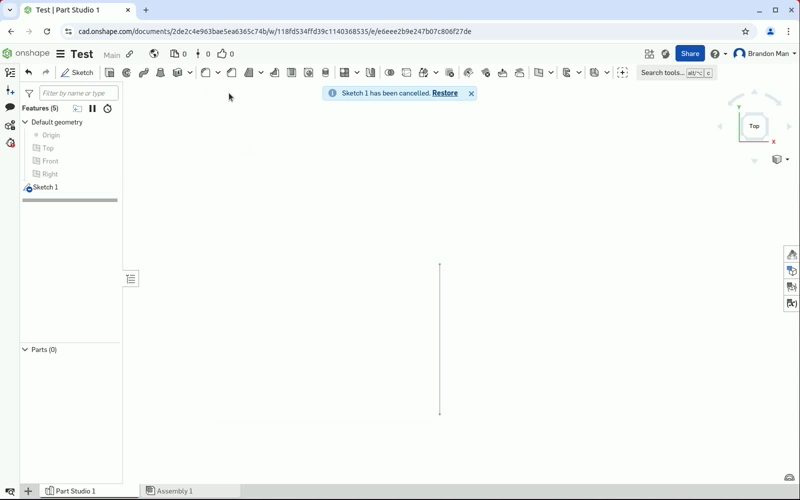
key(shift+h)
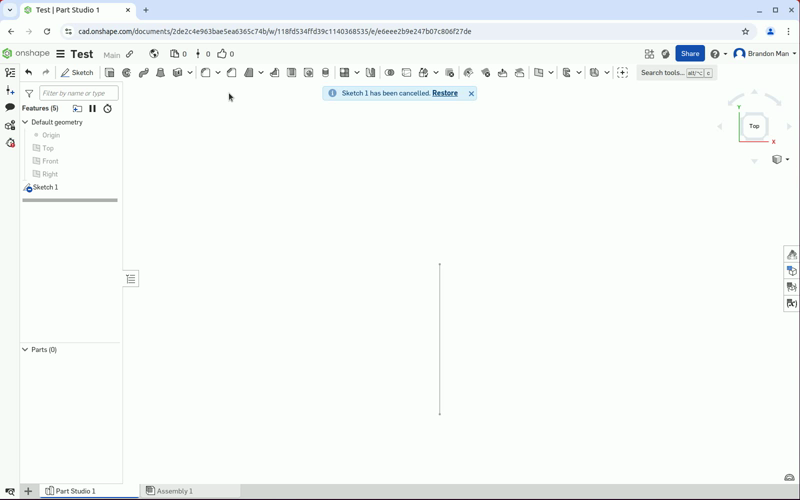
key(shift+s)
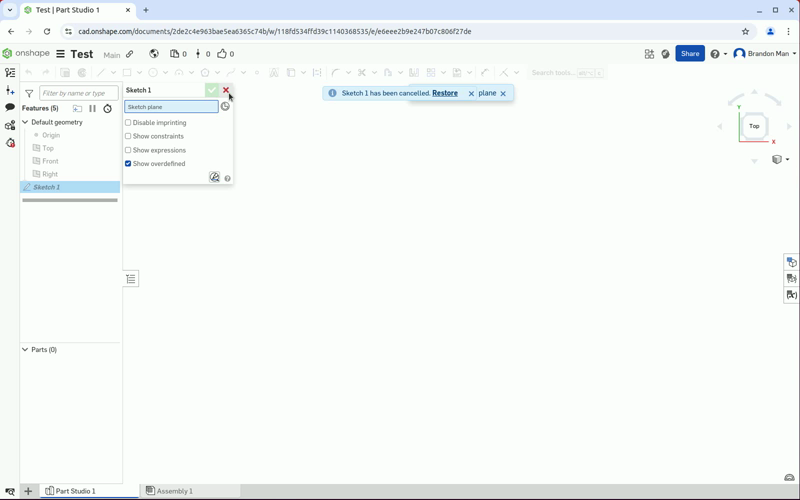
mouse_move(73, 150)
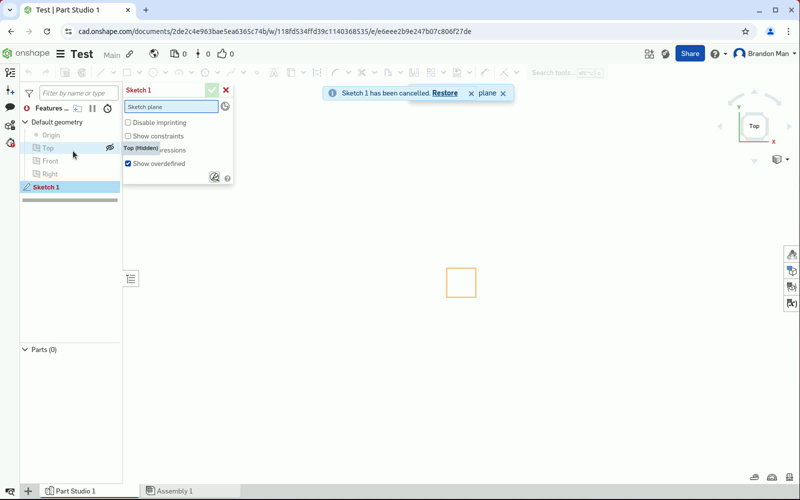
click(73, 150)
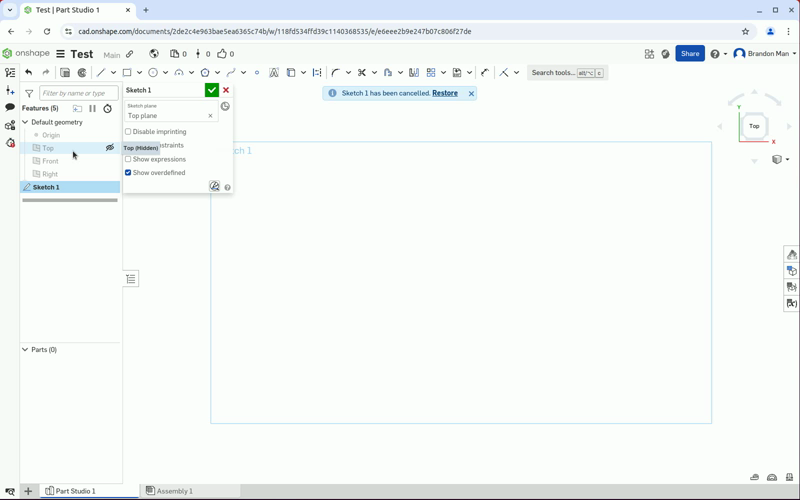
mouse_move(73, 352)
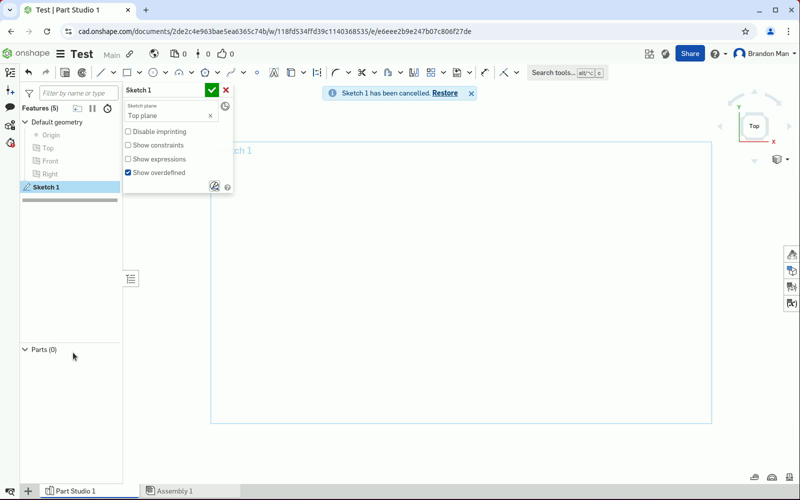
key(y)
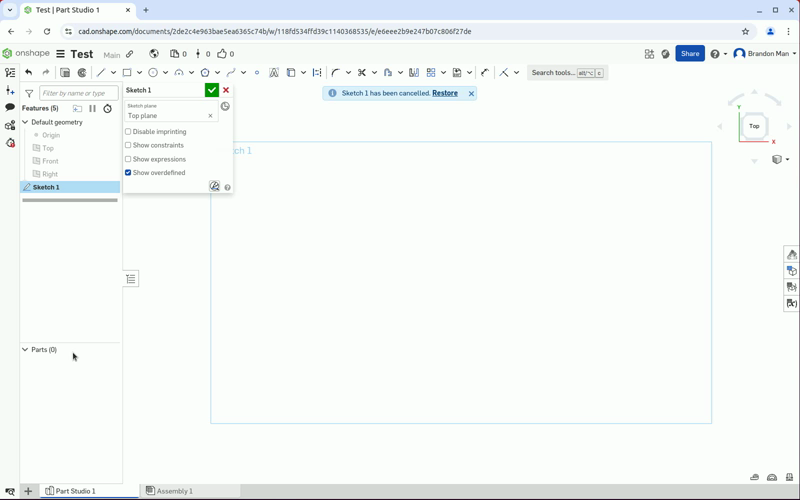
key(l)
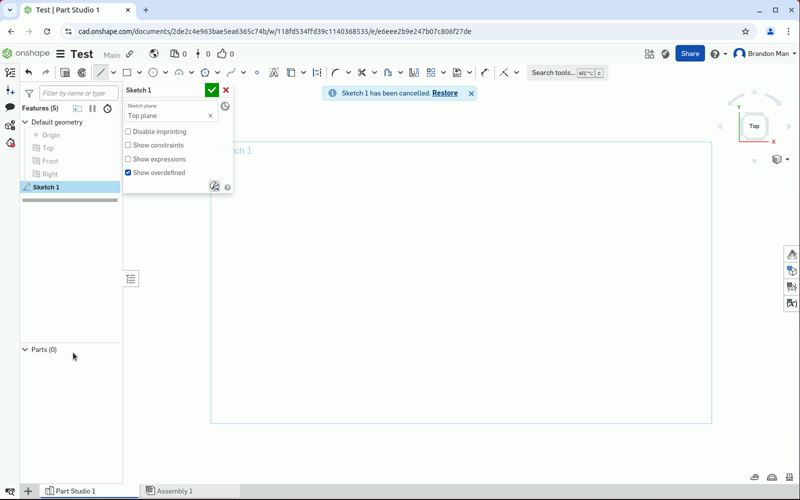
key_down(shift)
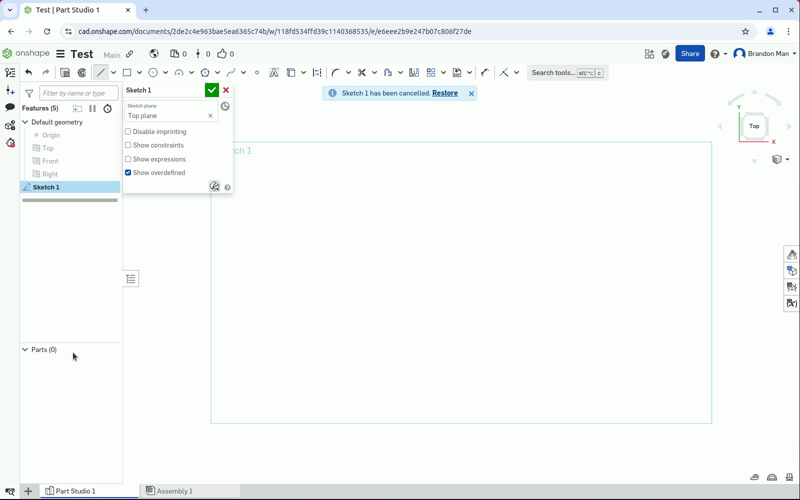
mouse_move(460, 326)
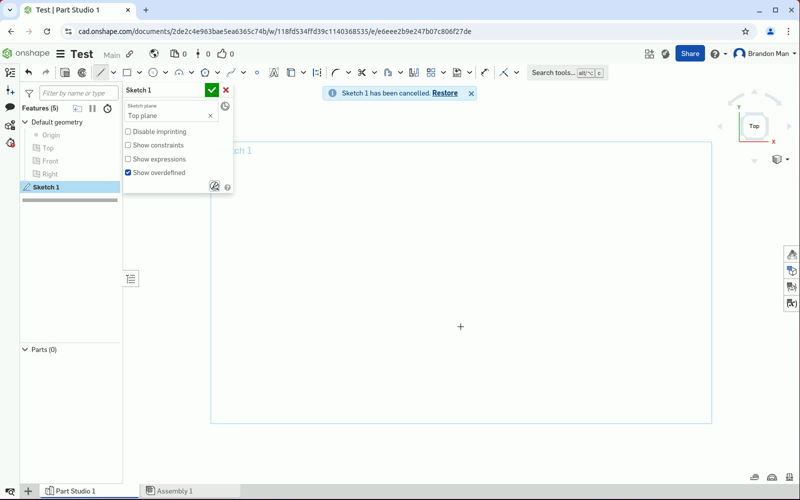
click(460, 326)
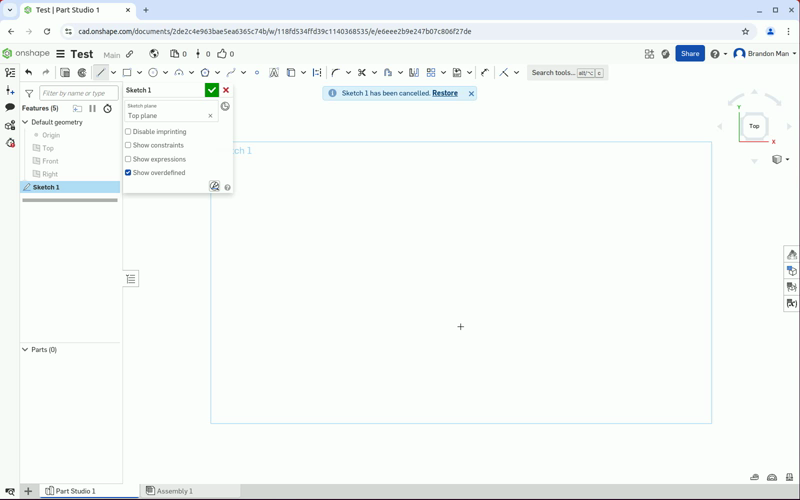
key_up(shift)
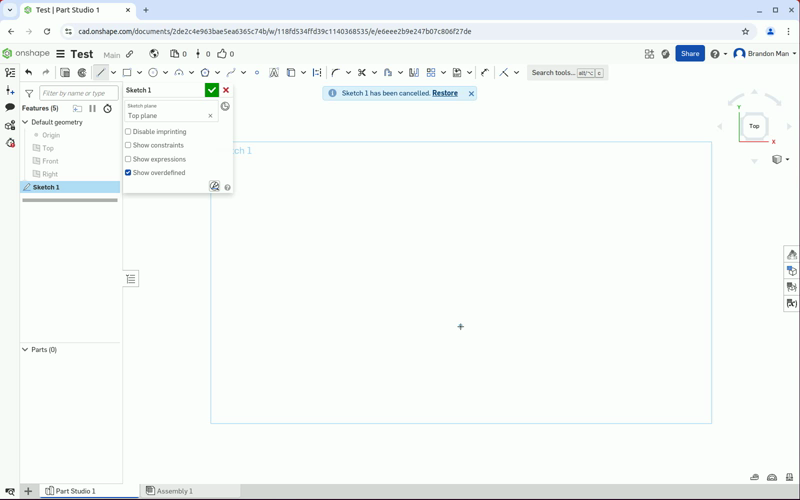
key_down(shift)
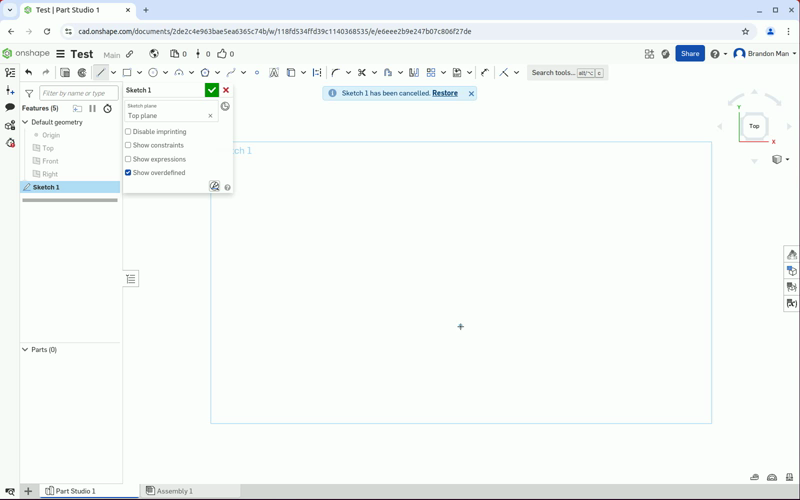
mouse_move(490, 326)
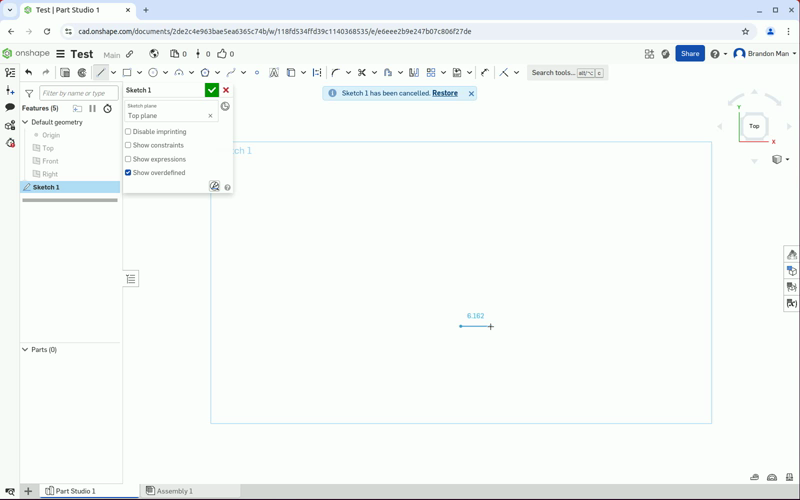
mouse_move(468, 326)
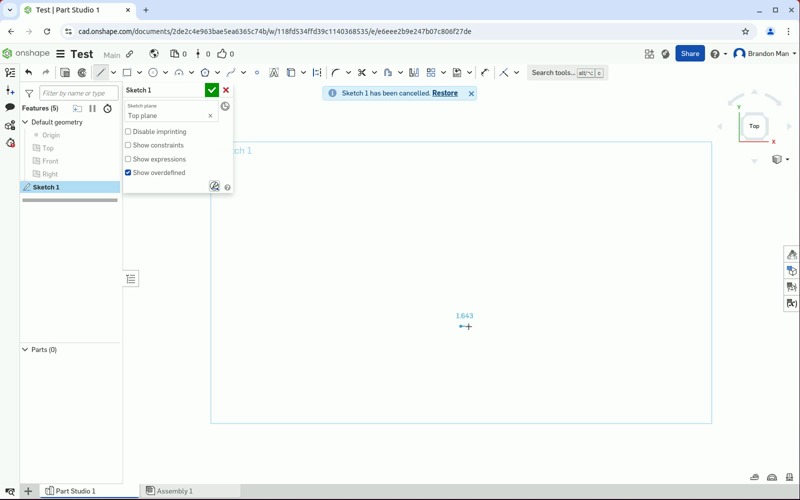
click(468, 326)
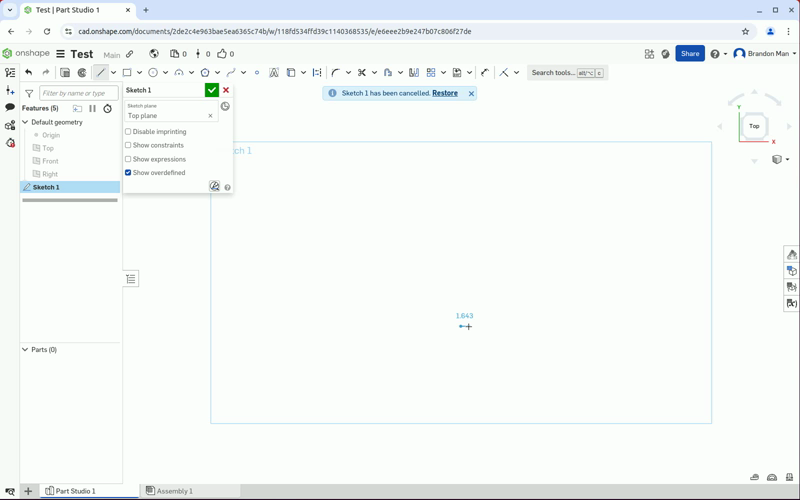
key_up(shift)
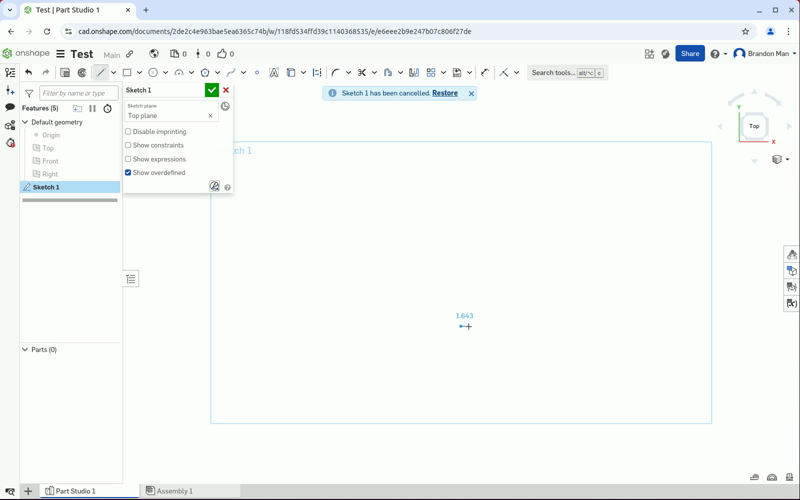
key_down(shift)
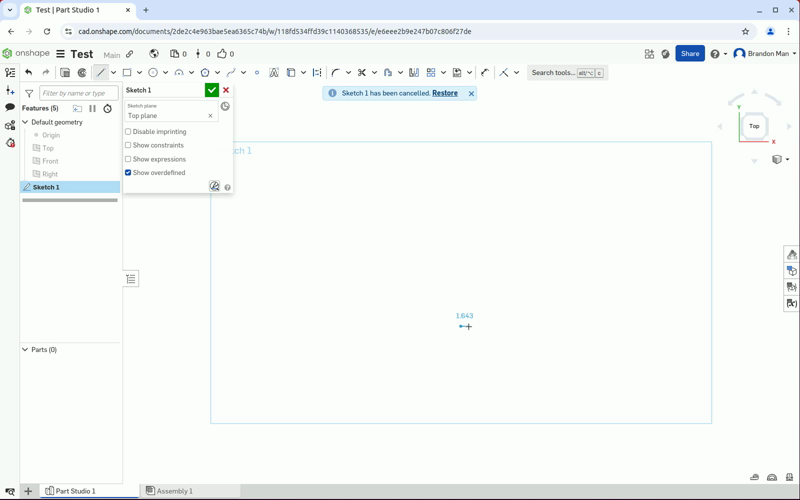
mouse_move(498, 326)
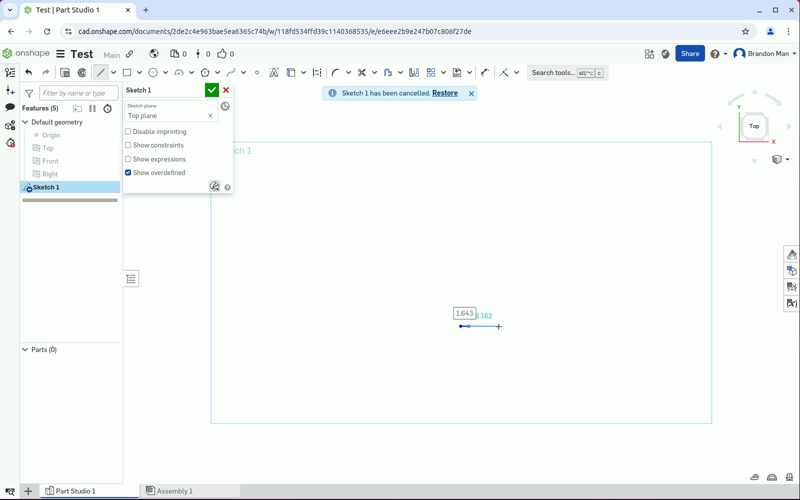
mouse_move(468, 318)
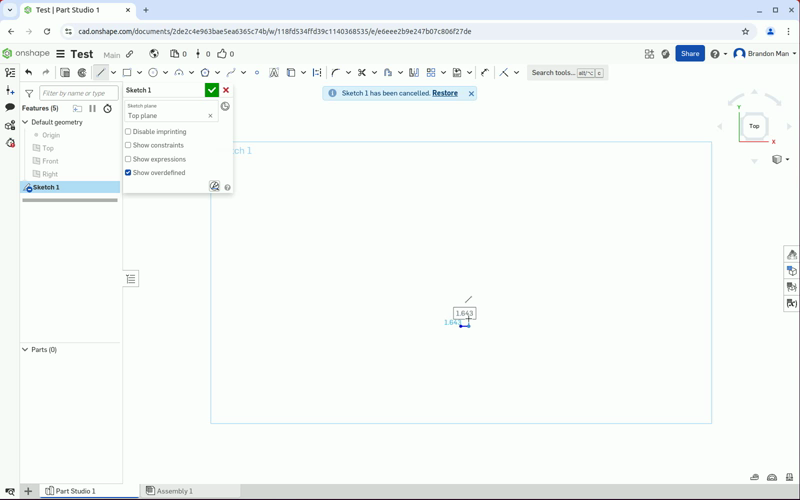
click(468, 318)
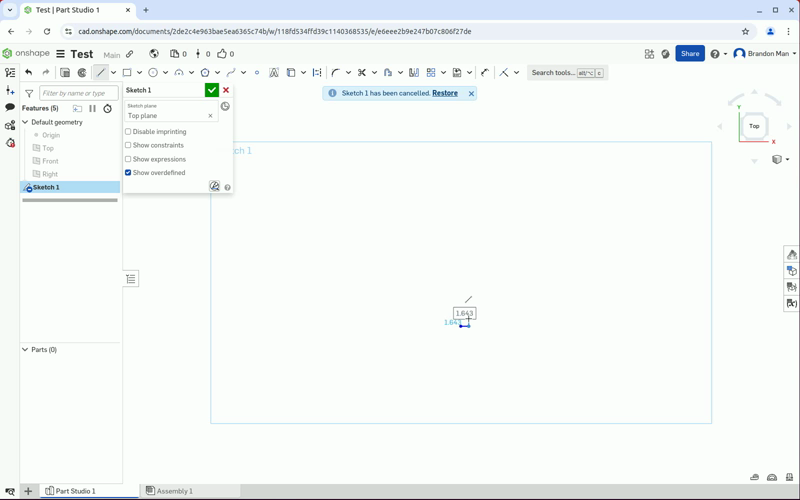
key_up(shift)
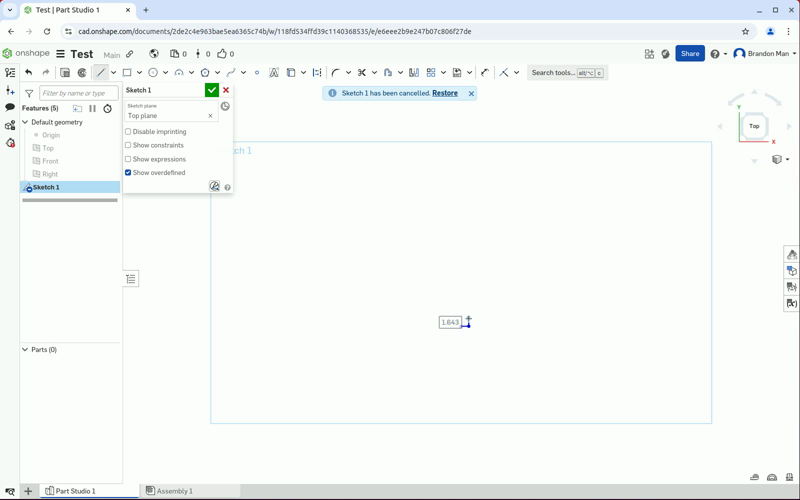
key_down(shift)
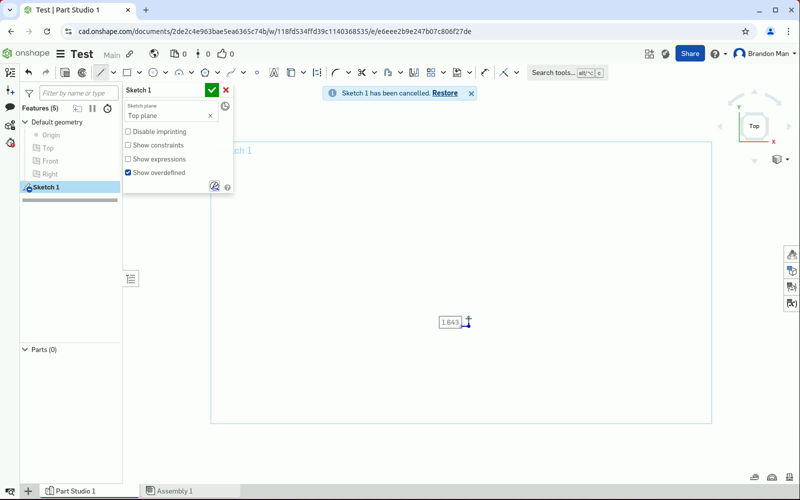
mouse_move(498, 318)
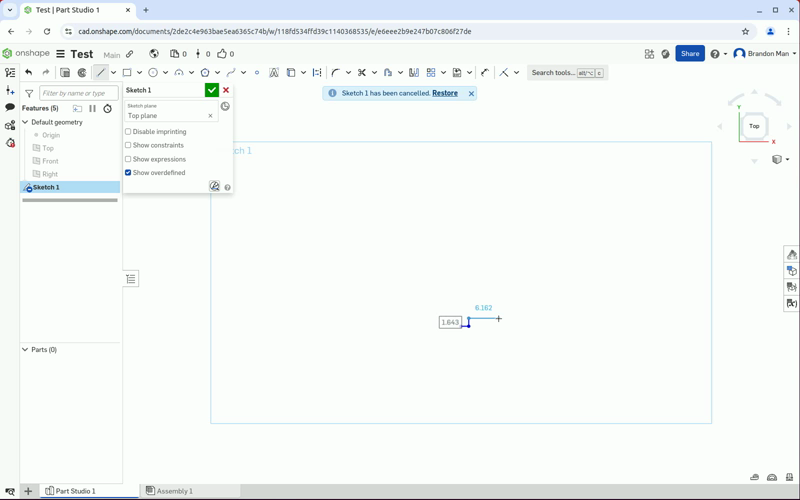
mouse_move(460, 318)
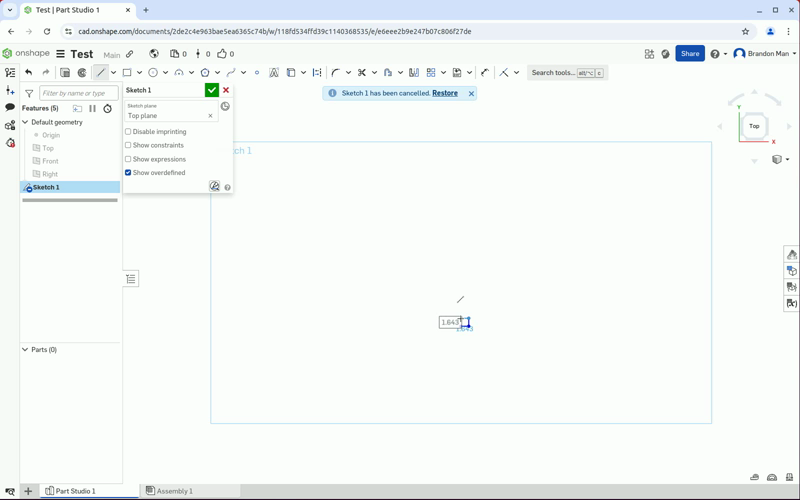
click(460, 318)
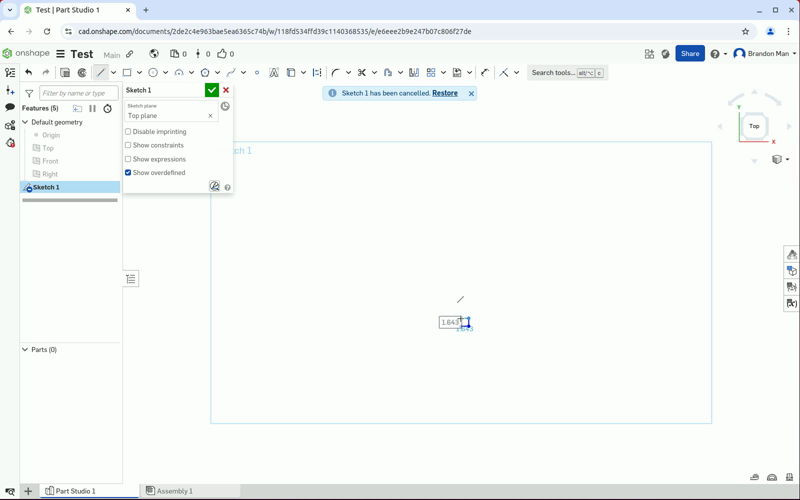
key_up(shift)
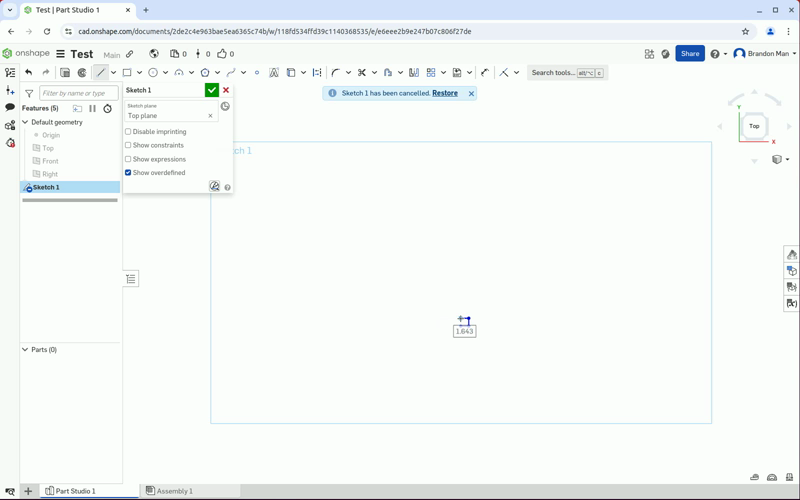
mouse_move(490, 318)
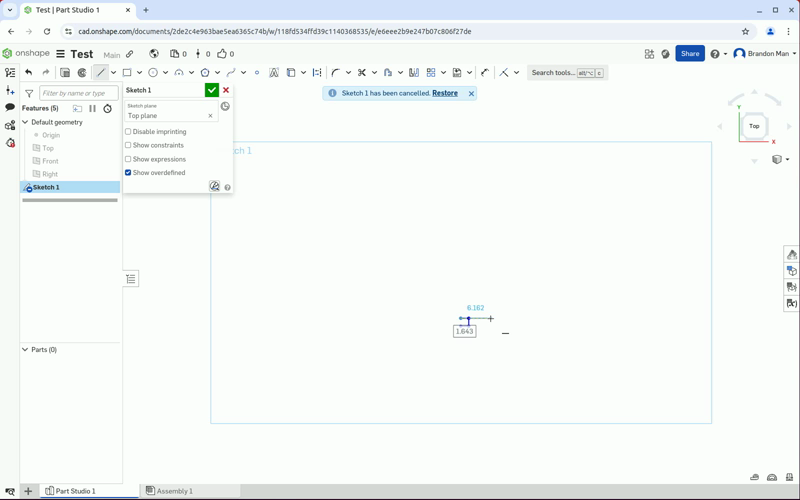
key_down(shift)
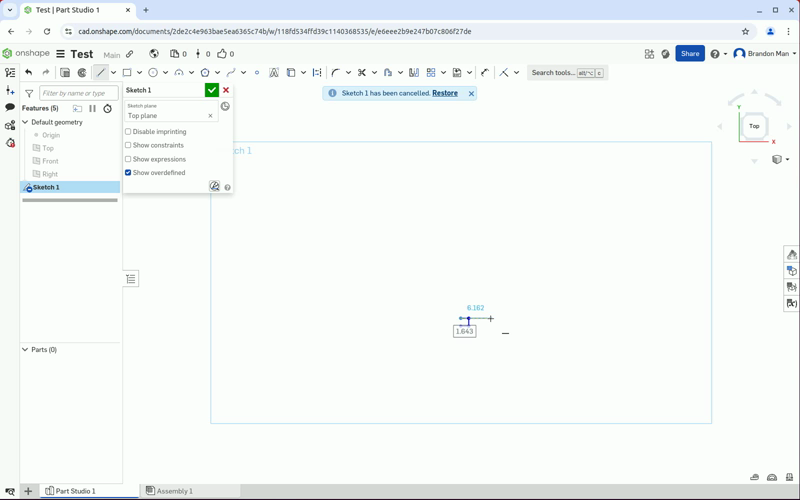
mouse_move(460, 326)
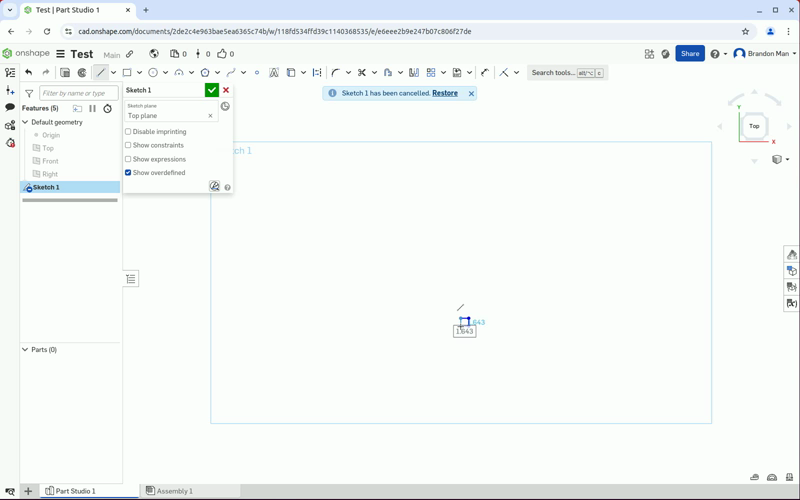
key_up(shift)
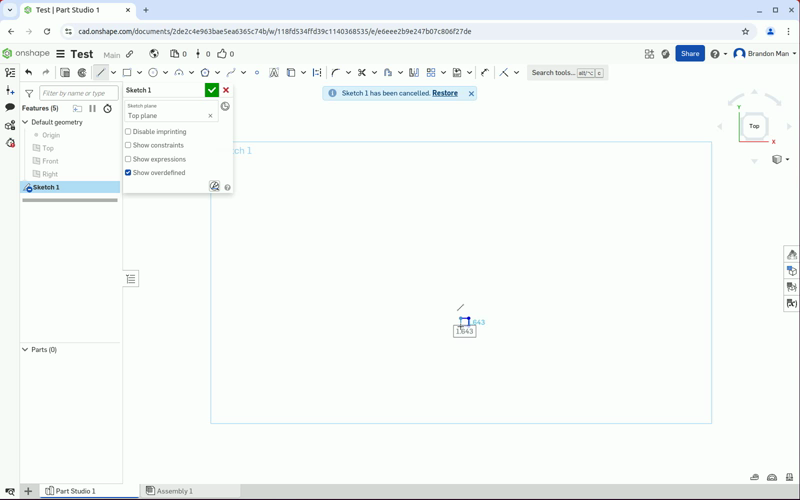
click(460, 326)
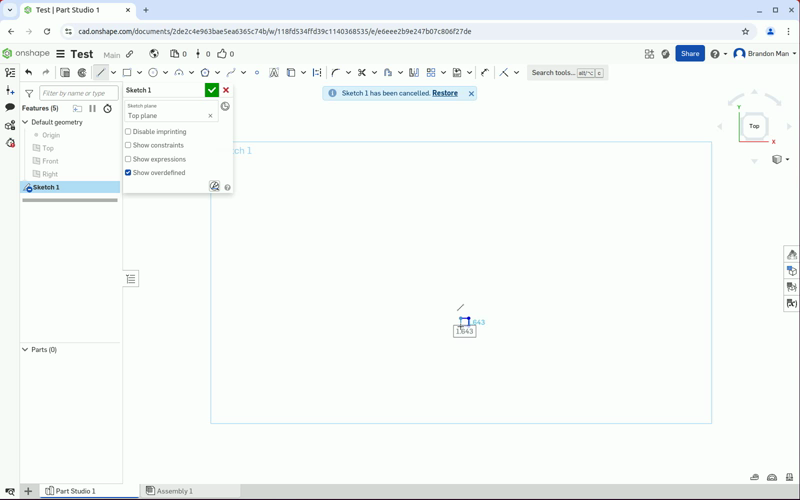
key(esc)
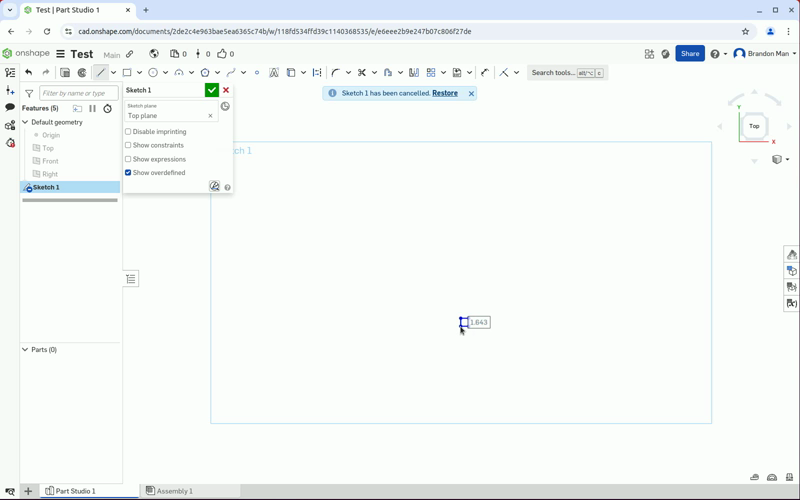
mouse_move(460, 324)
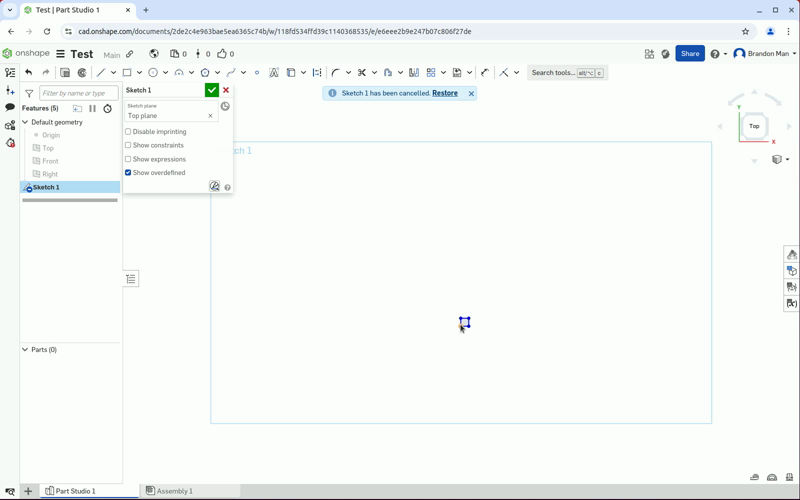
scroll(6)
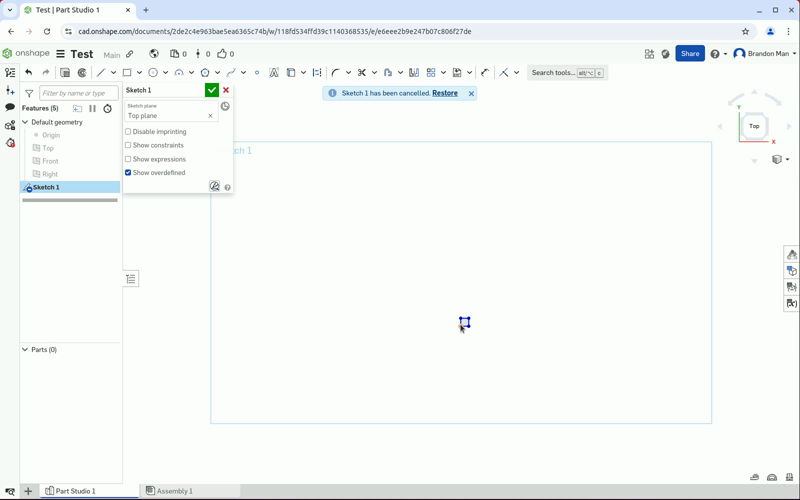
scroll(6)
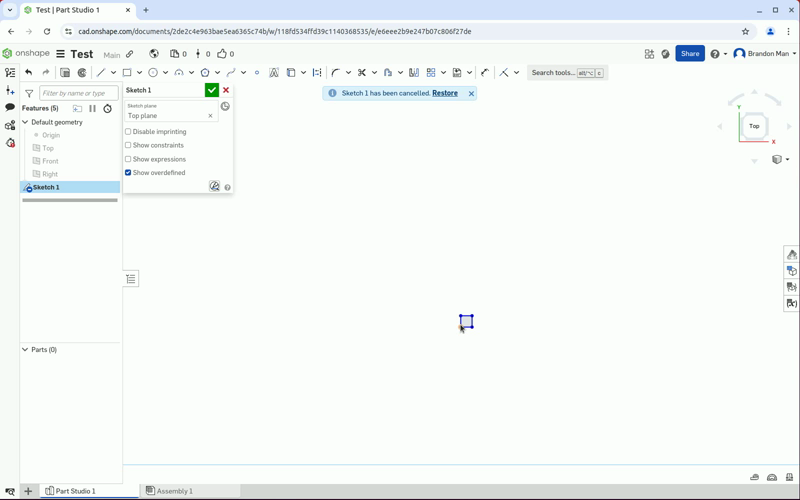
scroll(6)
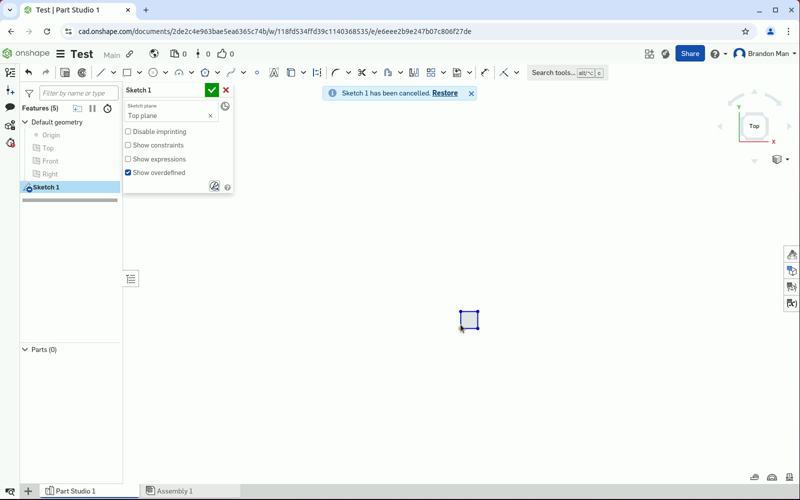
scroll(6)
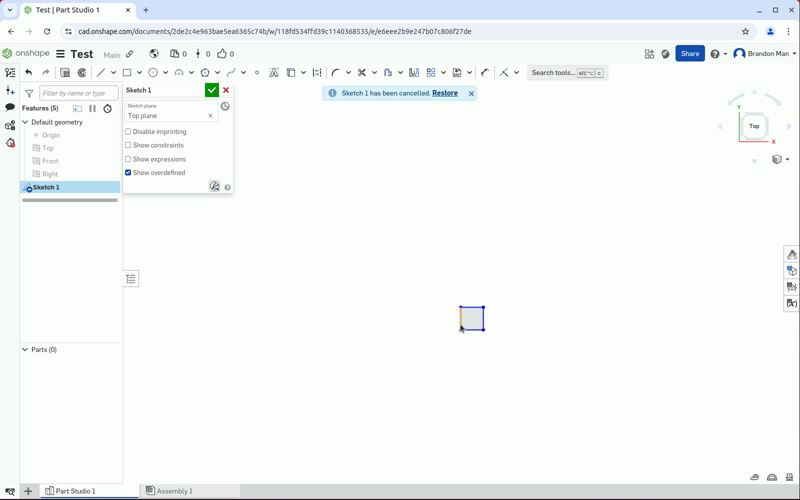
scroll(6)
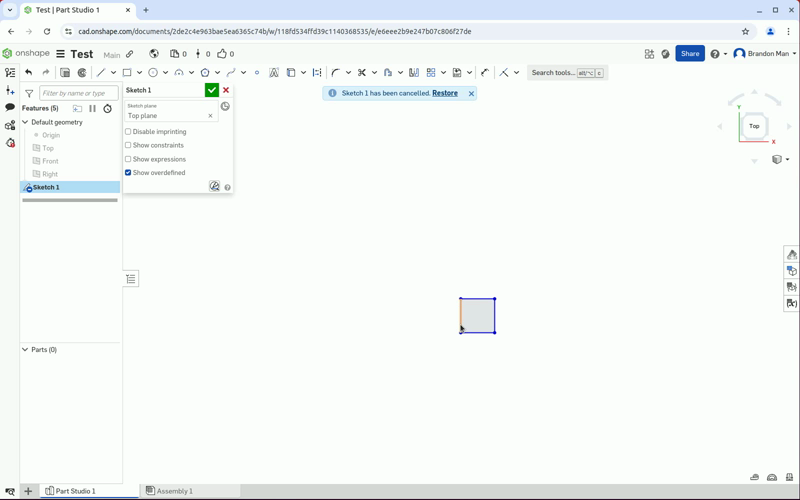
scroll(6)
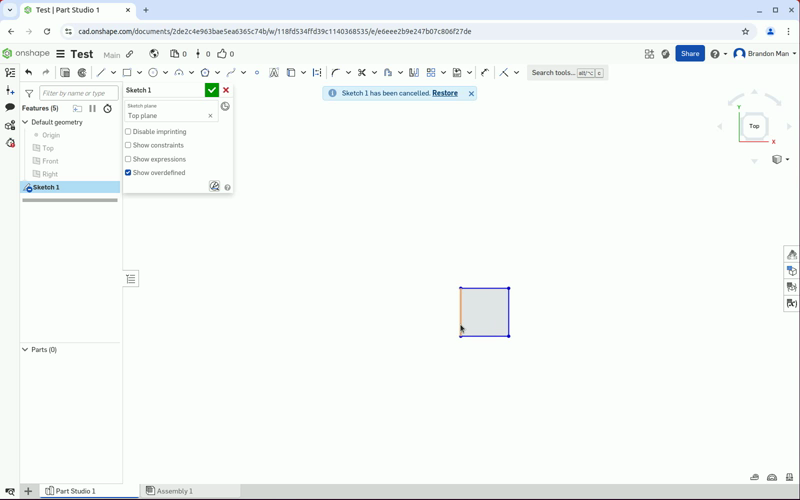
scroll(6)
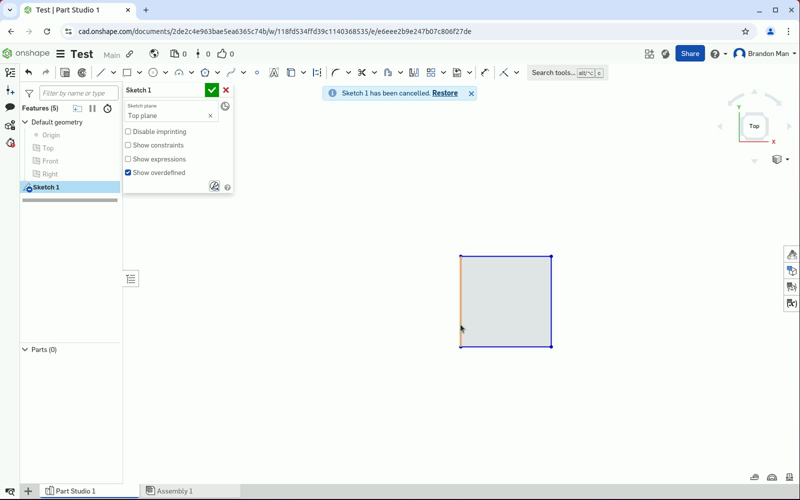
click(460, 324)
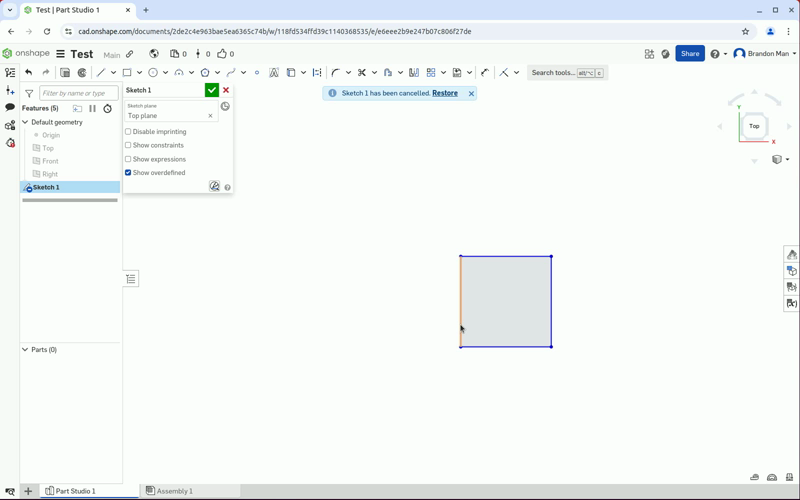
scroll(-6)
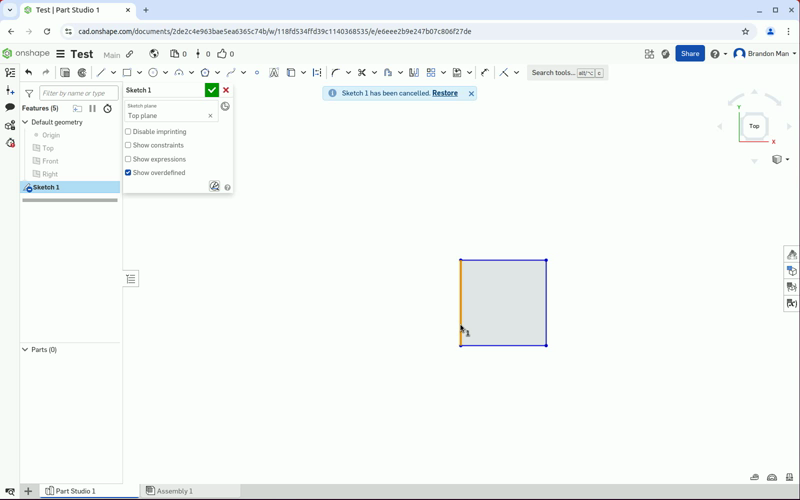
scroll(-6)
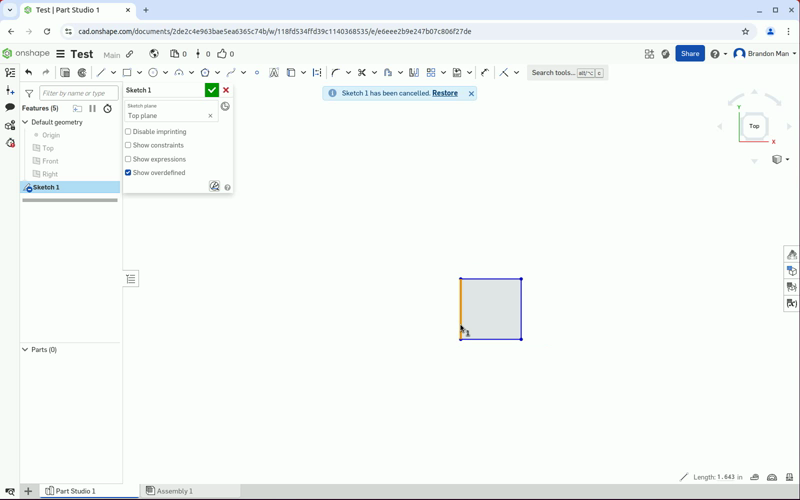
scroll(-6)
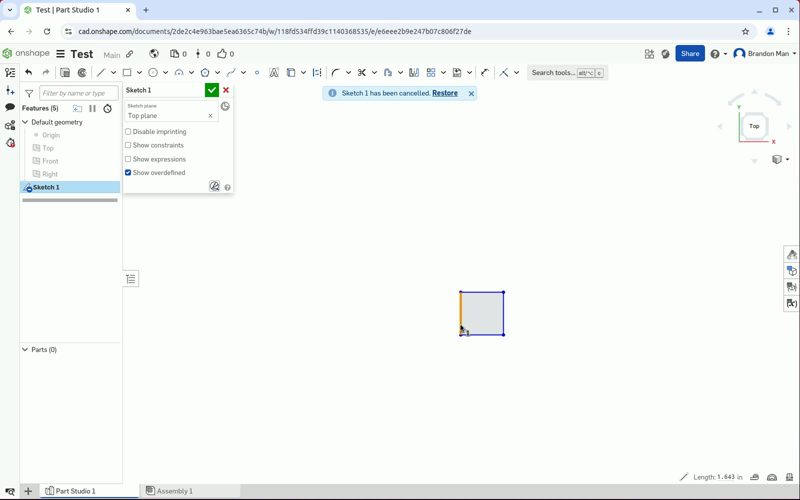
scroll(-6)
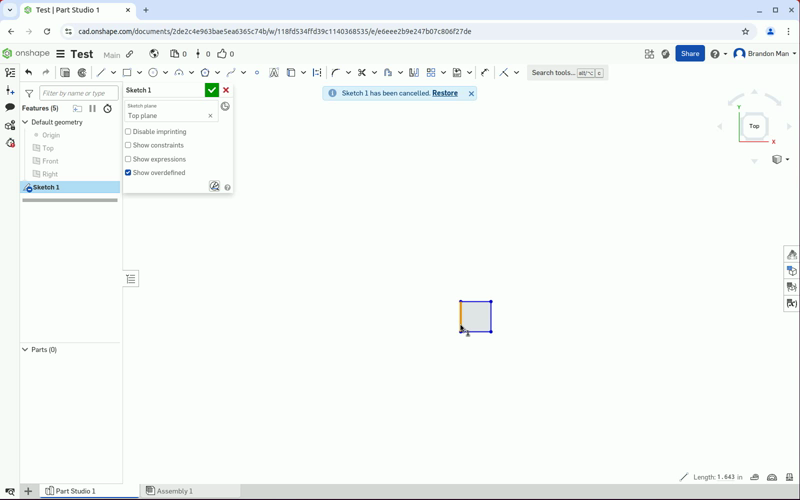
scroll(-6)
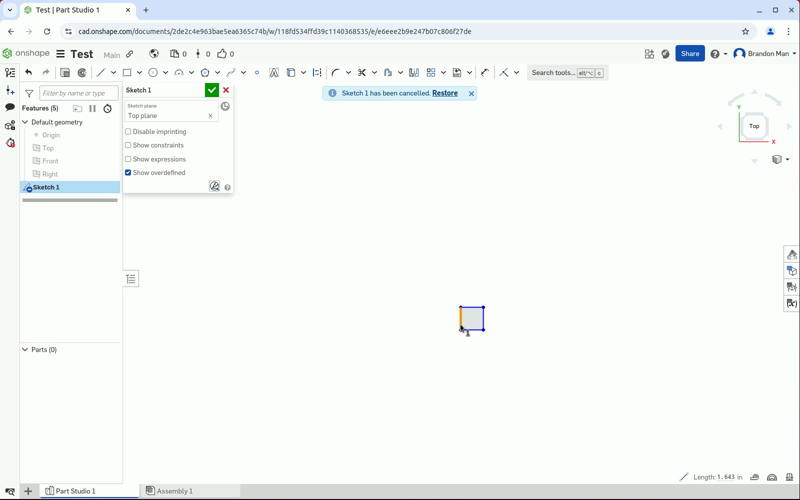
scroll(-6)
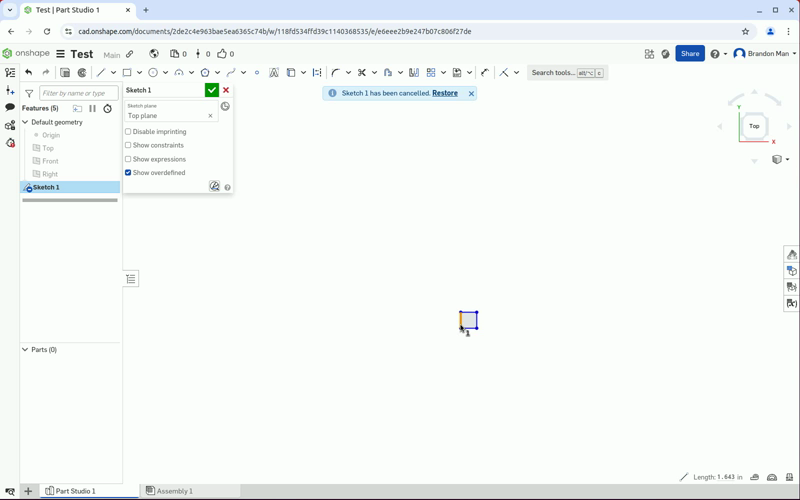
scroll(-6)
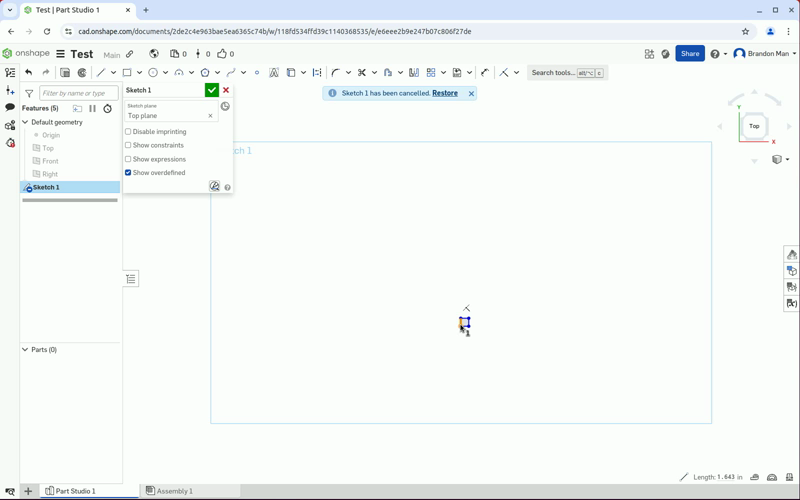
mouse_move(73, 352)
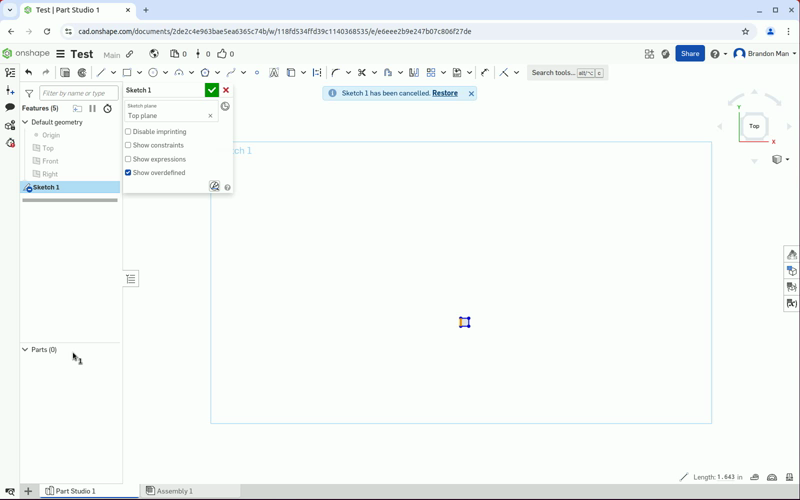
key(shift+y)
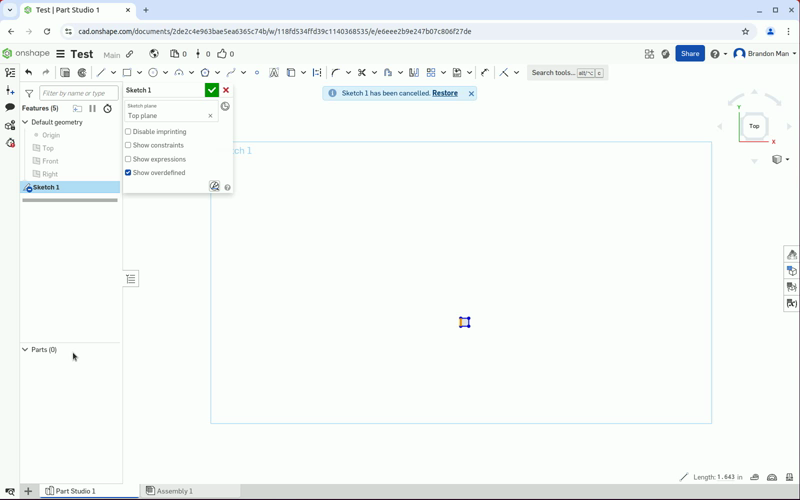
key(shift+e)
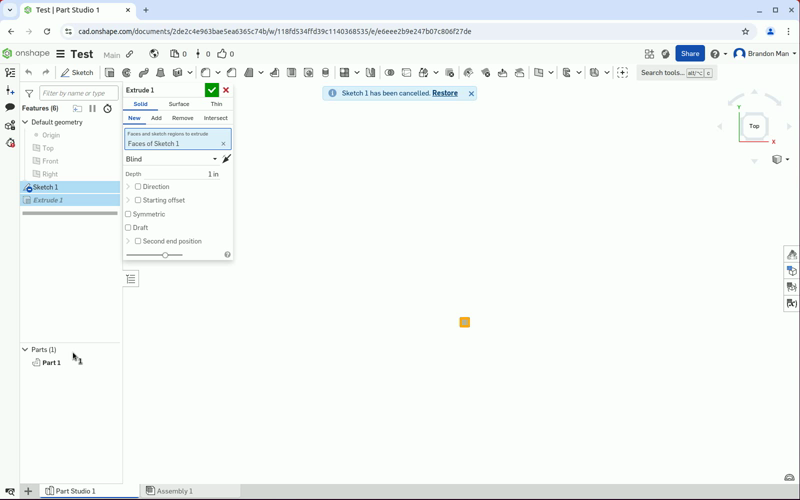
mouse_move(143, 106)
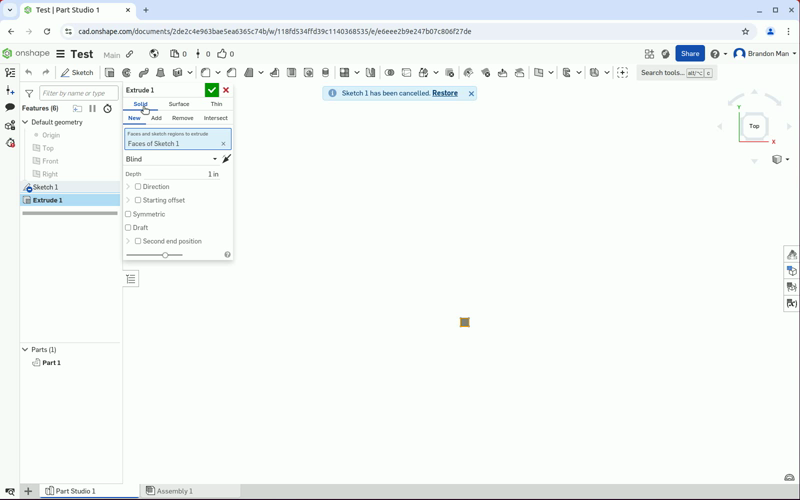
click(143, 106)
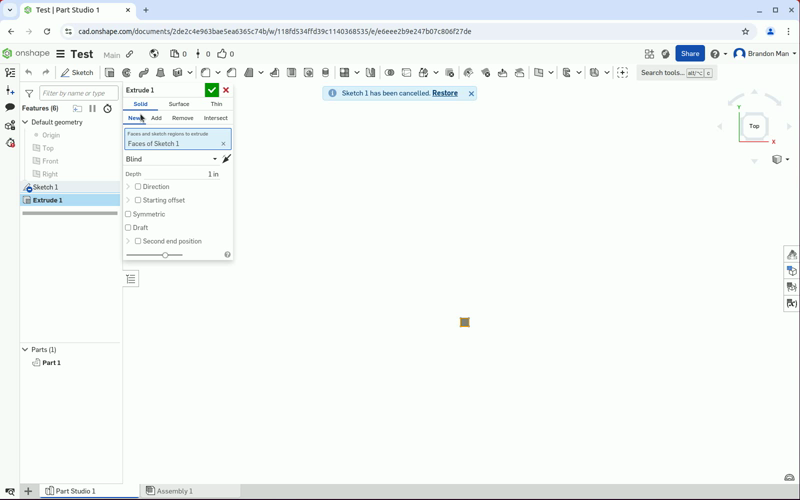
mouse_move(137, 120)
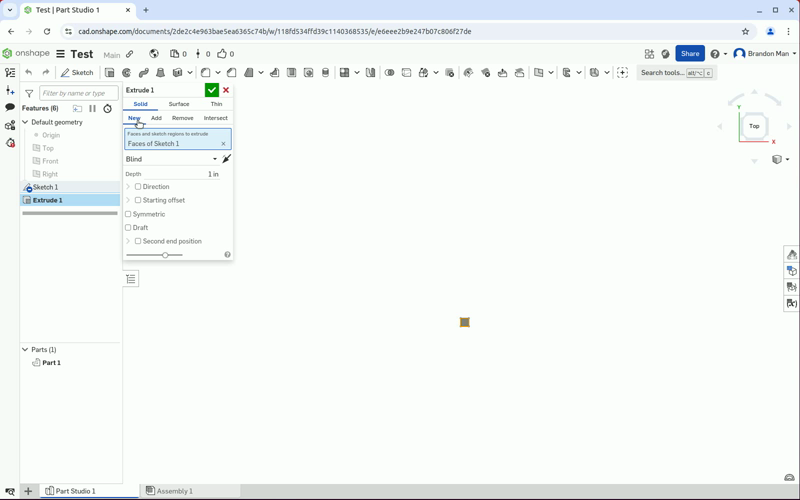
click(137, 120)
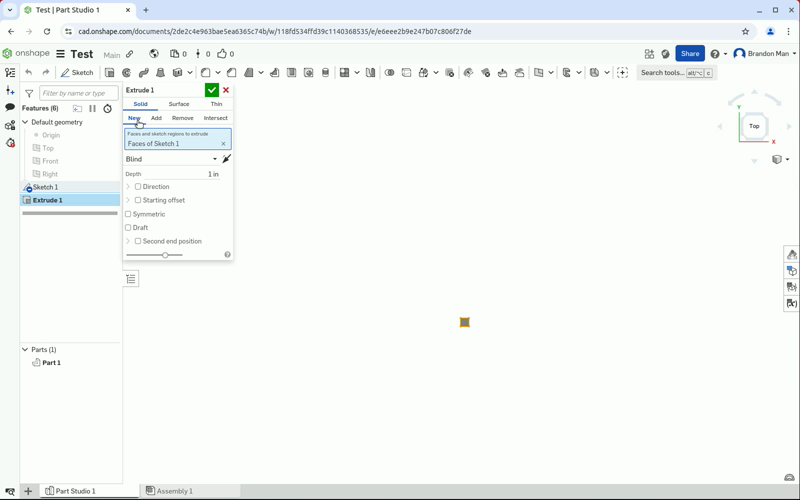
key(tab, 4)
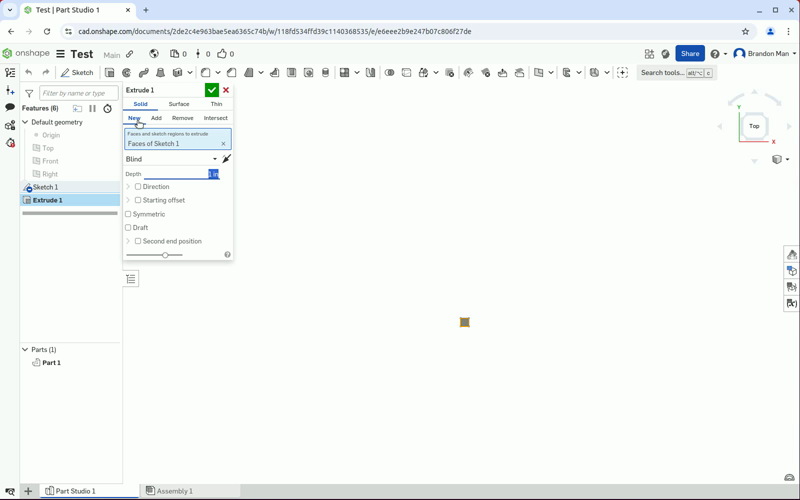
text(6.258)
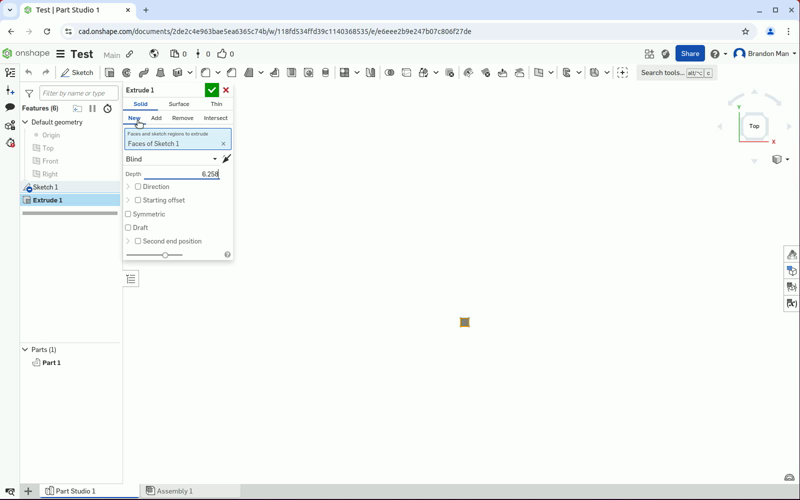
key(enter)
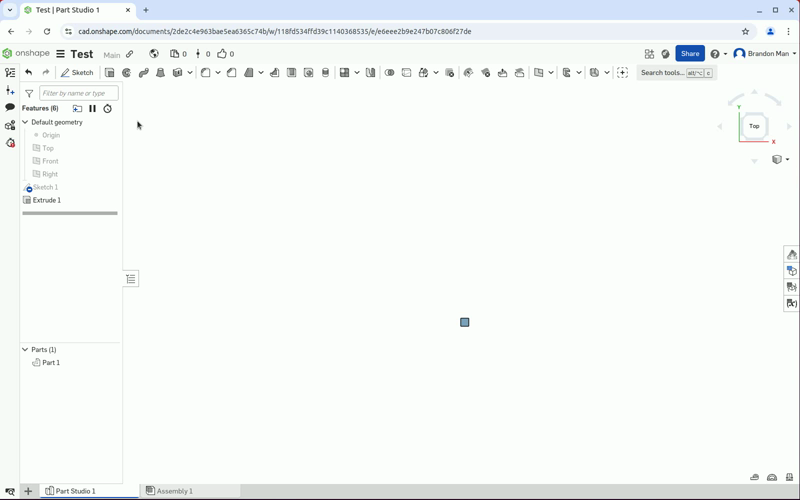
key(shift+h)
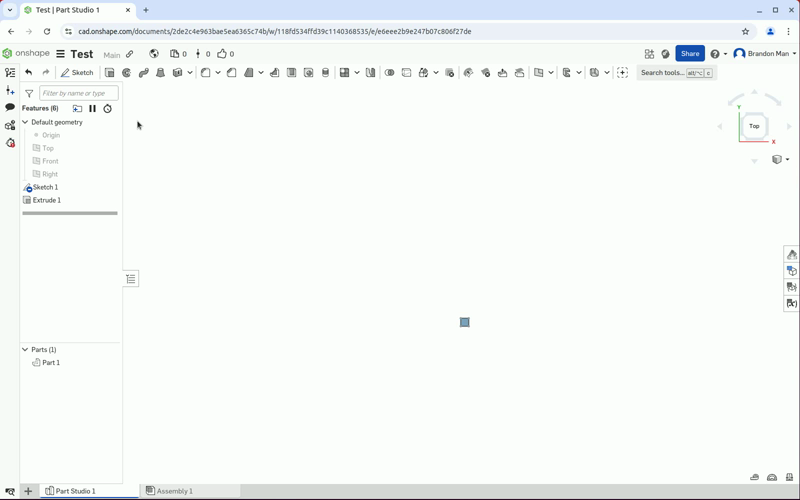
key(shift+h)
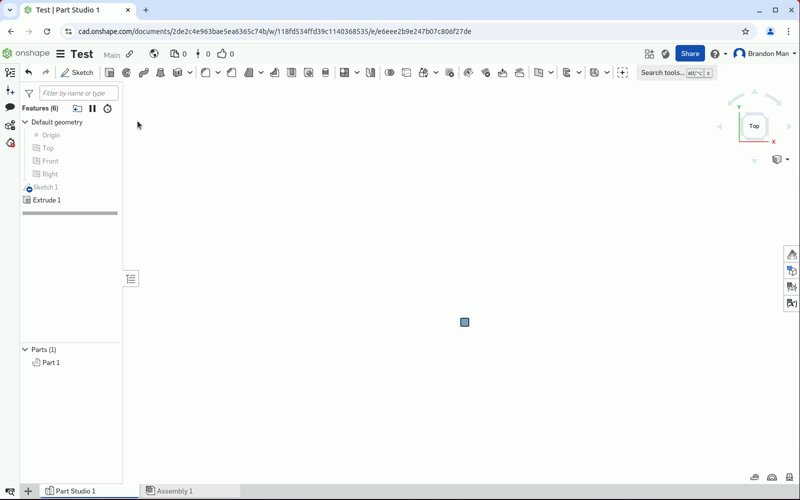
mouse_move(73, 189)
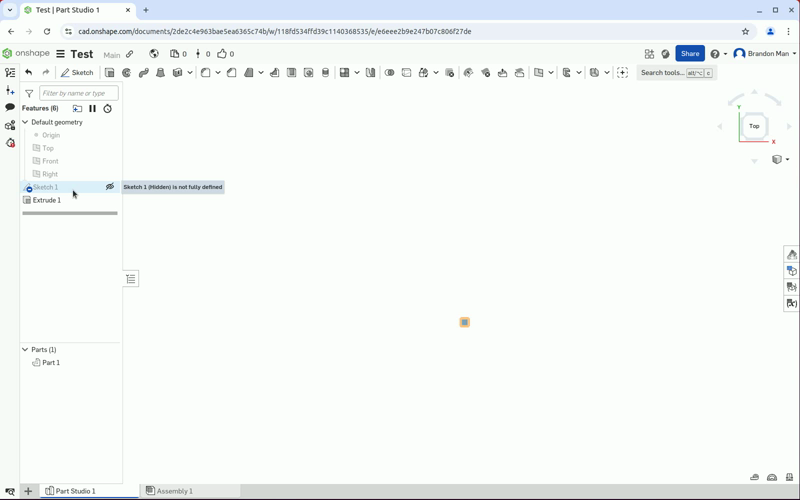
click(73, 189)
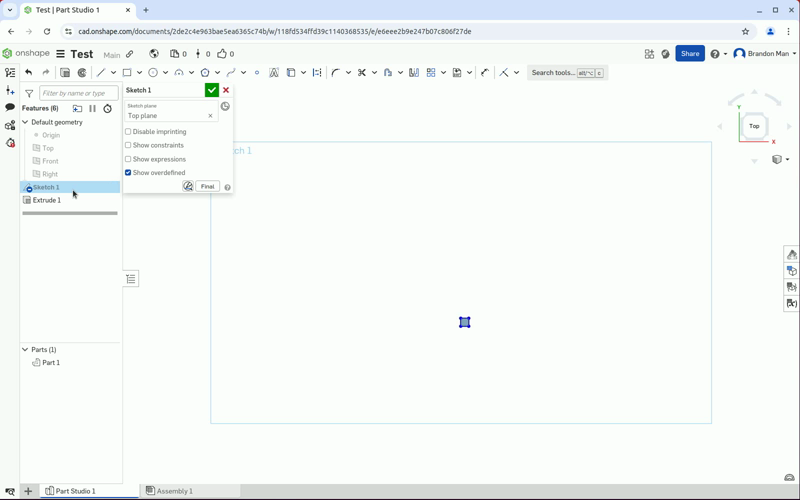
mouse_move(229, 92)
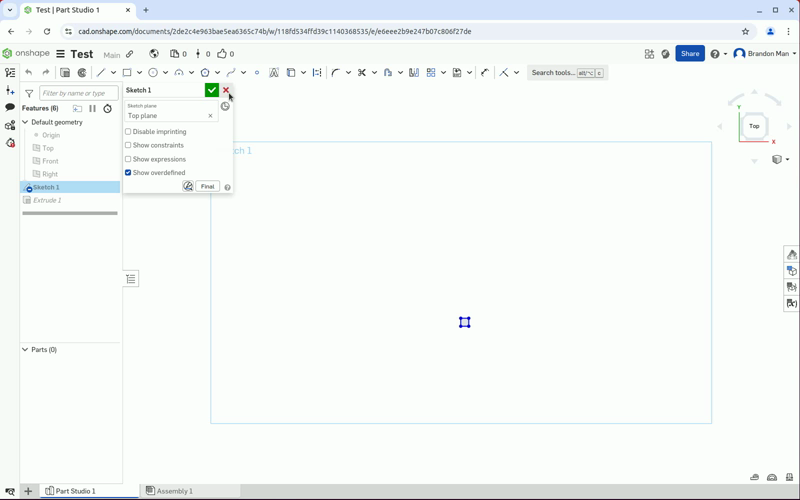
click(229, 92)
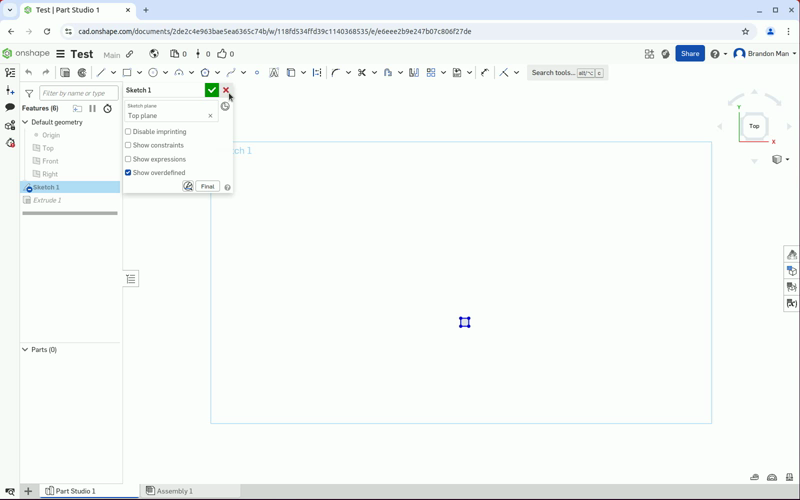
key(shift+s)
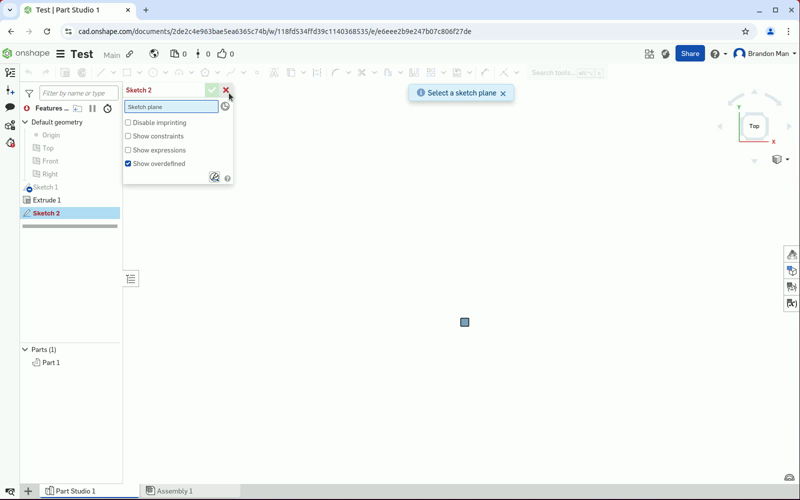
mouse_move(73, 150)
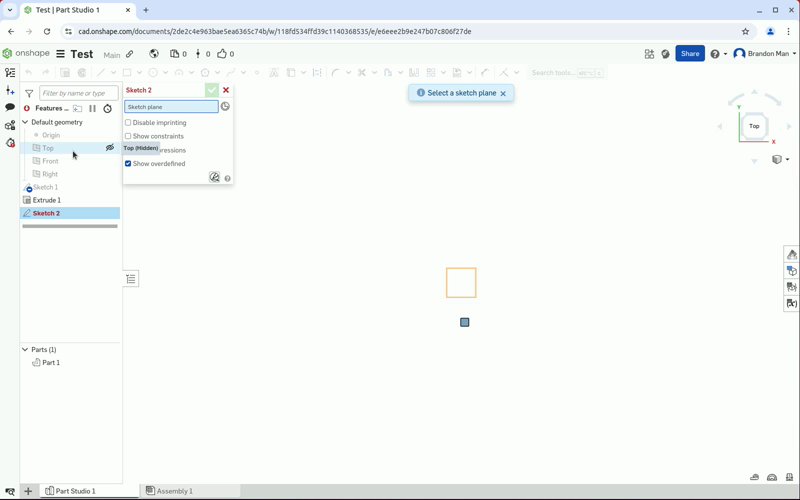
click(73, 150)
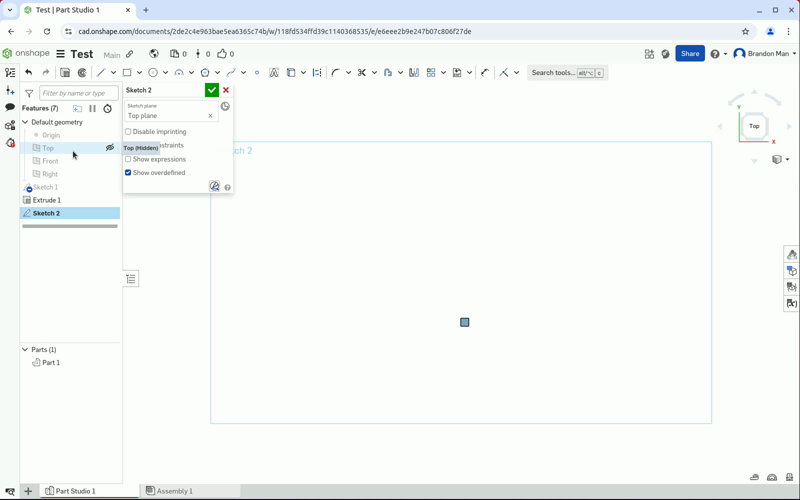
mouse_move(73, 352)
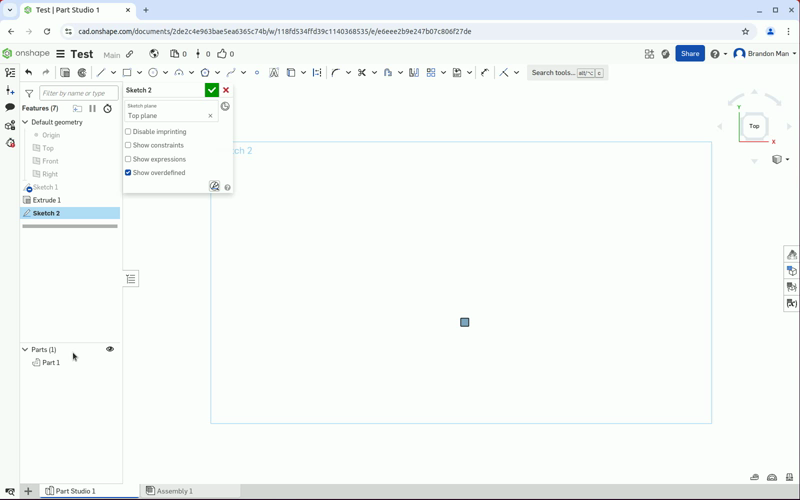
key(y)
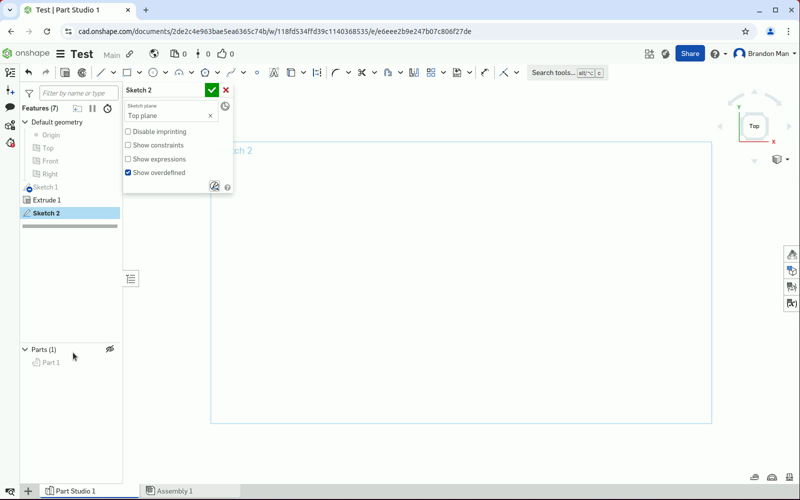
key(l)
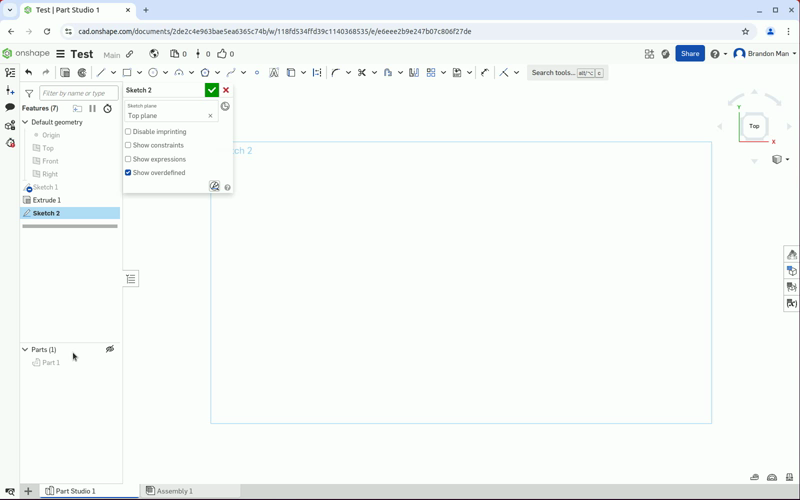
key_down(shift)
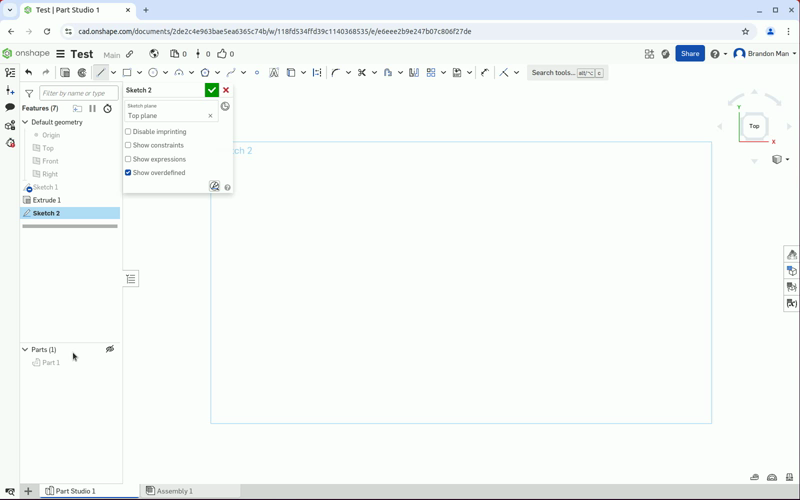
mouse_move(460, 348)
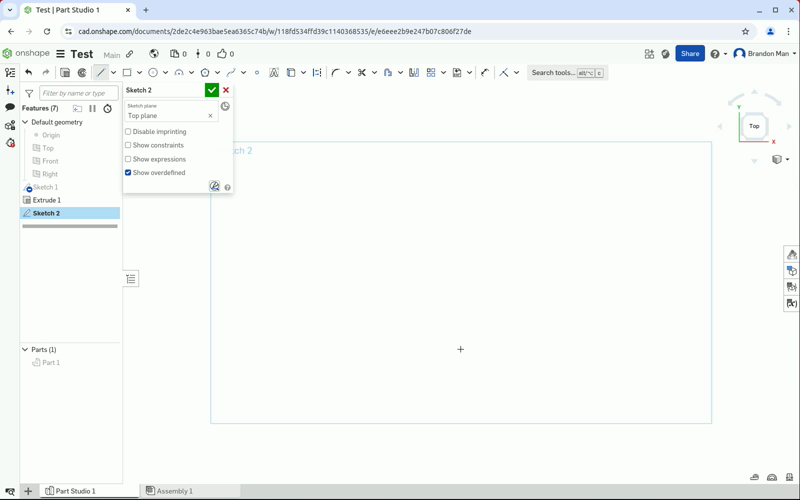
click(460, 348)
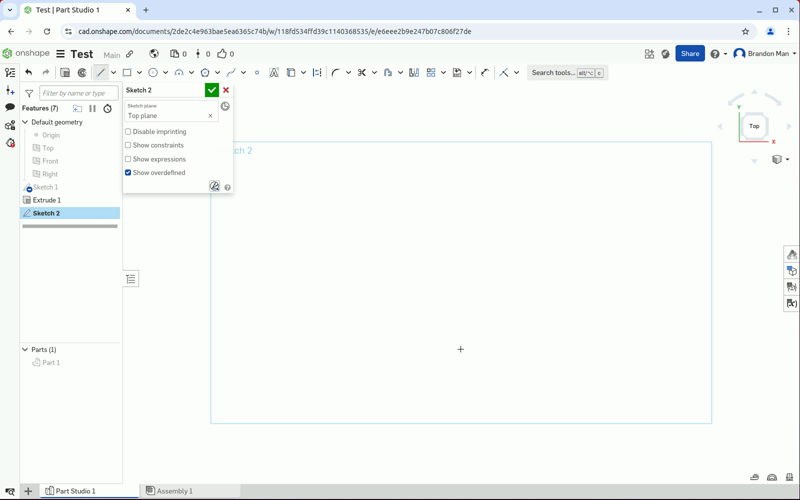
key_up(shift)
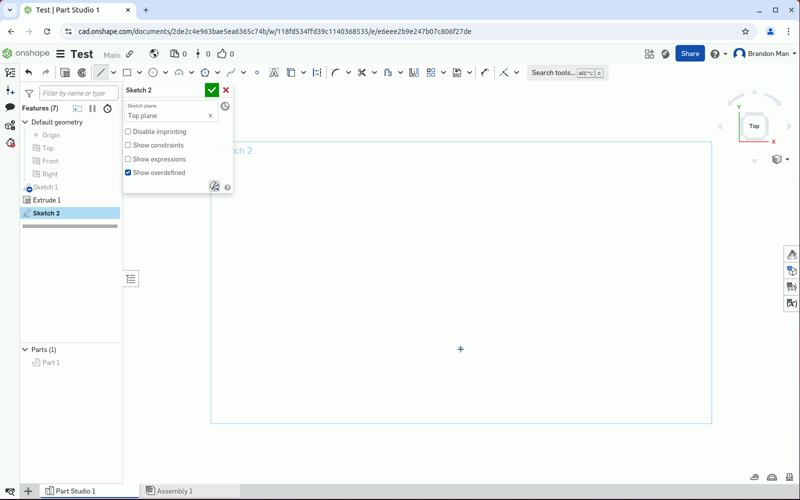
key_down(shift)
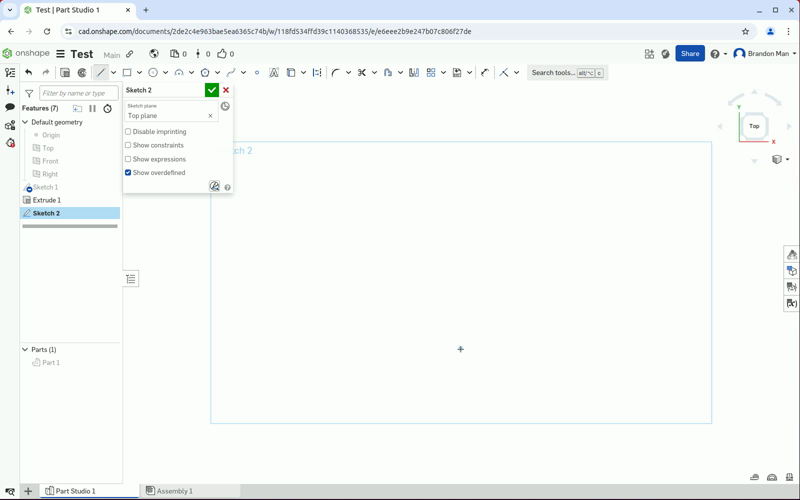
mouse_move(490, 348)
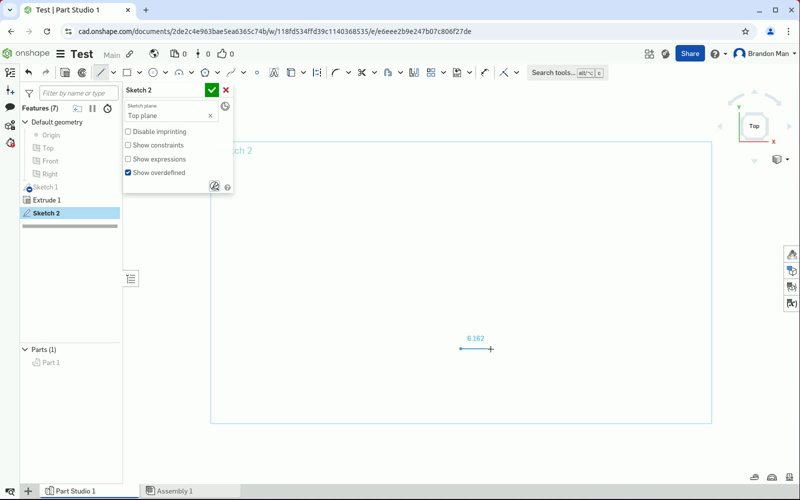
mouse_move(465, 348)
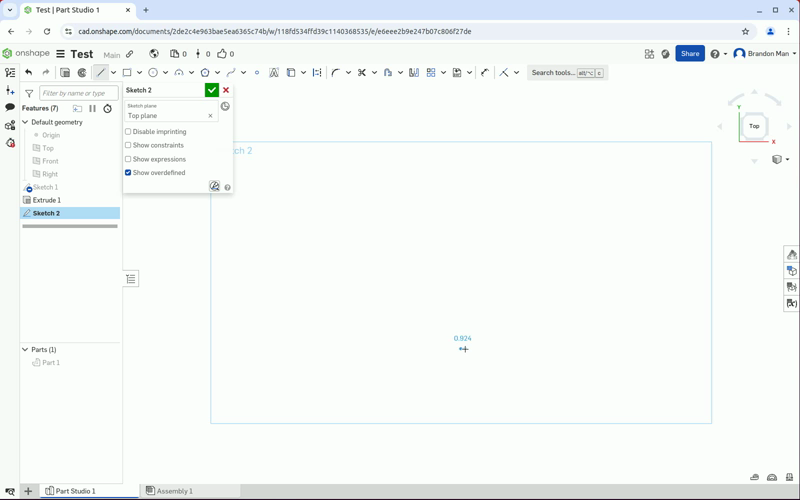
scroll(6)
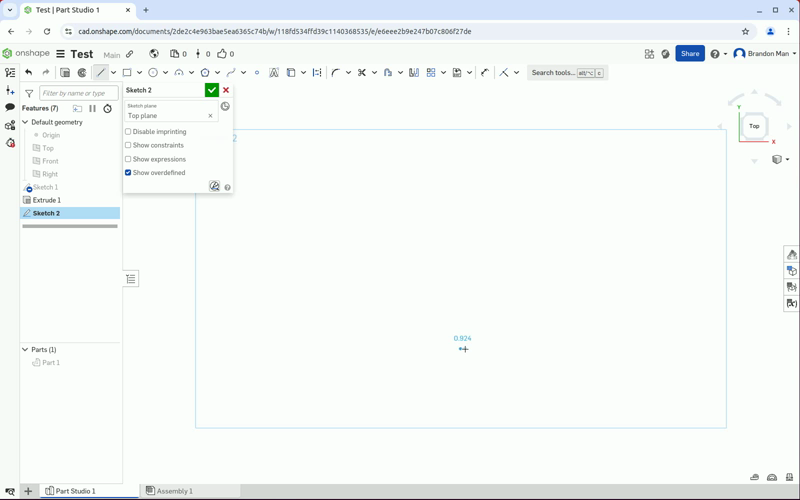
scroll(6)
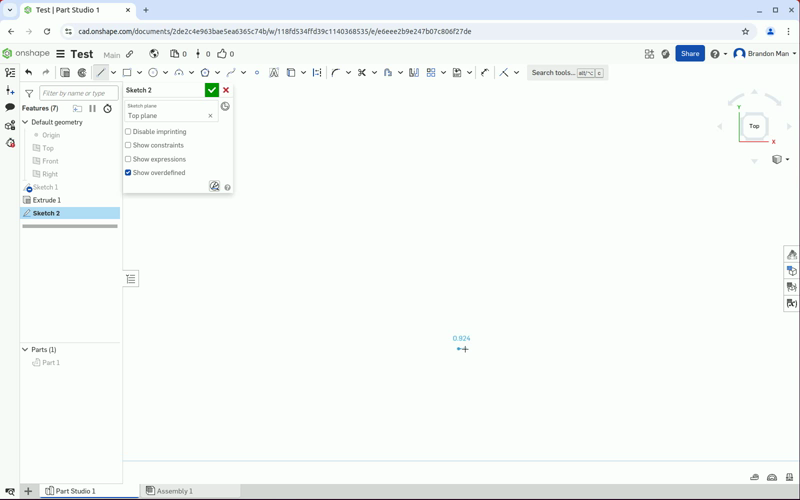
scroll(6)
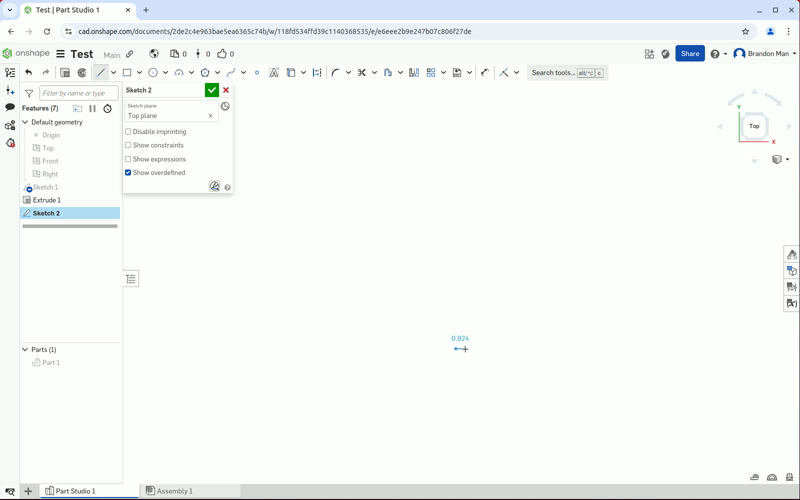
scroll(6)
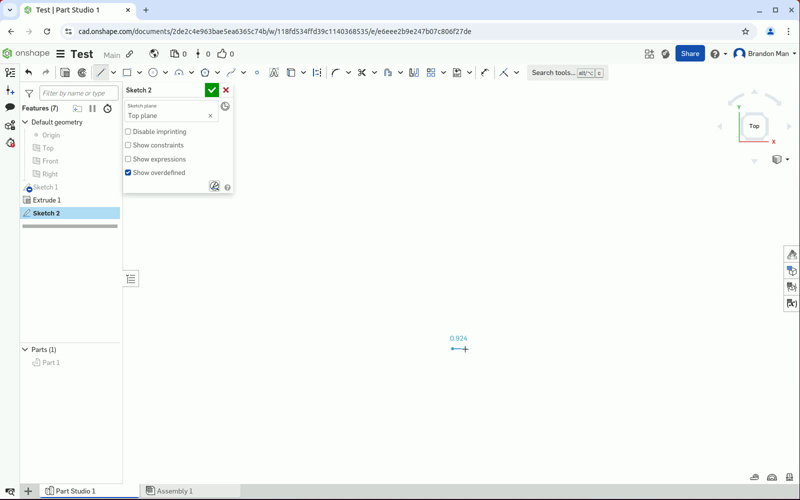
scroll(6)
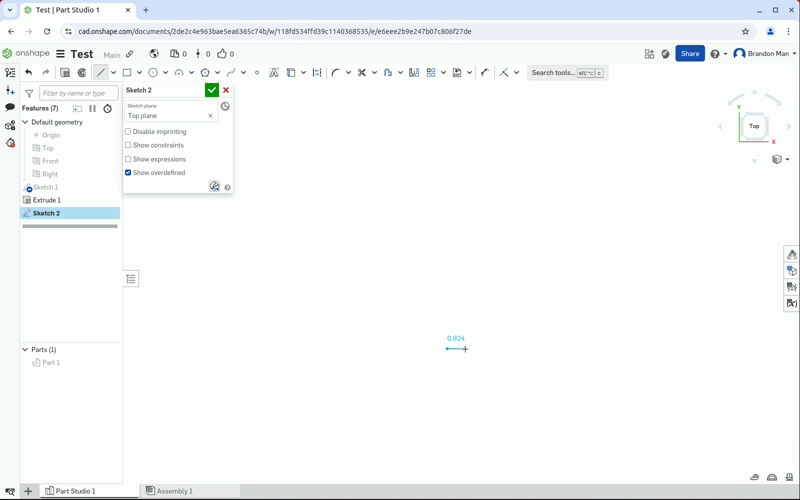
scroll(6)
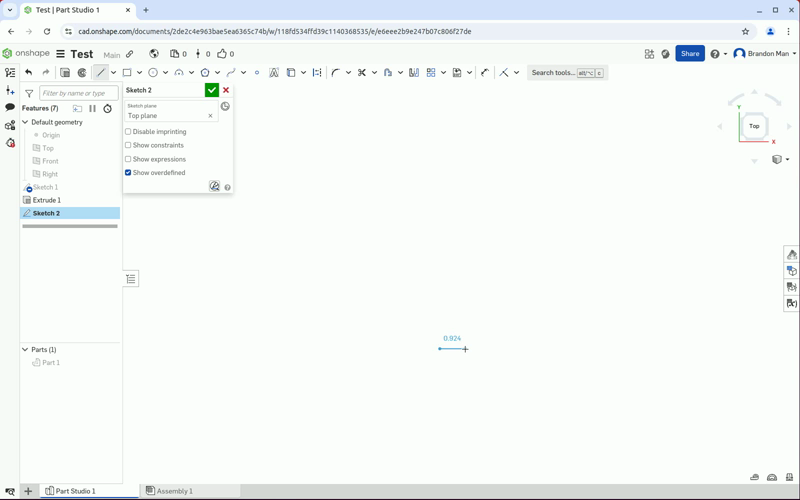
scroll(6)
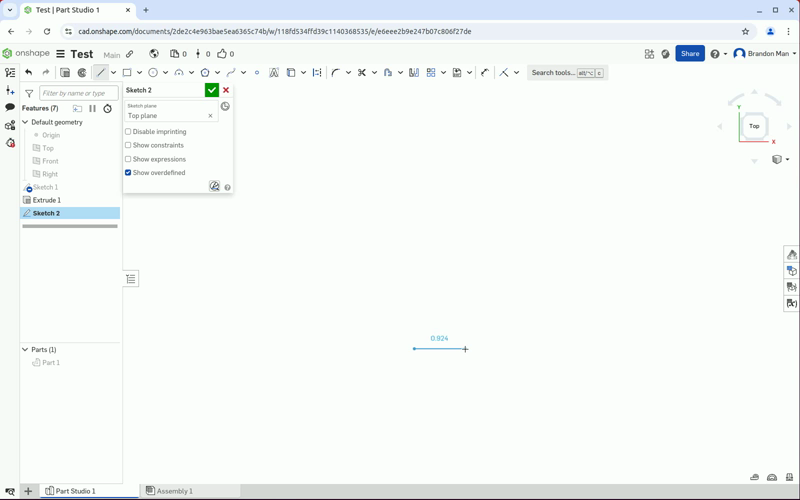
click(465, 348)
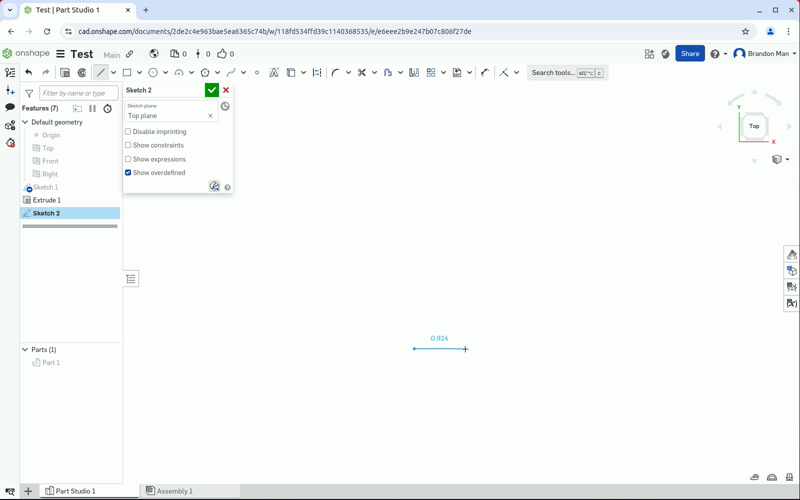
scroll(-6)
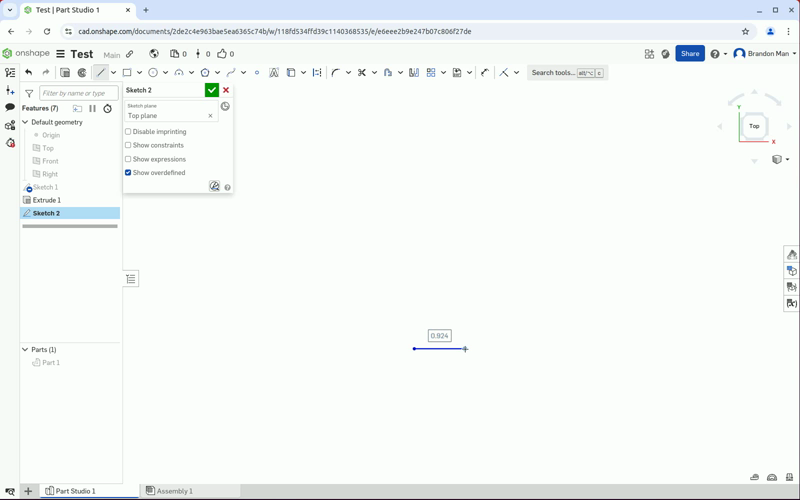
scroll(-6)
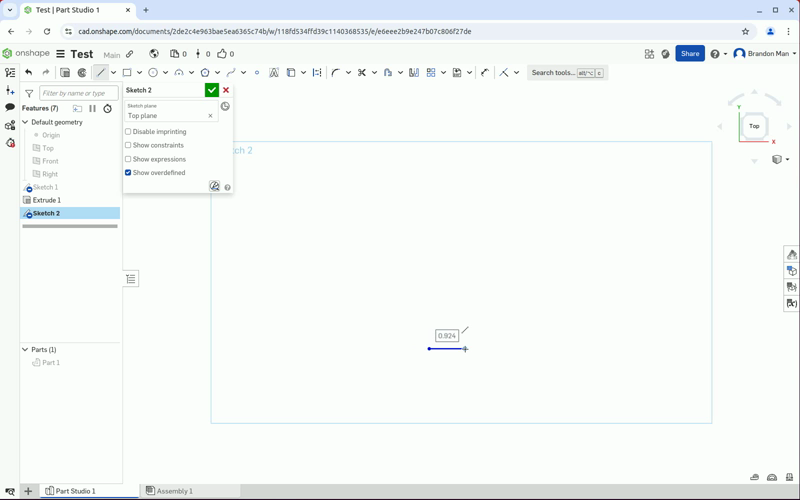
scroll(-6)
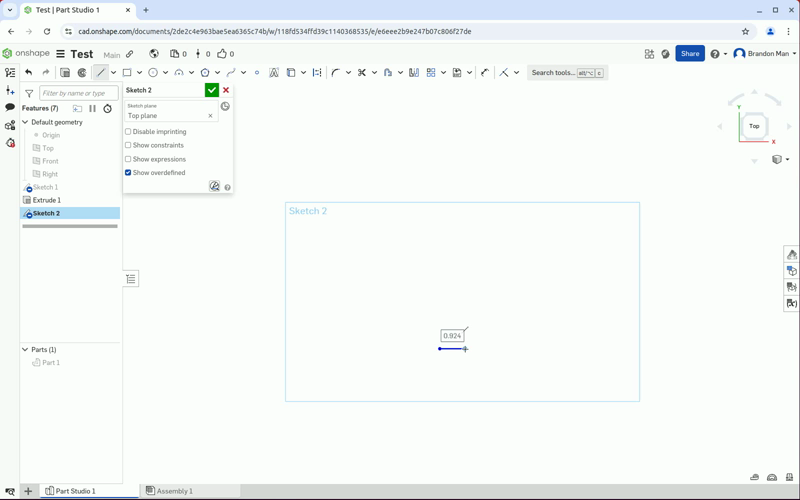
scroll(-6)
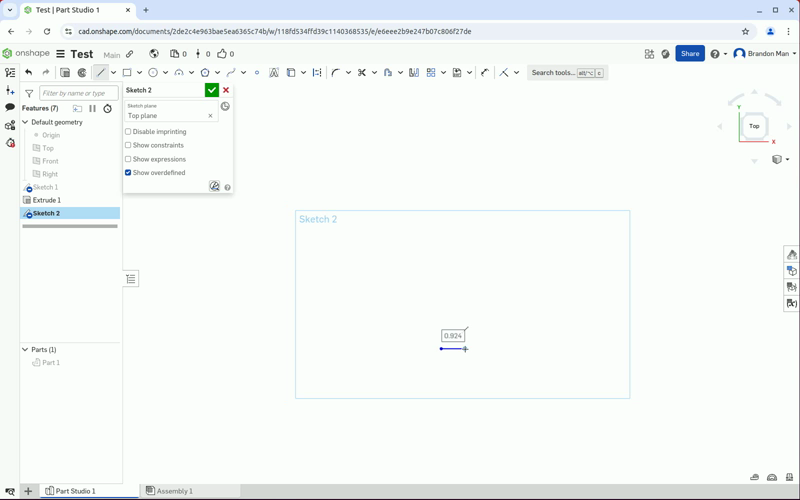
scroll(-6)
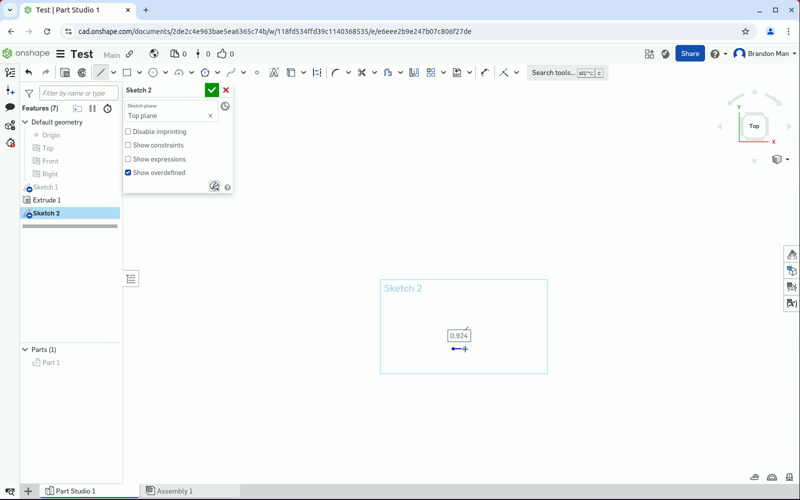
scroll(-6)
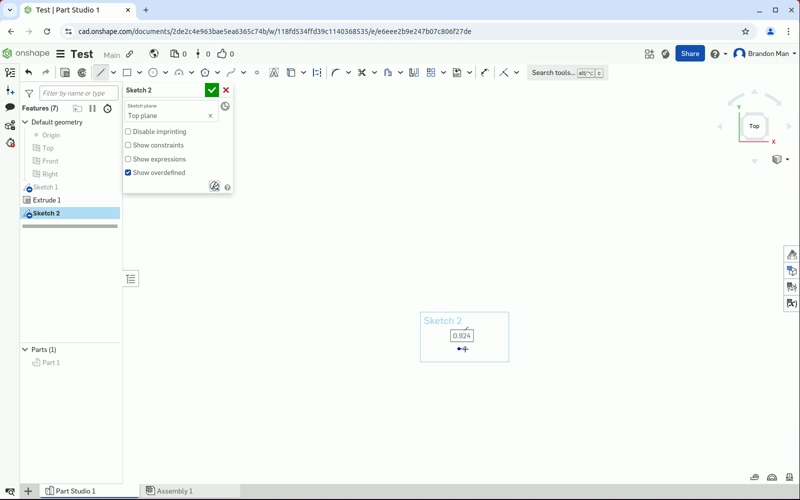
scroll(-6)
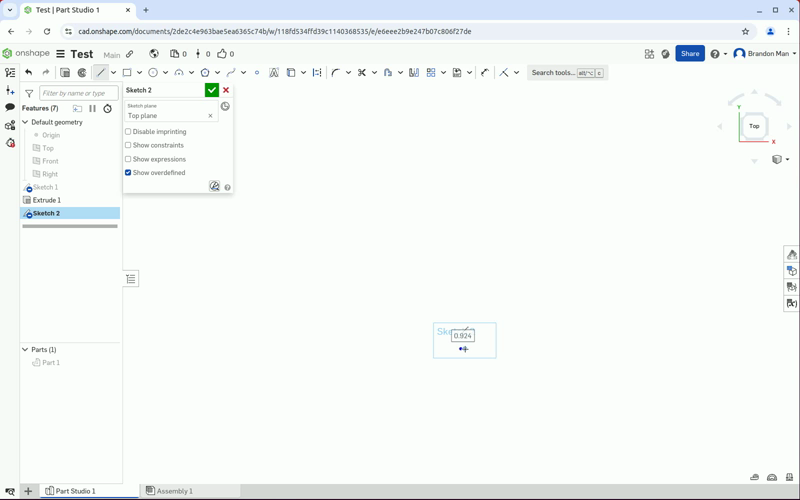
key_up(shift)
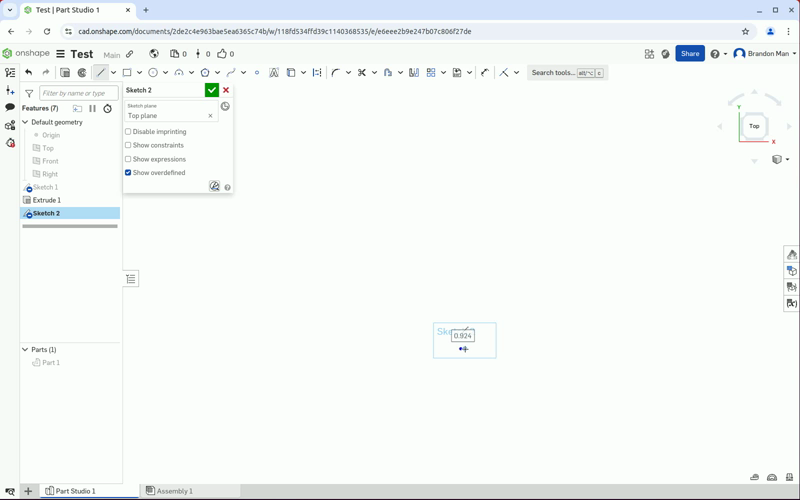
key_down(shift)
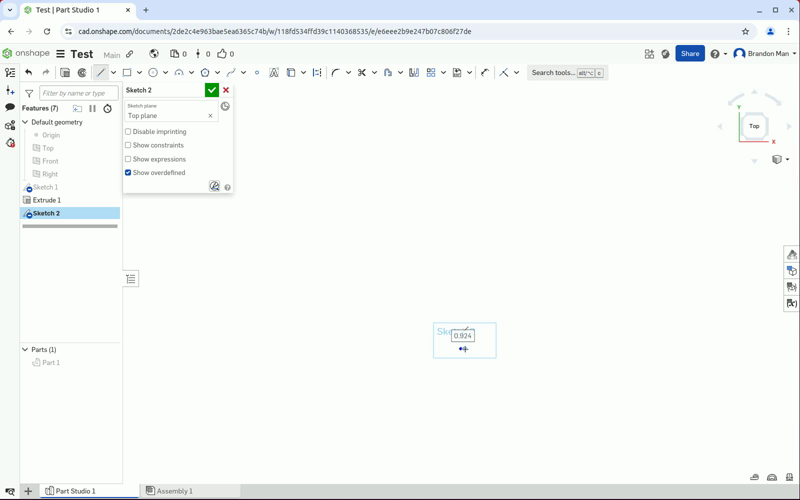
mouse_move(495, 348)
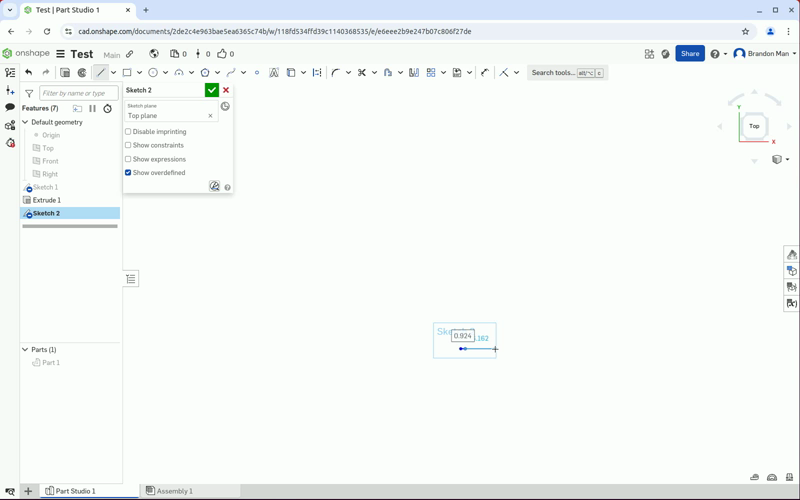
mouse_move(465, 344)
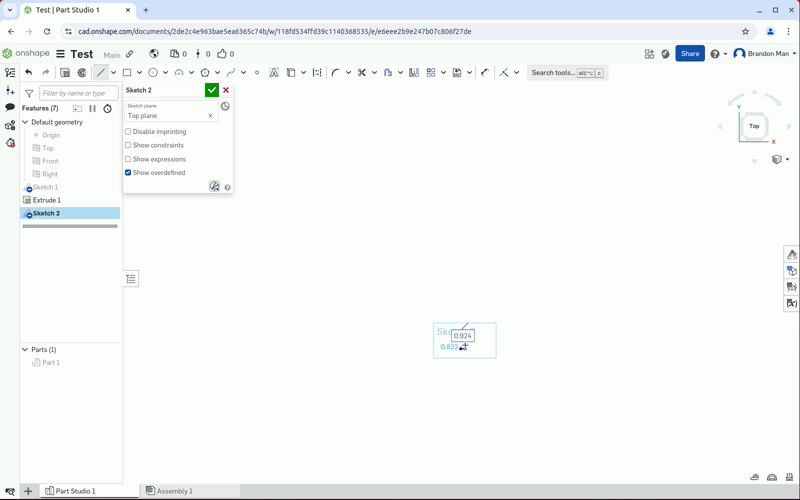
scroll(6)
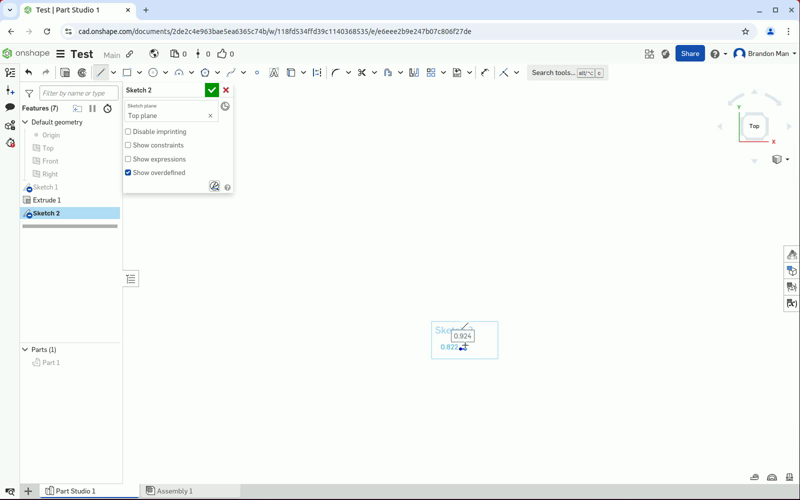
scroll(6)
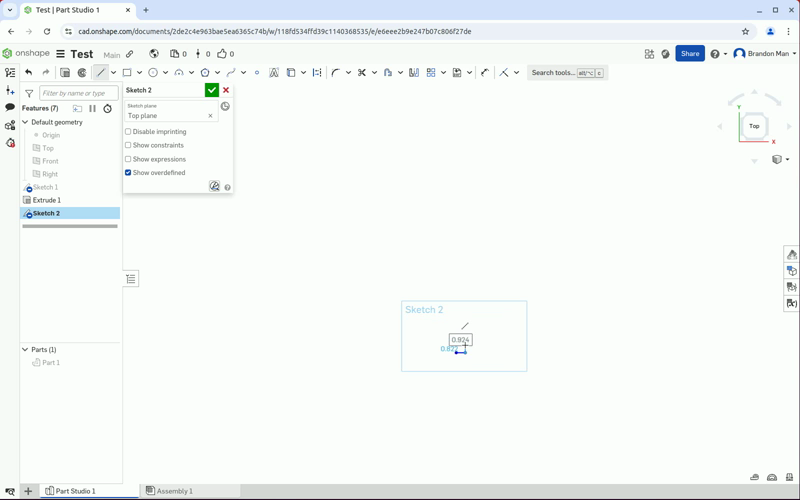
scroll(6)
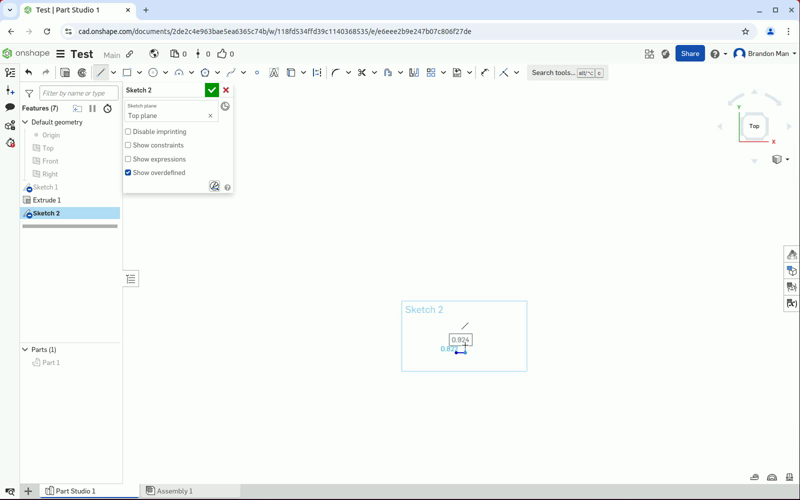
scroll(6)
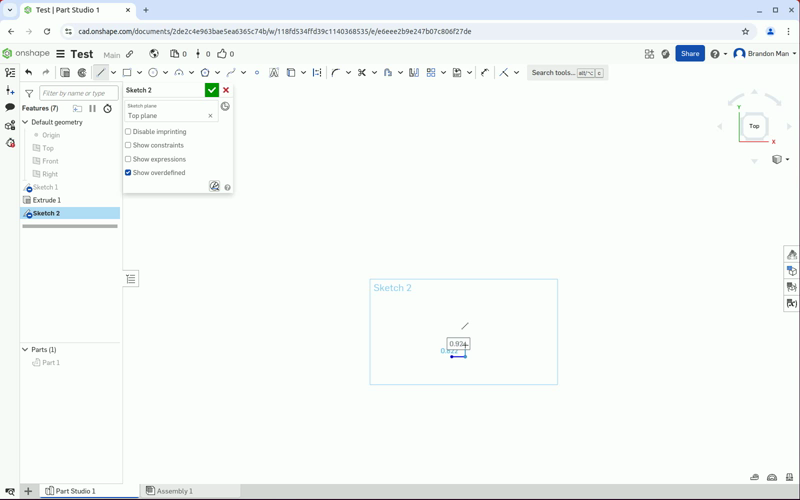
scroll(6)
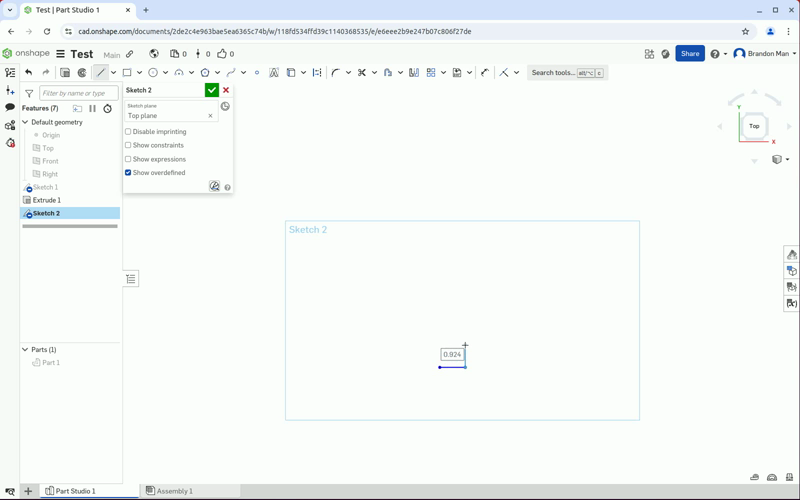
scroll(6)
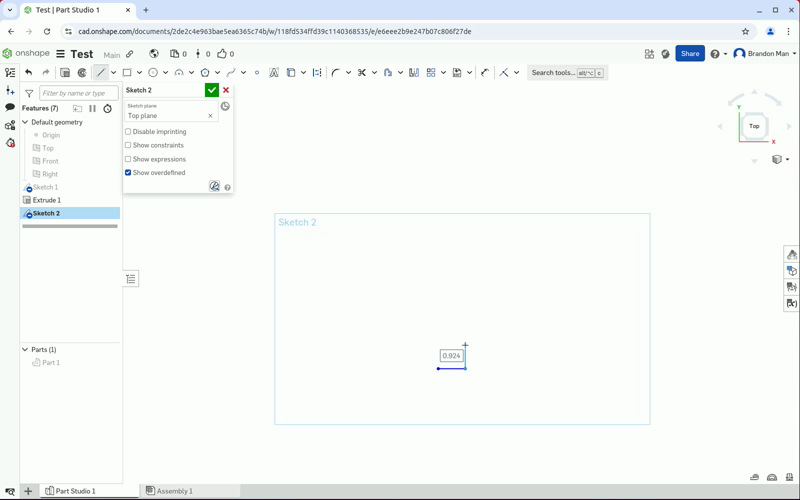
scroll(6)
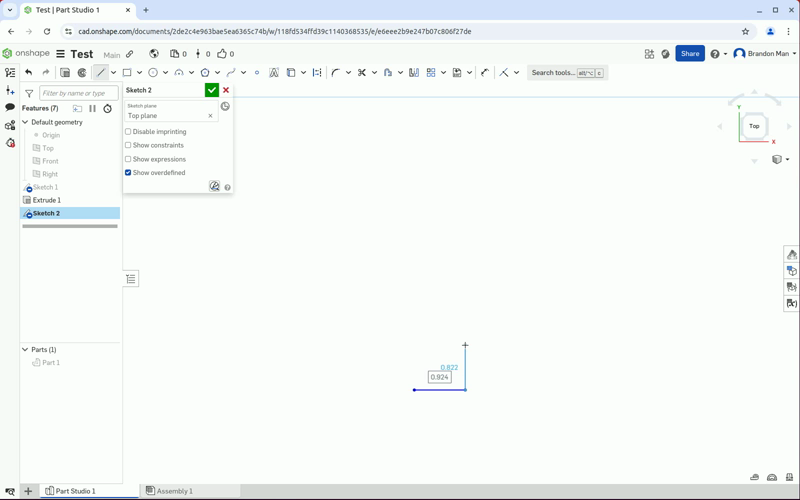
click(465, 344)
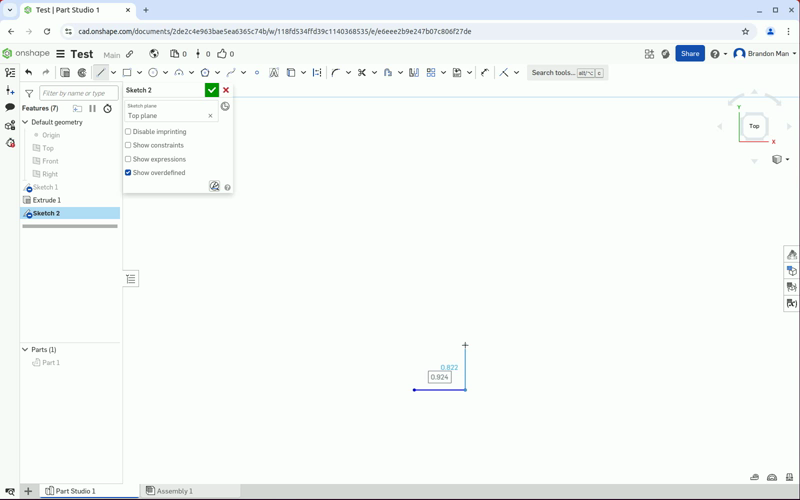
scroll(-6)
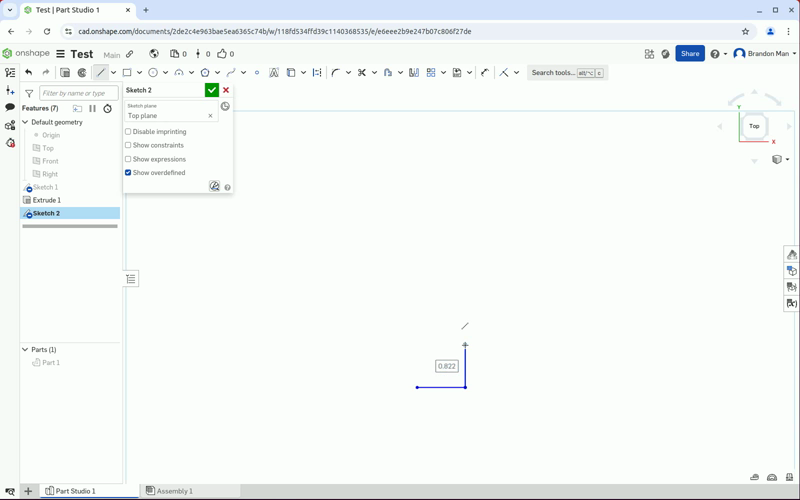
scroll(-6)
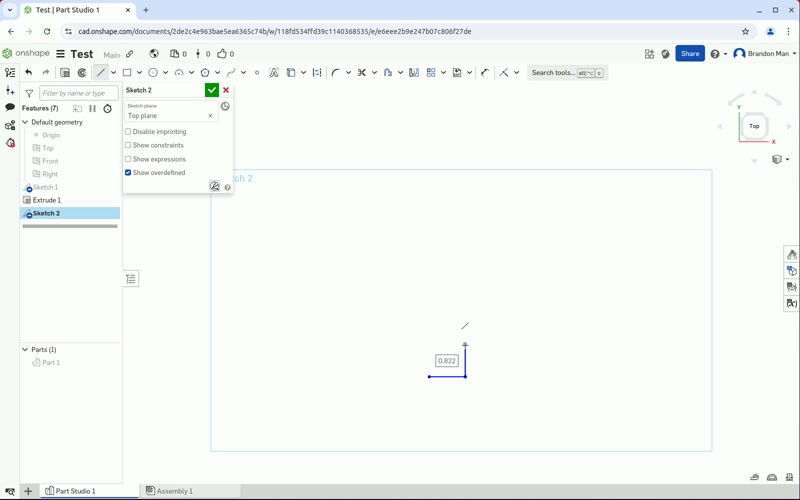
scroll(-6)
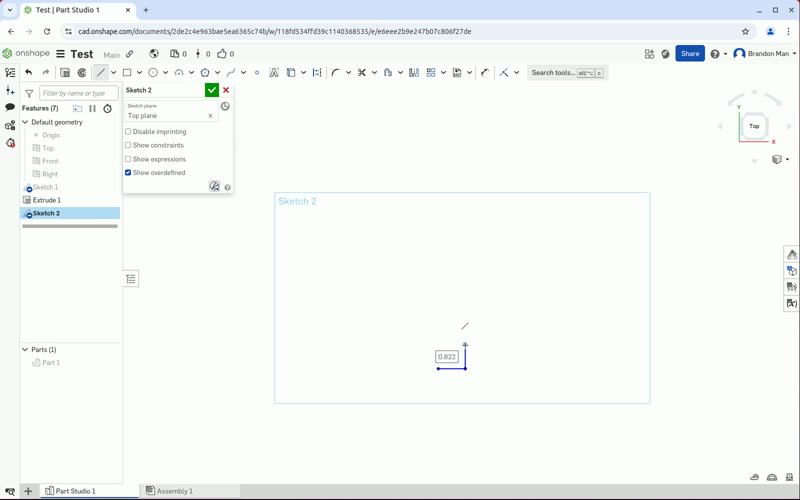
scroll(-6)
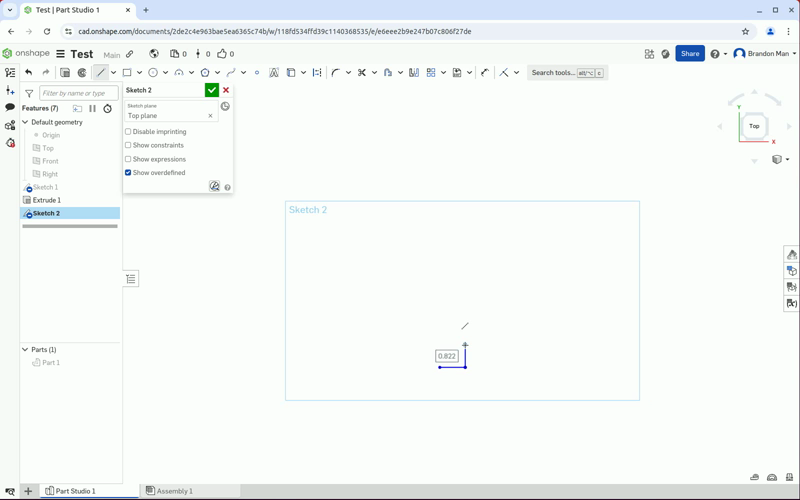
scroll(-6)
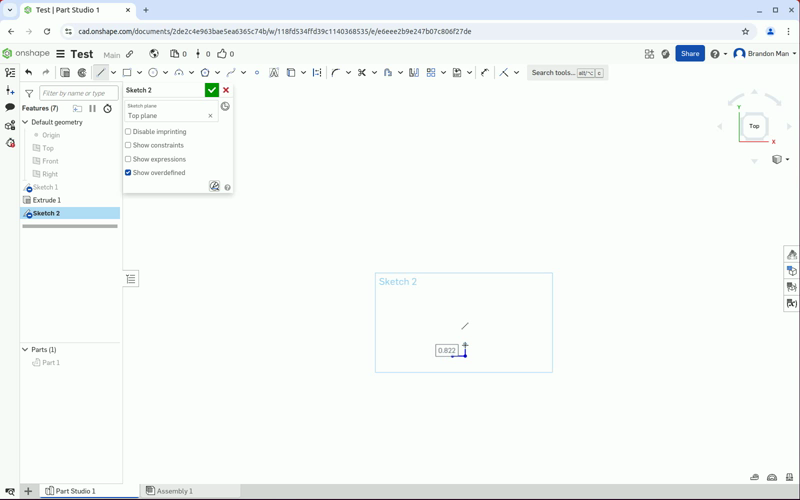
scroll(-6)
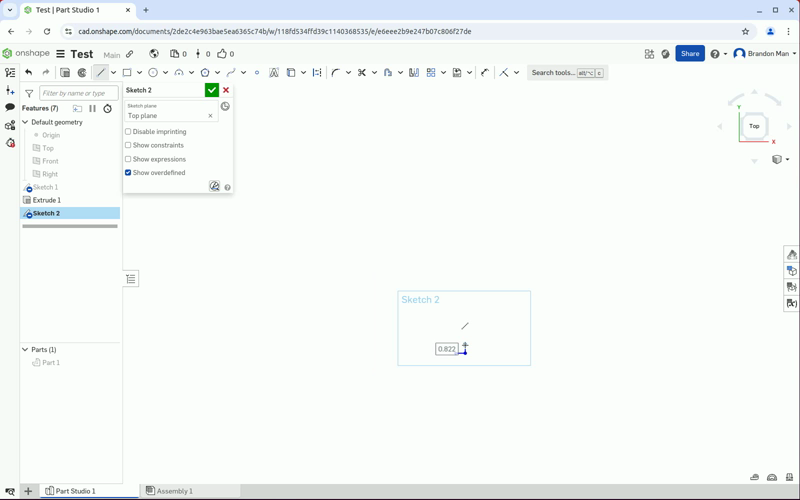
scroll(-6)
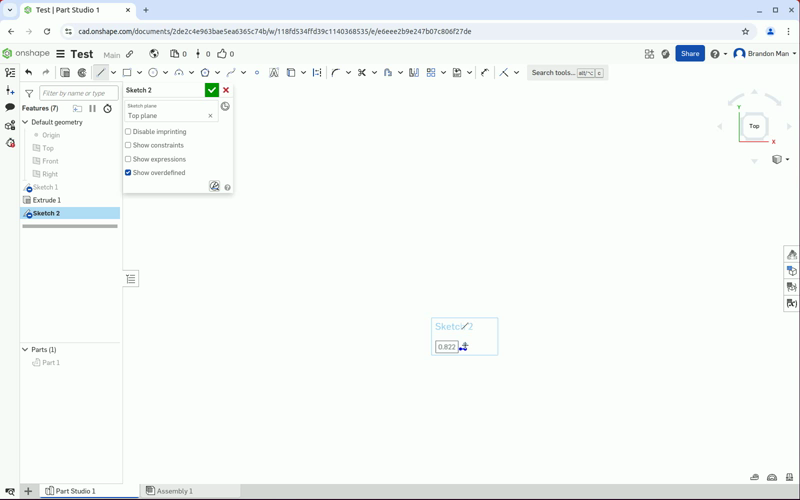
key_up(shift)
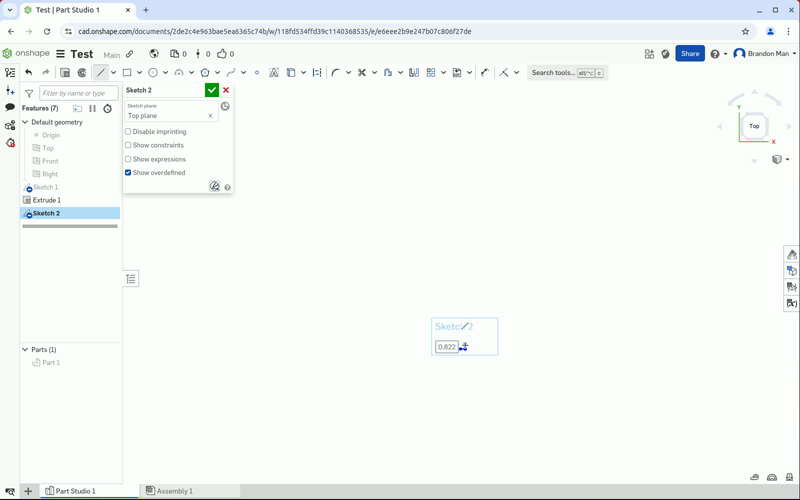
key_down(shift)
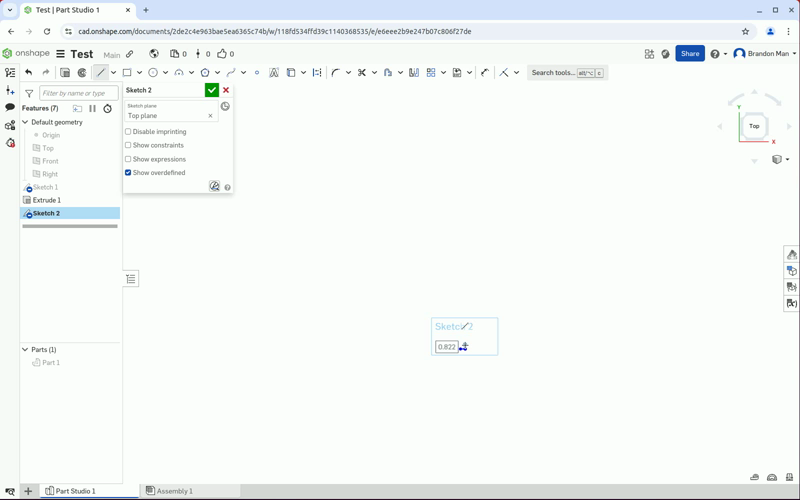
mouse_move(495, 344)
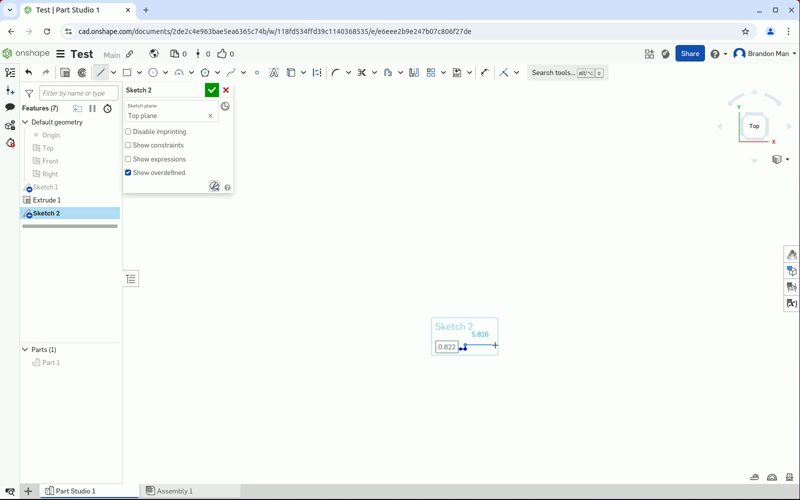
mouse_move(460, 344)
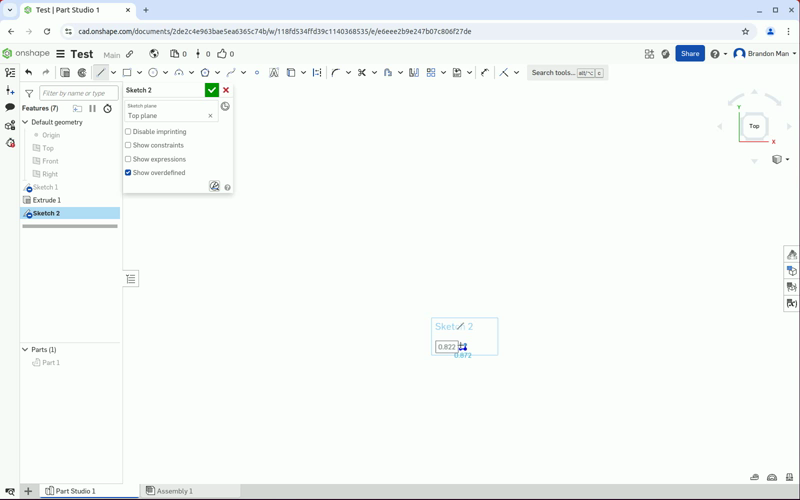
scroll(6)
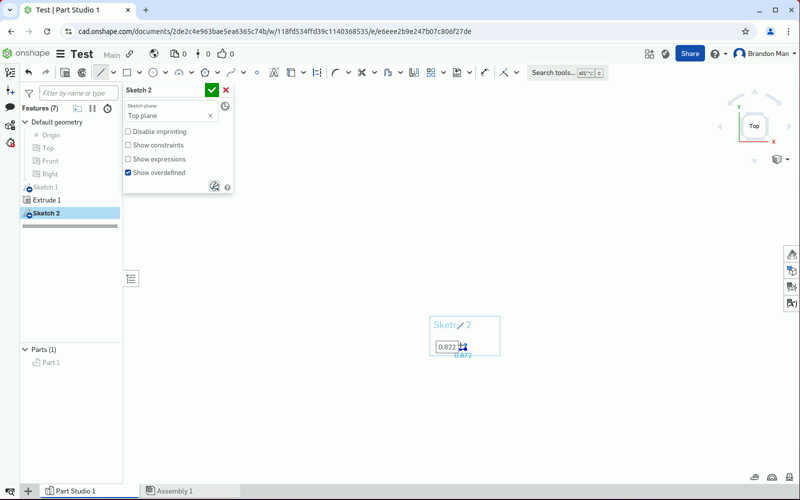
scroll(6)
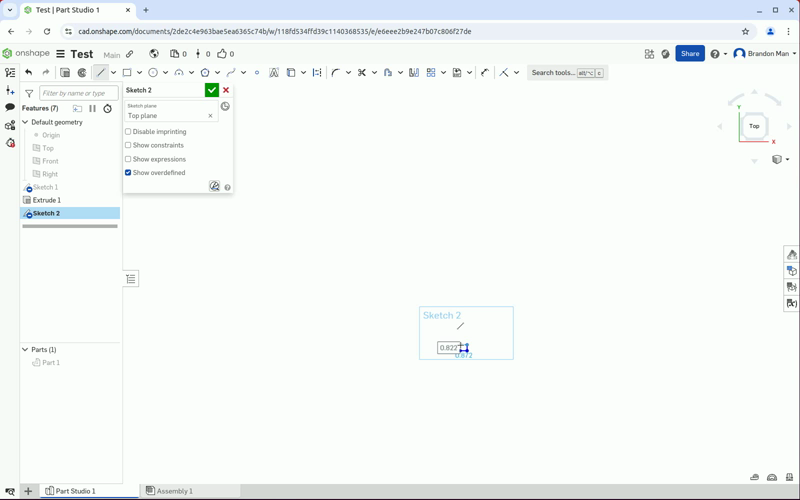
scroll(6)
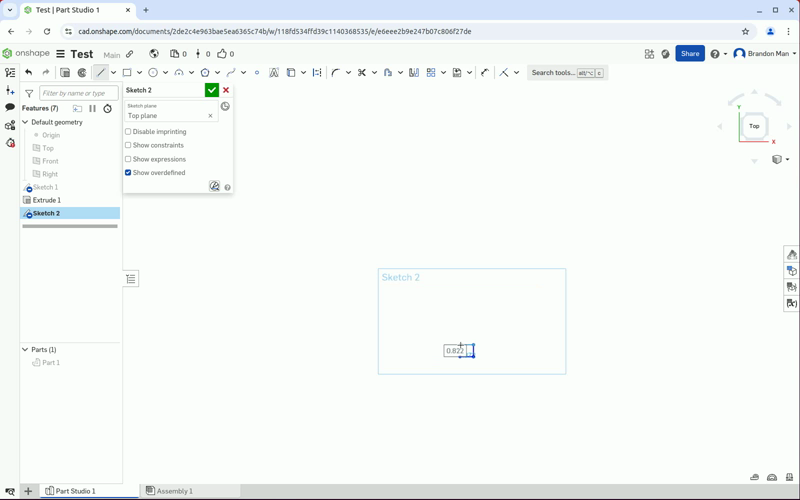
scroll(6)
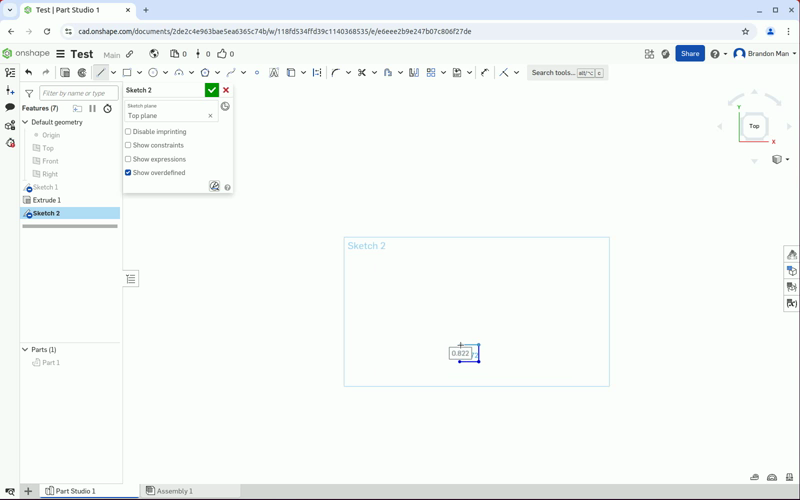
scroll(6)
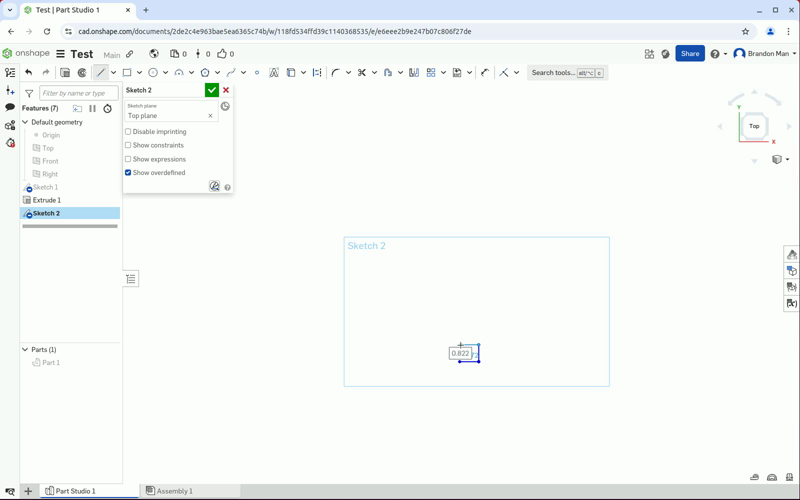
scroll(6)
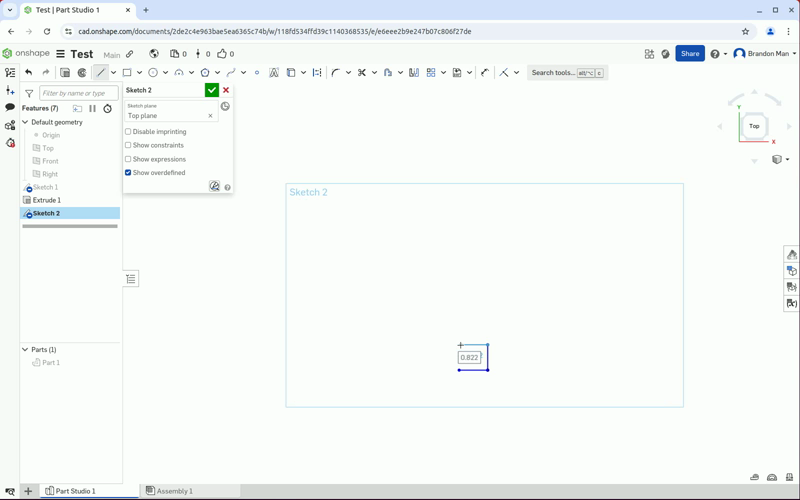
scroll(6)
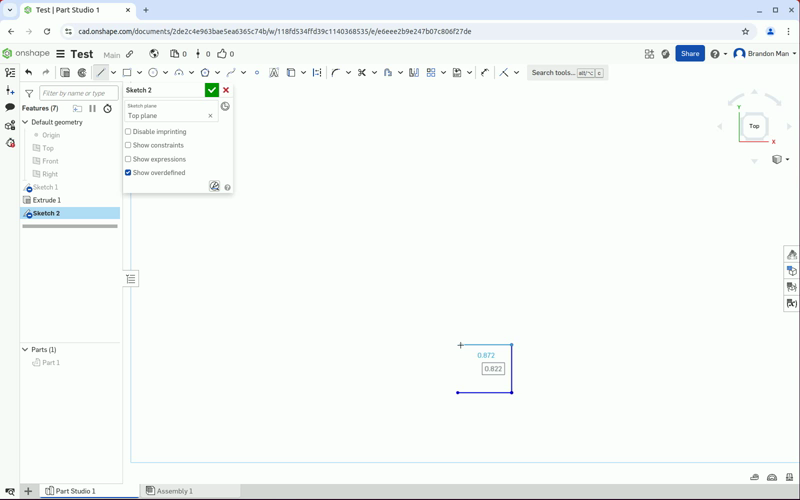
click(460, 344)
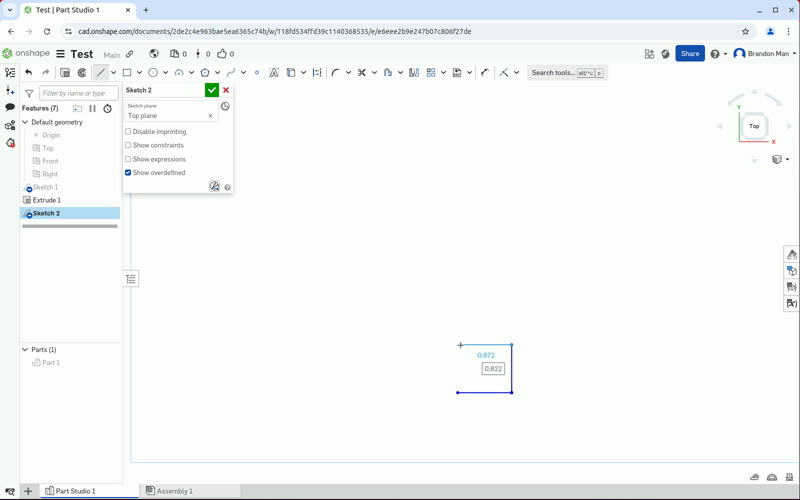
scroll(-6)
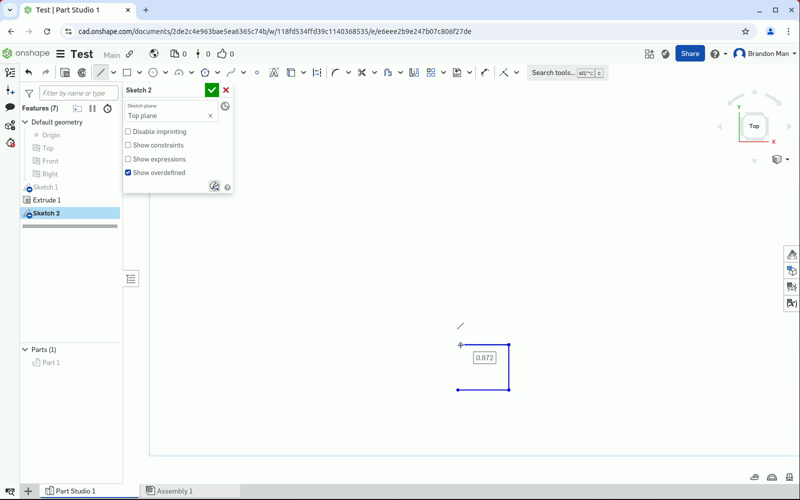
scroll(-6)
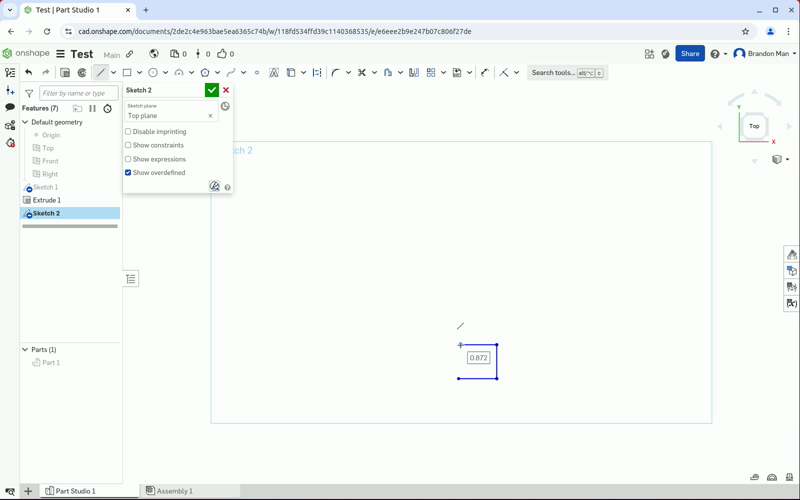
scroll(-6)
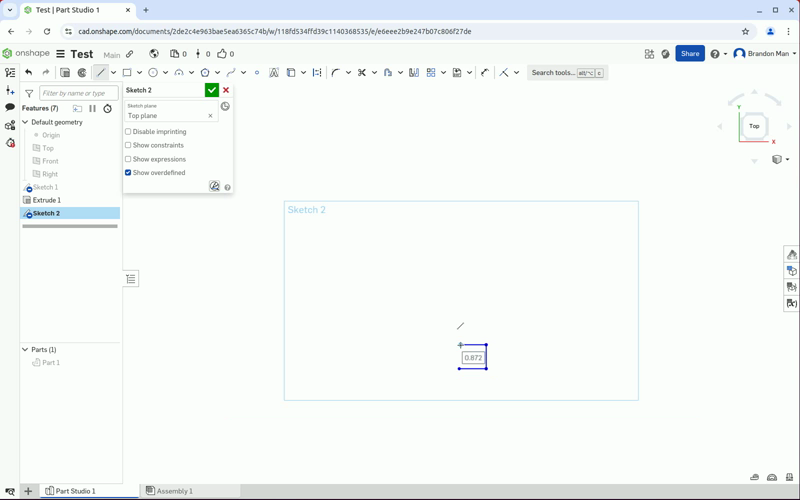
scroll(-6)
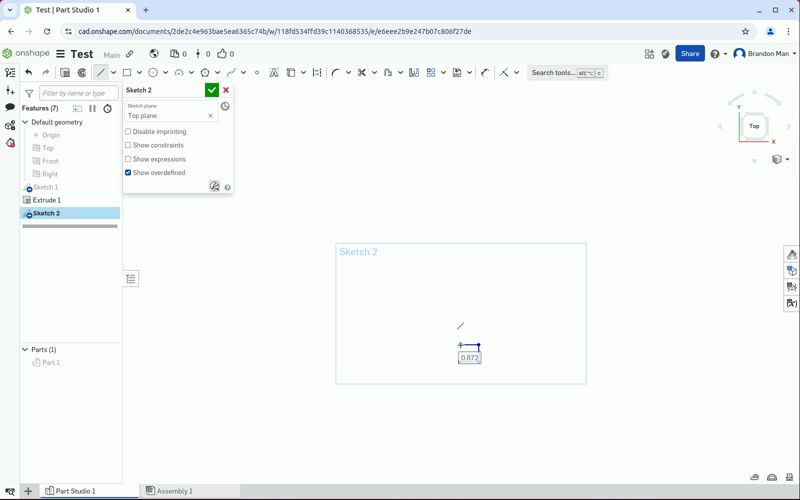
scroll(-6)
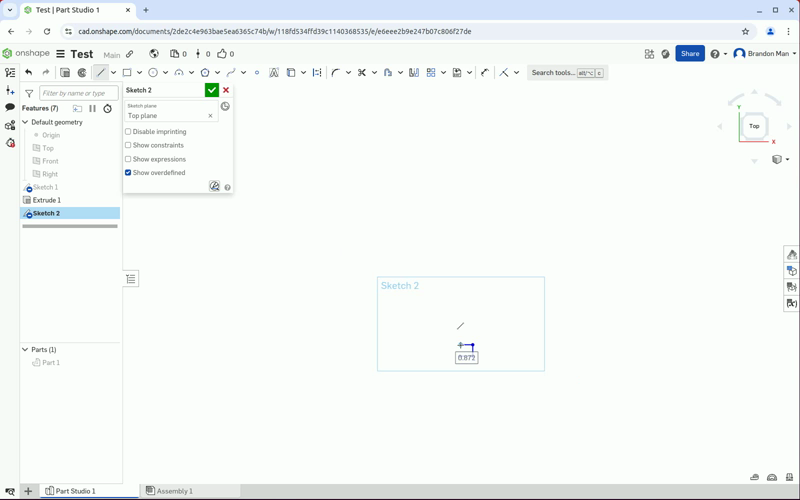
scroll(-6)
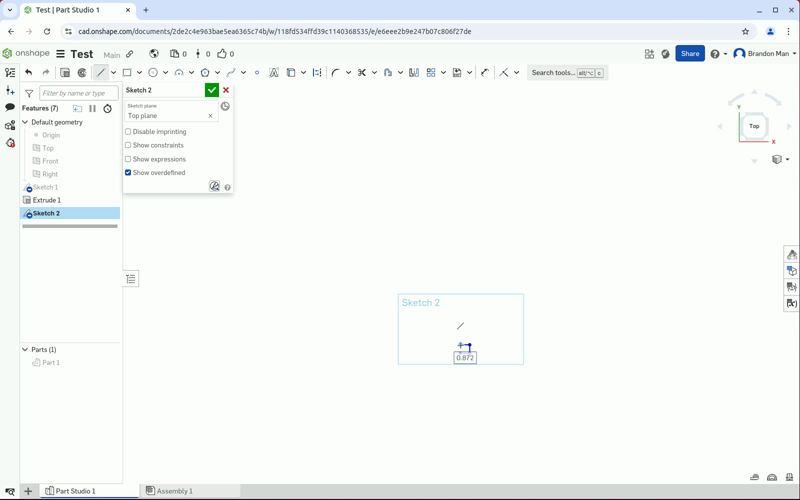
scroll(-6)
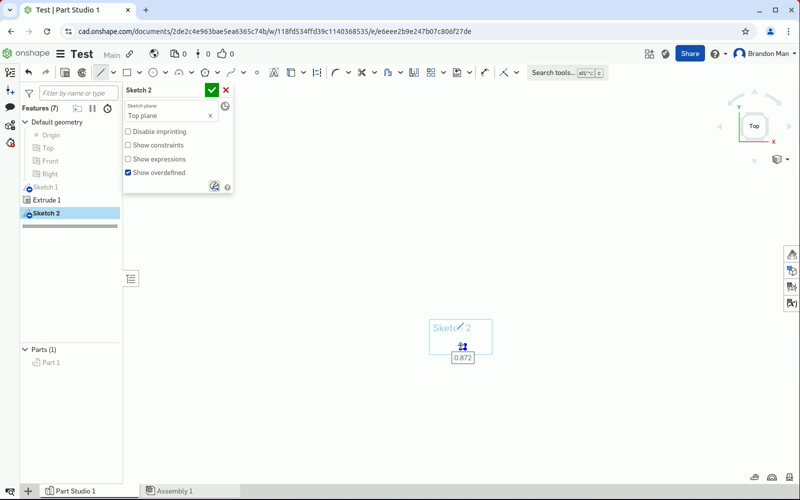
key_up(shift)
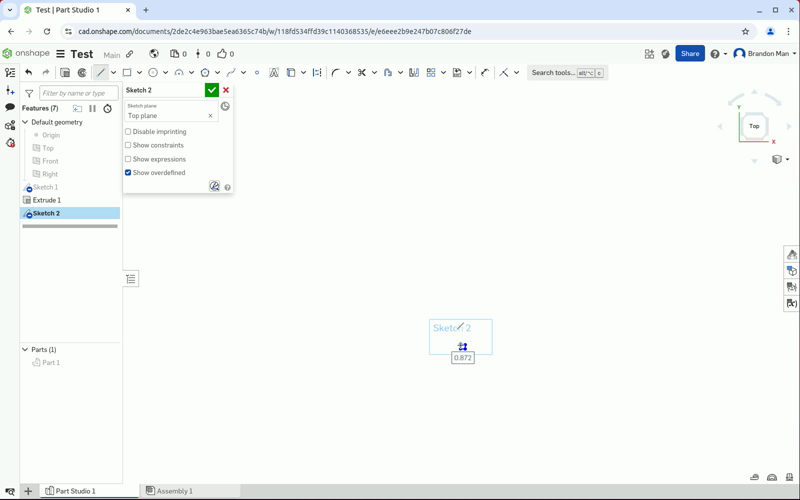
mouse_move(490, 344)
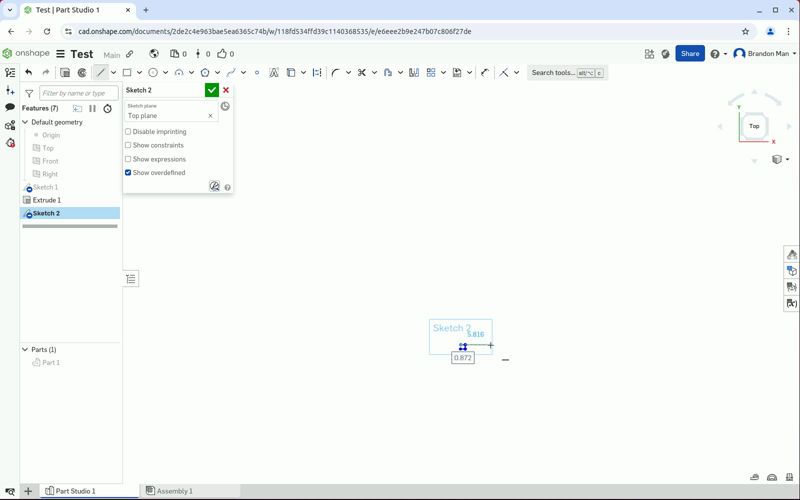
key_down(shift)
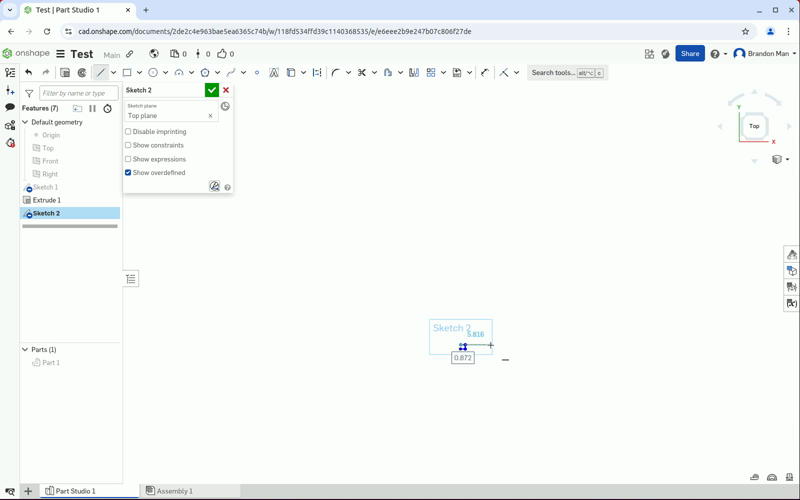
mouse_move(460, 348)
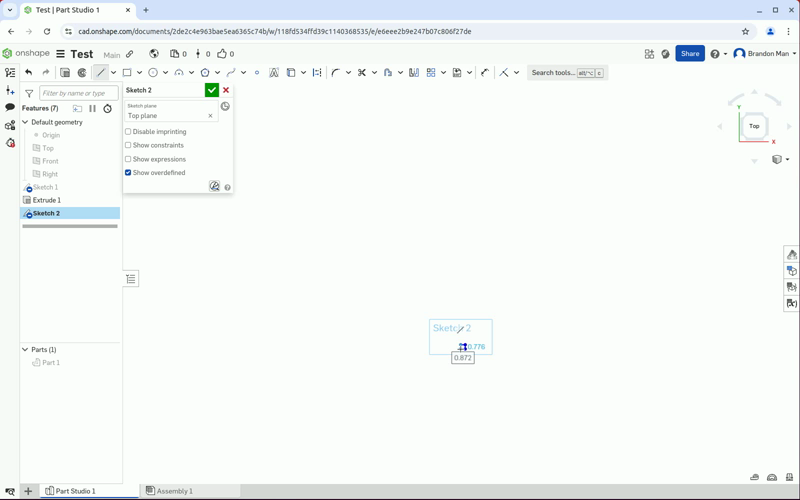
scroll(6)
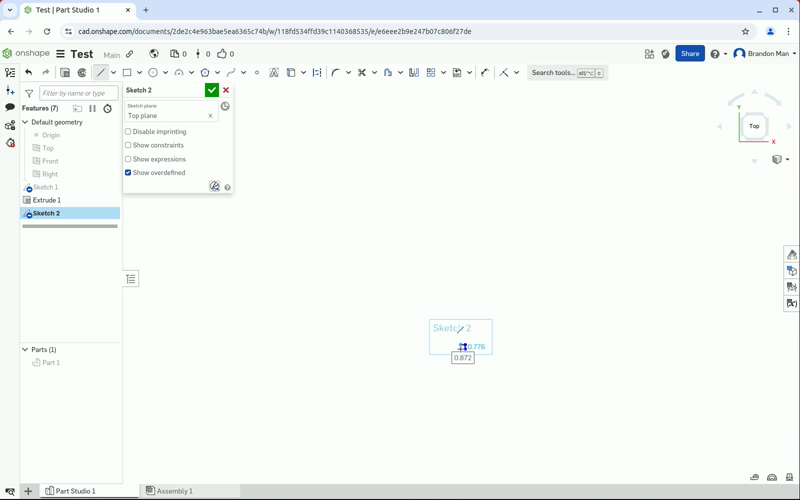
scroll(6)
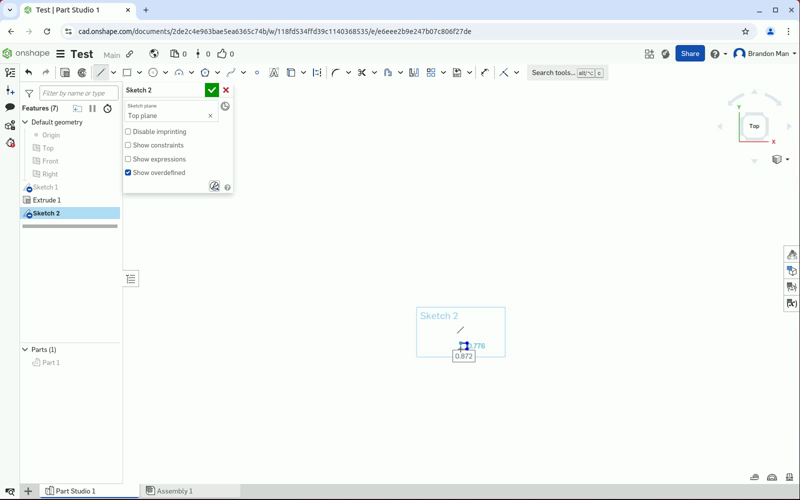
scroll(6)
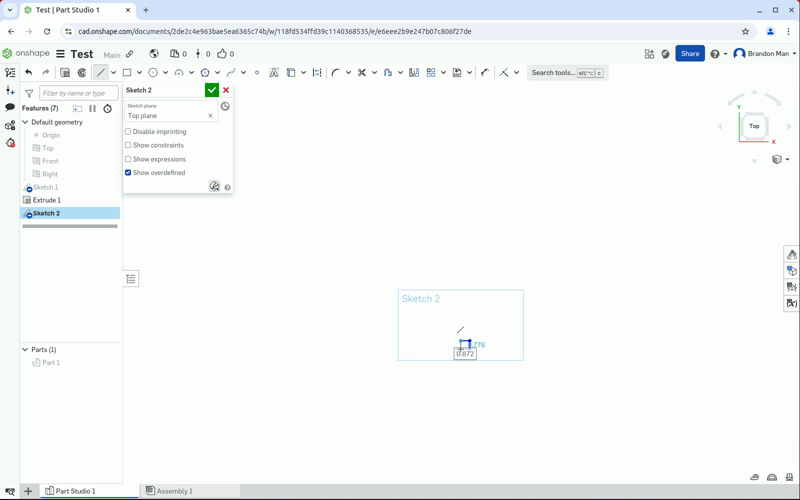
scroll(6)
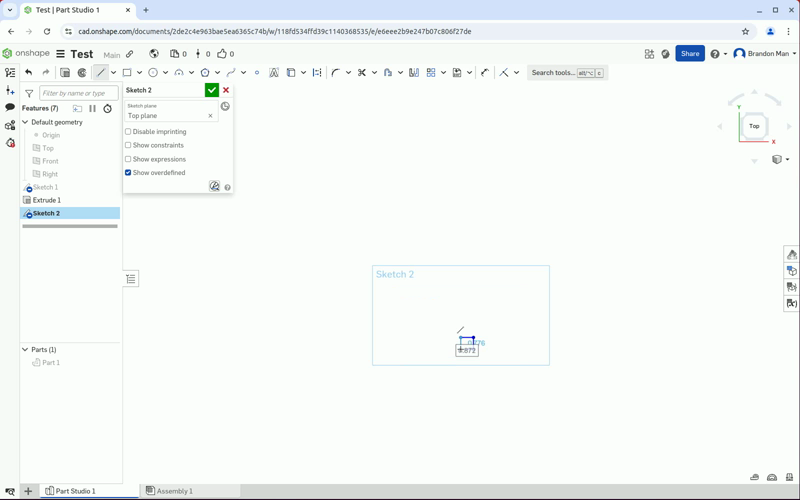
scroll(6)
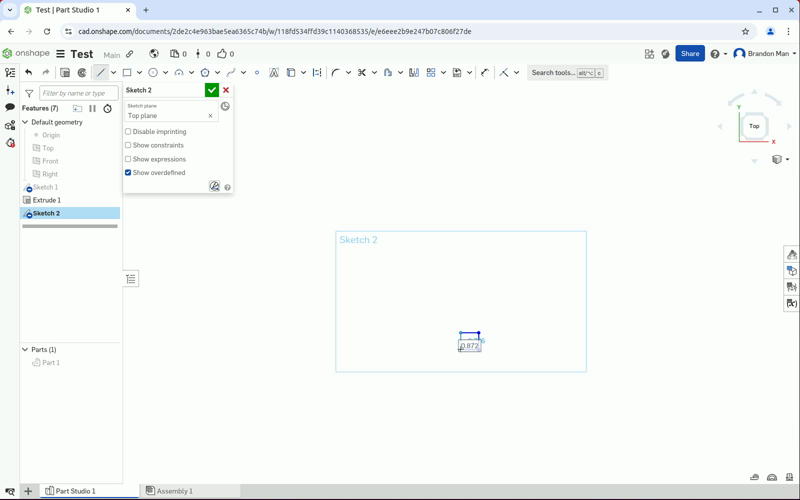
scroll(6)
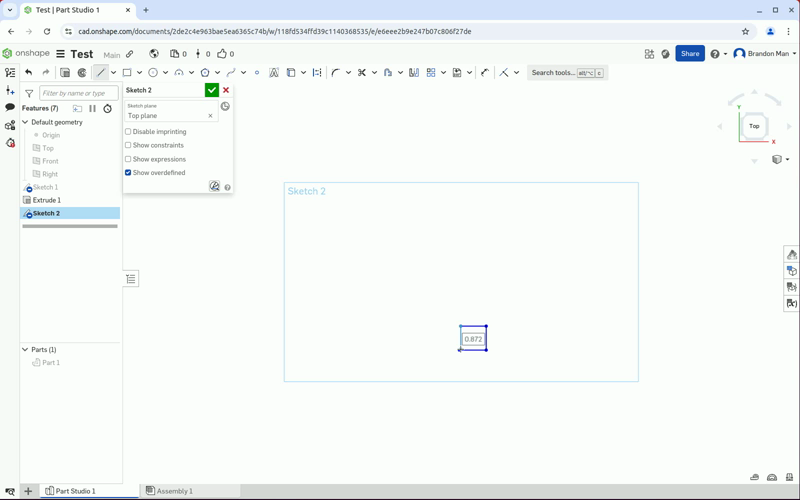
scroll(6)
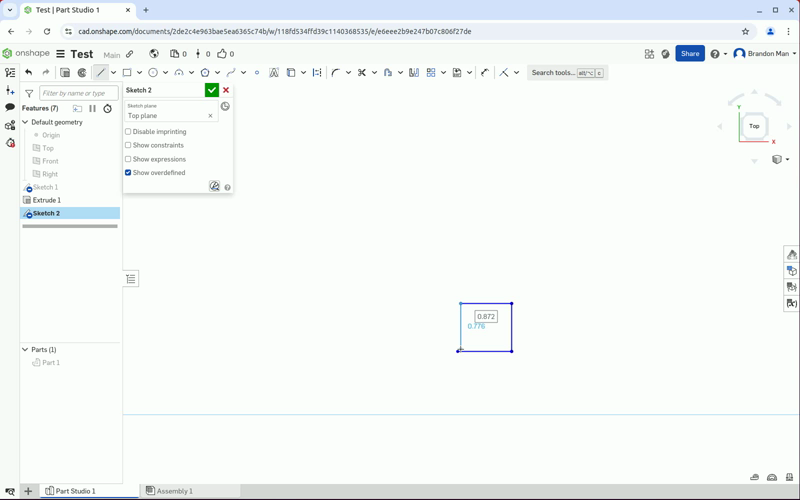
key_up(shift)
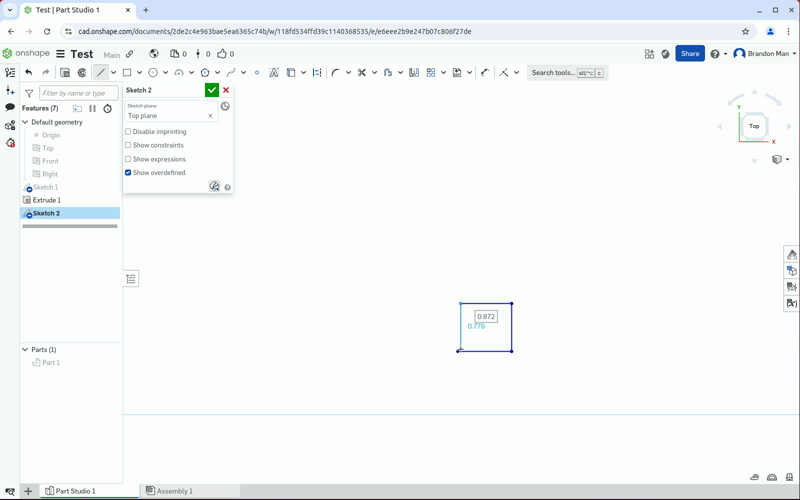
click(460, 348)
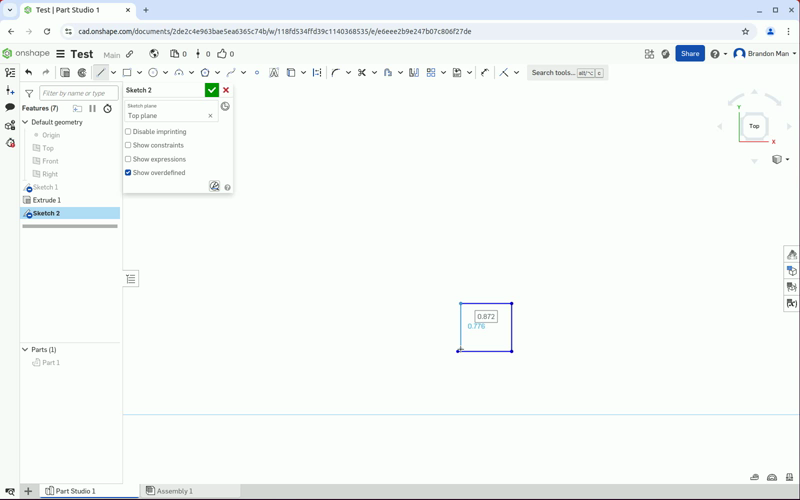
scroll(-6)
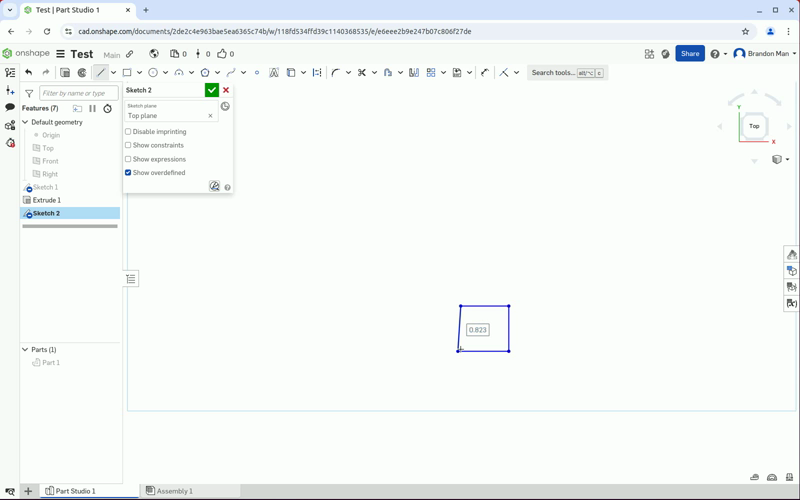
scroll(-6)
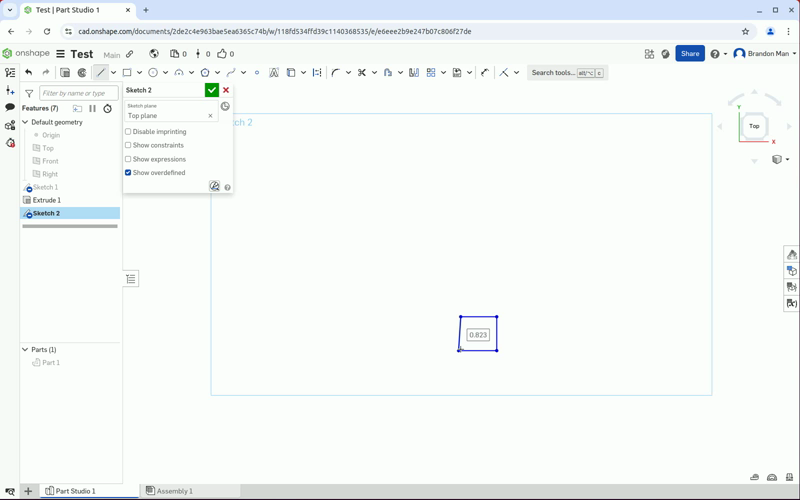
scroll(-6)
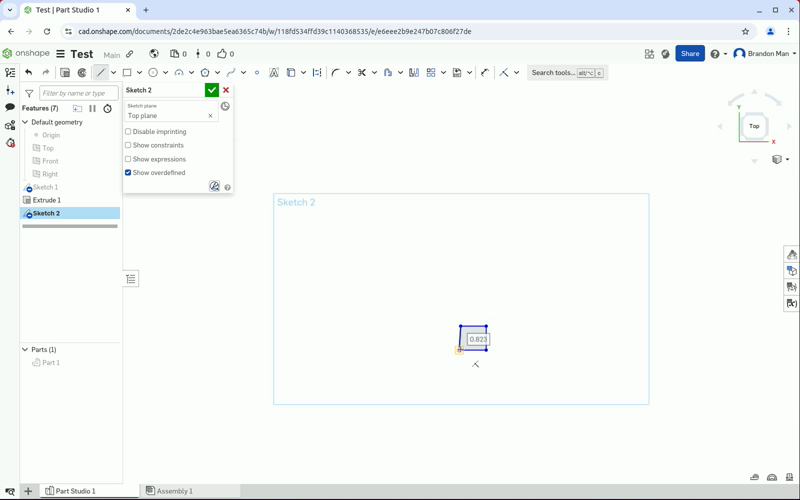
scroll(-6)
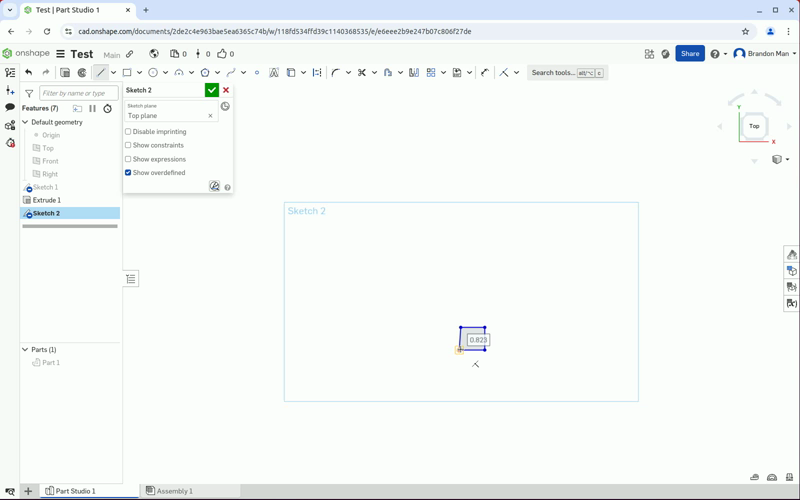
scroll(-6)
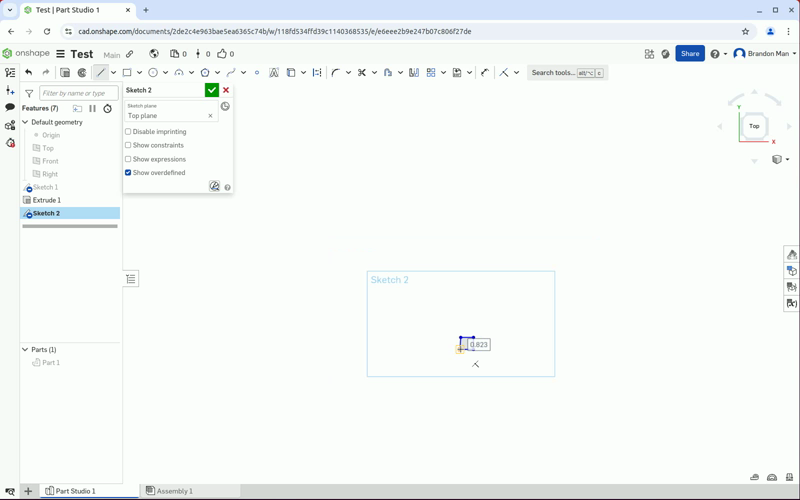
scroll(-6)
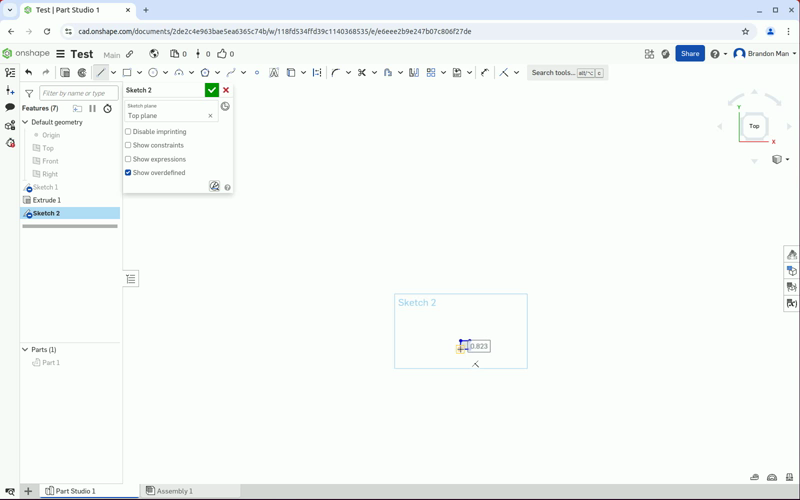
scroll(-6)
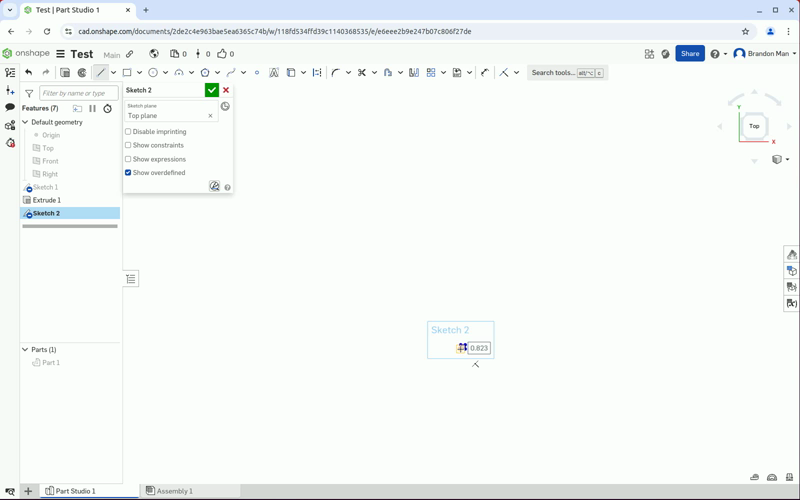
key(esc)
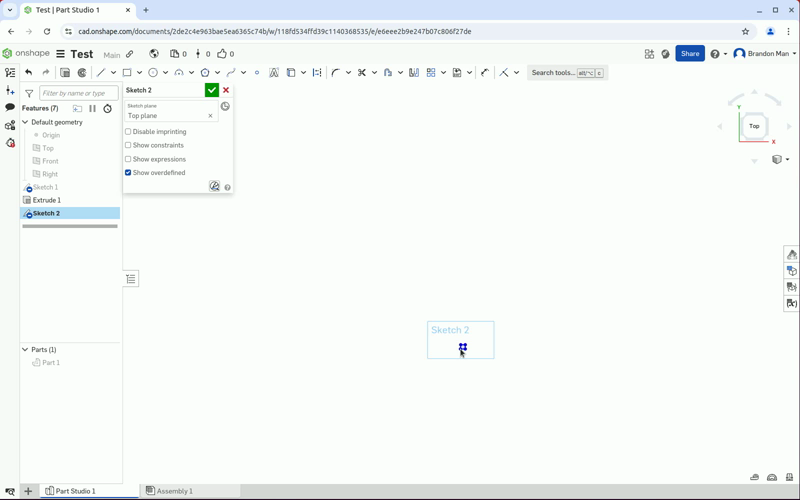
mouse_move(465, 345)
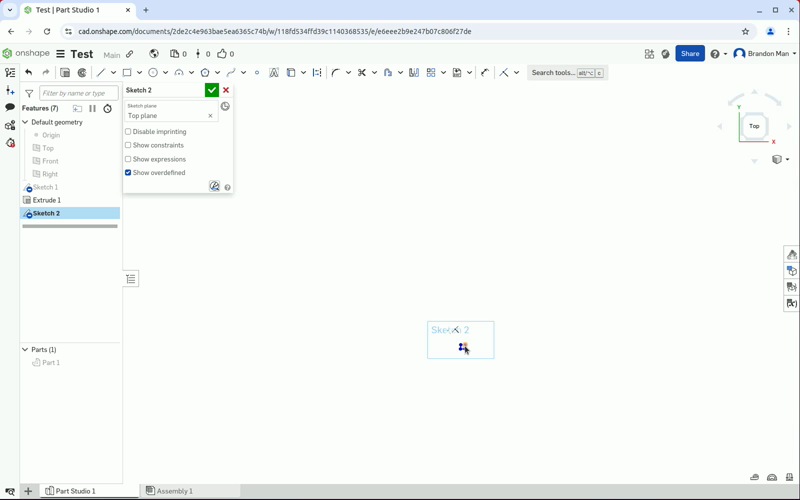
scroll(6)
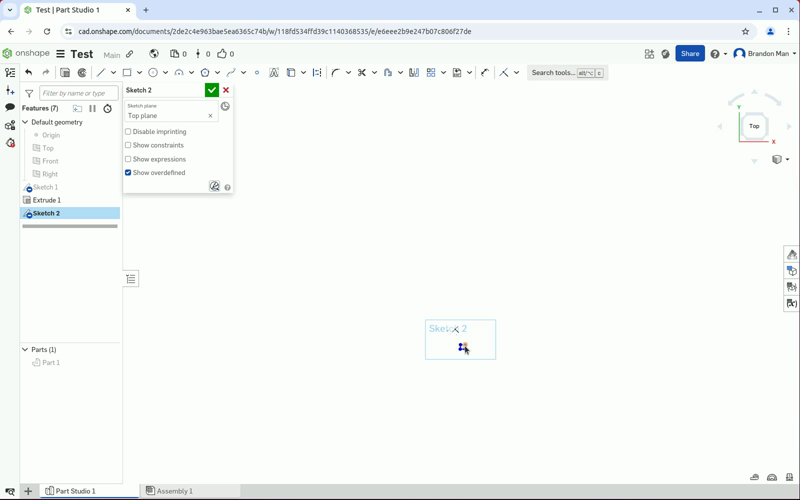
scroll(6)
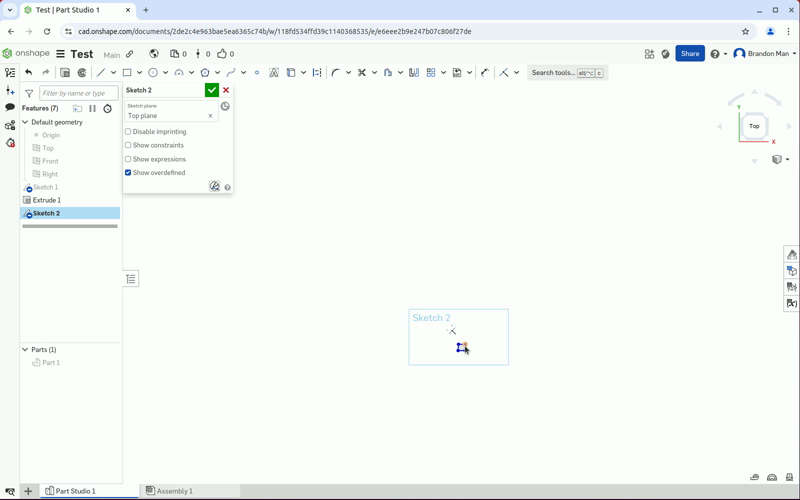
scroll(6)
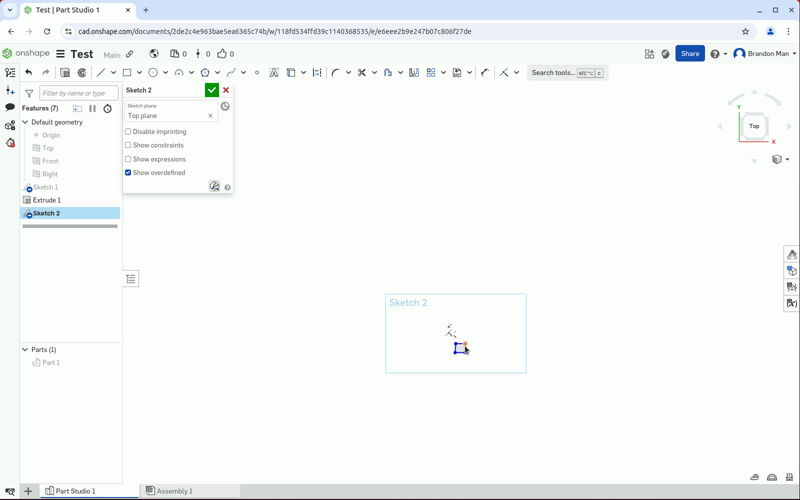
scroll(6)
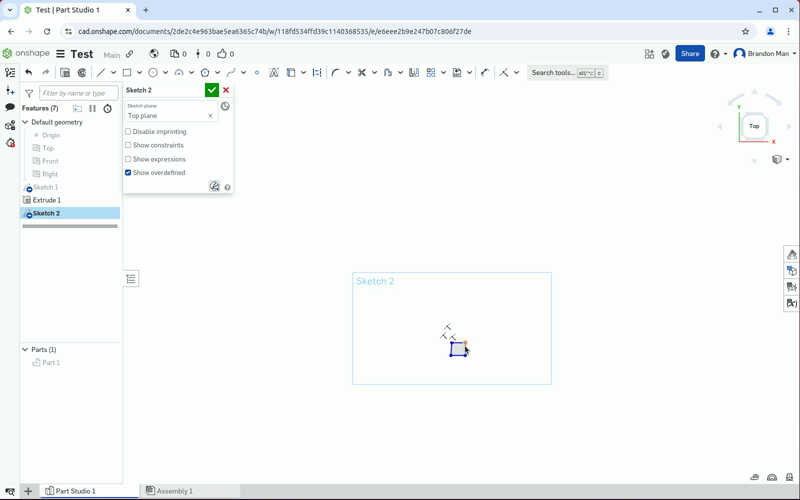
scroll(6)
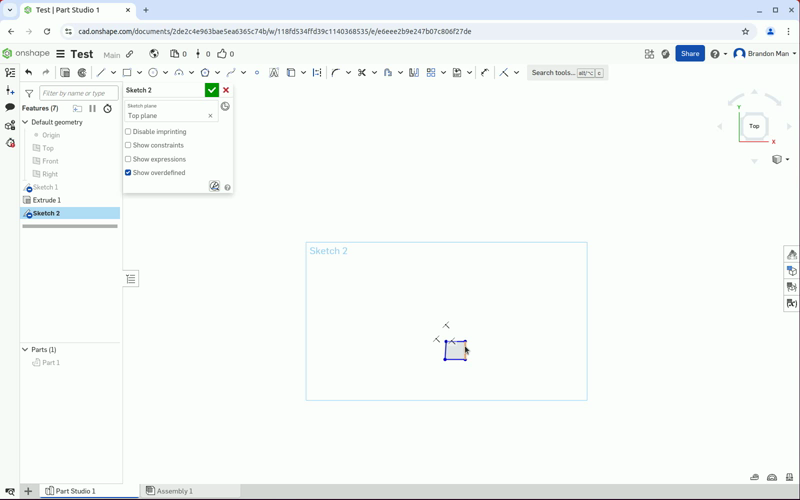
scroll(6)
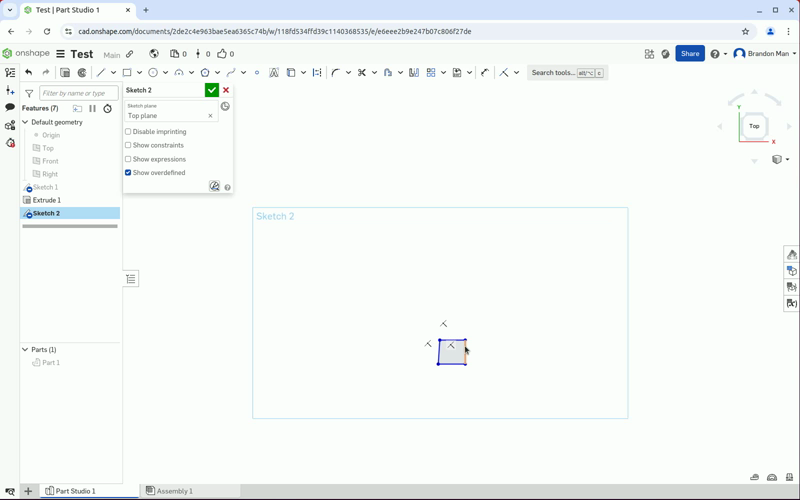
scroll(6)
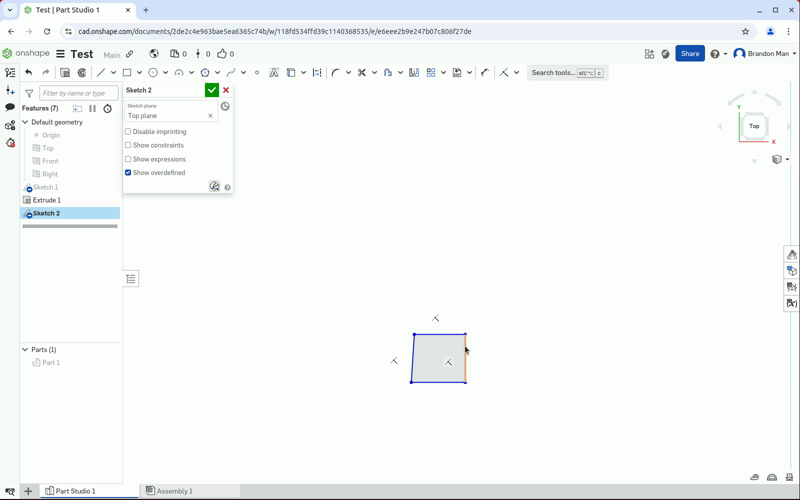
click(465, 345)
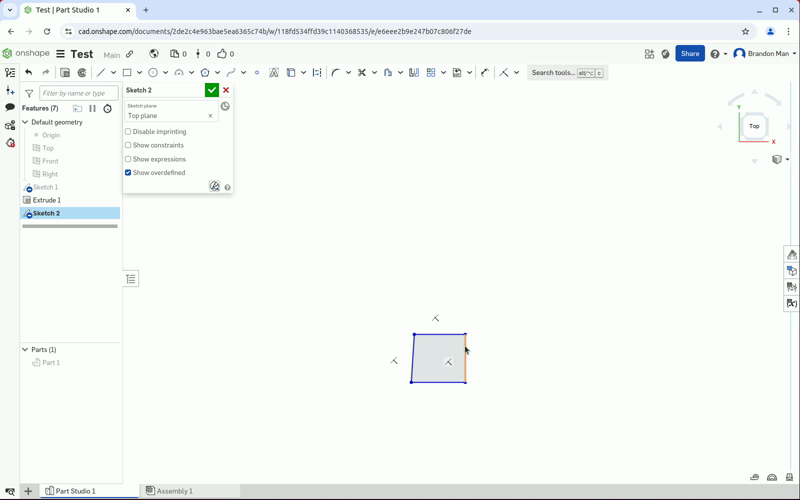
scroll(-6)
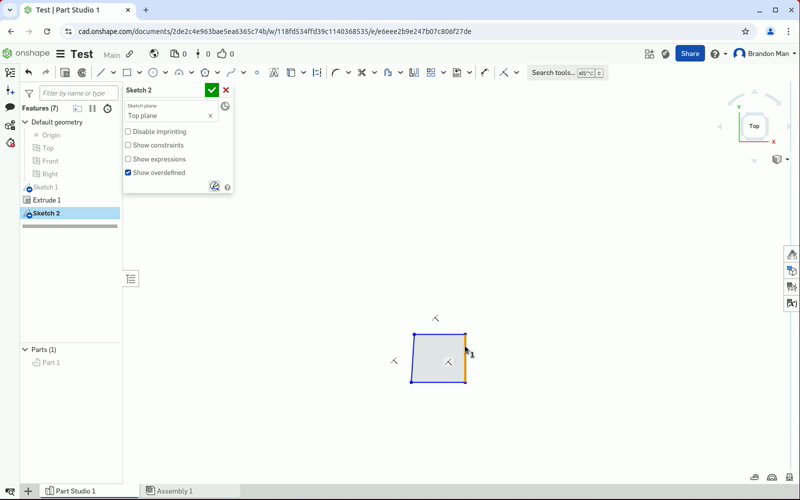
scroll(-6)
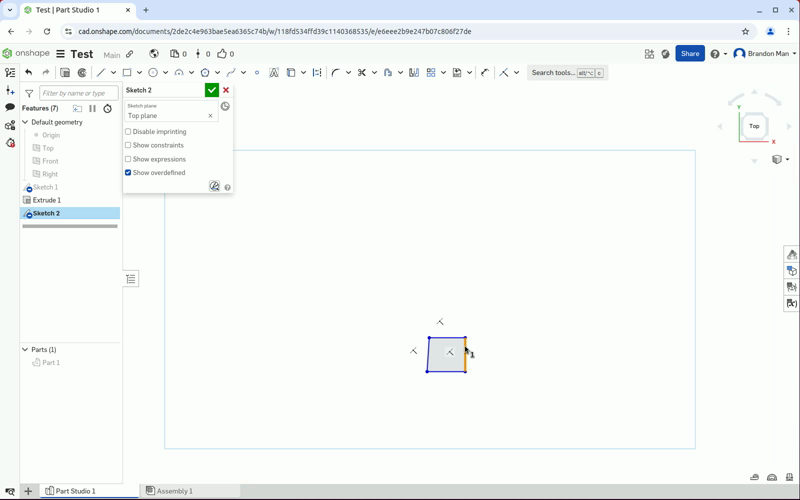
scroll(-6)
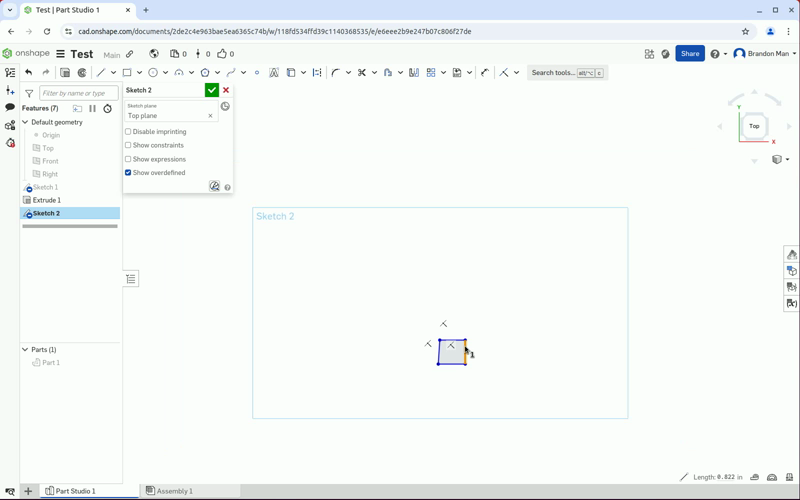
scroll(-6)
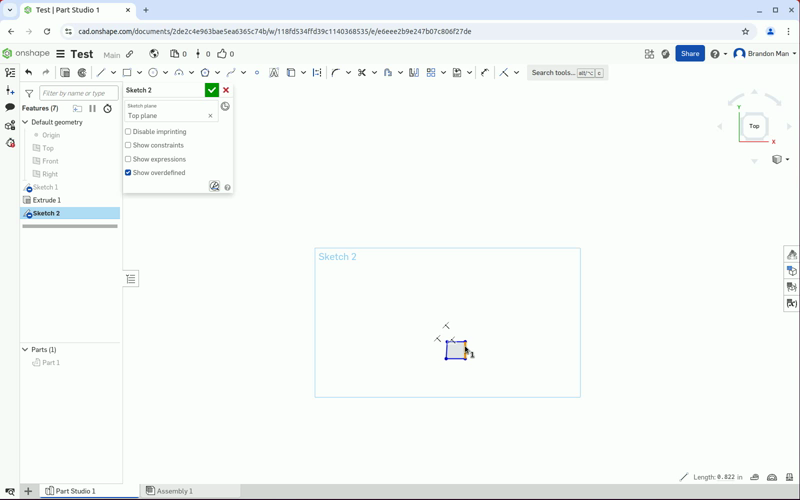
scroll(-6)
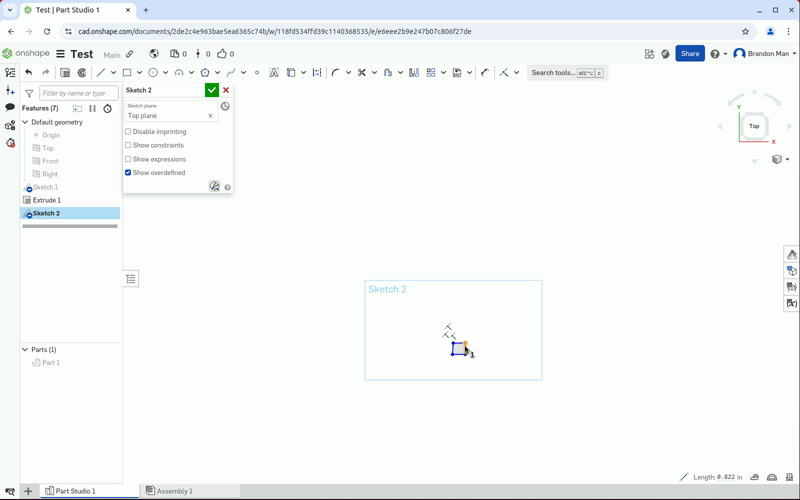
scroll(-6)
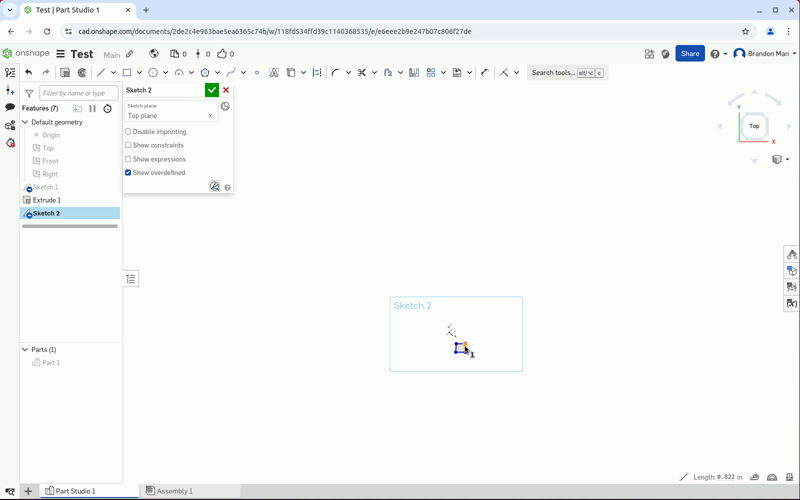
scroll(-6)
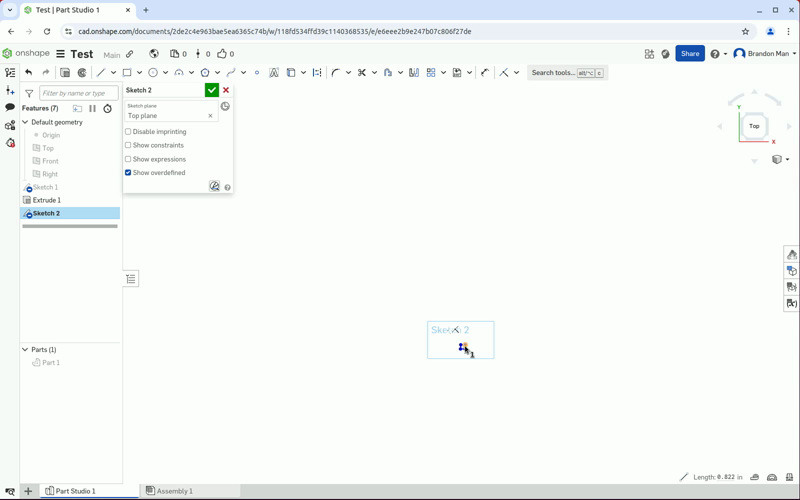
mouse_move(73, 352)
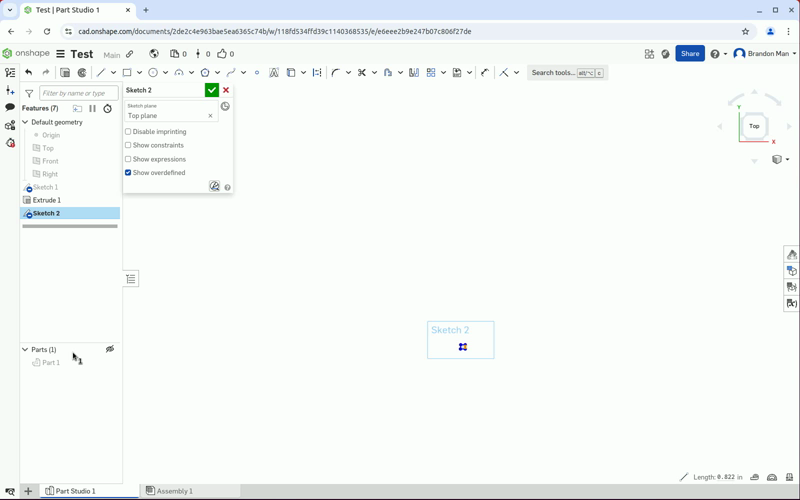
key(shift+y)
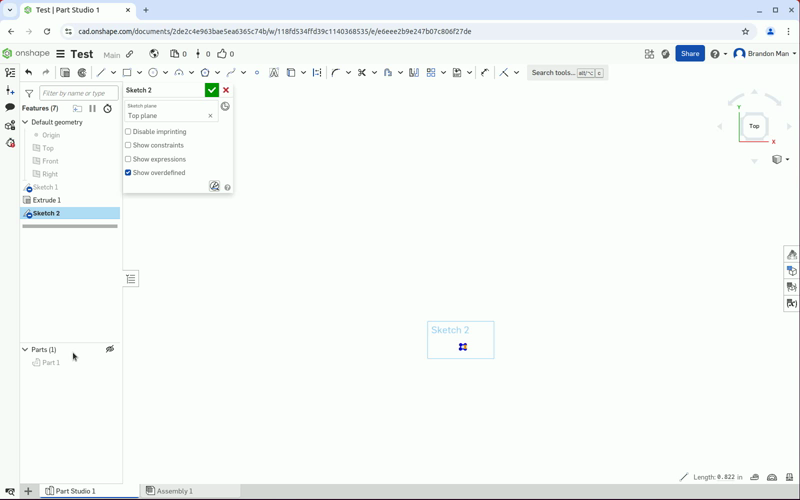
key(shift+e)
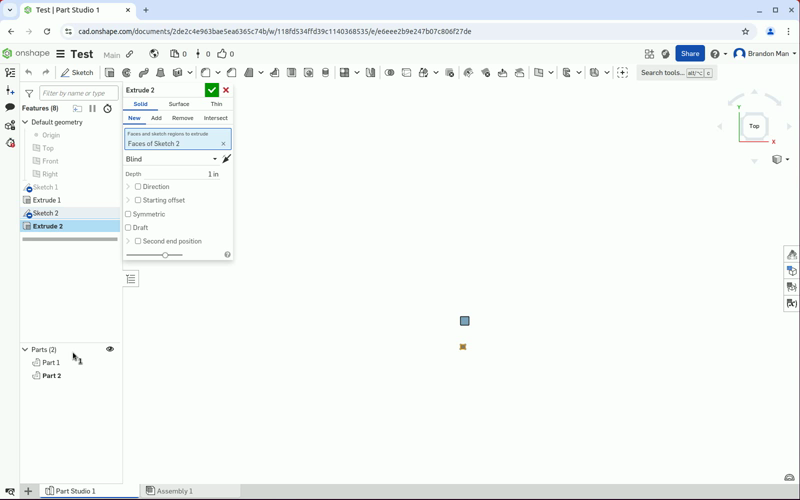
mouse_move(143, 106)
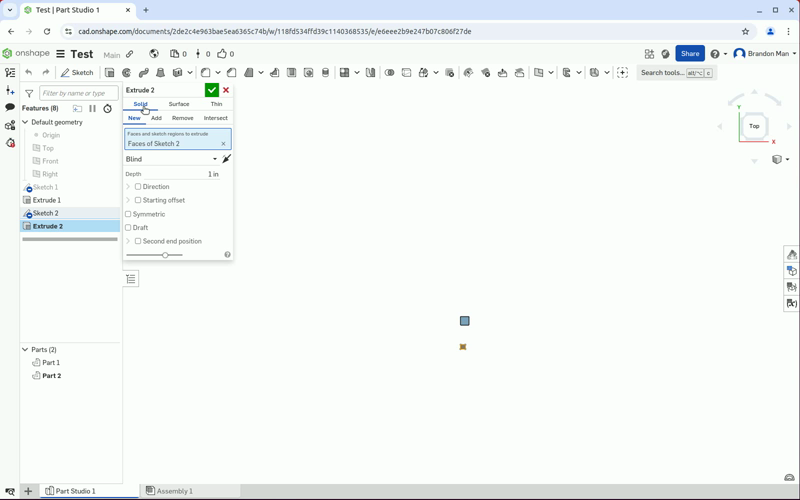
click(143, 106)
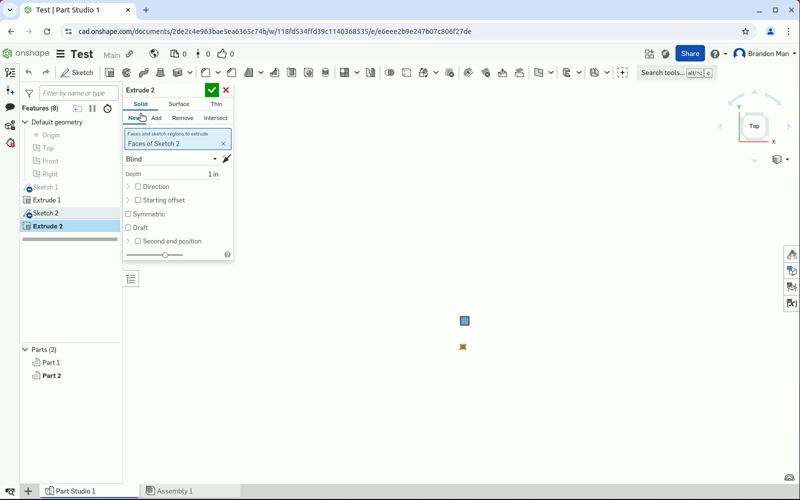
mouse_move(137, 120)
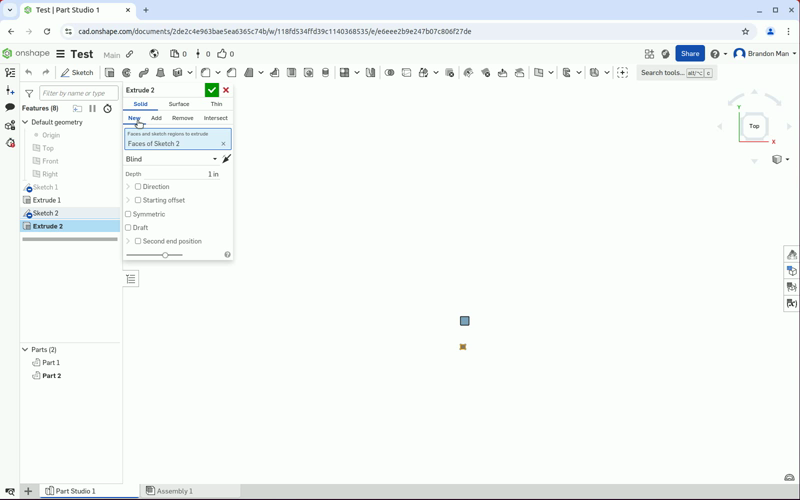
click(137, 120)
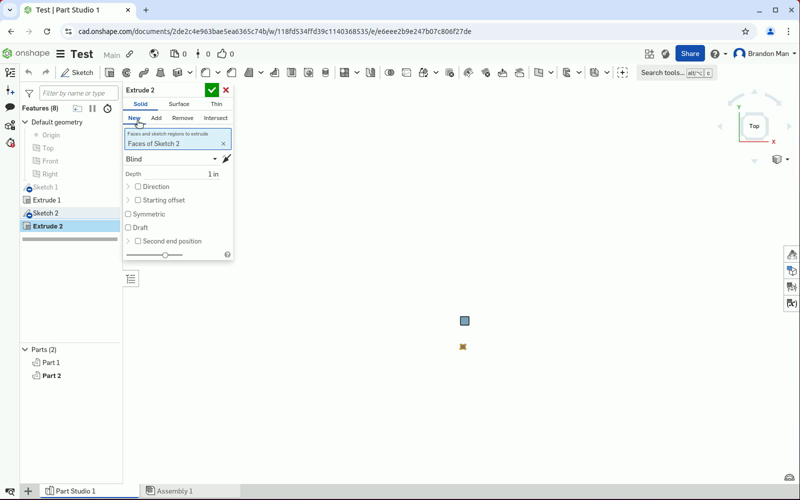
key(tab, 4)
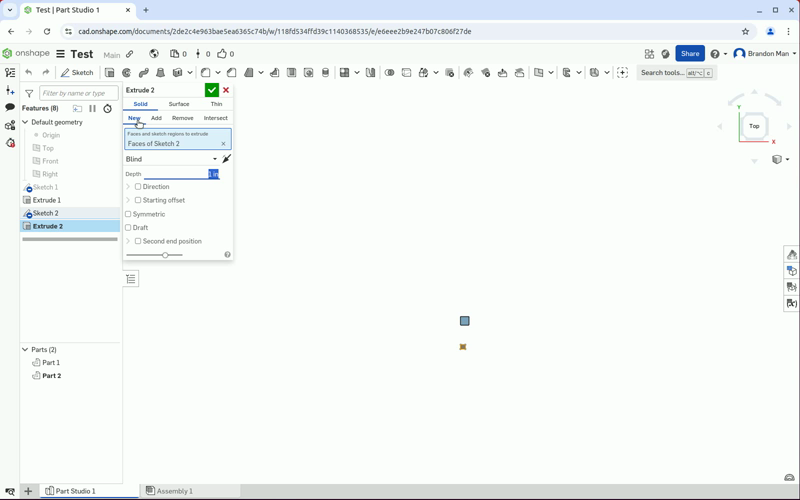
text(6.258)
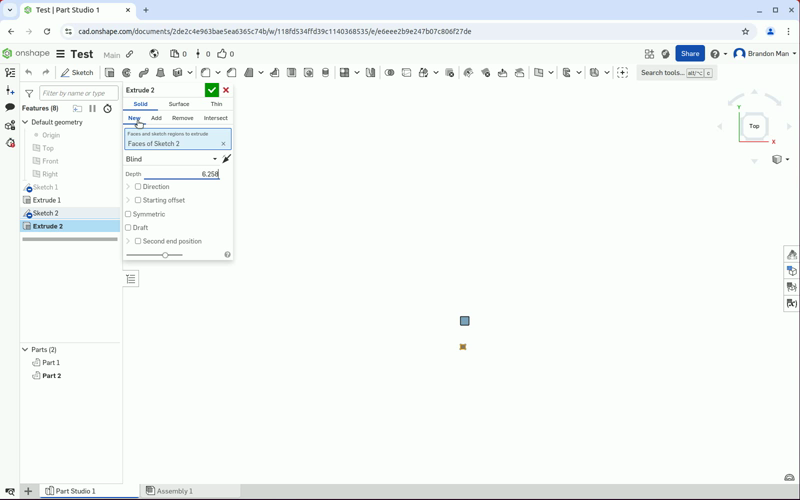
key(enter)
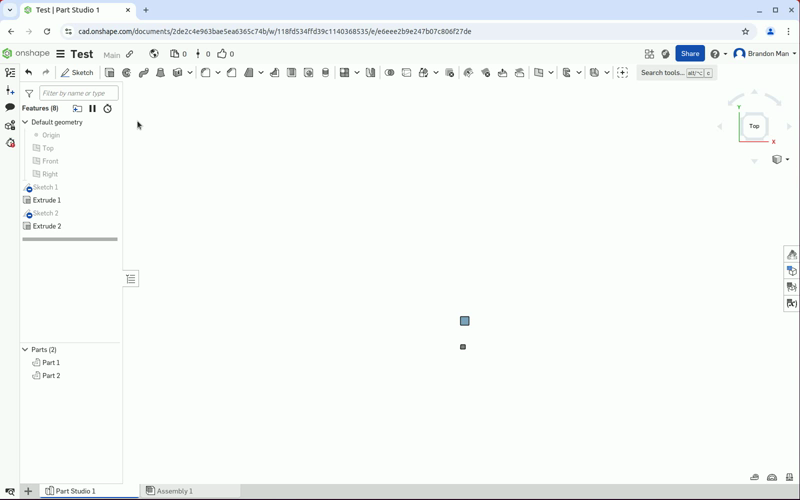
key(shift+h)
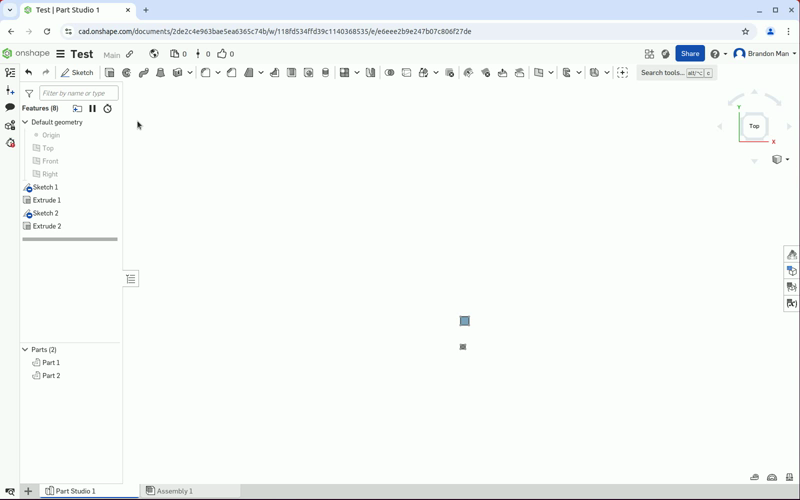
key(shift+h)
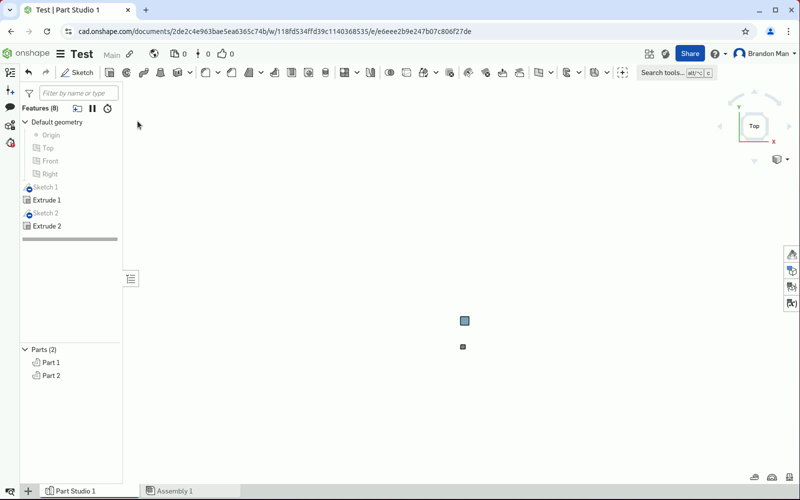
mouse_move(73, 189)
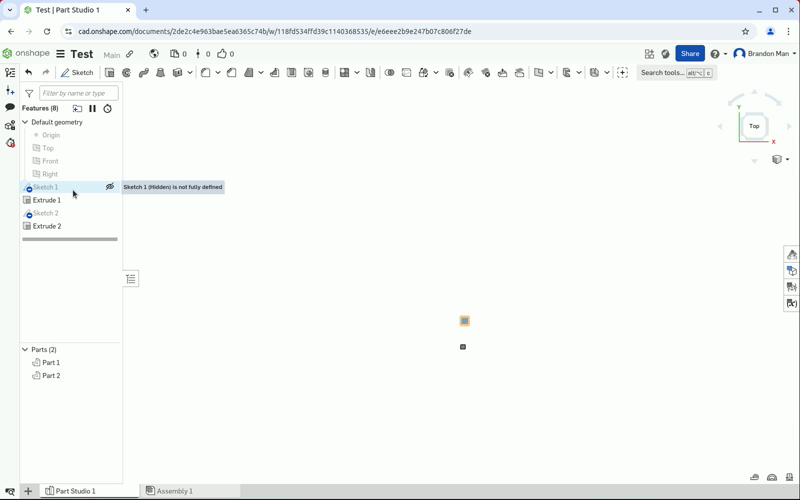
click(73, 189)
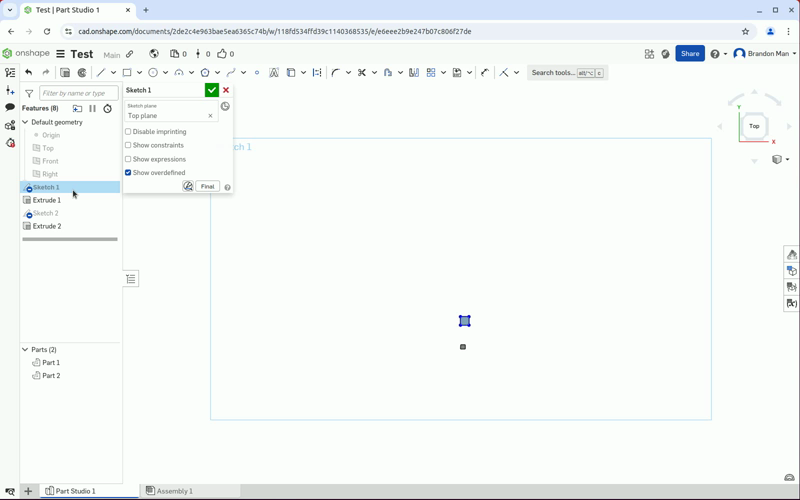
mouse_move(229, 92)
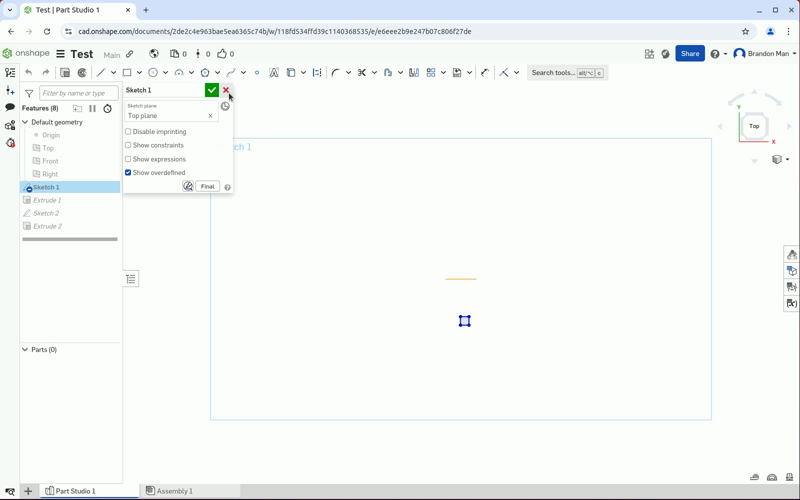
click(229, 92)
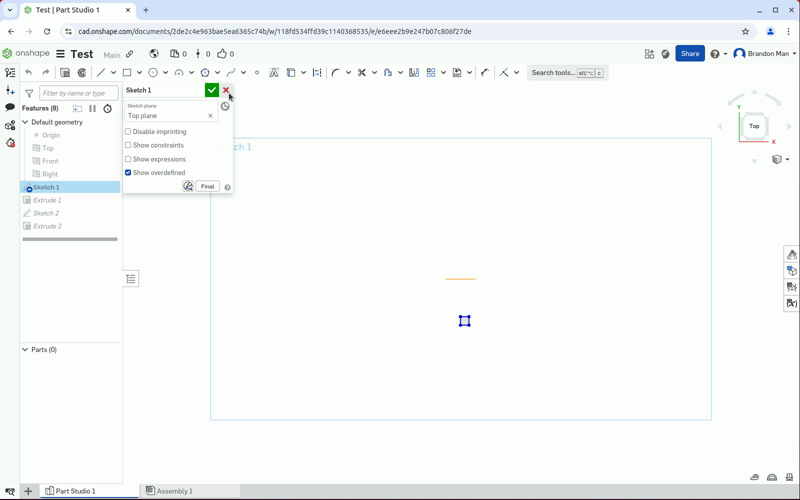
key(shift+s)
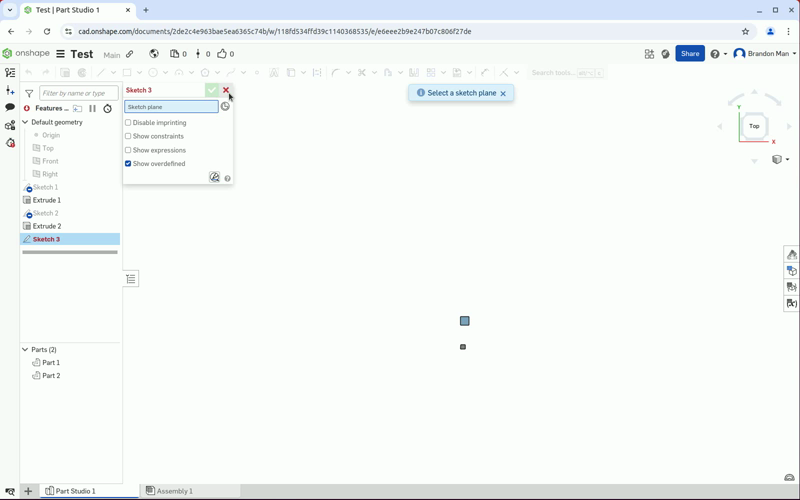
mouse_move(73, 150)
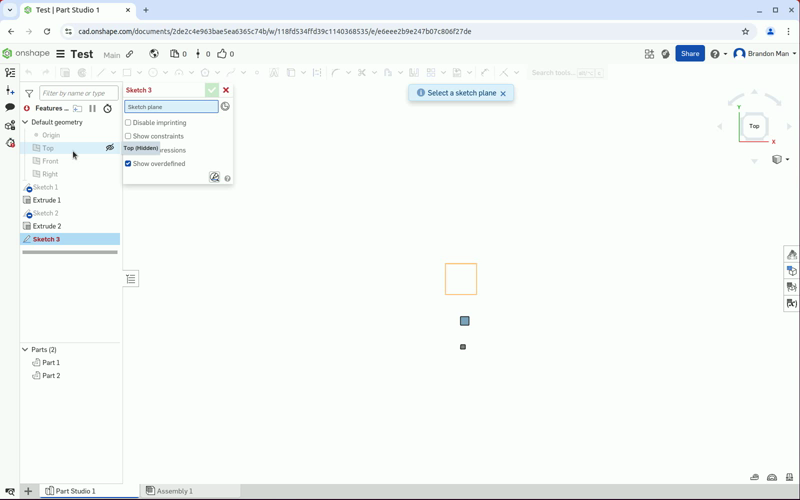
click(73, 150)
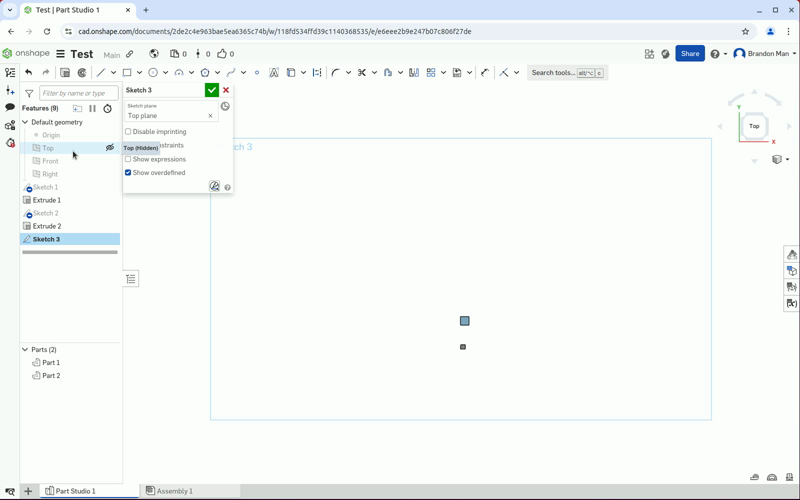
mouse_move(73, 352)
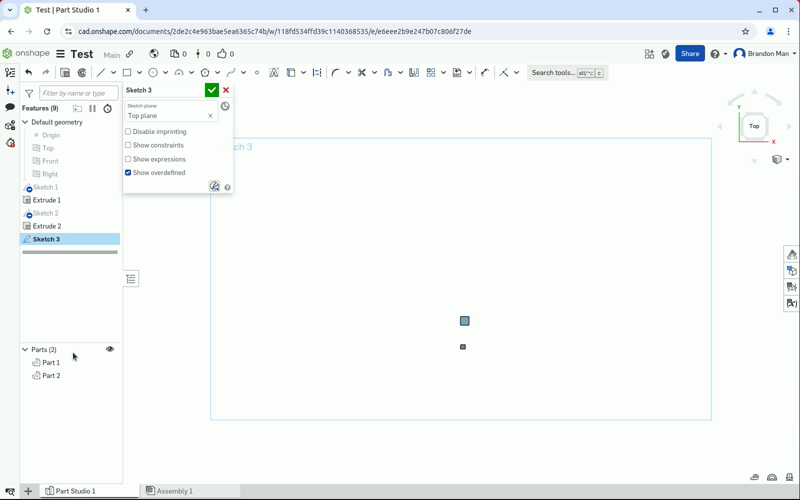
key(y)
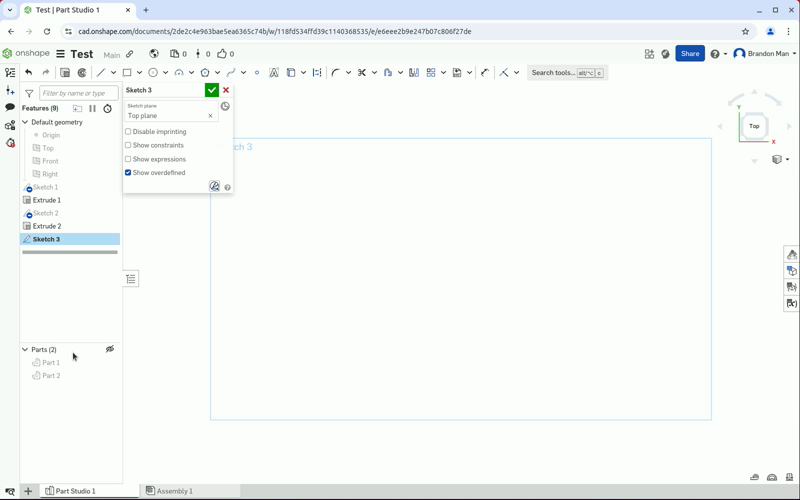
key(l)
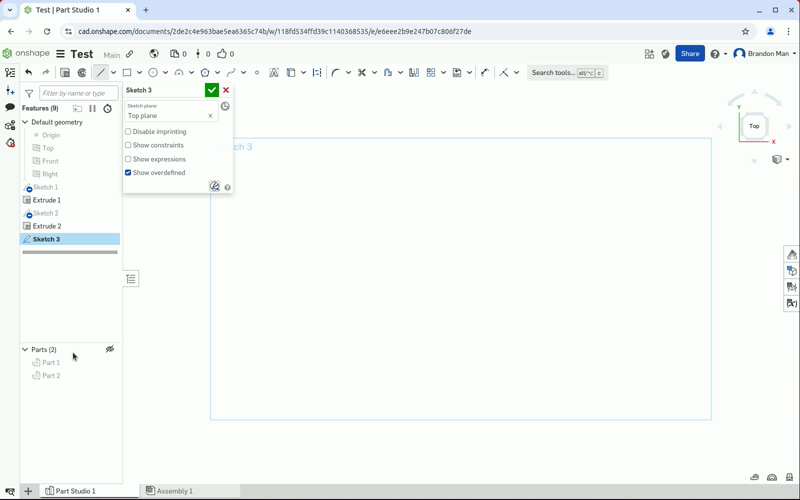
key_down(shift)
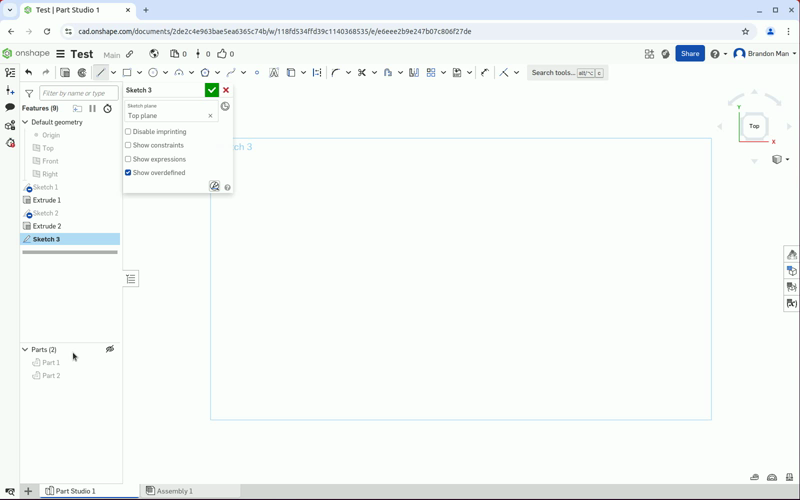
mouse_move(514, 348)
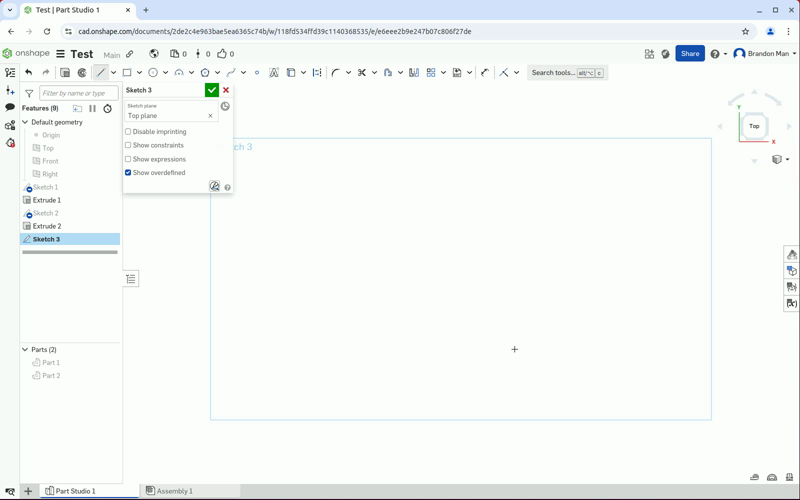
click(514, 348)
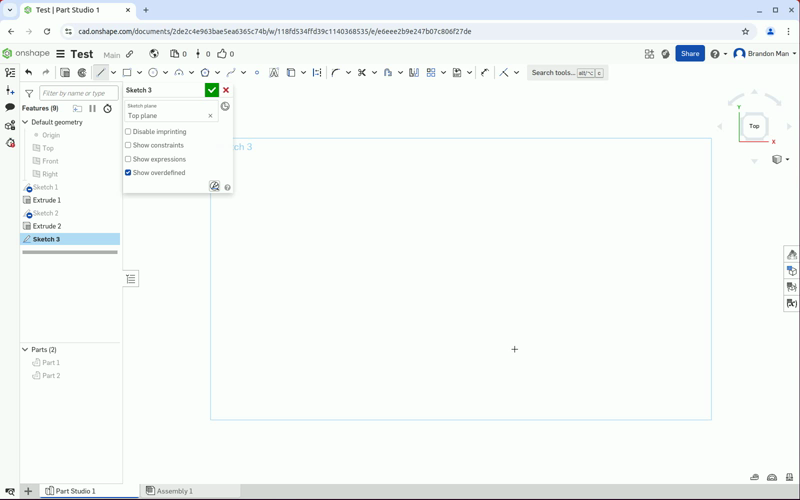
key_up(shift)
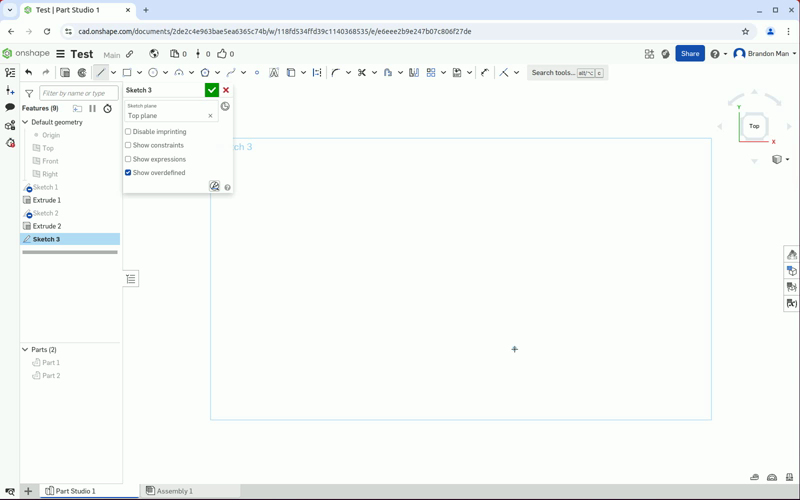
key_down(shift)
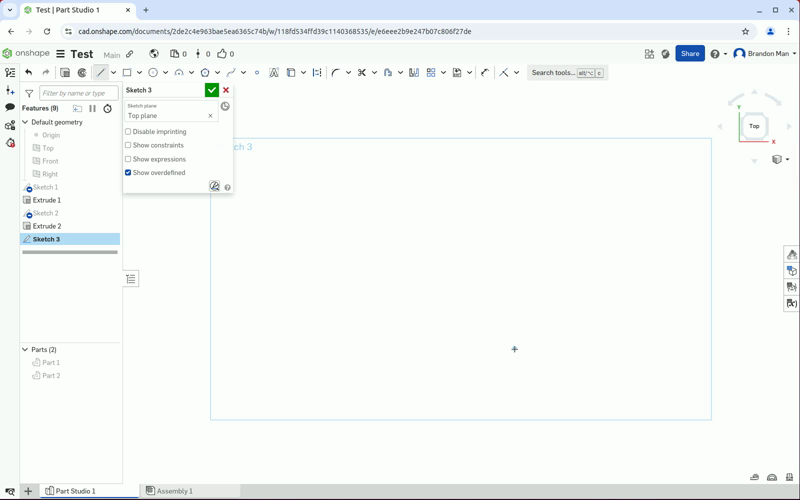
mouse_move(544, 348)
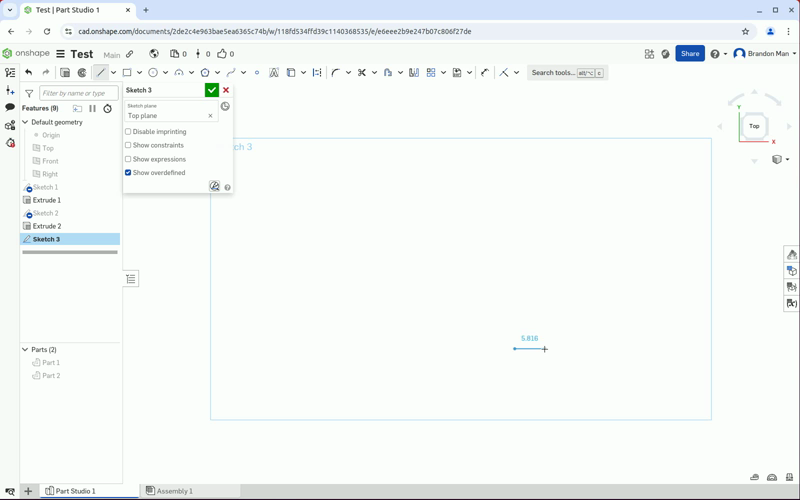
mouse_move(519, 348)
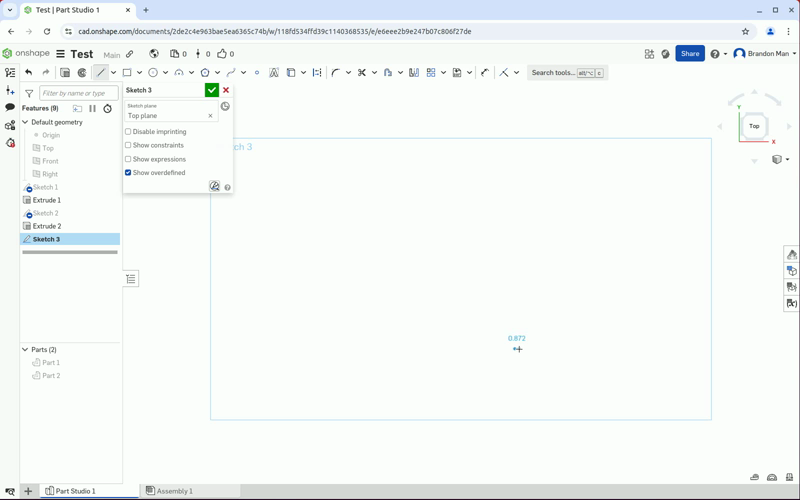
scroll(6)
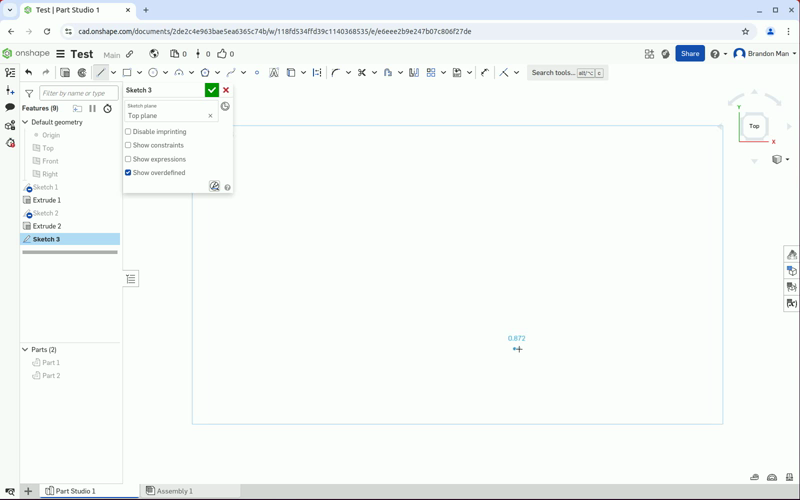
scroll(6)
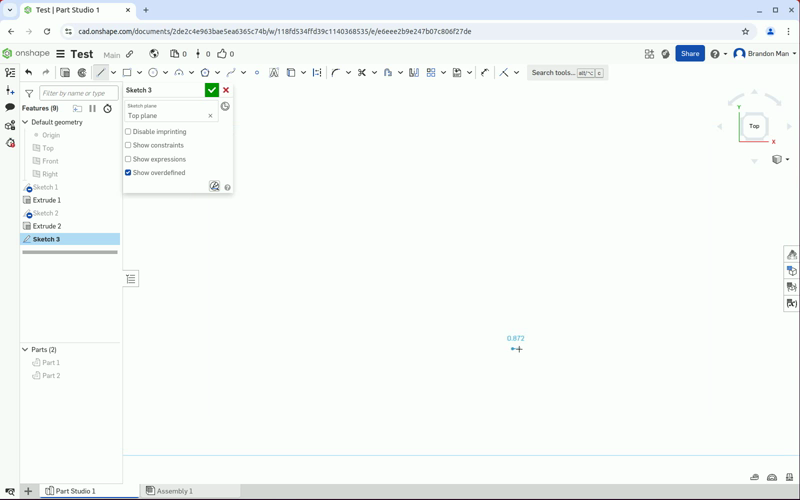
scroll(6)
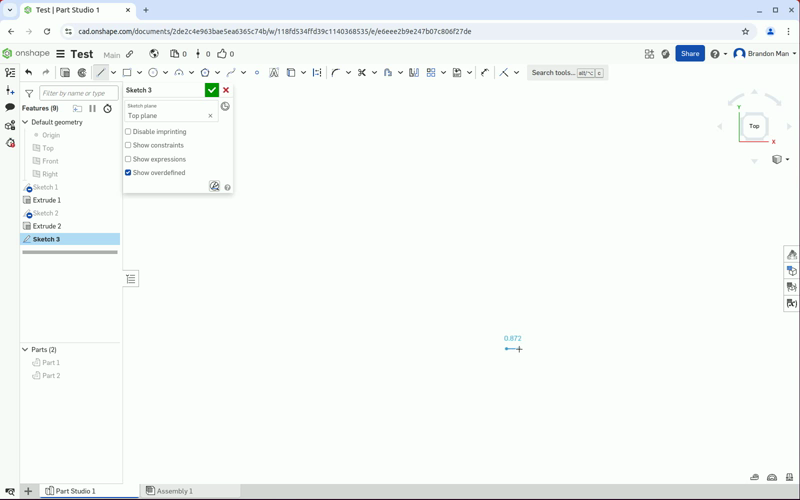
scroll(6)
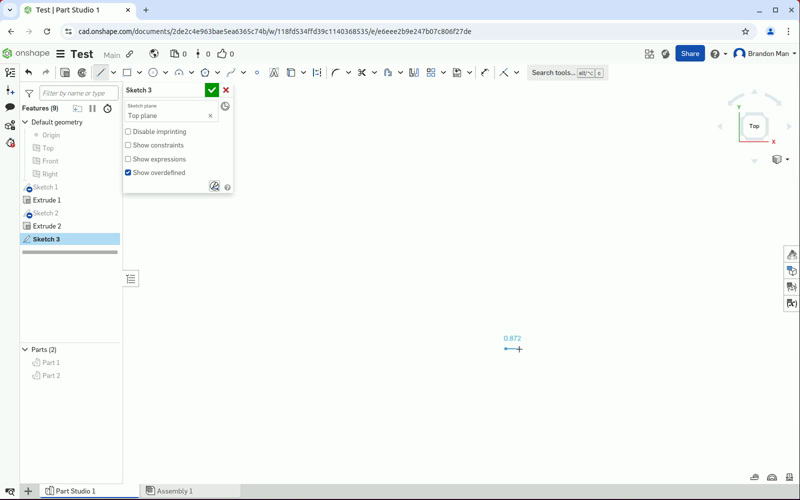
scroll(6)
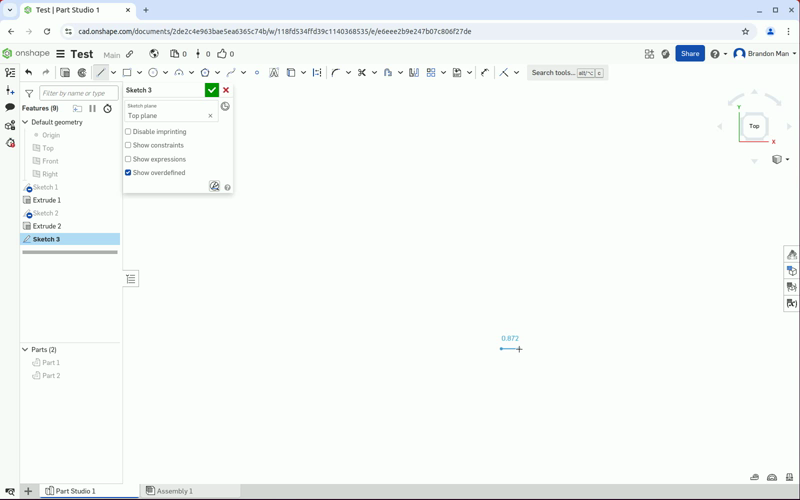
scroll(6)
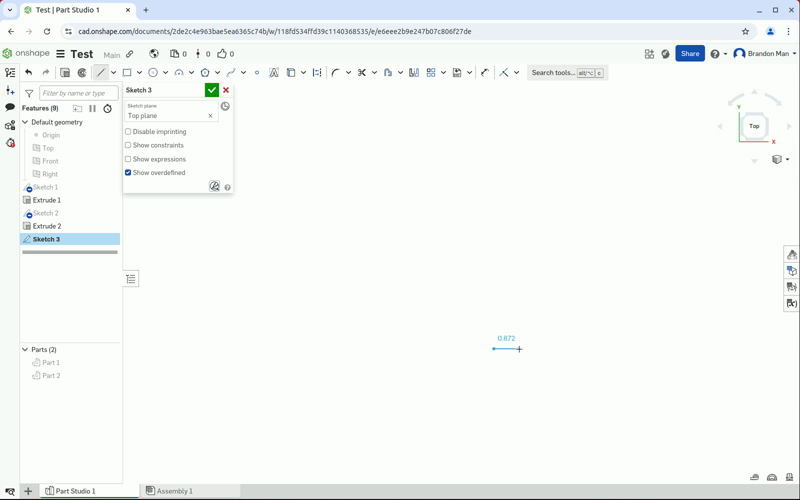
scroll(6)
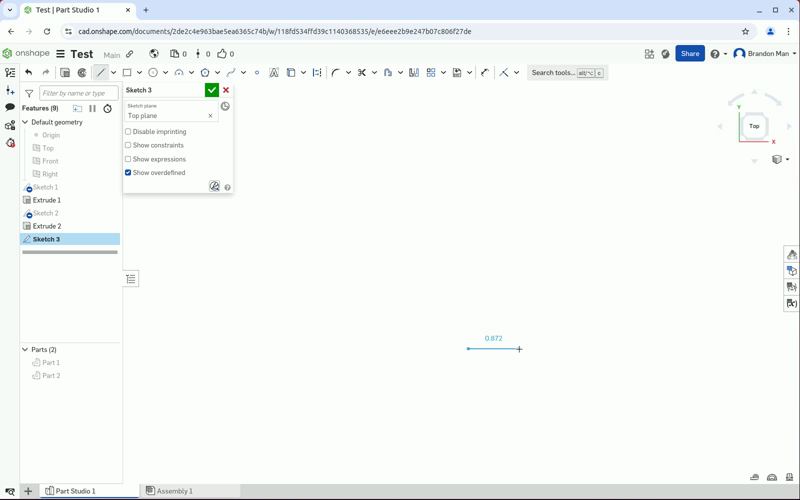
click(519, 348)
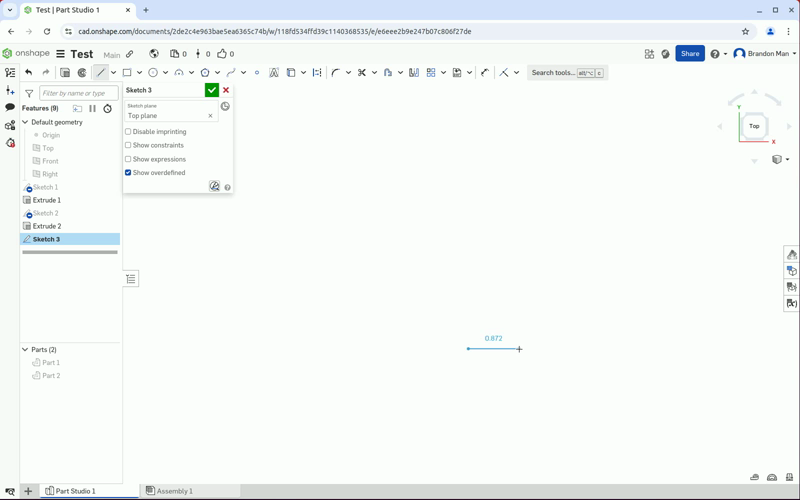
scroll(-6)
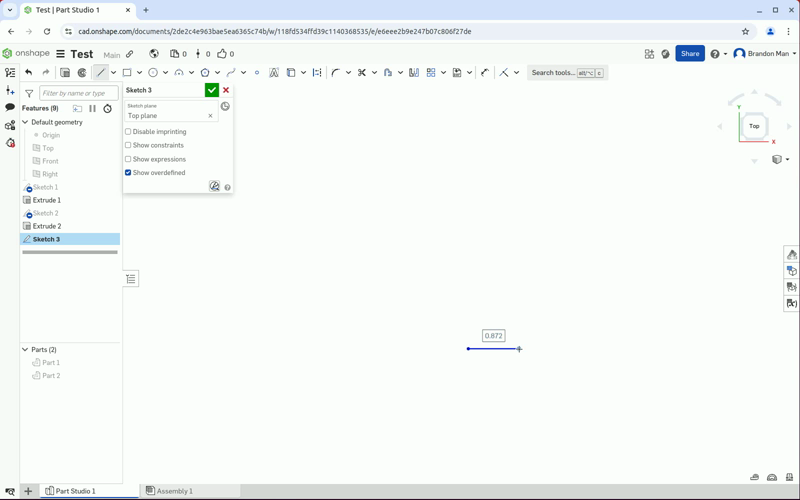
scroll(-6)
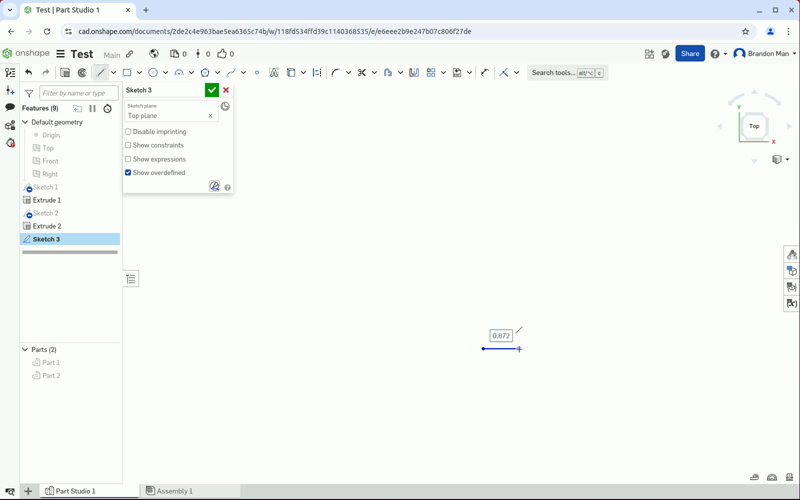
scroll(-6)
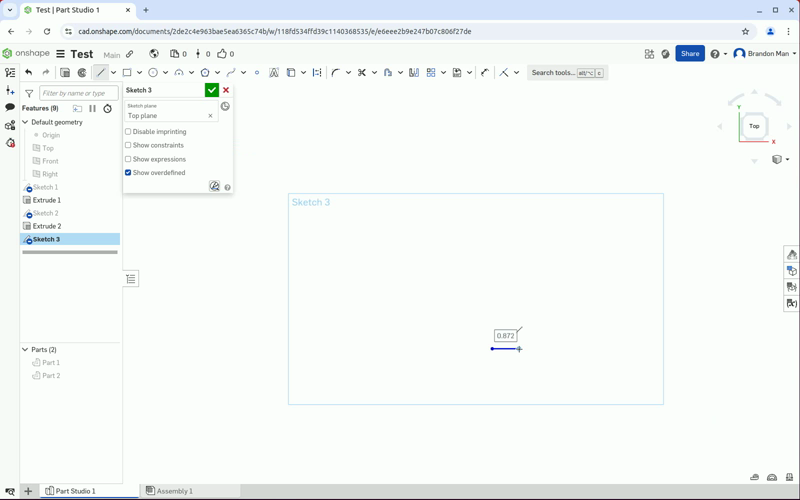
scroll(-6)
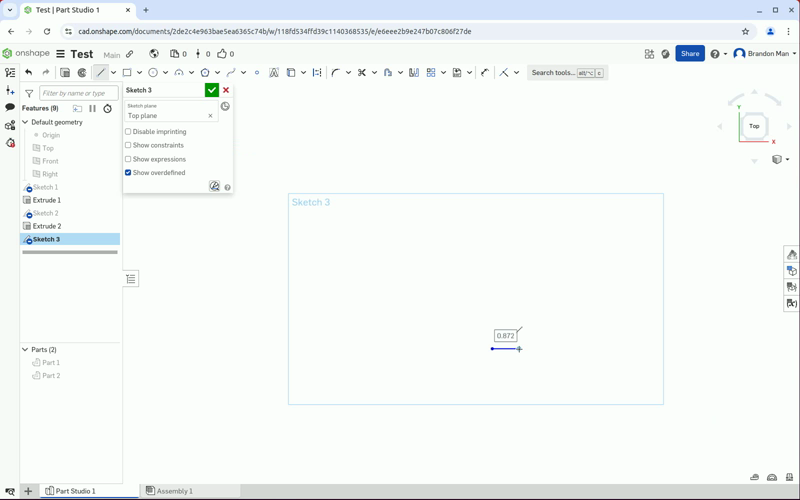
scroll(-6)
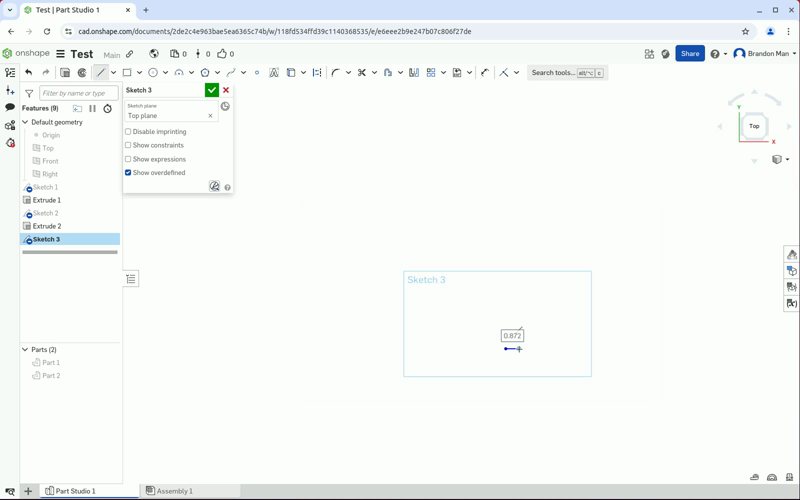
scroll(-6)
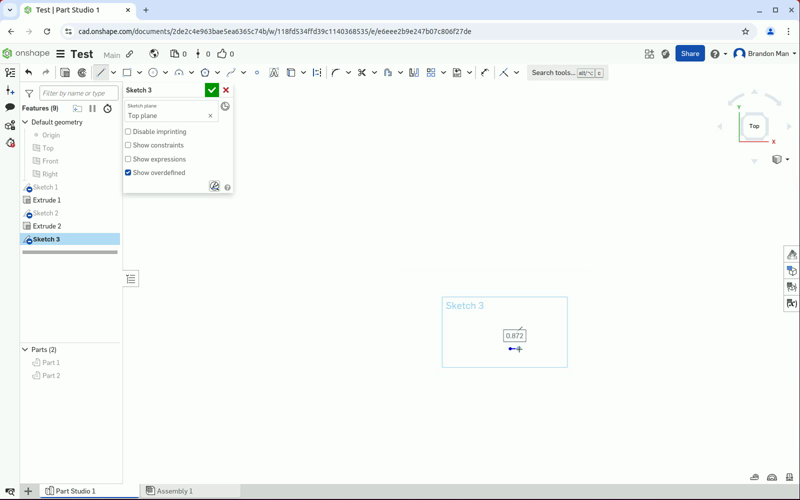
scroll(-6)
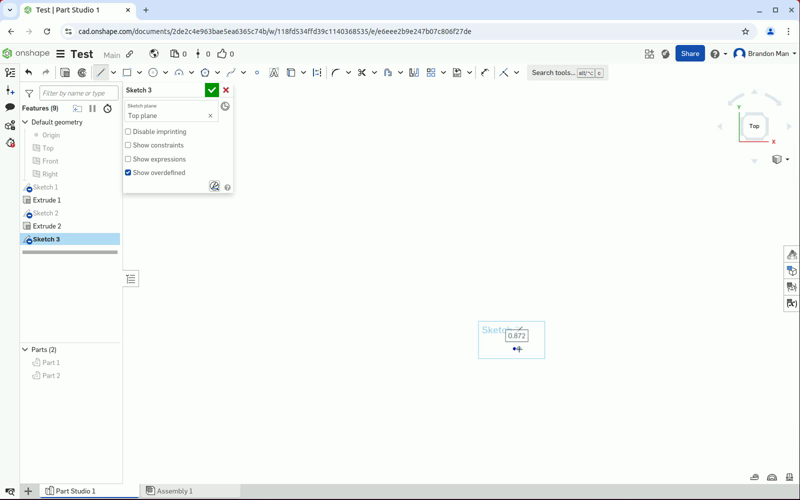
key_up(shift)
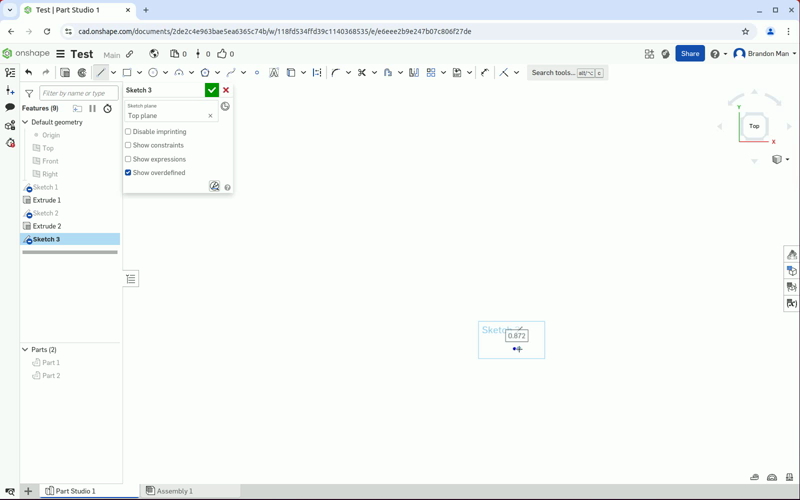
key_down(shift)
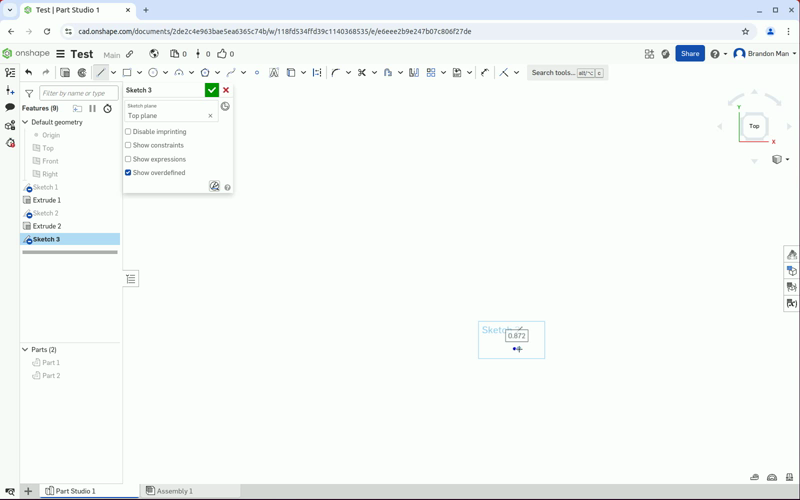
mouse_move(549, 348)
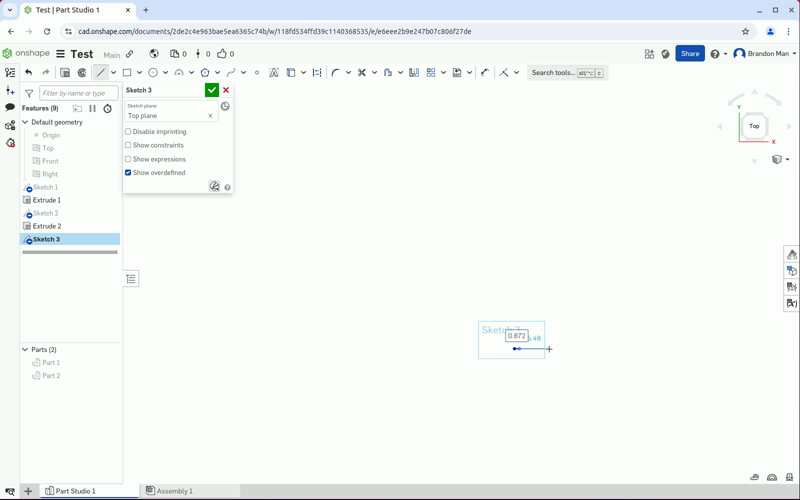
mouse_move(519, 344)
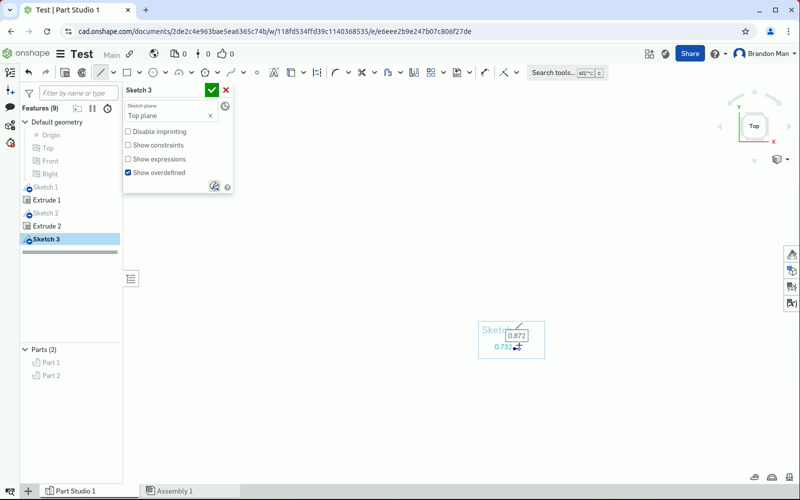
scroll(6)
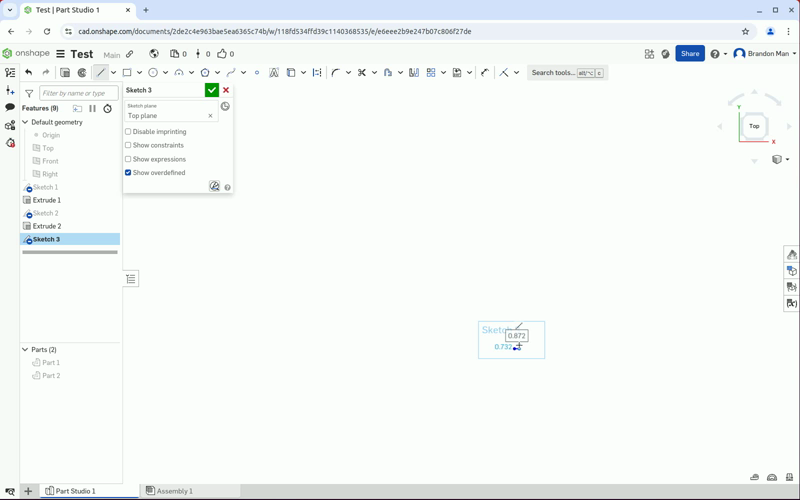
scroll(6)
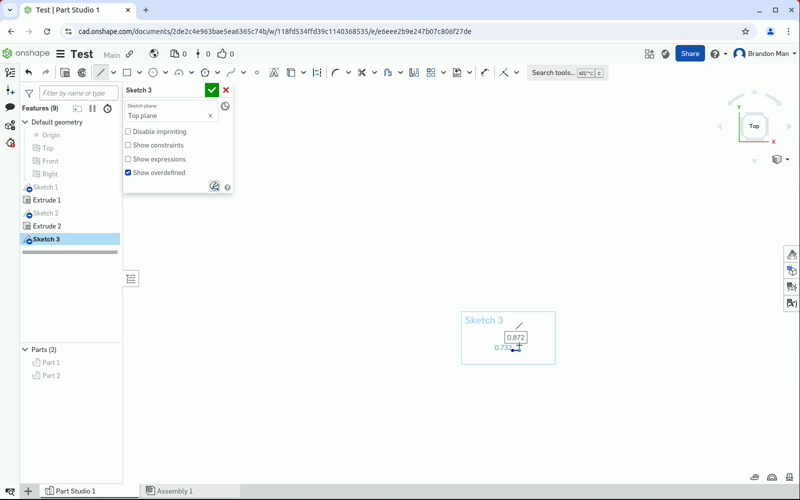
scroll(6)
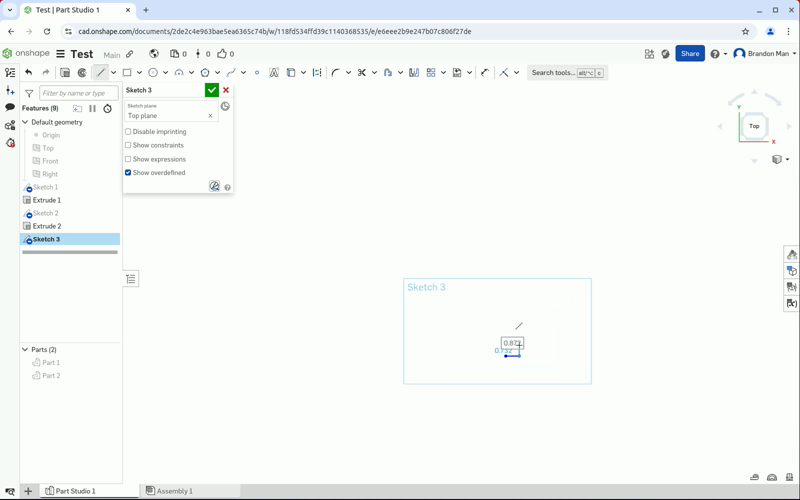
scroll(6)
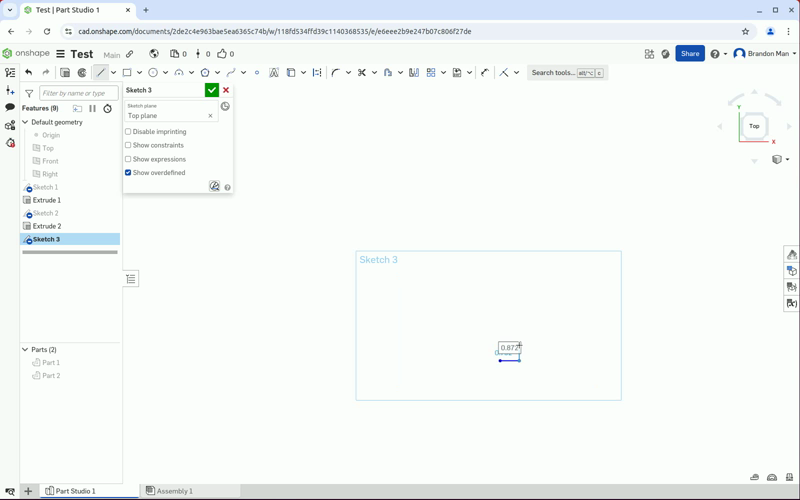
scroll(6)
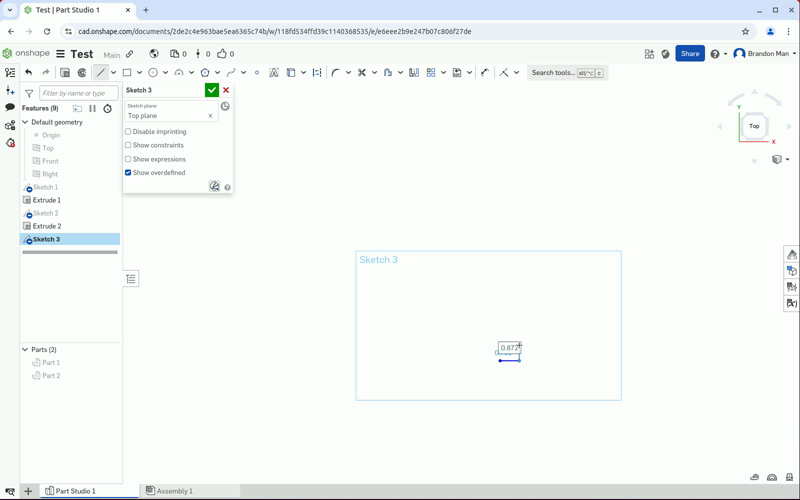
scroll(6)
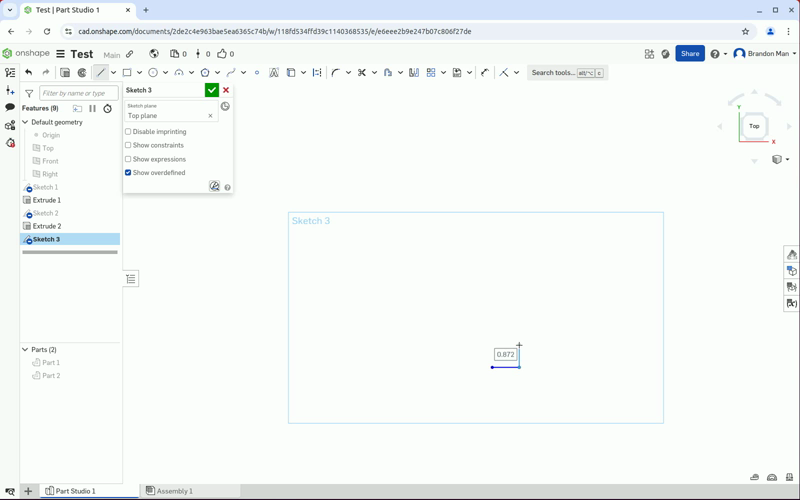
scroll(6)
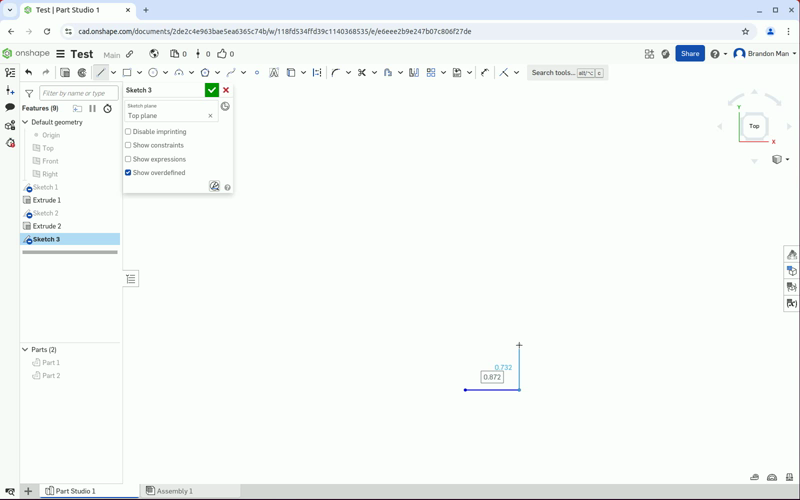
click(519, 344)
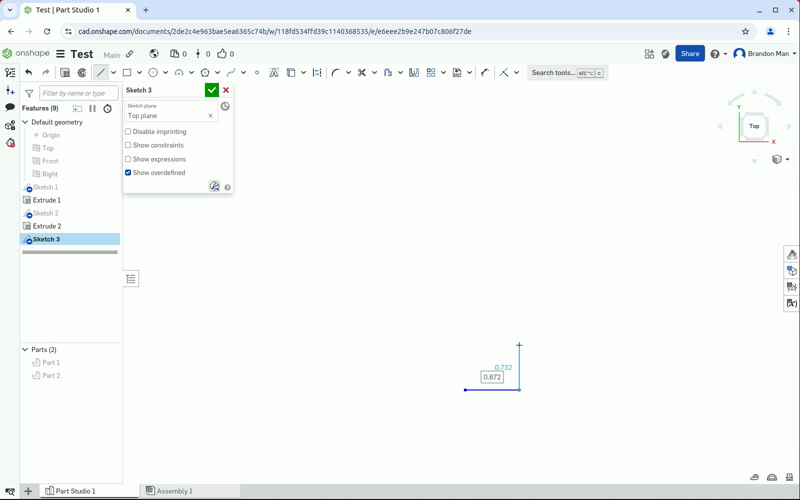
scroll(-6)
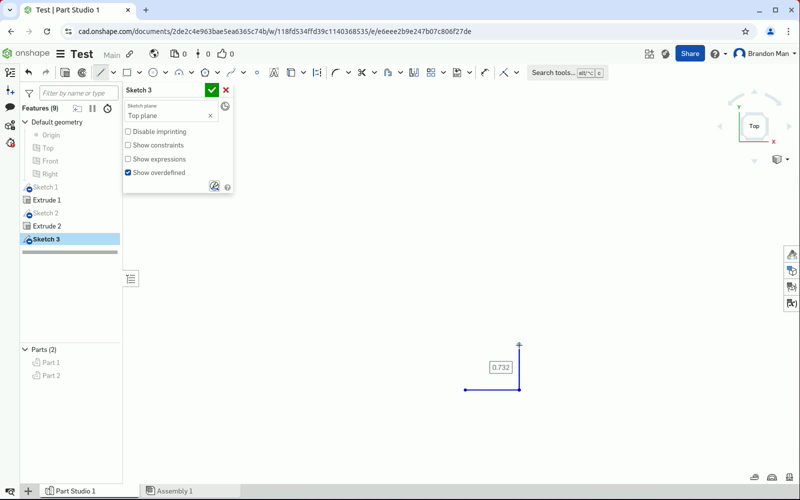
scroll(-6)
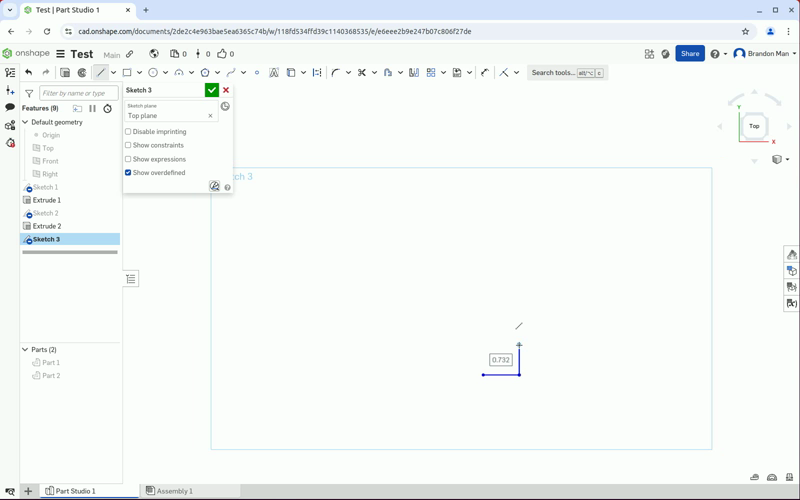
scroll(-6)
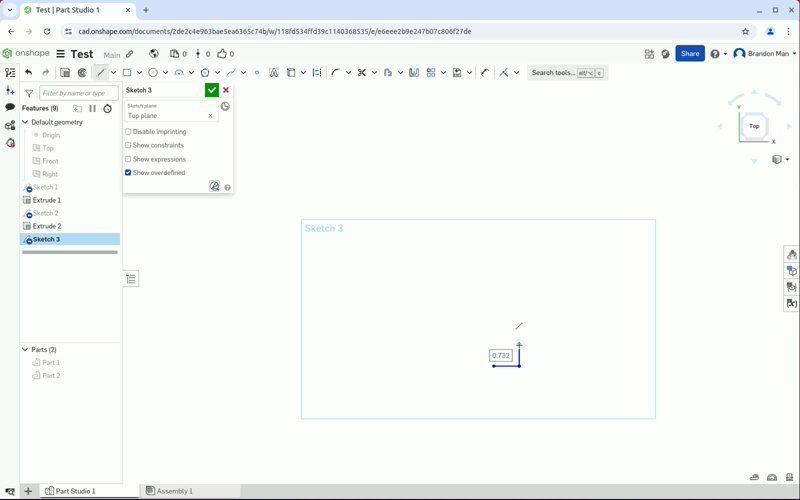
scroll(-6)
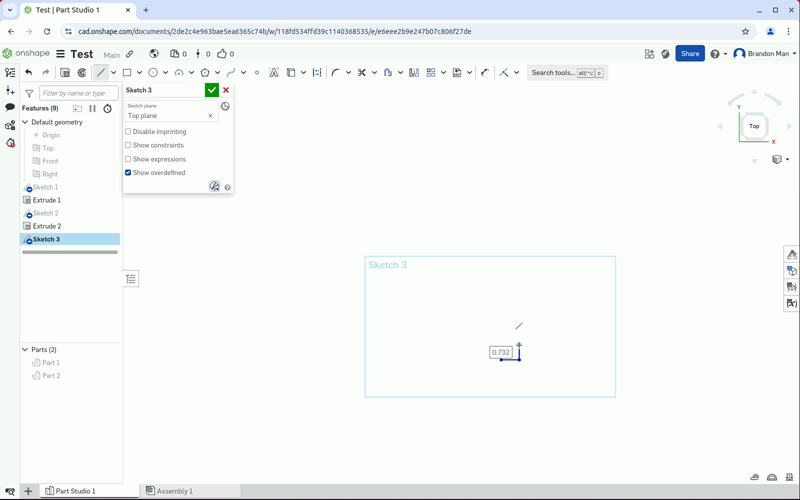
scroll(-6)
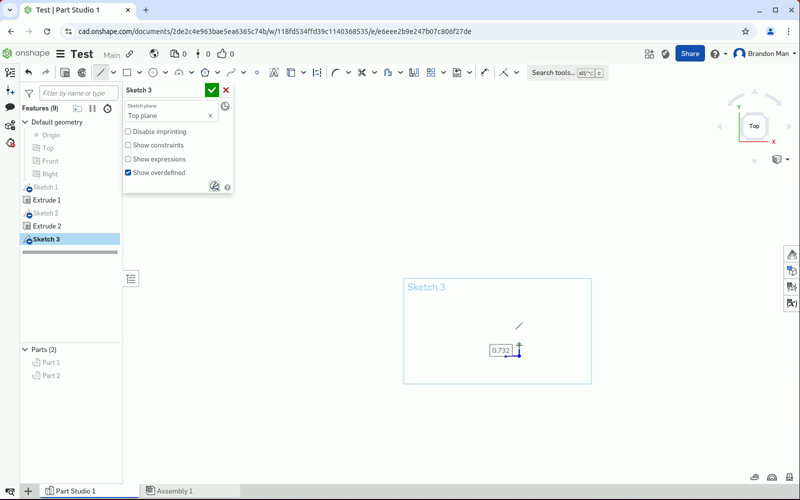
scroll(-6)
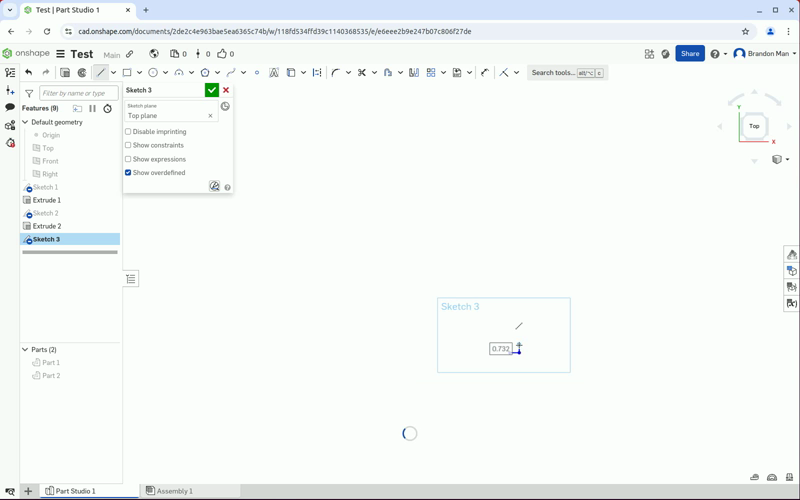
scroll(-6)
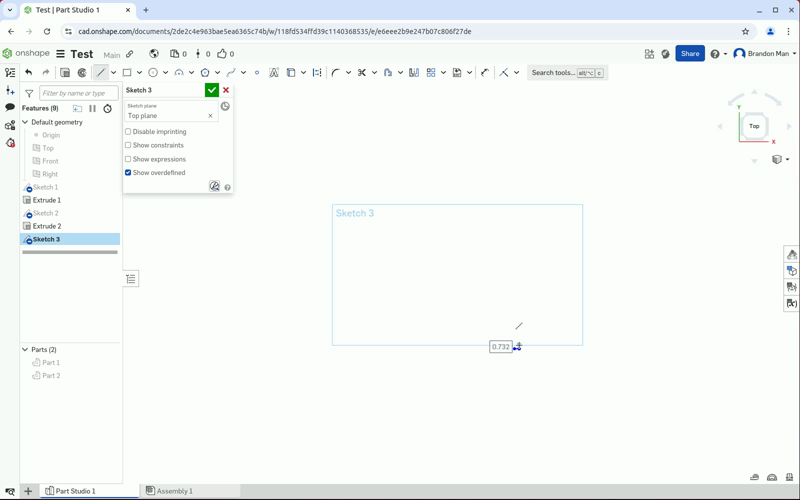
key_up(shift)
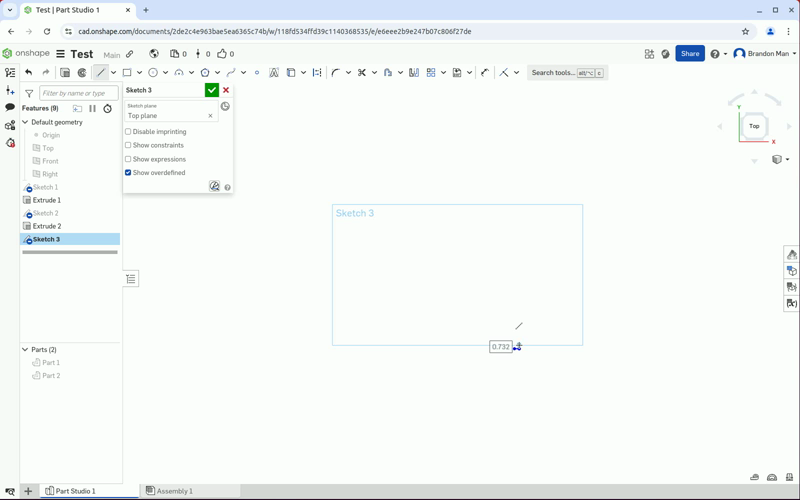
key_down(shift)
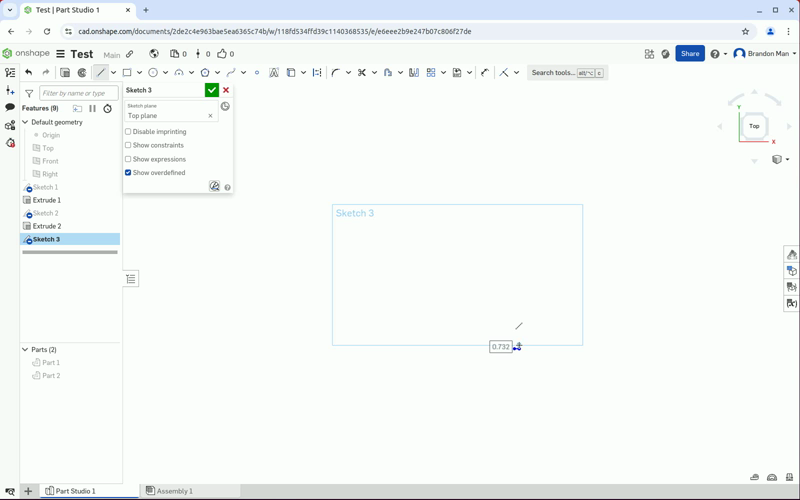
mouse_move(549, 344)
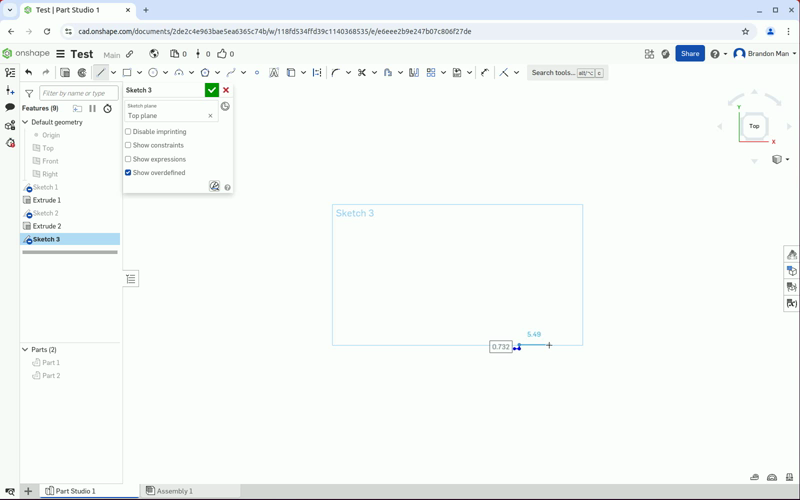
mouse_move(514, 344)
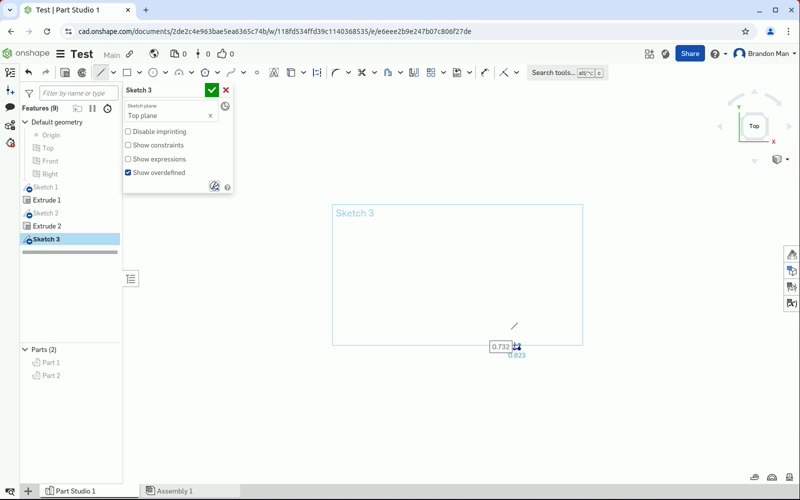
scroll(6)
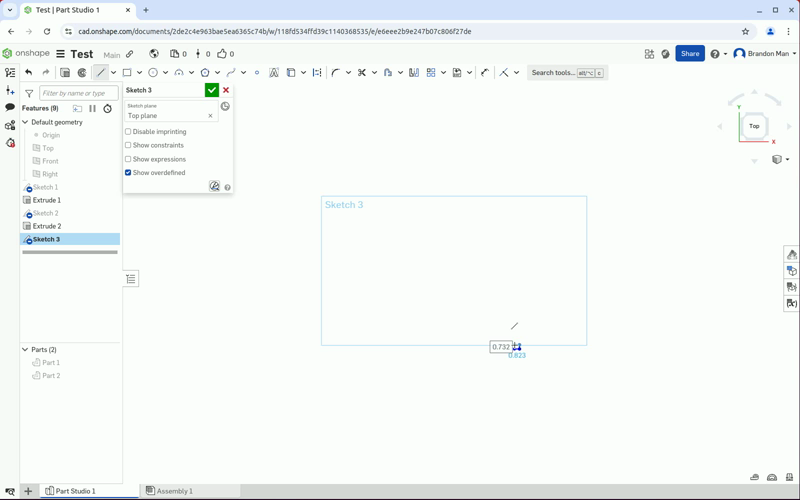
scroll(6)
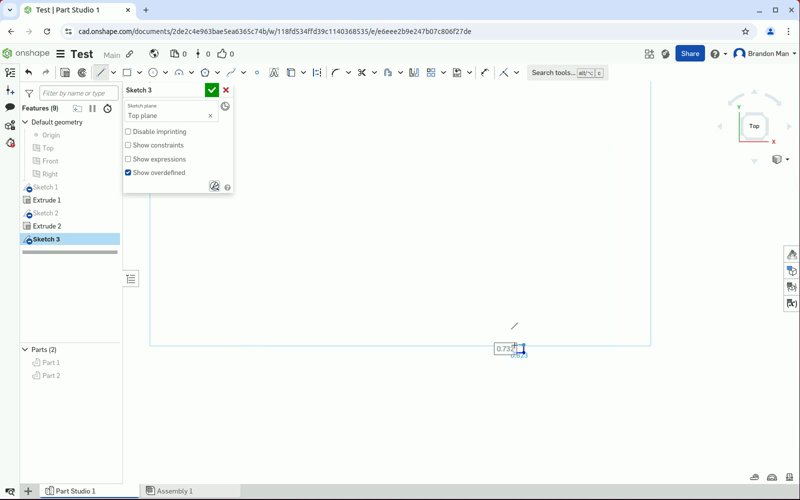
scroll(6)
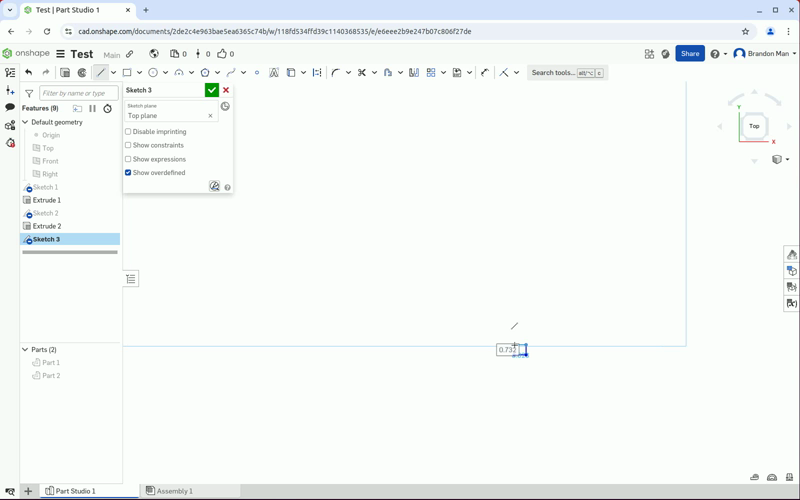
scroll(6)
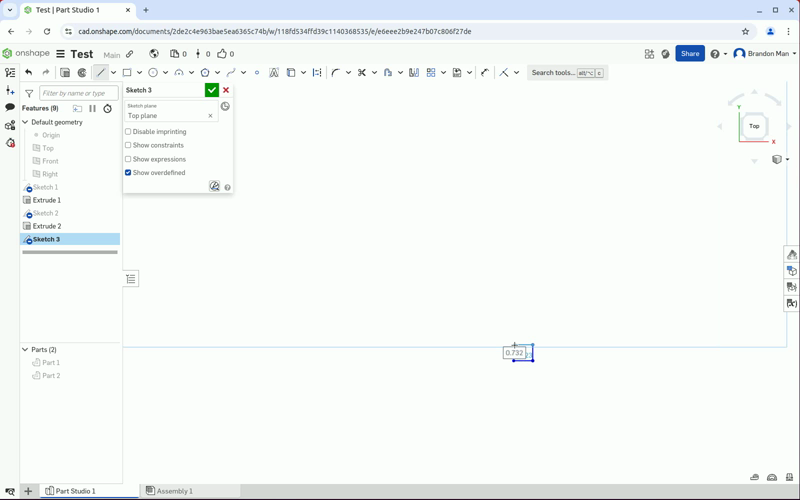
scroll(6)
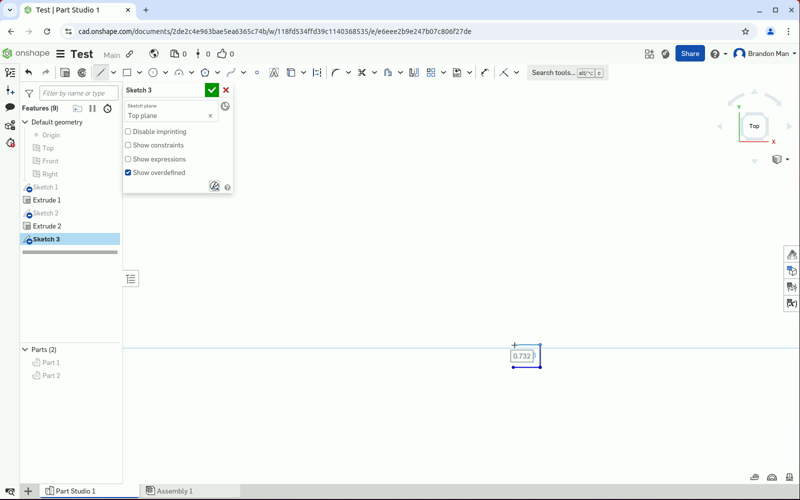
scroll(6)
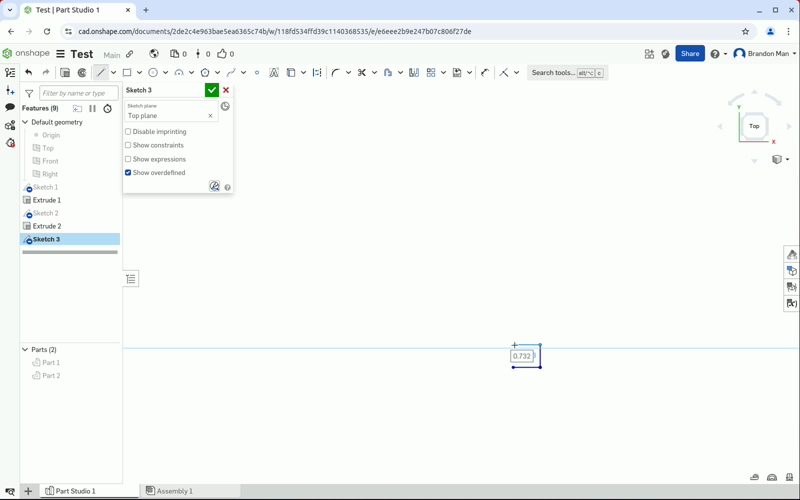
scroll(6)
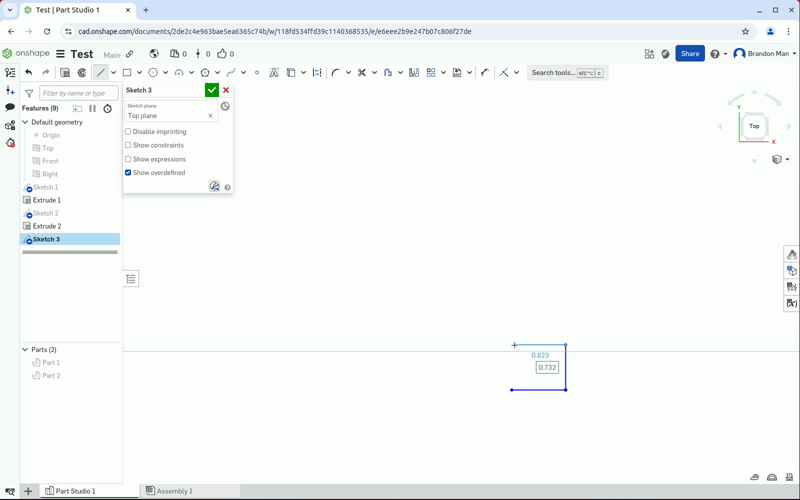
click(514, 344)
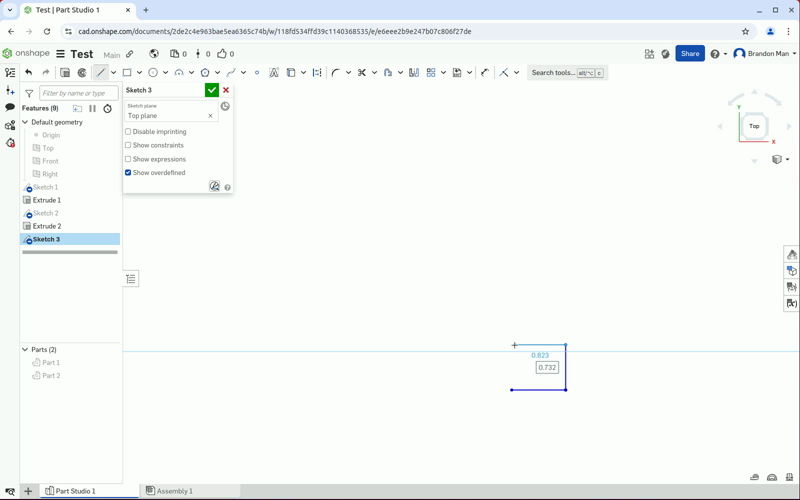
scroll(-6)
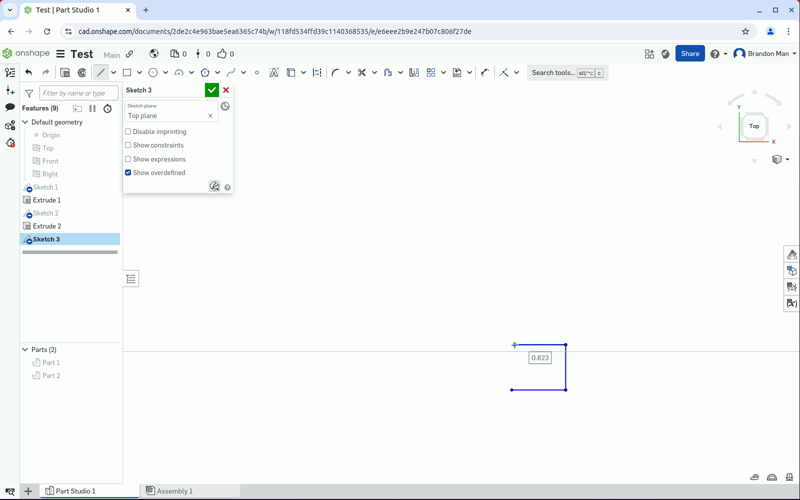
scroll(-6)
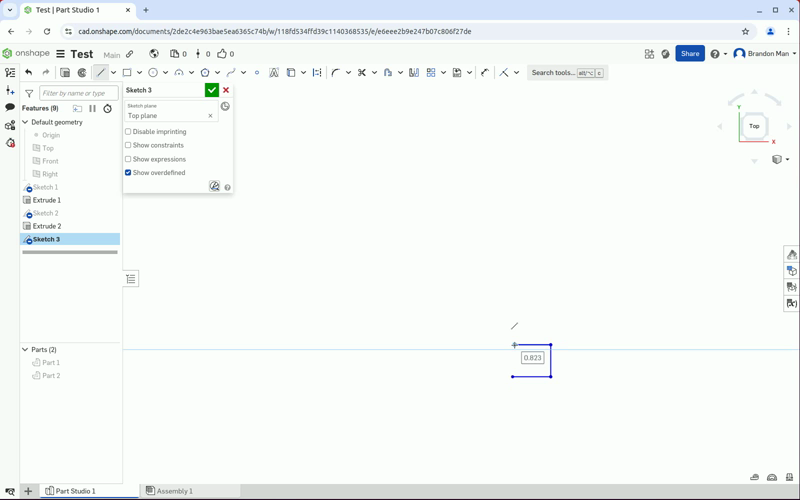
scroll(-6)
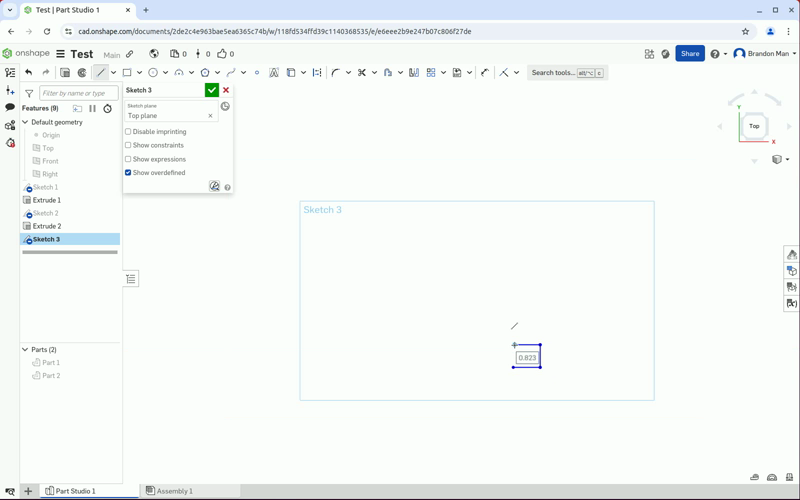
scroll(-6)
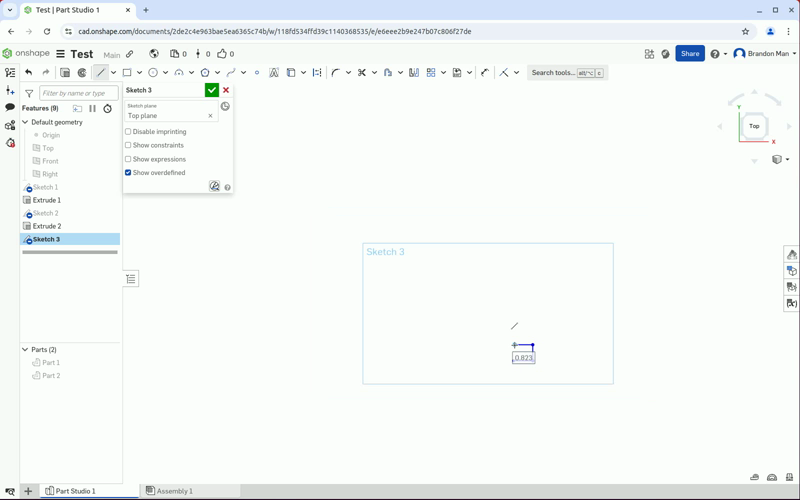
scroll(-6)
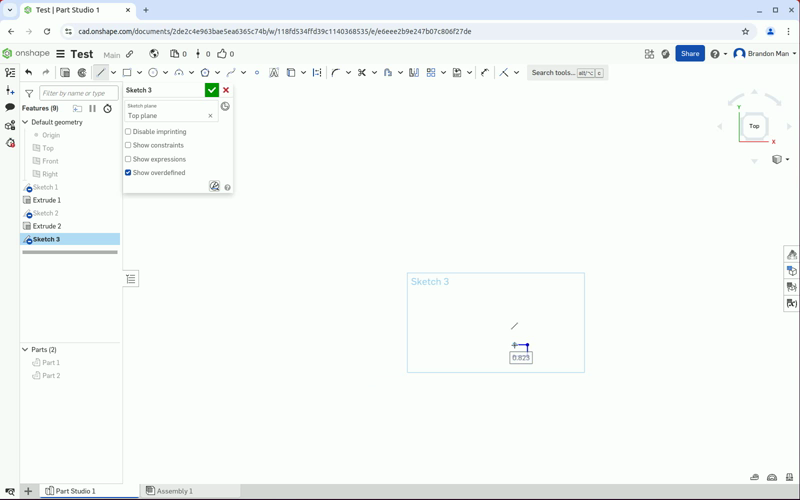
scroll(-6)
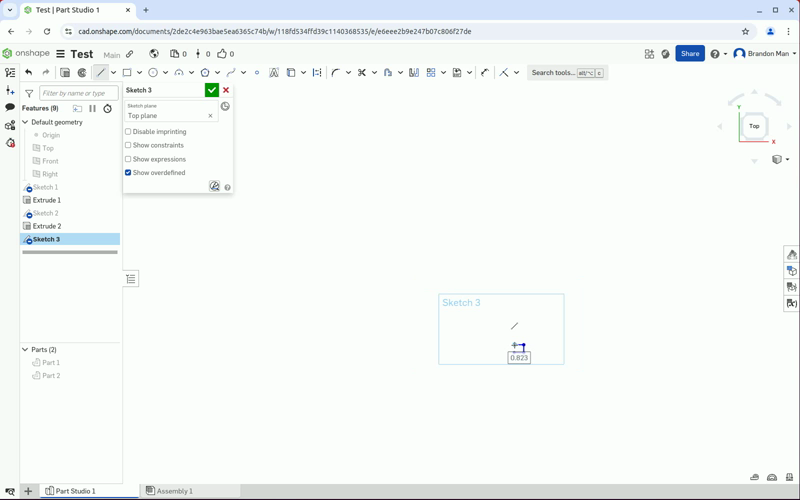
scroll(-6)
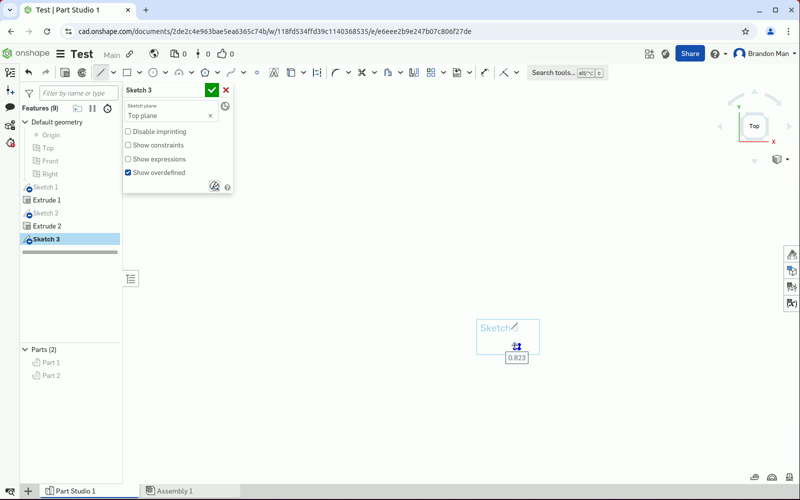
key_up(shift)
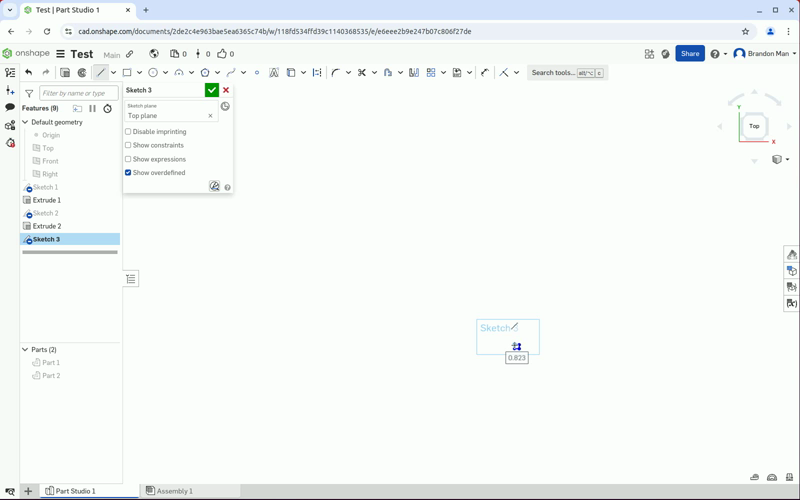
mouse_move(544, 344)
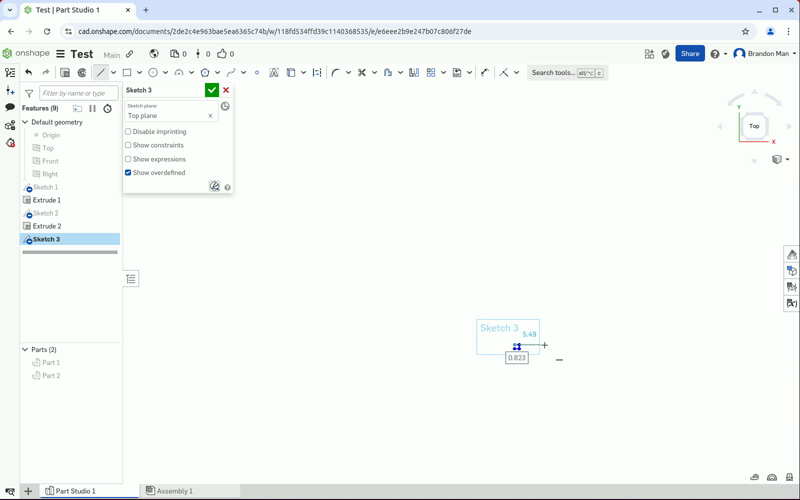
key_down(shift)
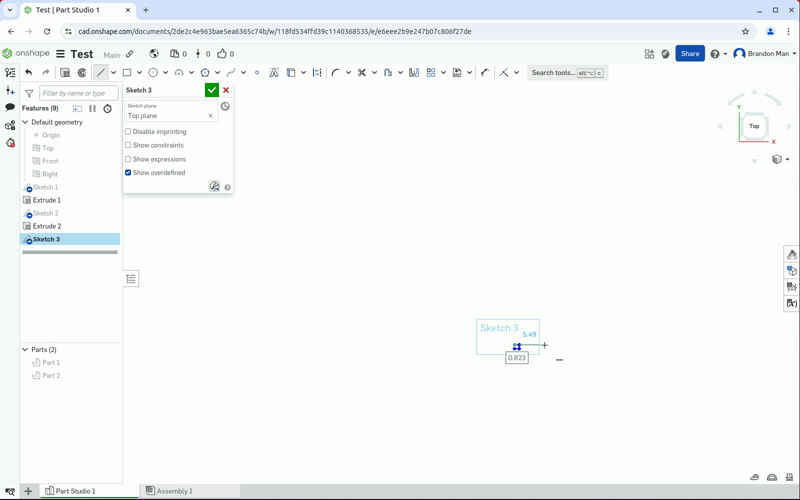
mouse_move(514, 348)
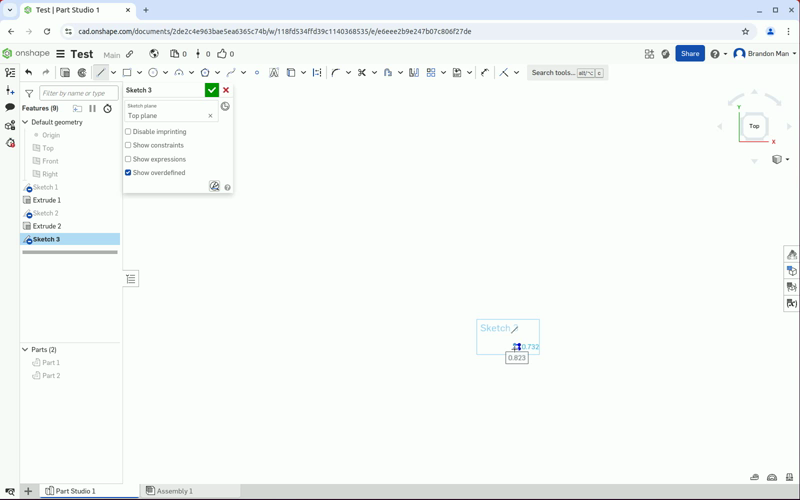
scroll(6)
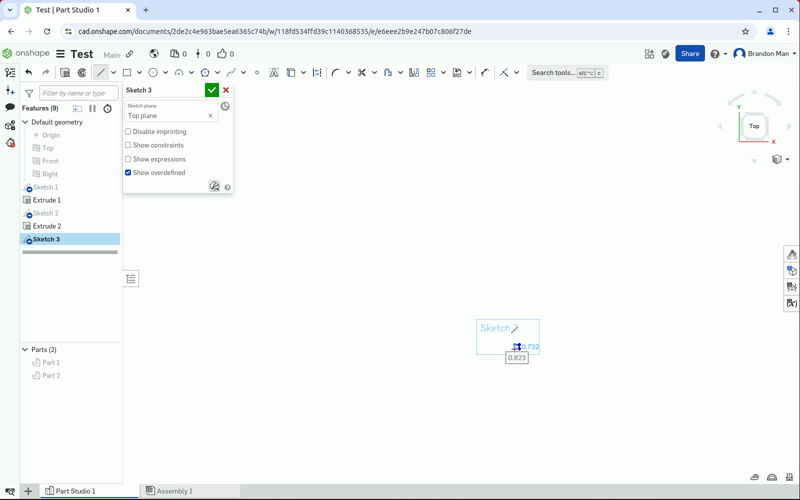
scroll(6)
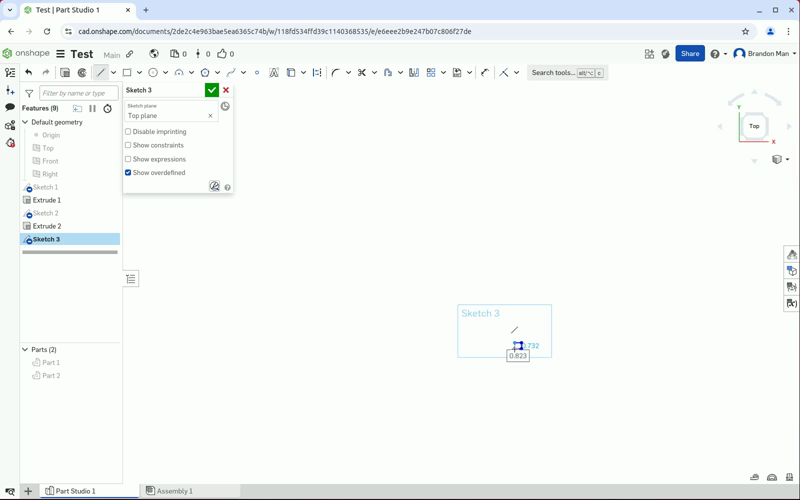
scroll(6)
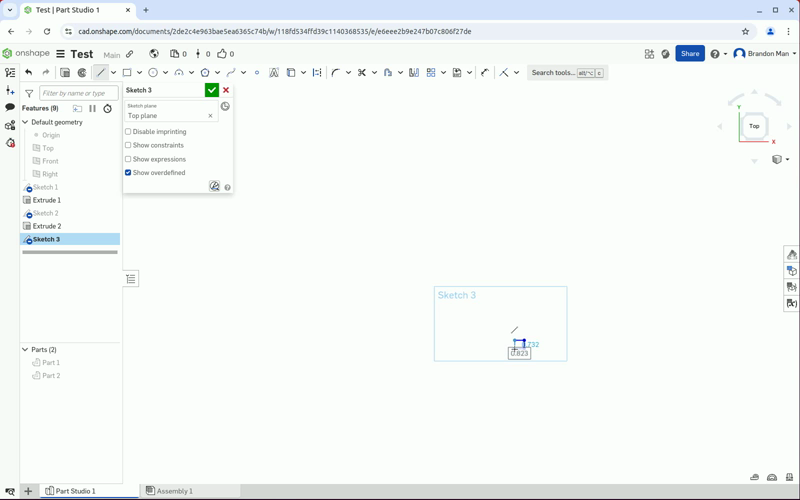
scroll(6)
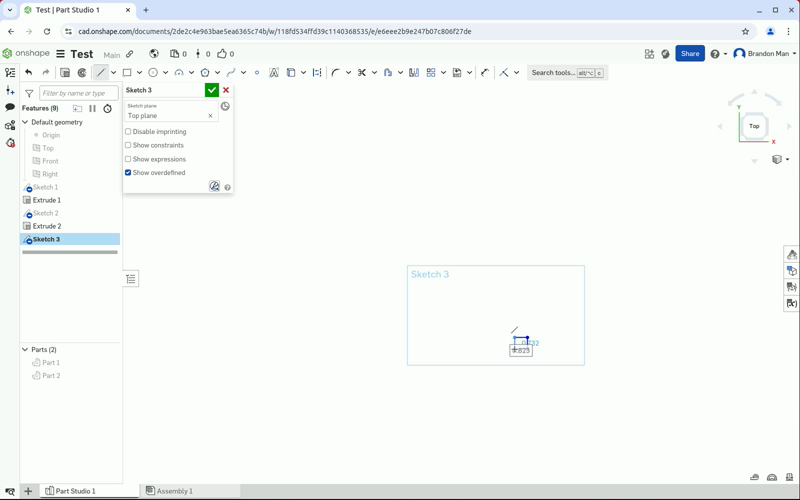
scroll(6)
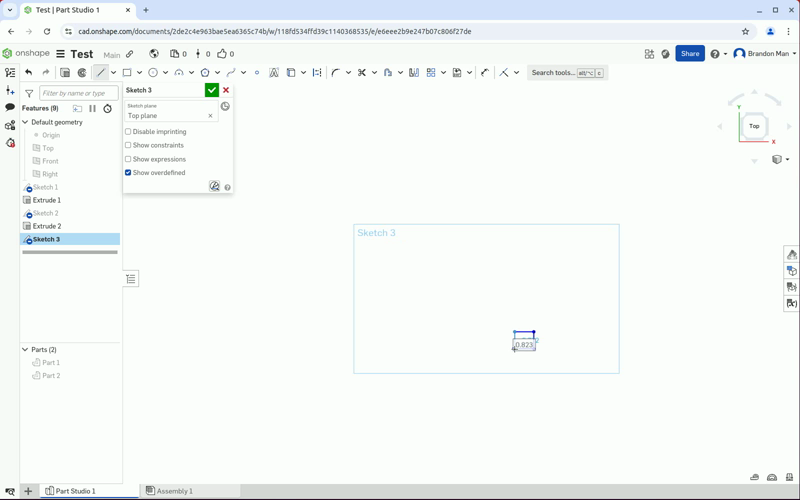
scroll(6)
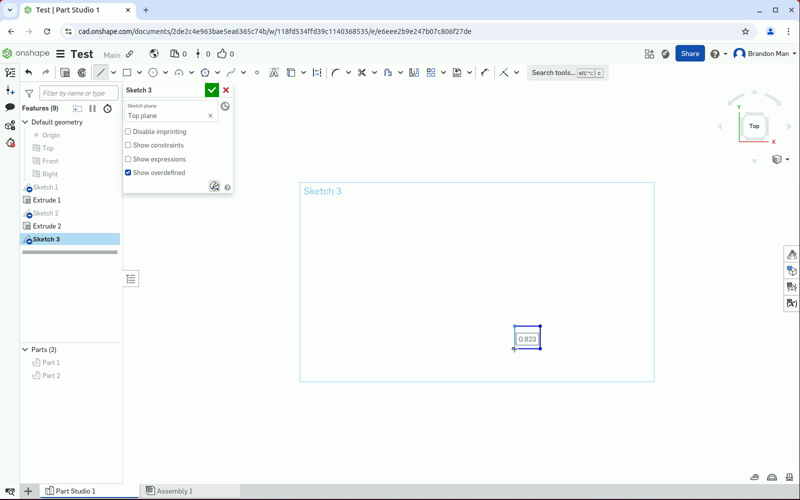
scroll(6)
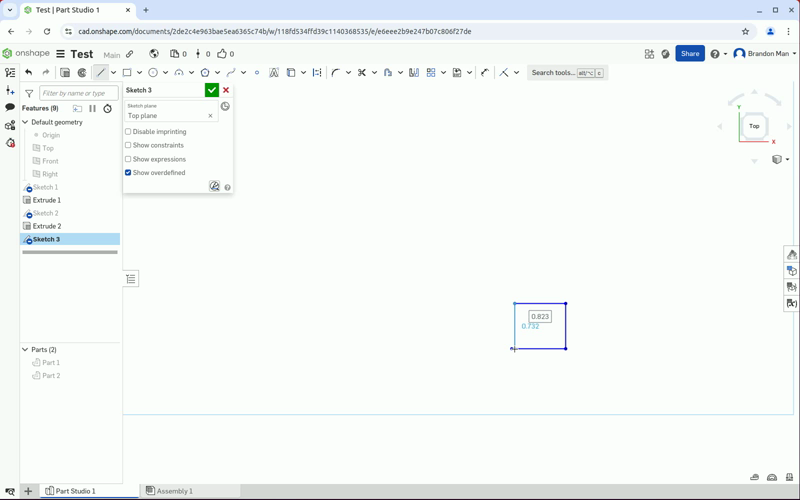
key_up(shift)
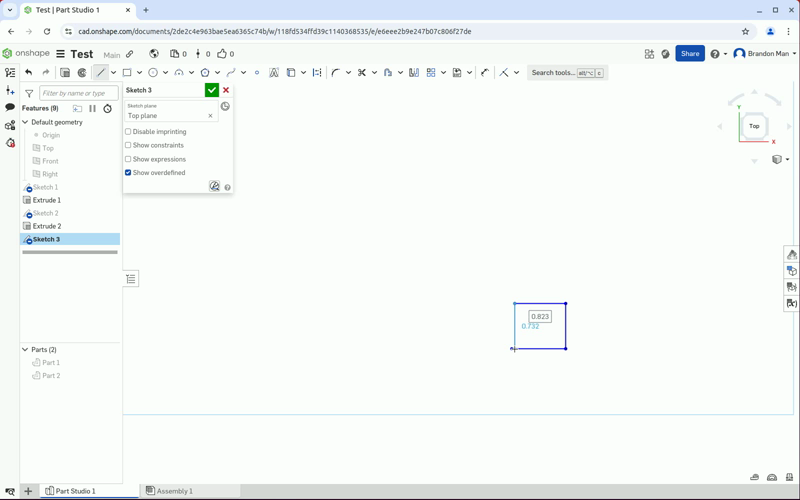
click(514, 348)
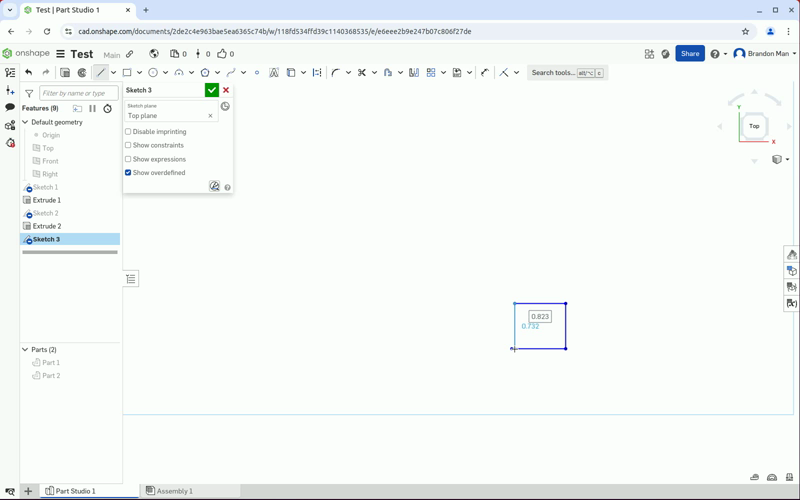
scroll(-6)
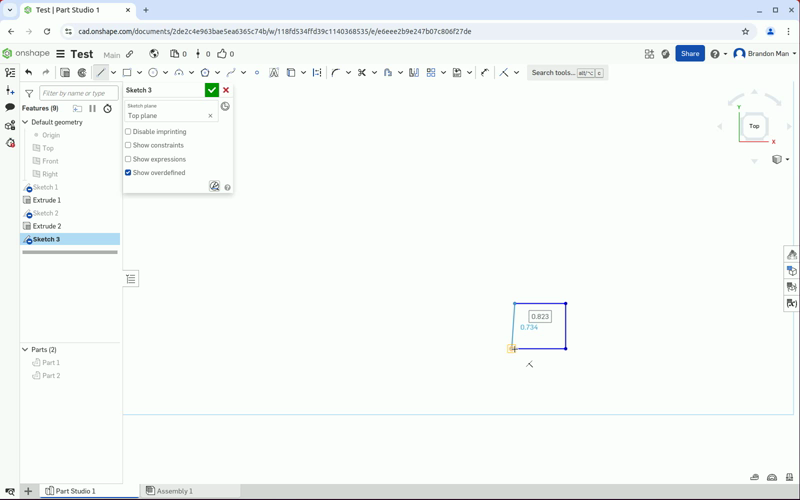
scroll(-6)
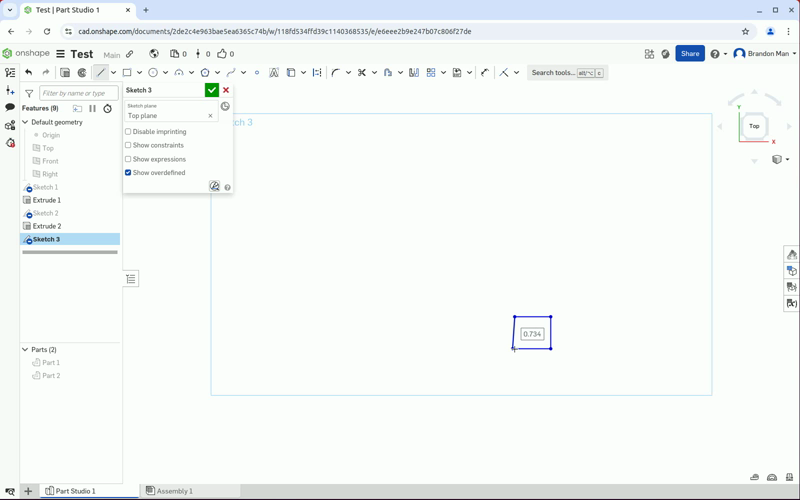
scroll(-6)
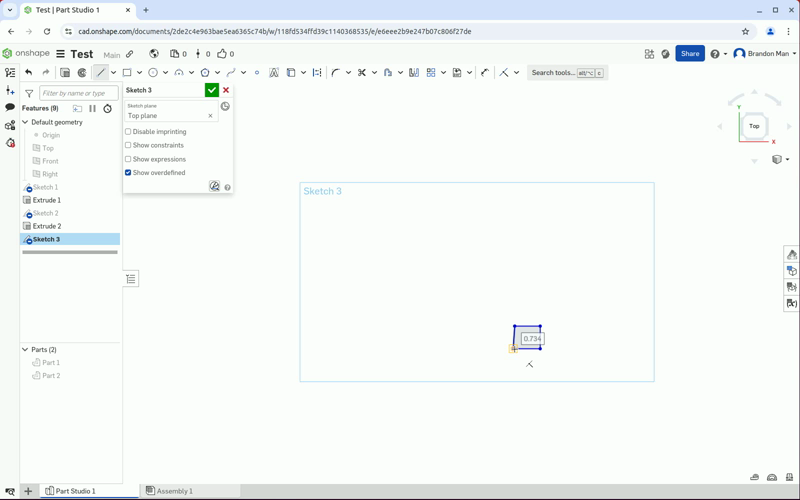
scroll(-6)
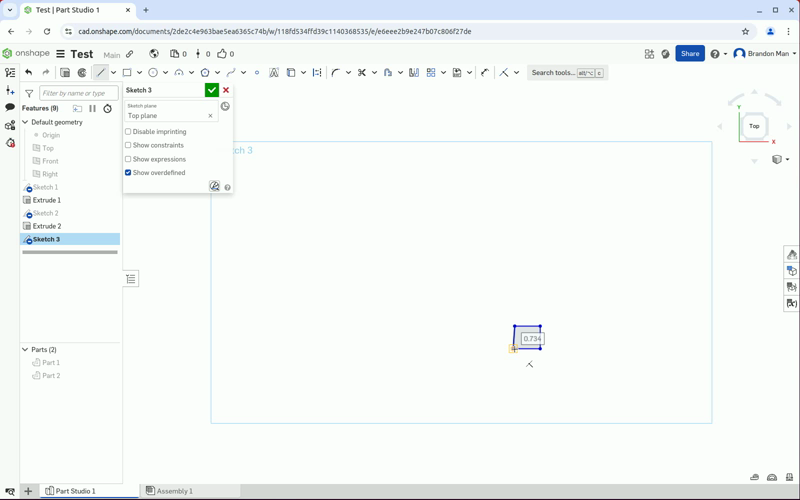
scroll(-6)
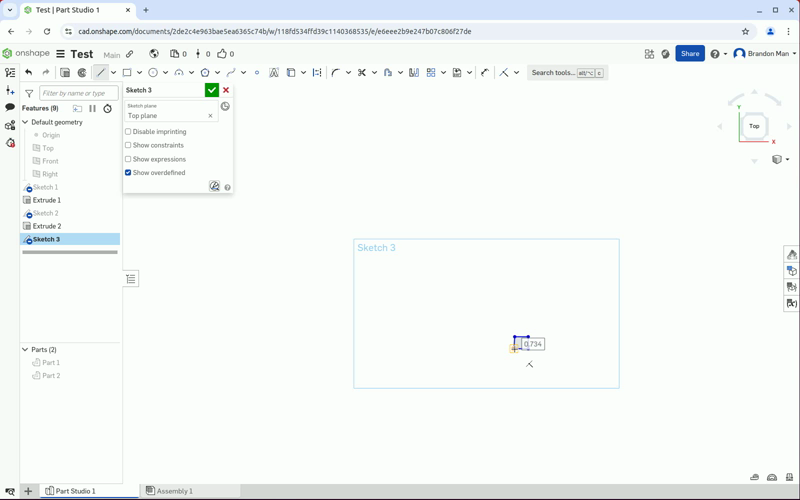
scroll(-6)
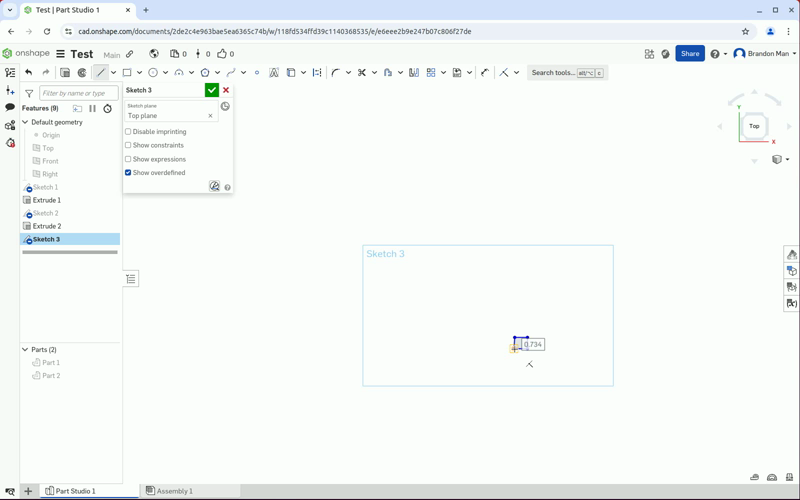
scroll(-6)
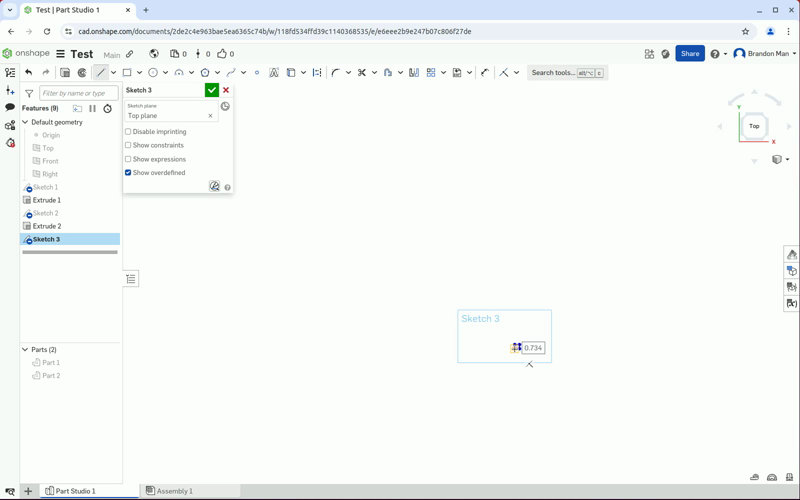
key(esc)
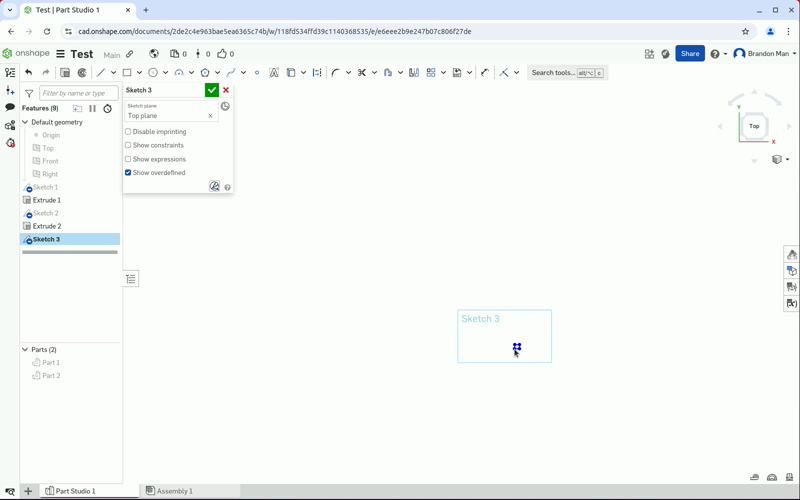
mouse_move(518, 345)
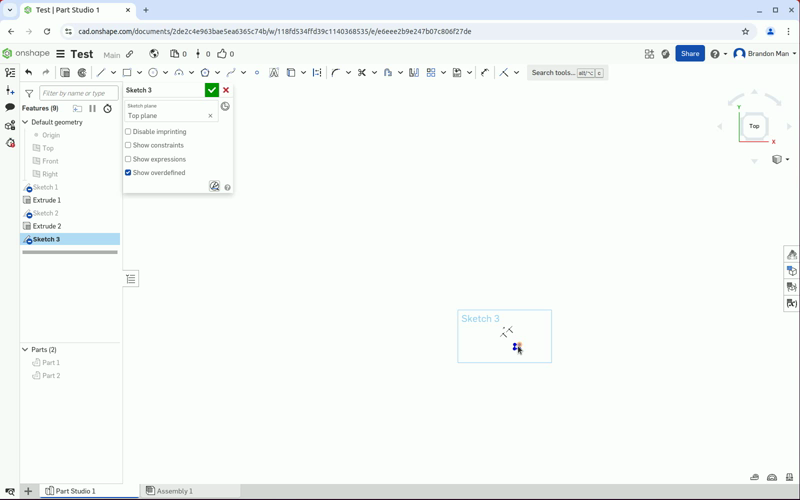
scroll(6)
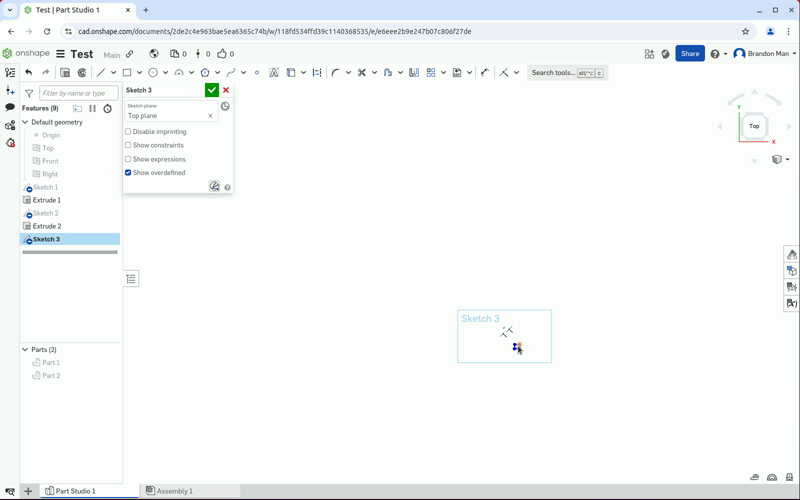
scroll(6)
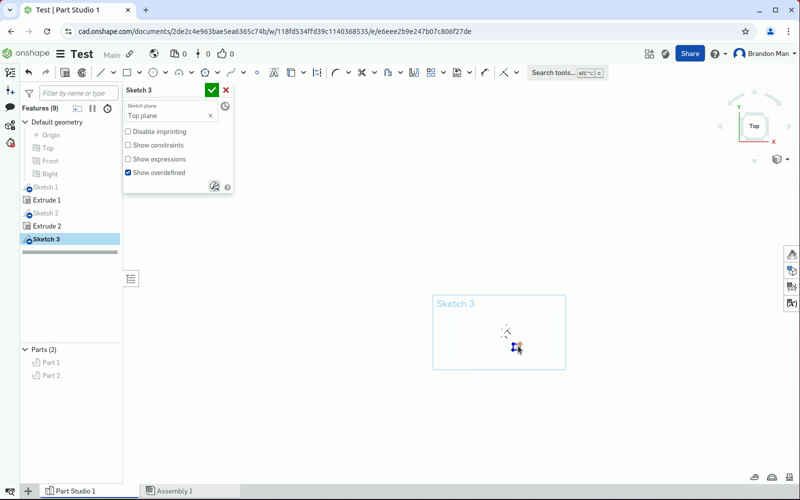
scroll(6)
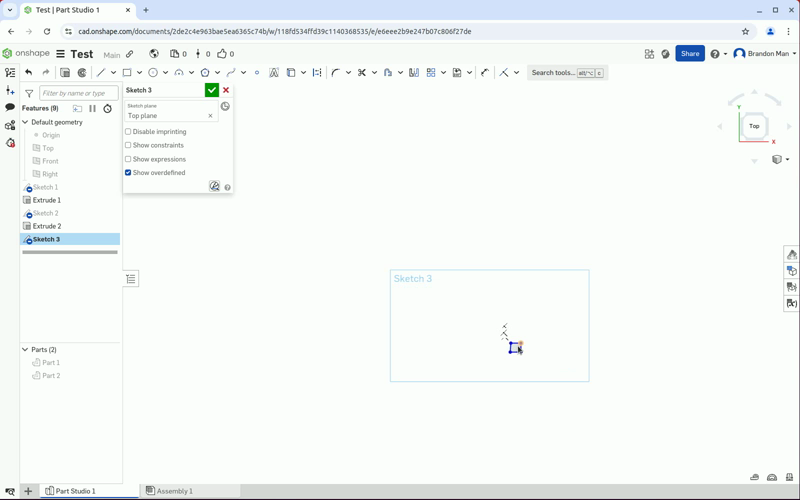
scroll(6)
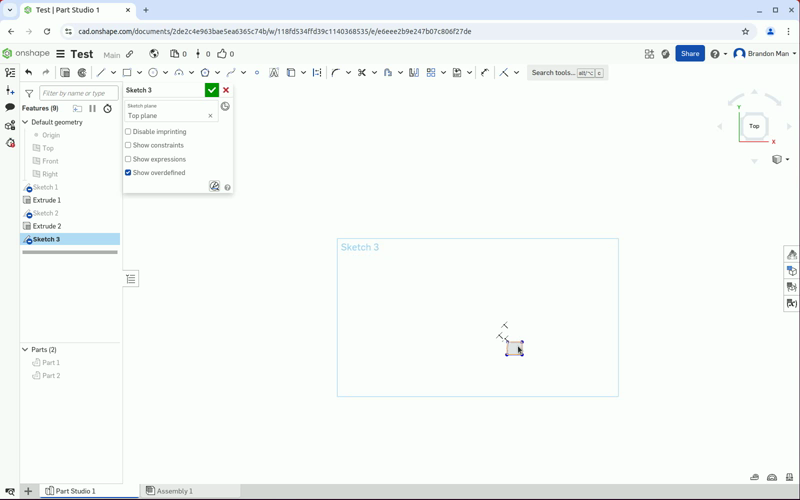
scroll(6)
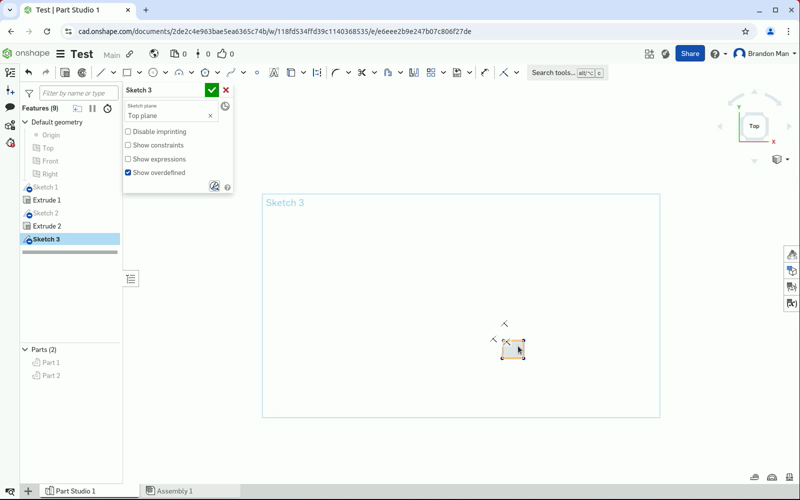
scroll(6)
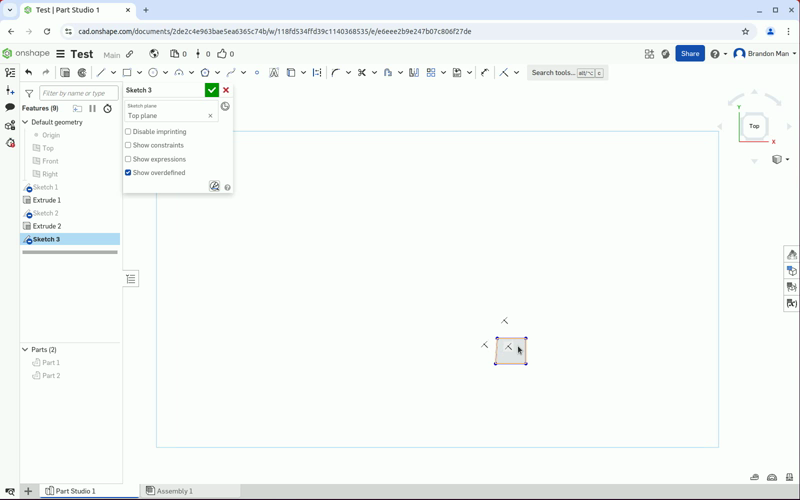
scroll(6)
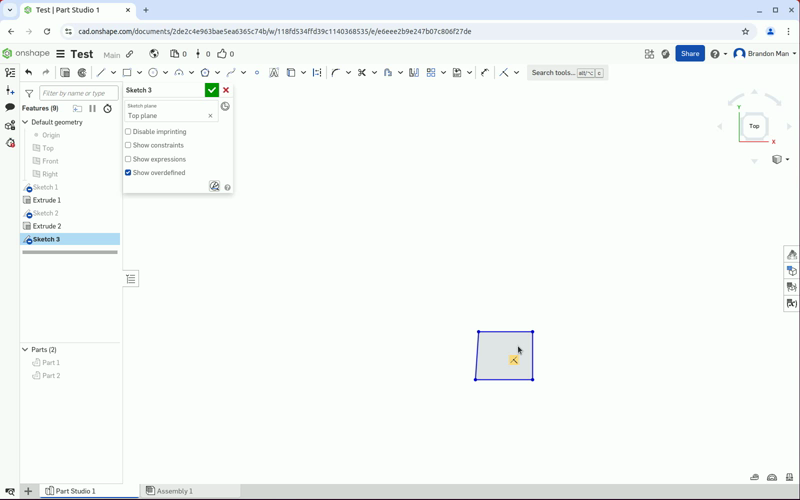
click(518, 345)
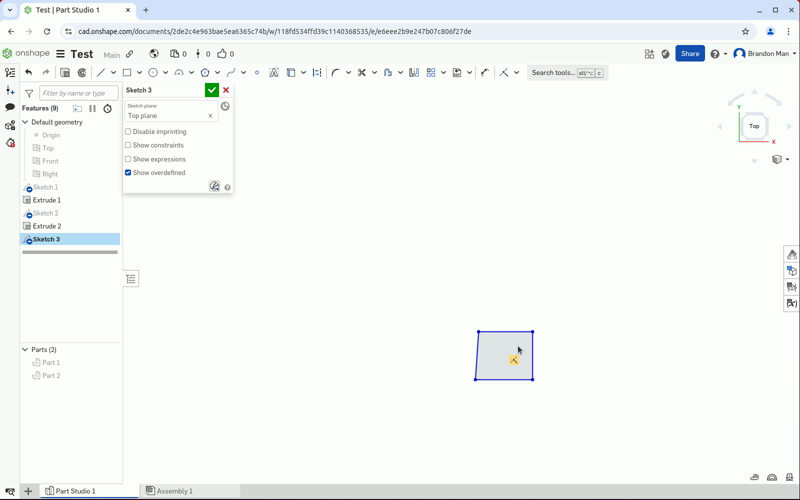
scroll(-6)
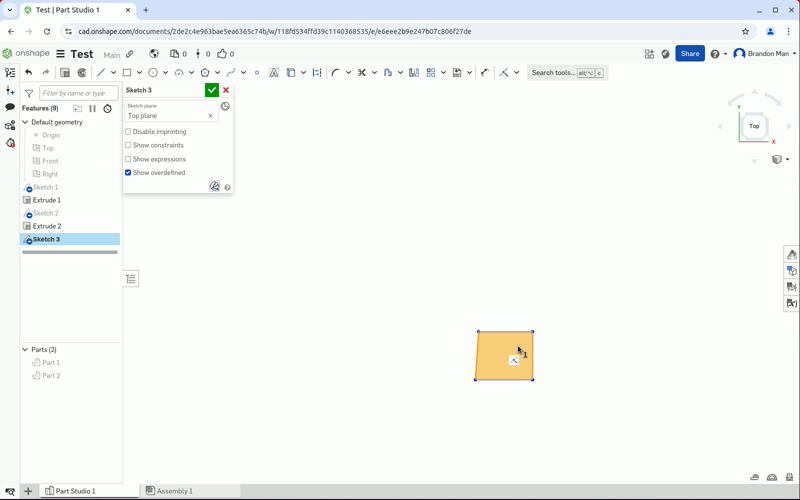
scroll(-6)
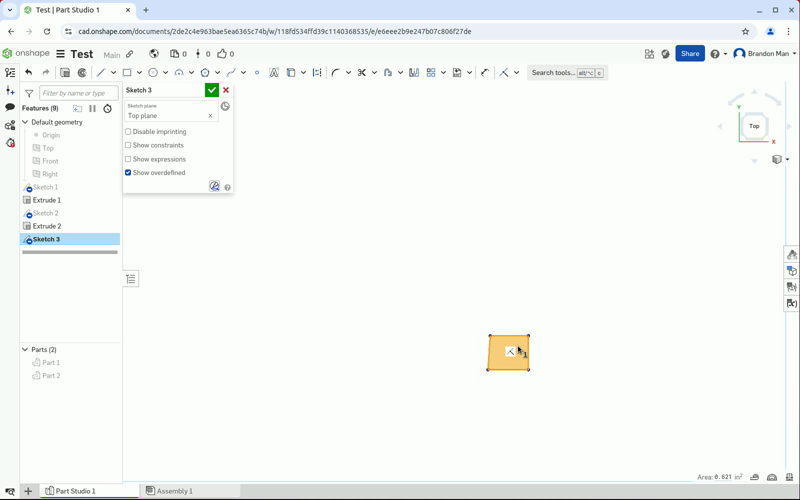
scroll(-6)
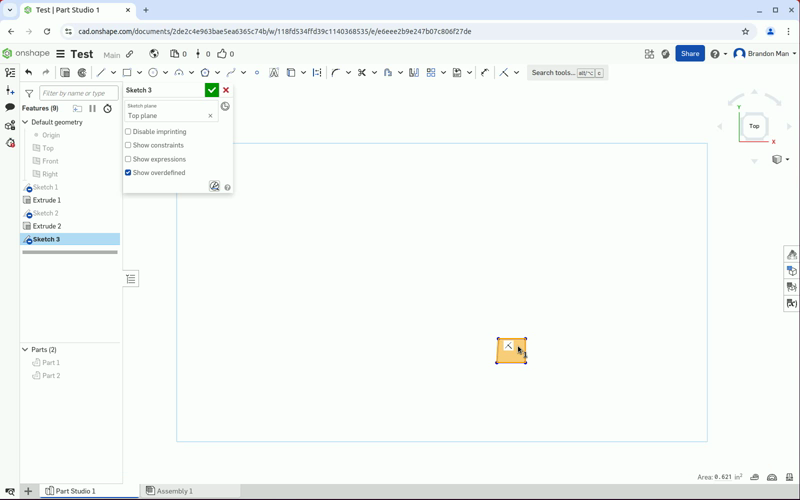
scroll(-6)
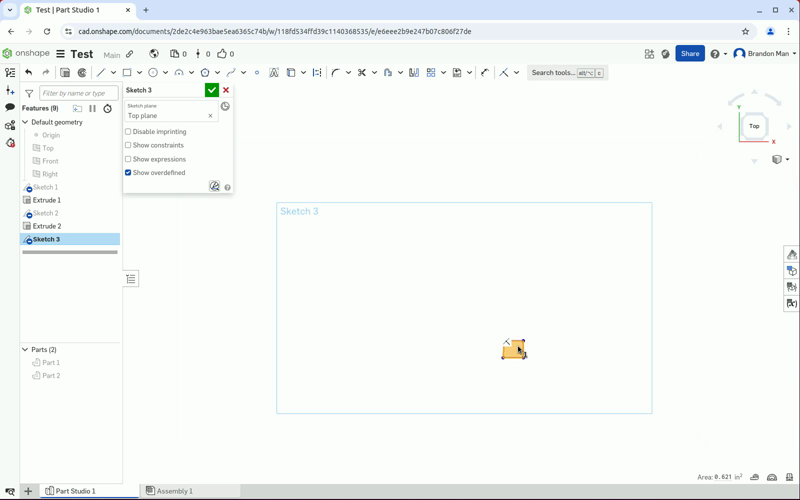
scroll(-6)
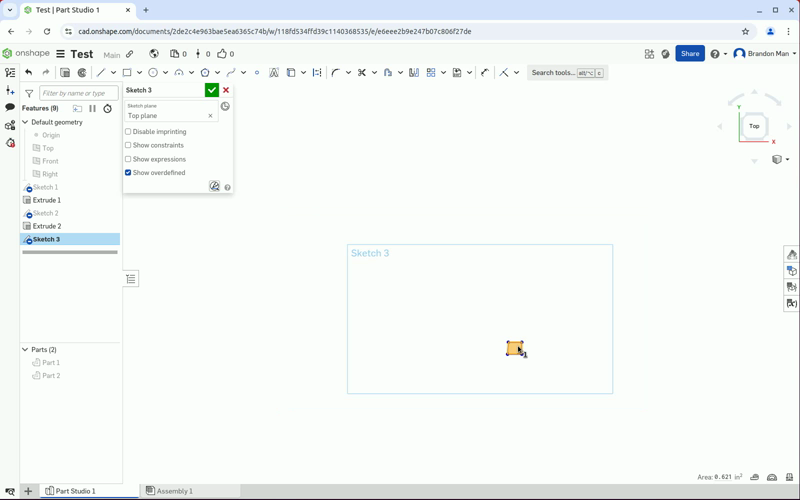
scroll(-6)
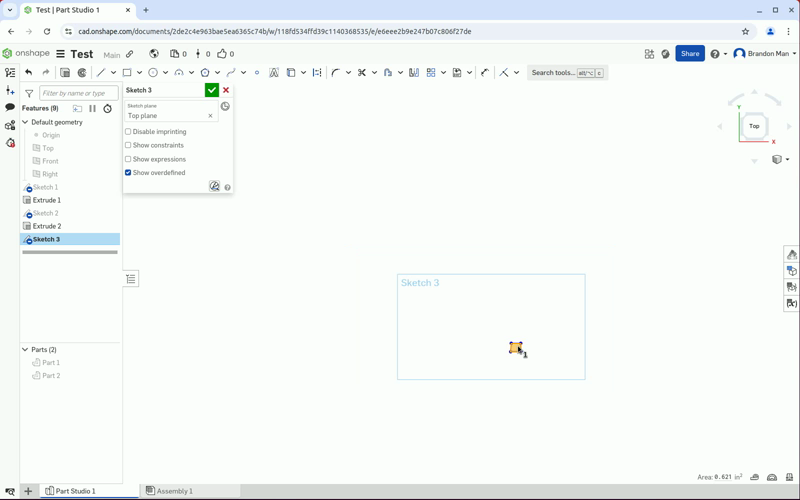
scroll(-6)
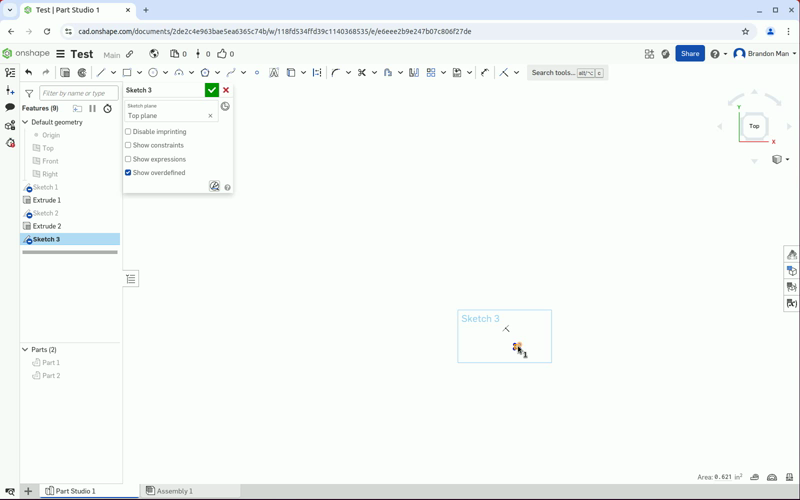
mouse_move(73, 352)
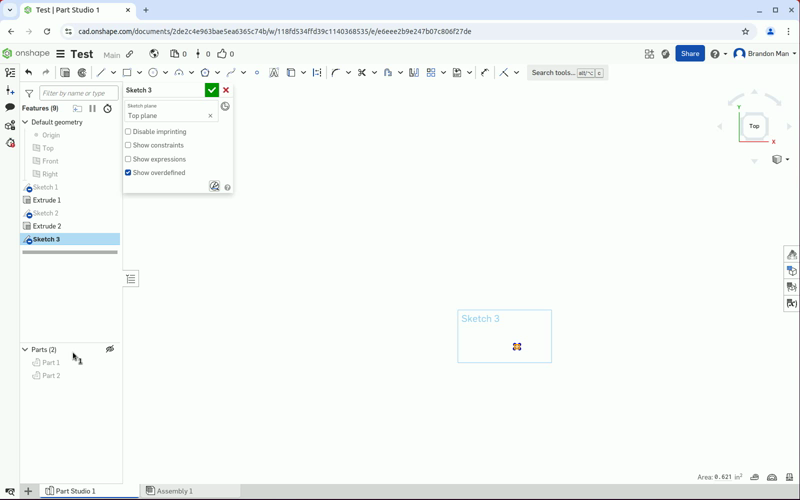
key(shift+y)
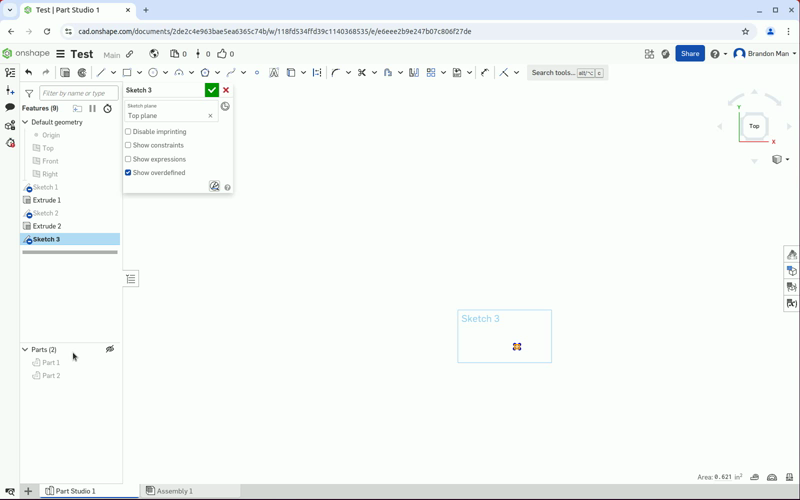
key(shift+e)
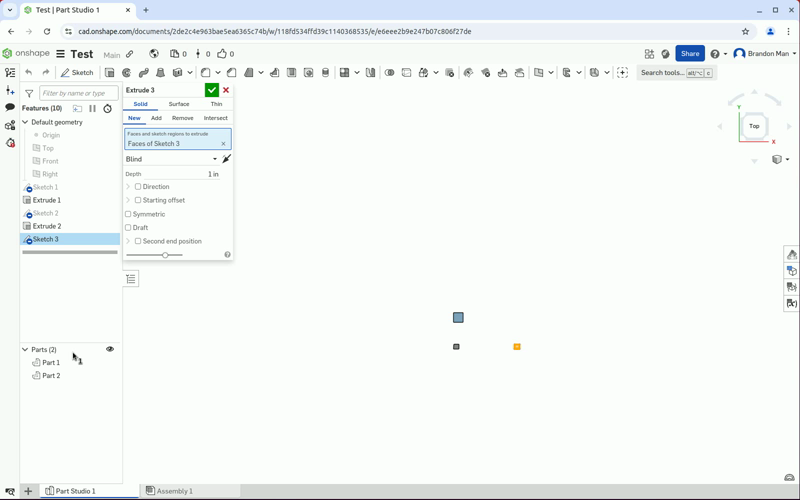
mouse_move(143, 106)
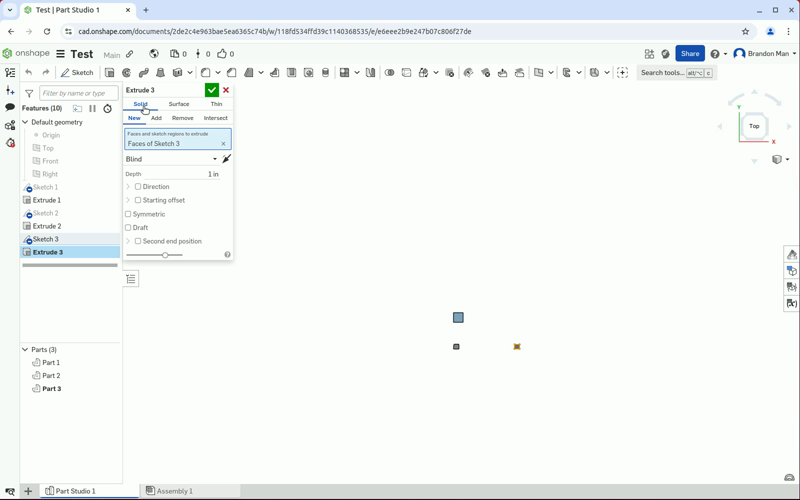
click(143, 106)
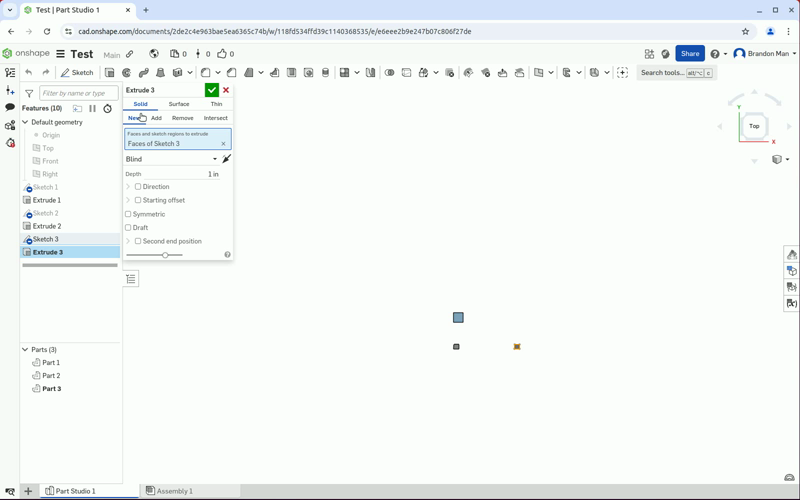
mouse_move(137, 120)
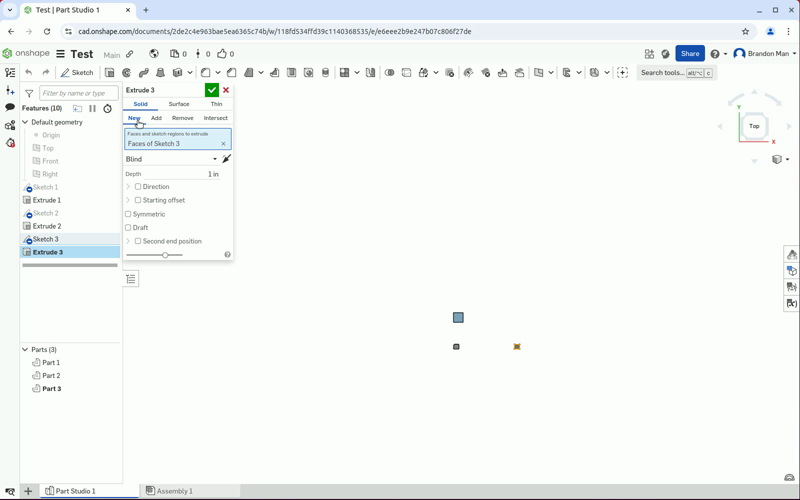
click(137, 120)
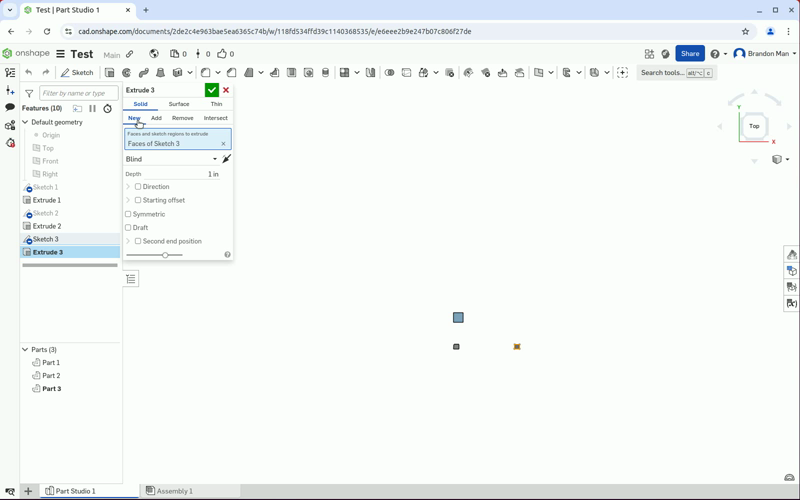
key(tab, 4)
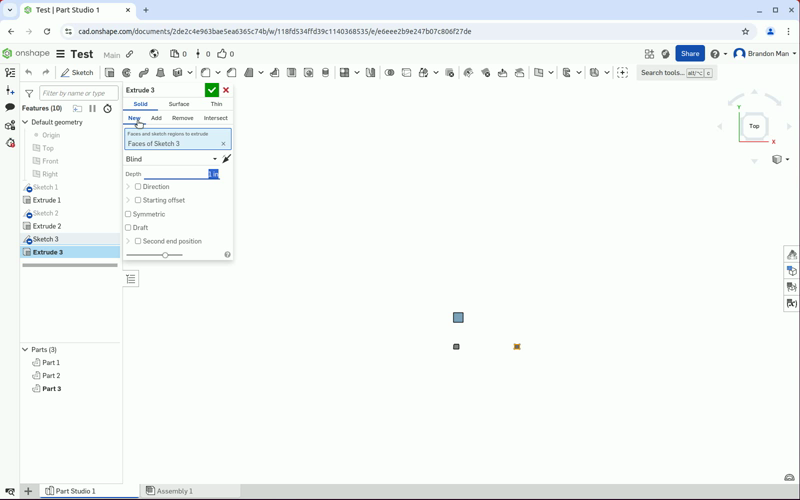
text(6.258)
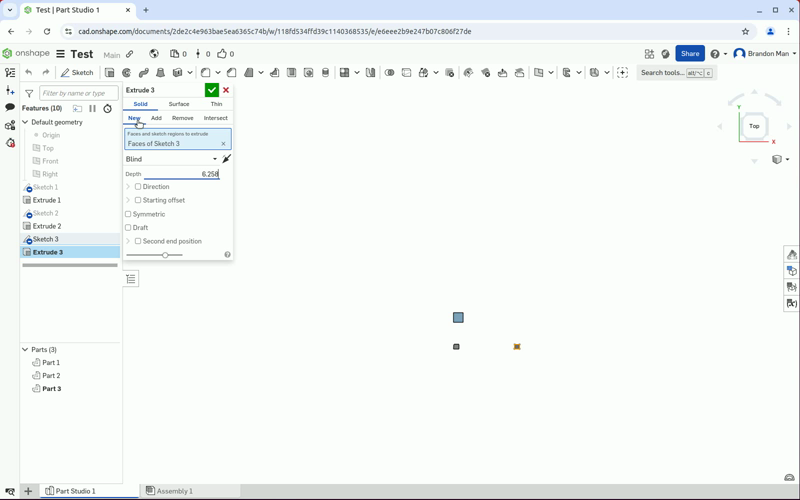
key(enter)
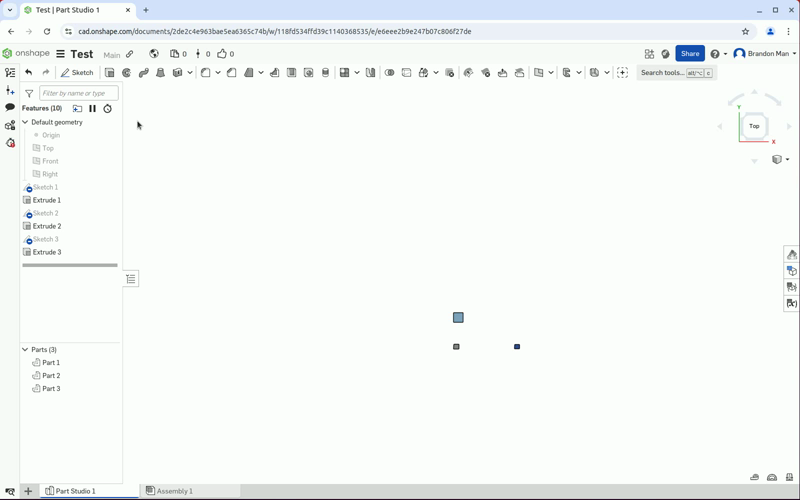
key(shift+h)
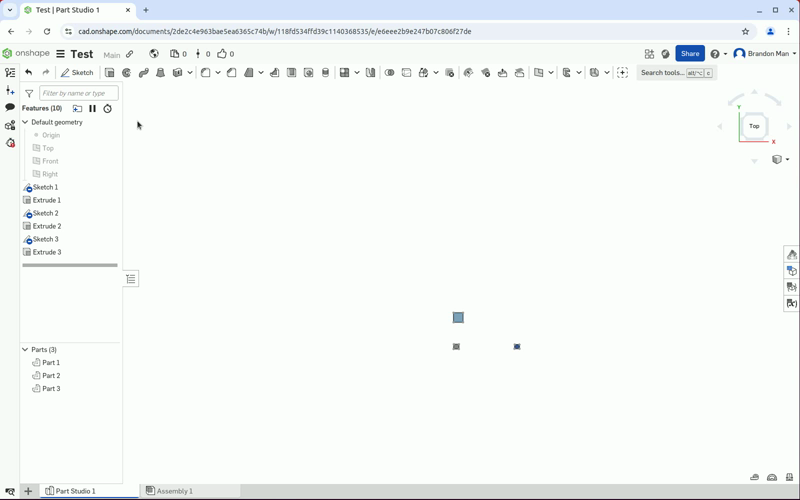
key(shift+h)
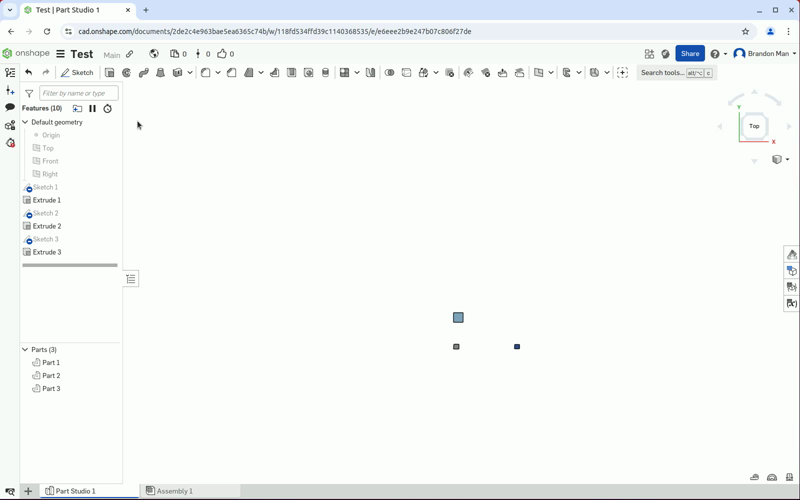
mouse_move(73, 189)
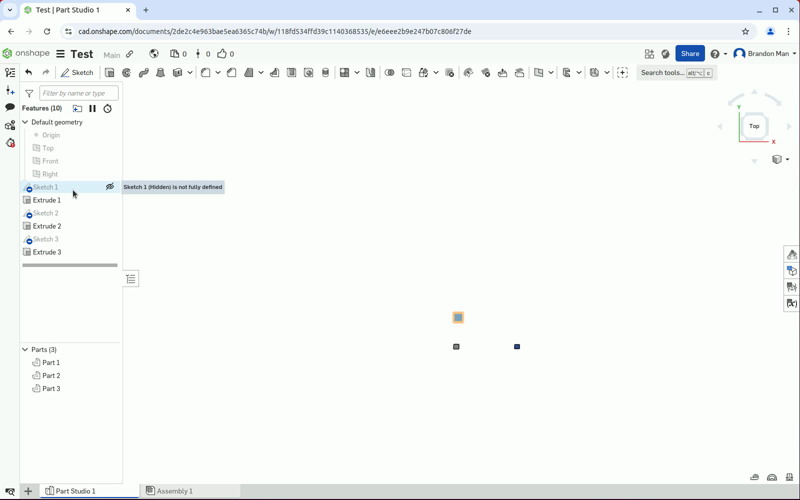
click(73, 189)
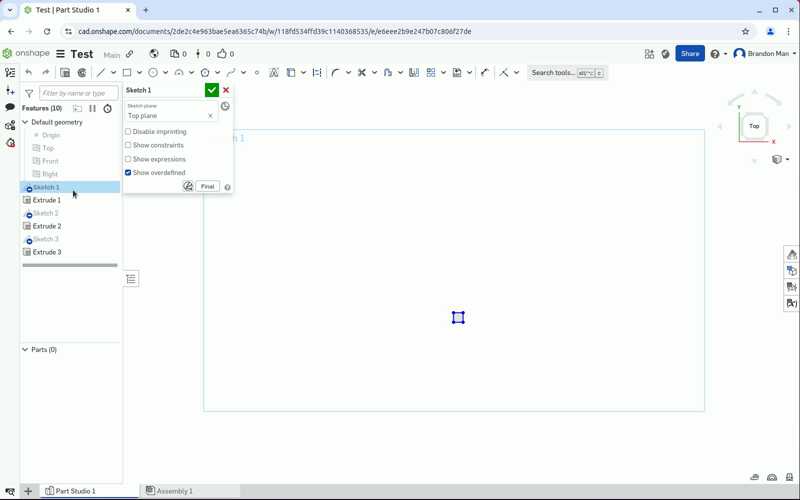
mouse_move(229, 92)
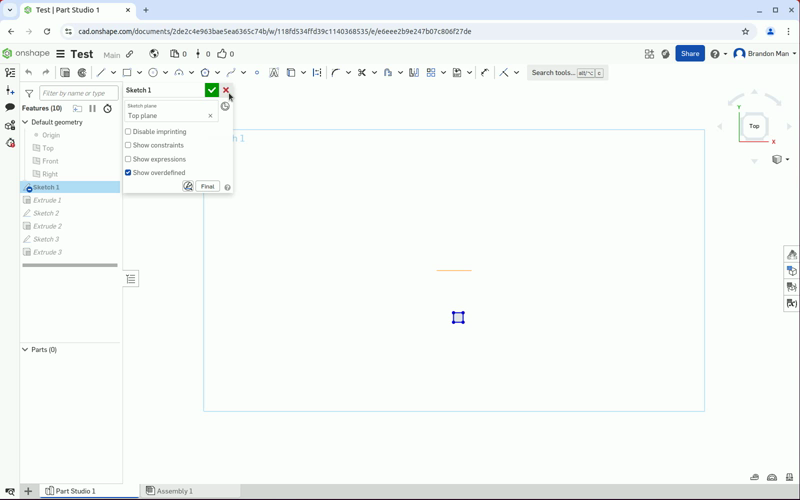
click(229, 92)
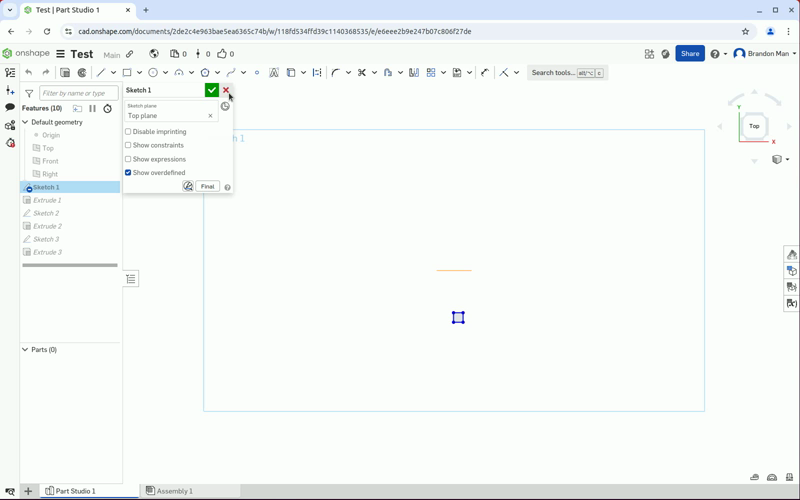
key(shift+s)
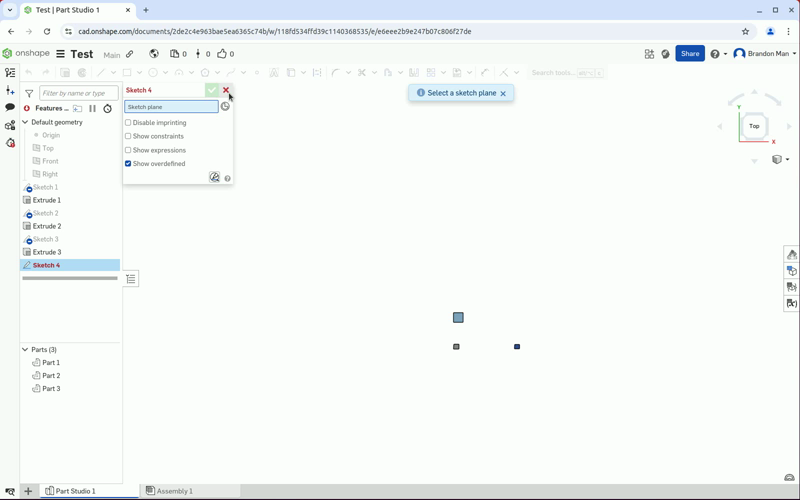
mouse_move(73, 150)
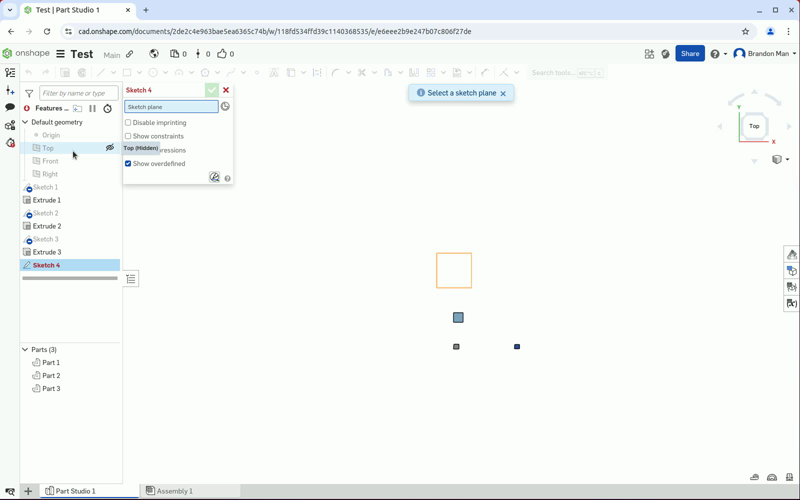
click(73, 150)
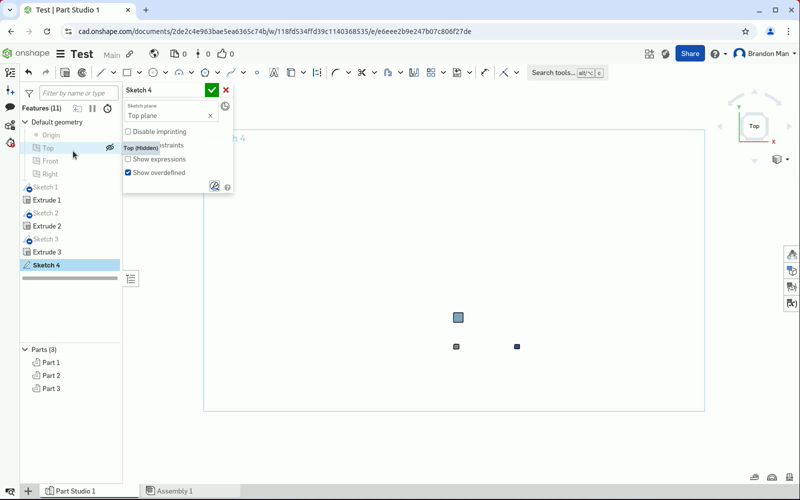
mouse_move(73, 352)
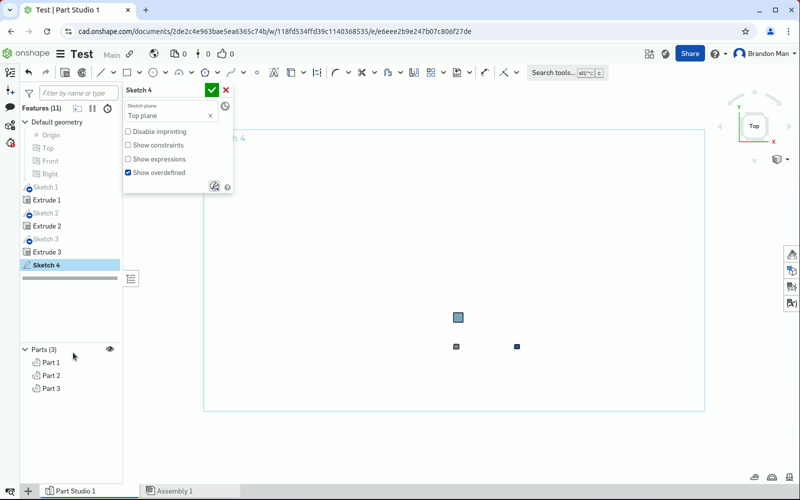
key(y)
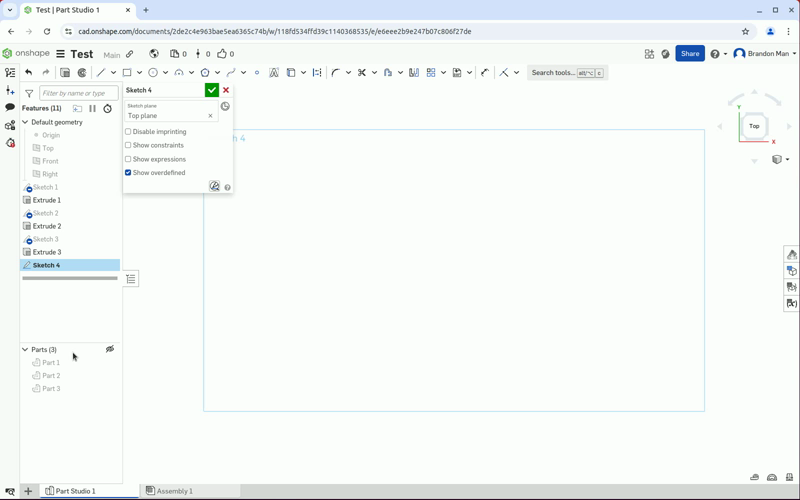
key(l)
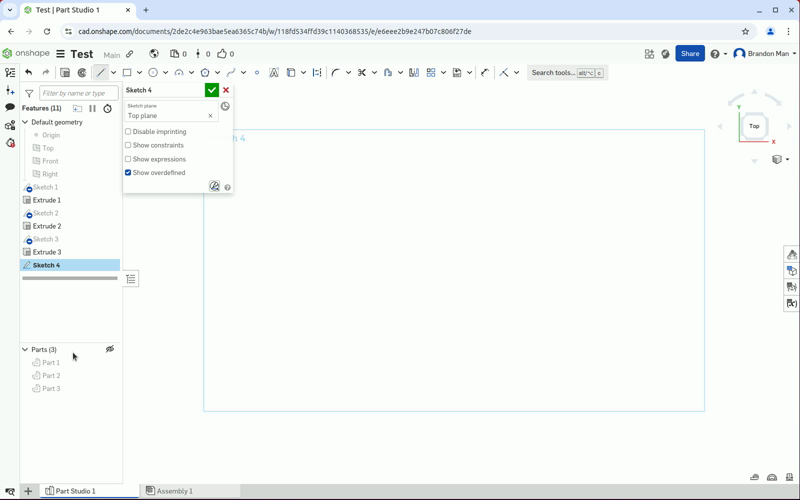
key_down(shift)
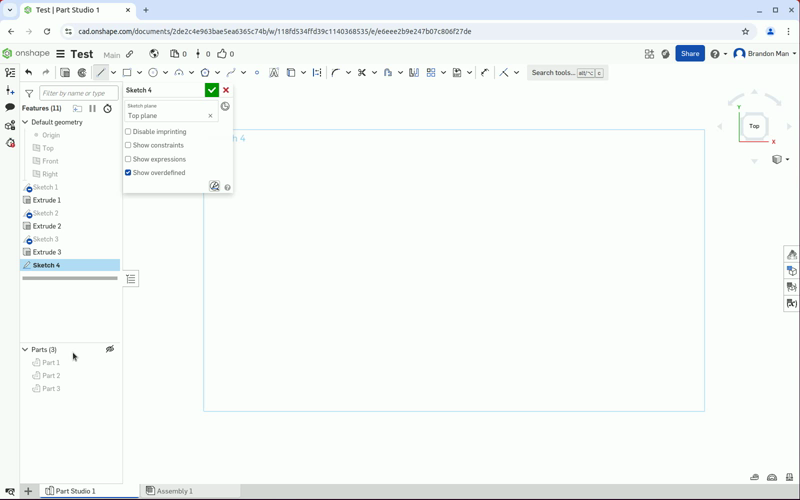
mouse_move(569, 348)
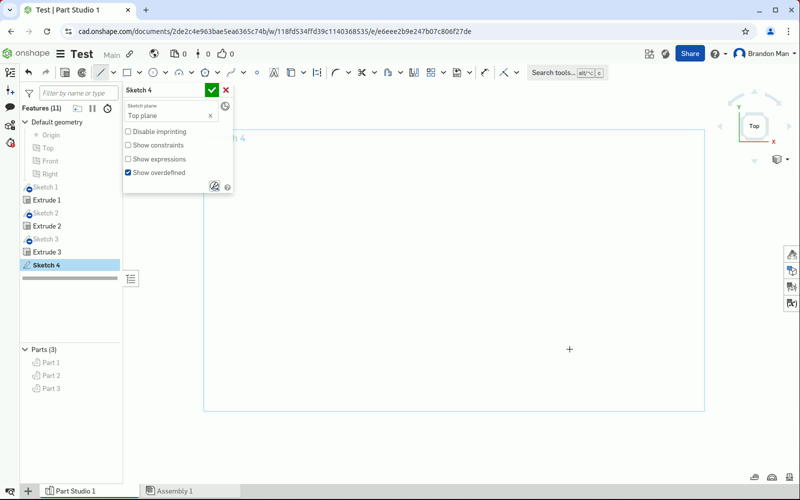
click(569, 348)
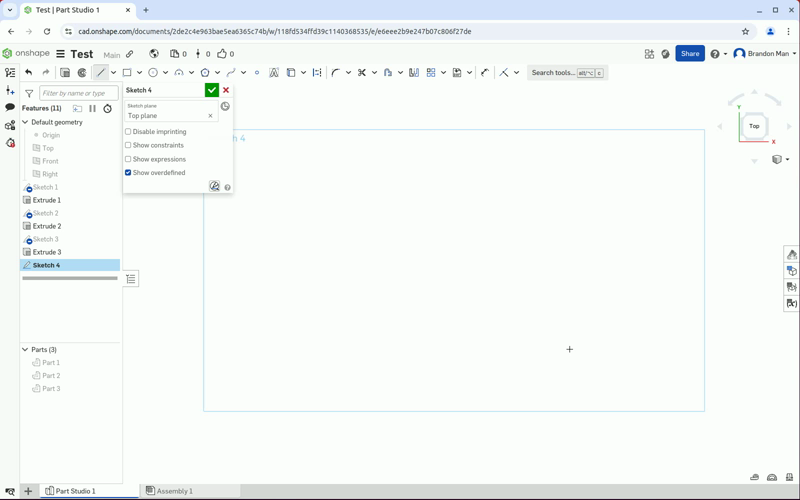
key_up(shift)
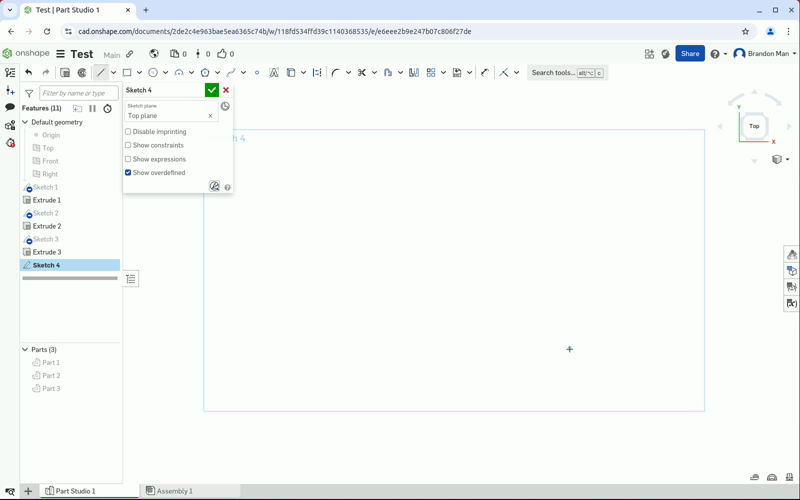
key_down(shift)
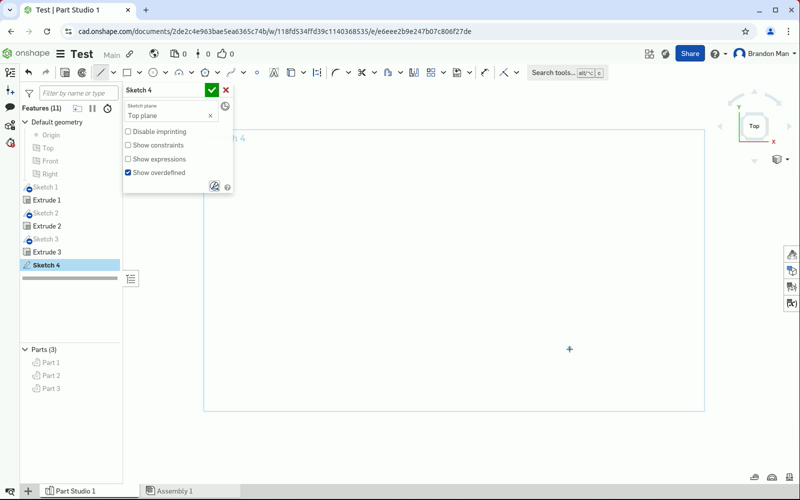
mouse_move(589, 348)
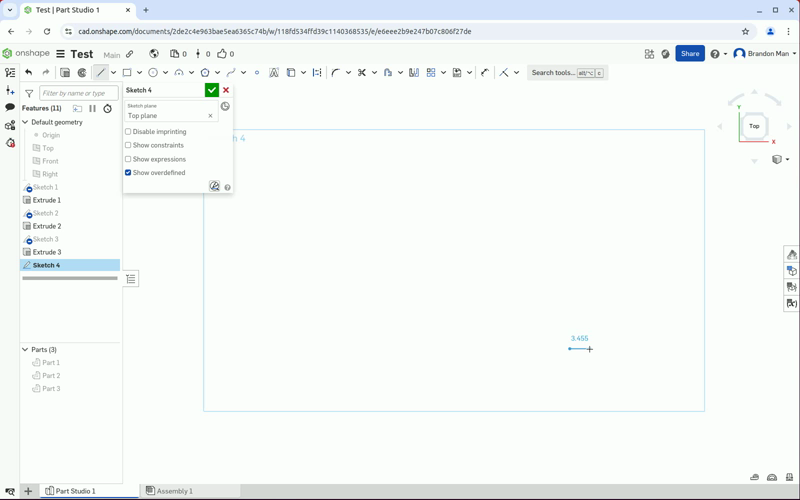
mouse_move(574, 348)
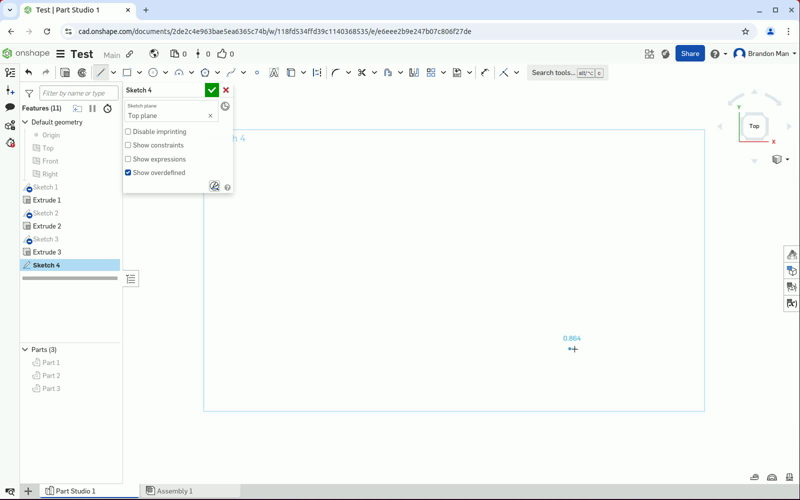
scroll(6)
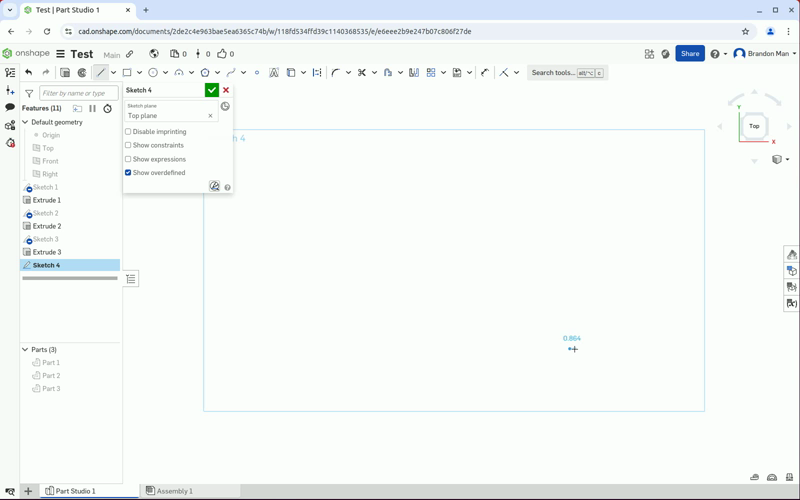
scroll(6)
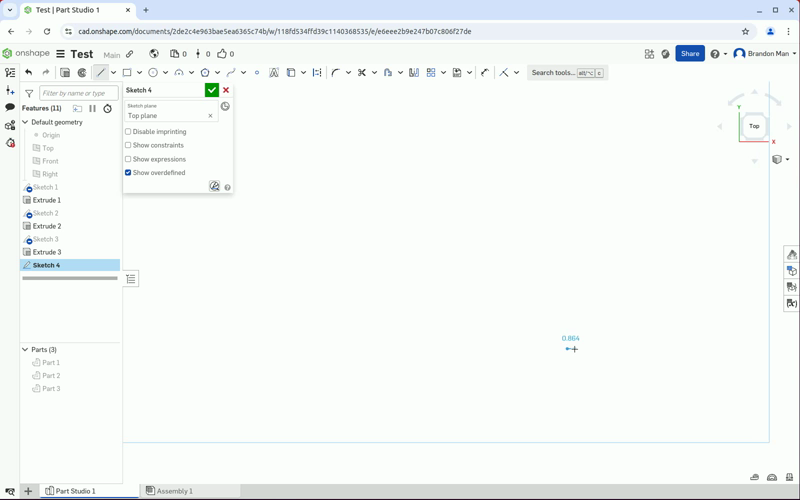
scroll(6)
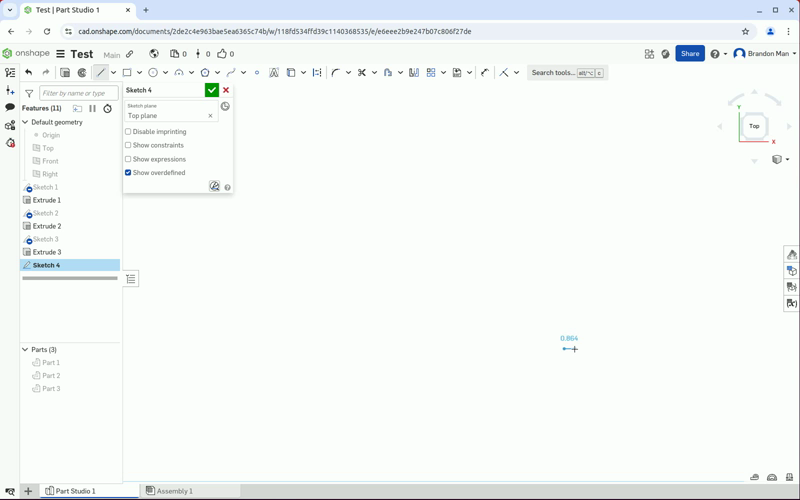
scroll(6)
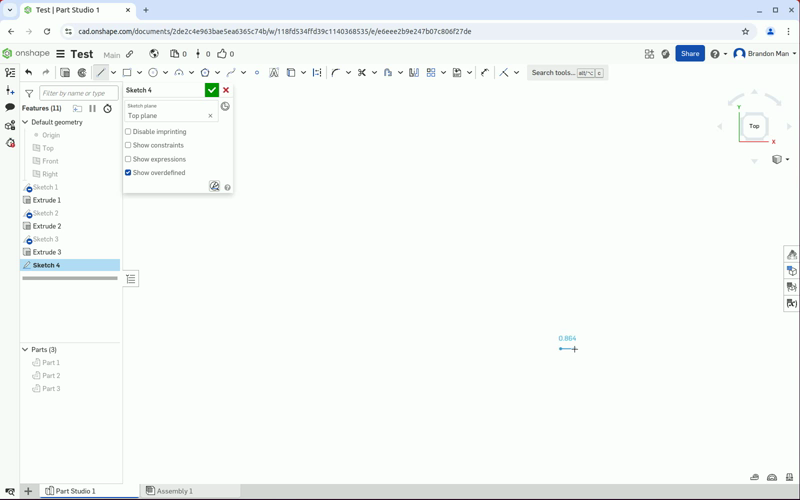
scroll(6)
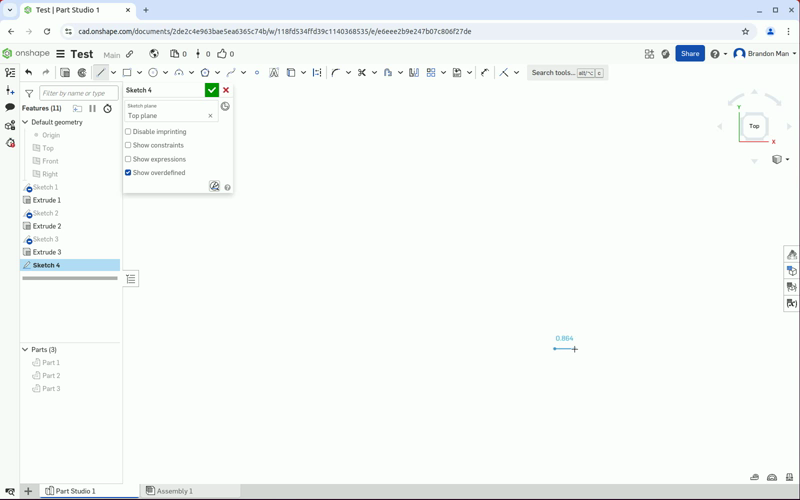
scroll(6)
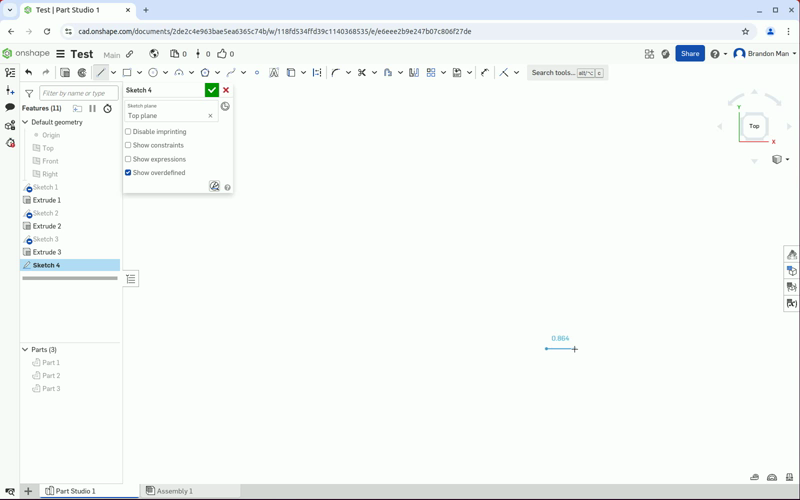
scroll(6)
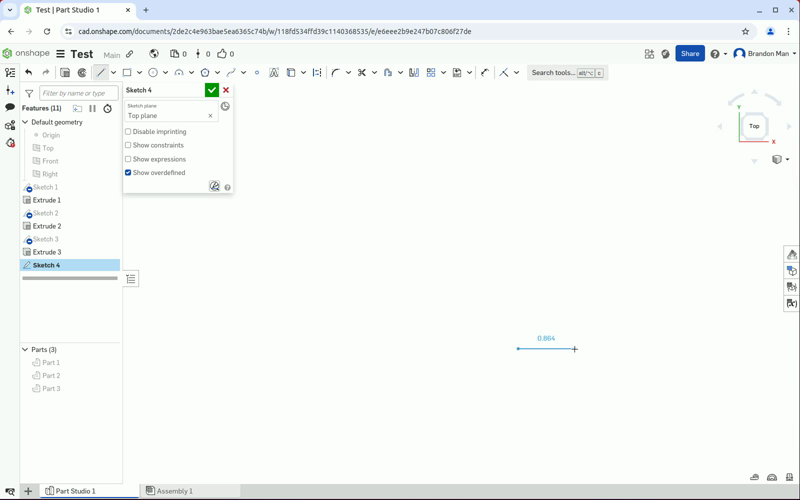
click(574, 348)
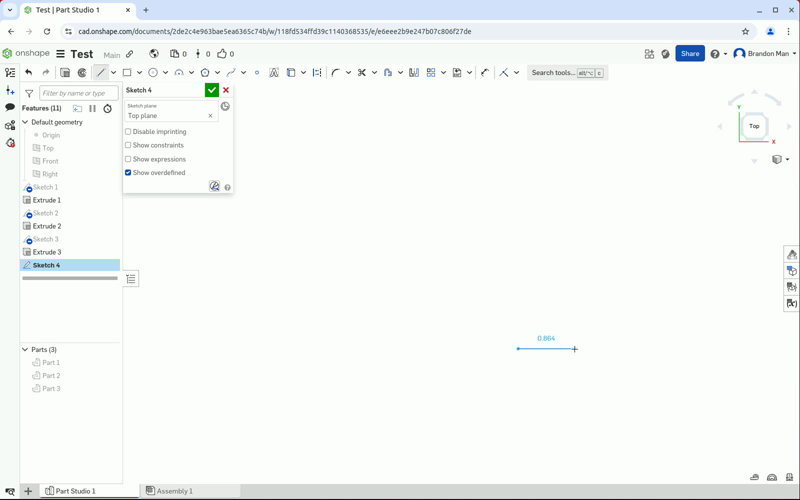
scroll(-6)
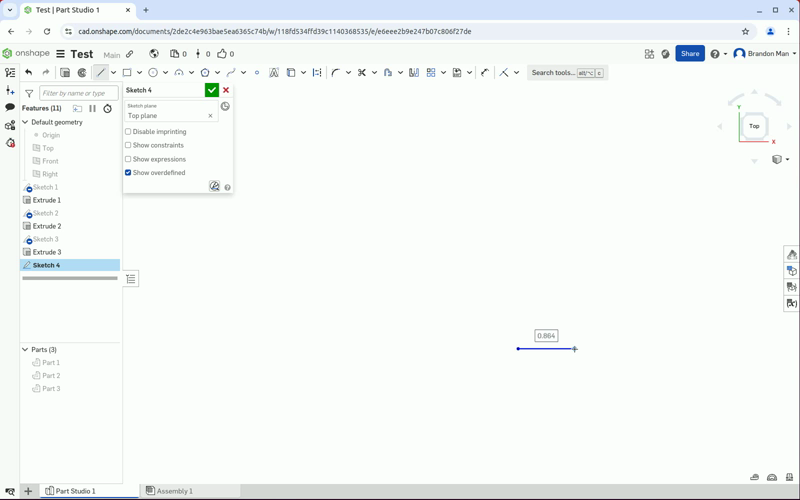
scroll(-6)
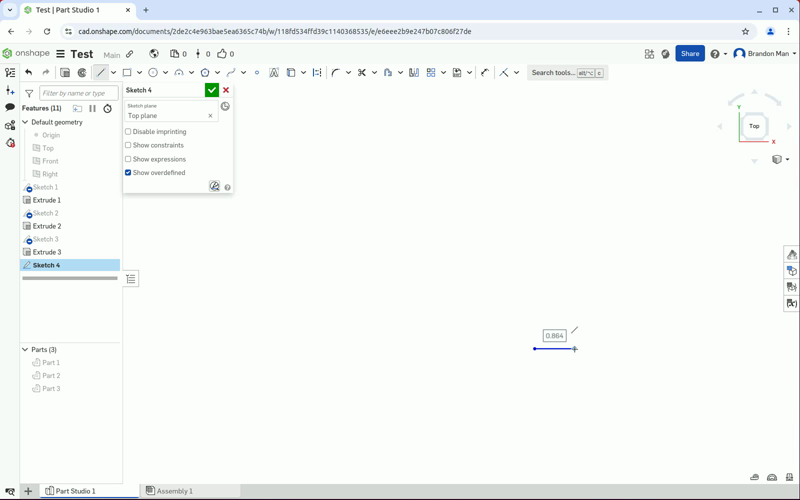
scroll(-6)
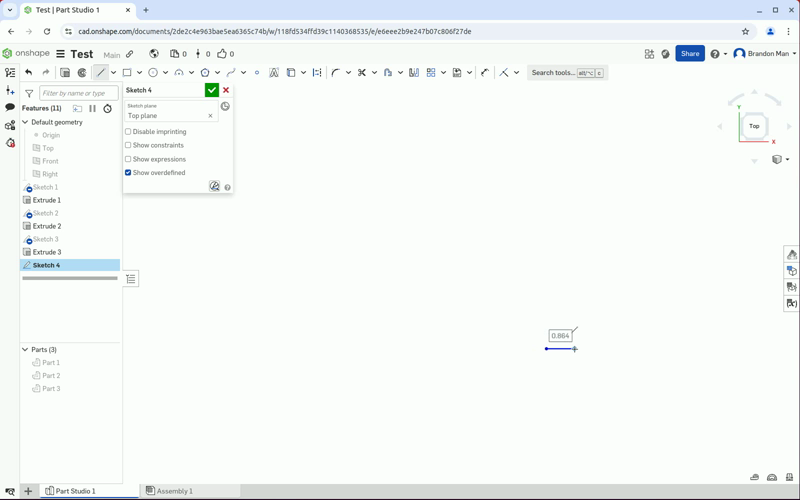
scroll(-6)
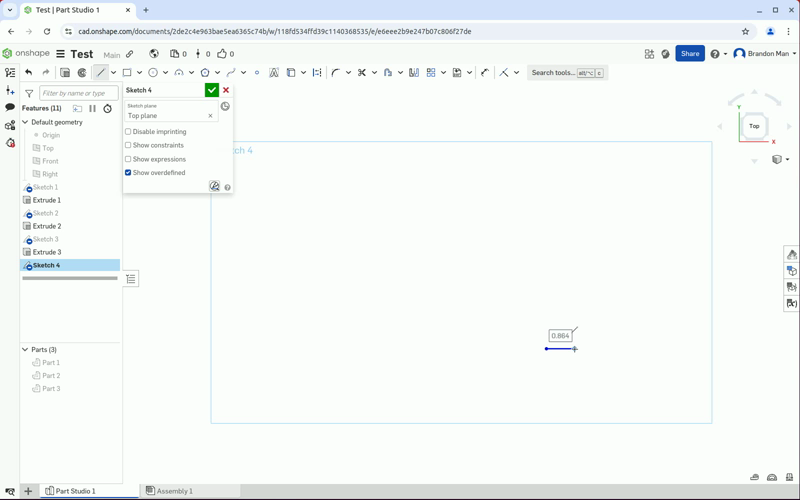
scroll(-6)
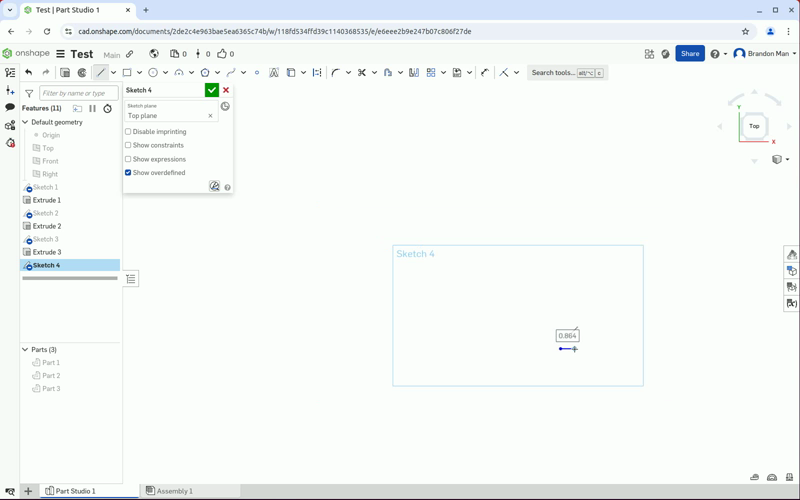
scroll(-6)
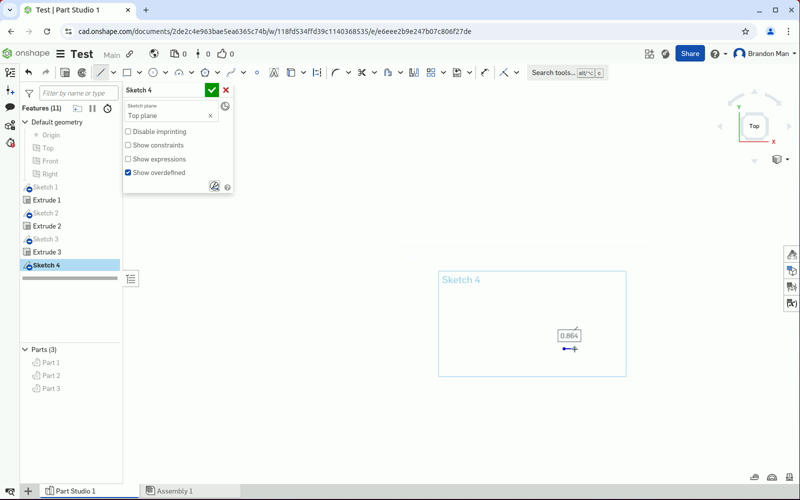
scroll(-6)
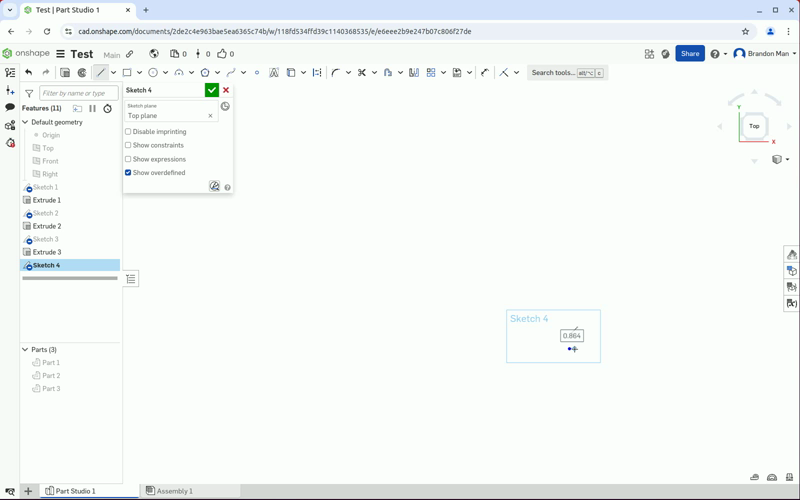
key_up(shift)
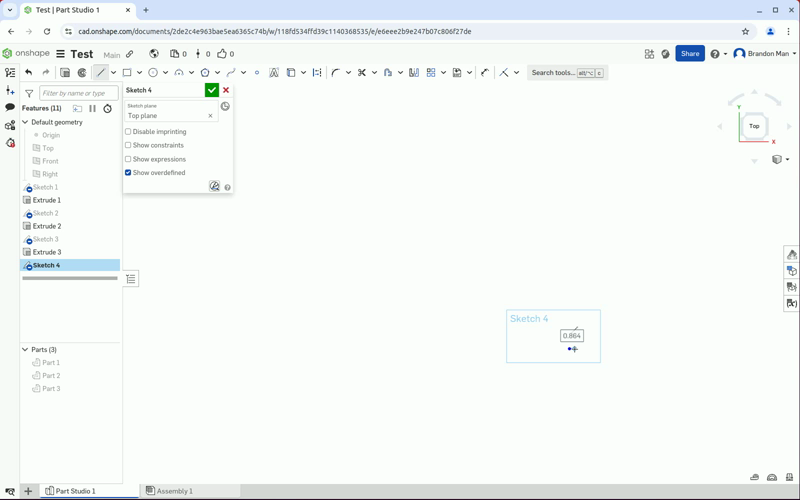
key_down(shift)
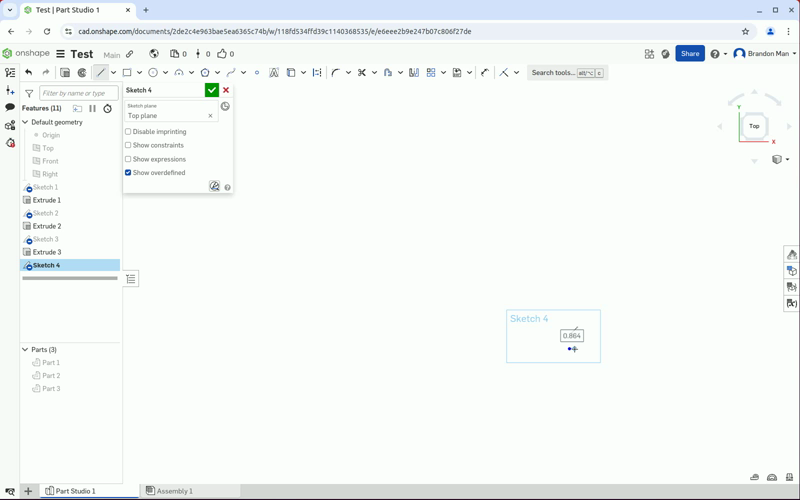
mouse_move(589, 348)
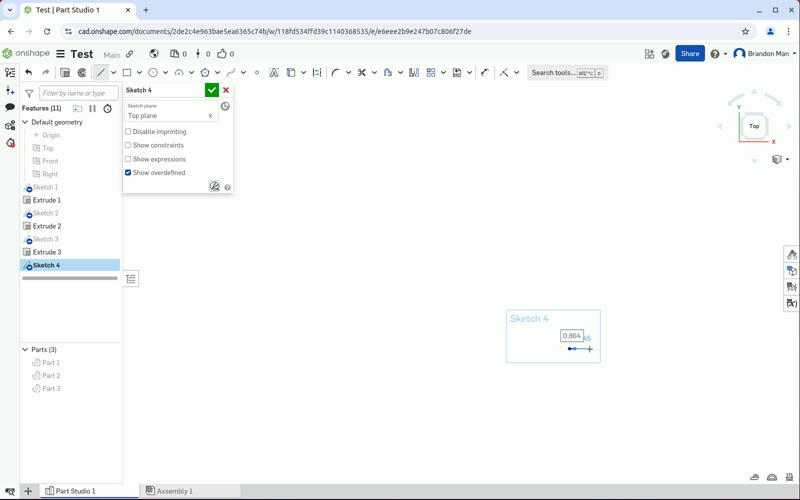
mouse_move(574, 344)
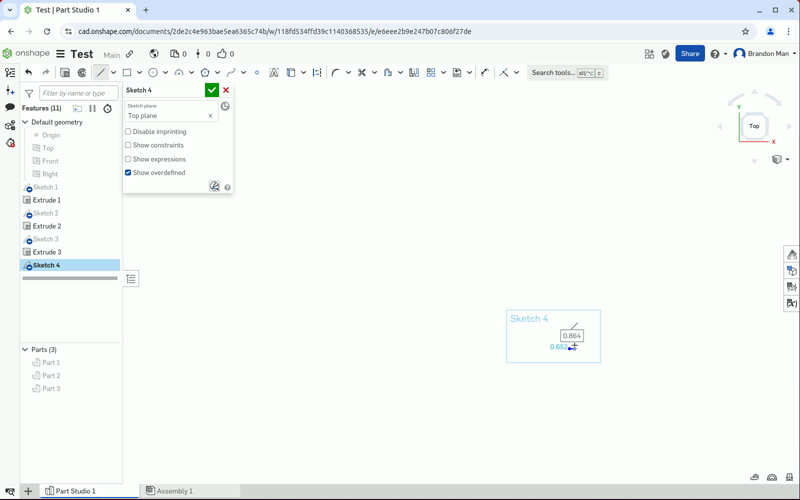
scroll(6)
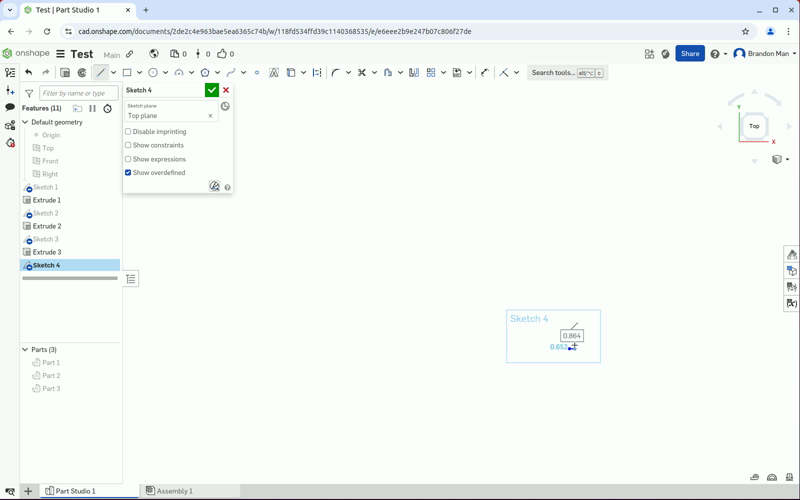
scroll(6)
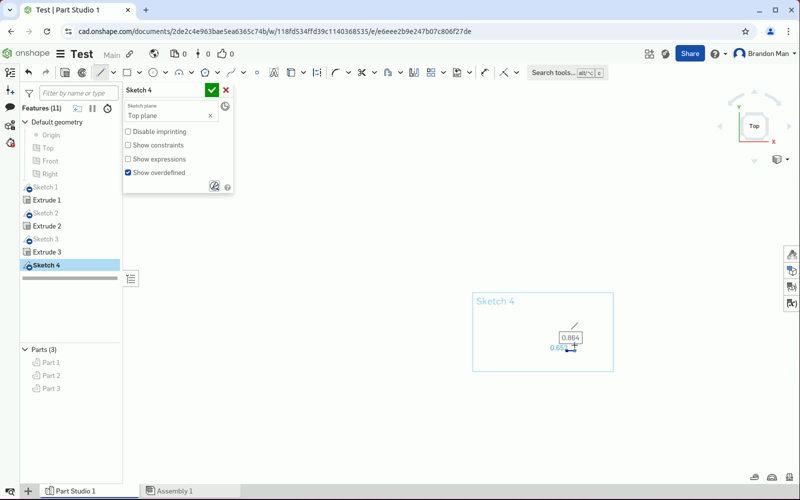
scroll(6)
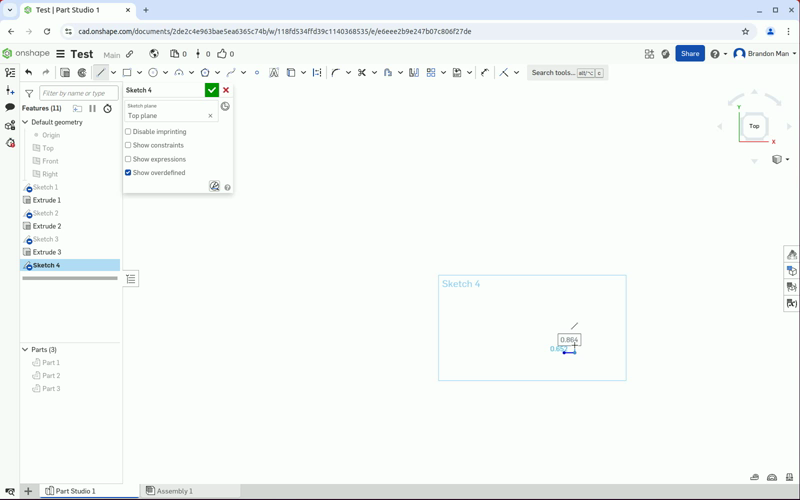
scroll(6)
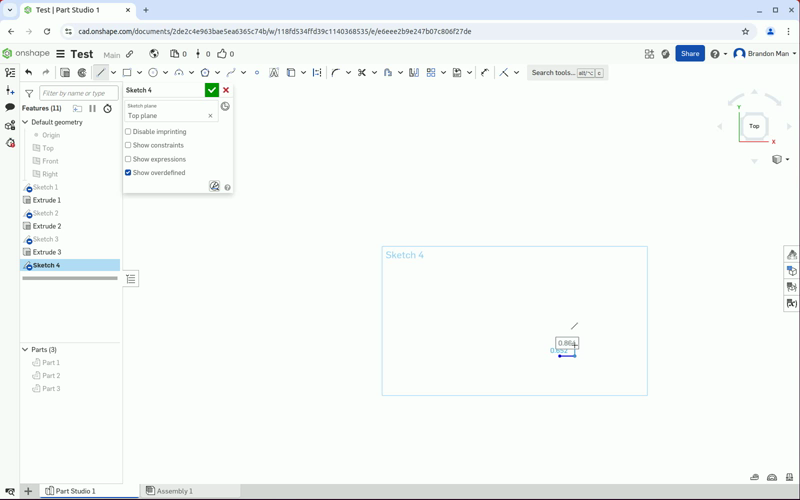
scroll(6)
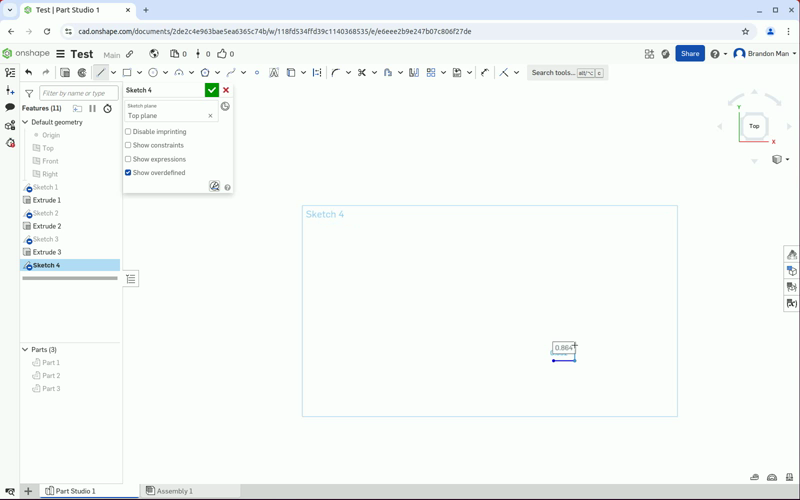
scroll(6)
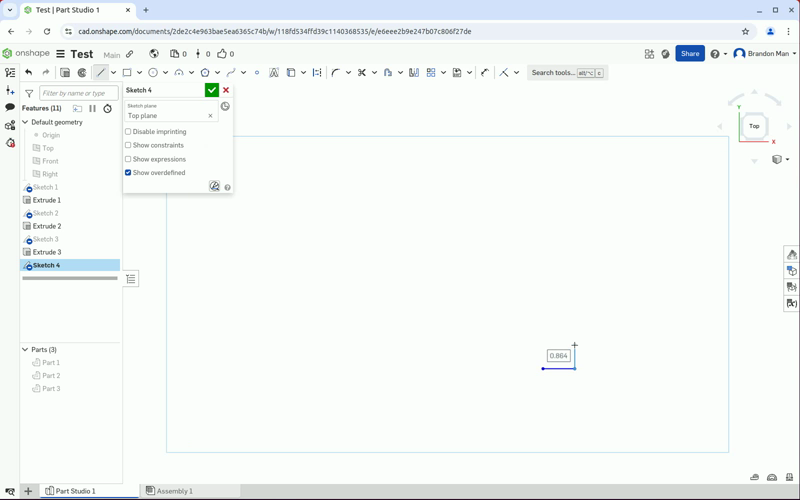
scroll(6)
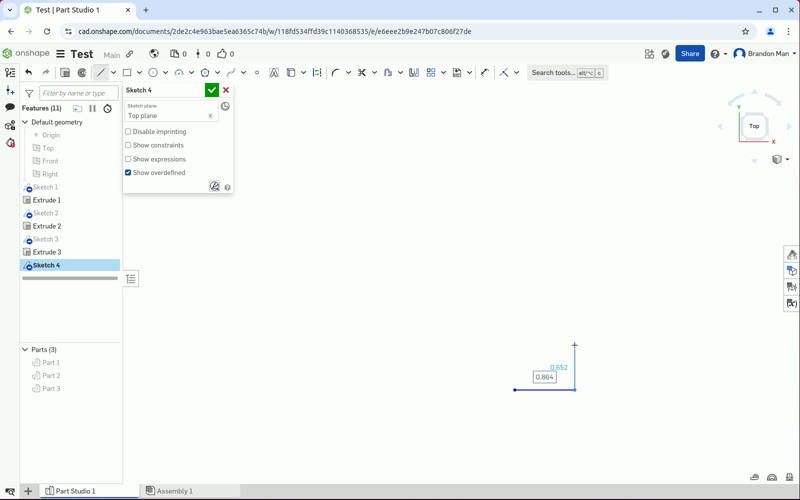
click(574, 344)
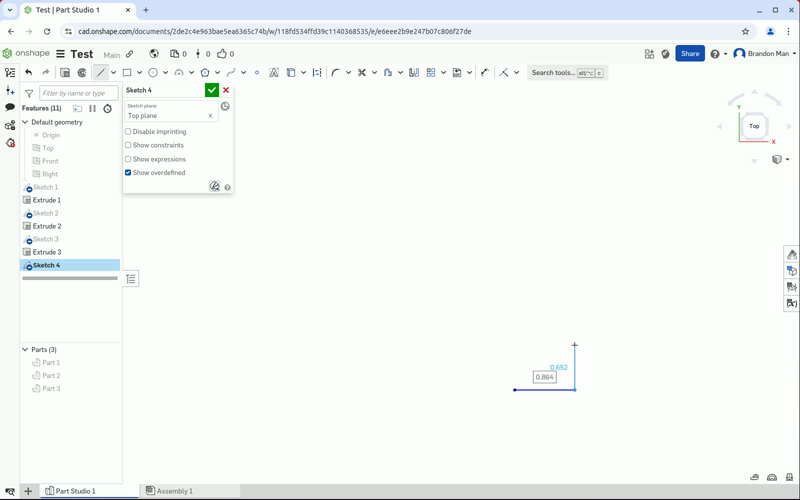
scroll(-6)
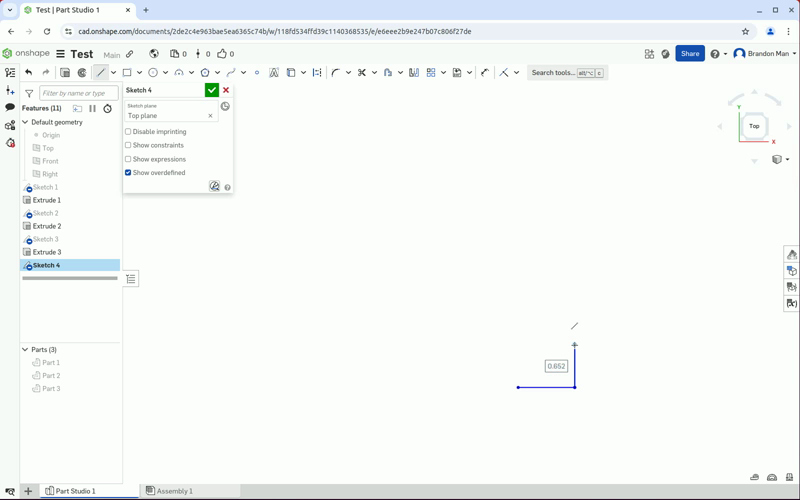
scroll(-6)
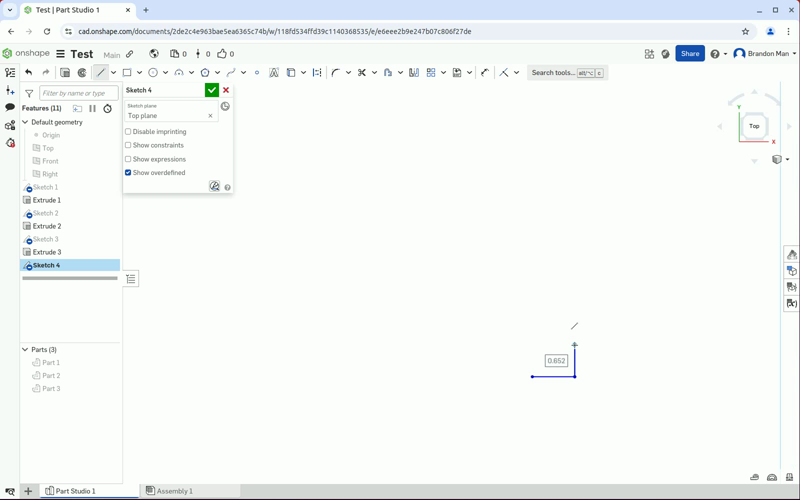
scroll(-6)
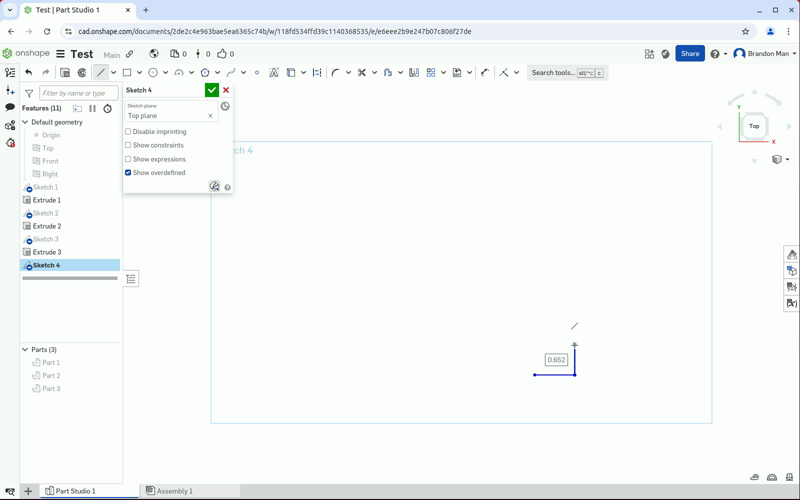
scroll(-6)
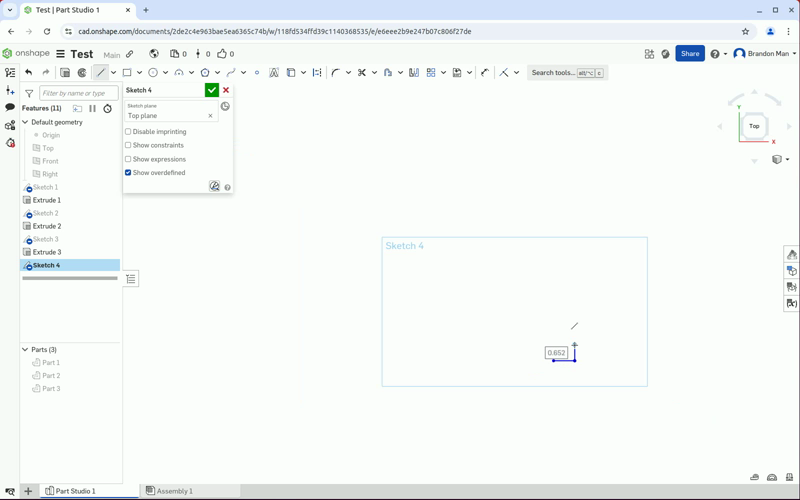
scroll(-6)
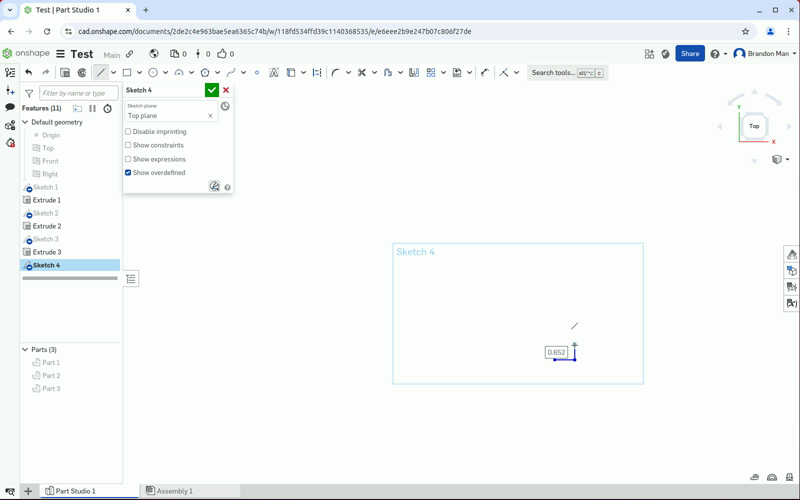
scroll(-6)
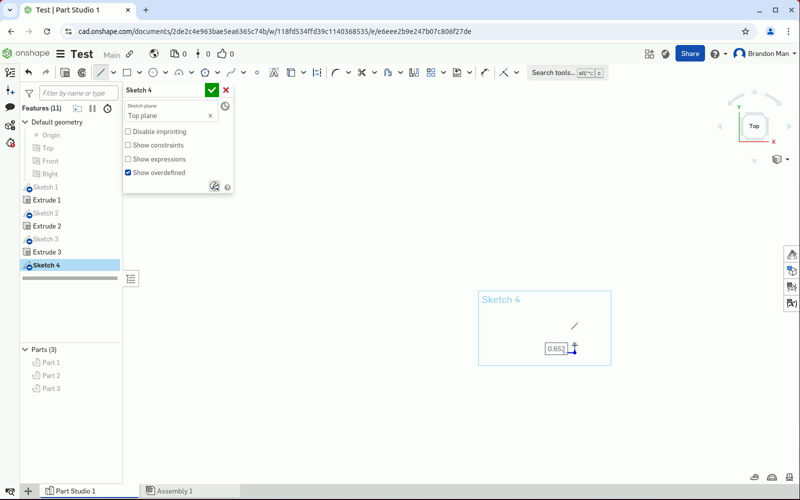
scroll(-6)
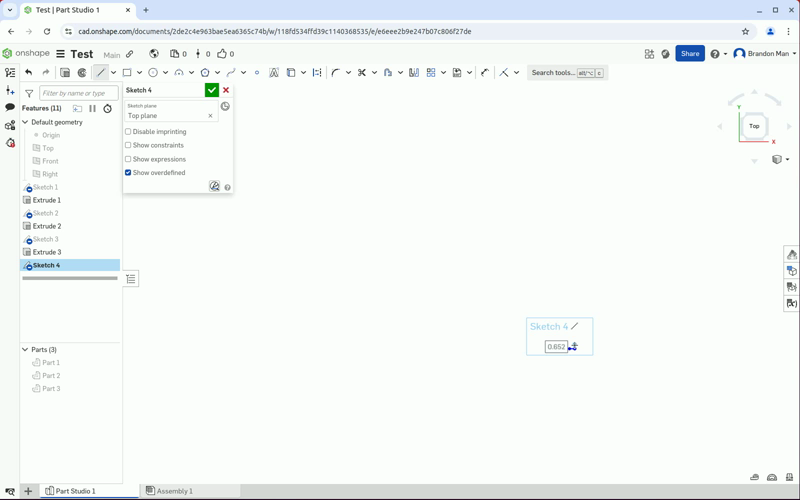
key_up(shift)
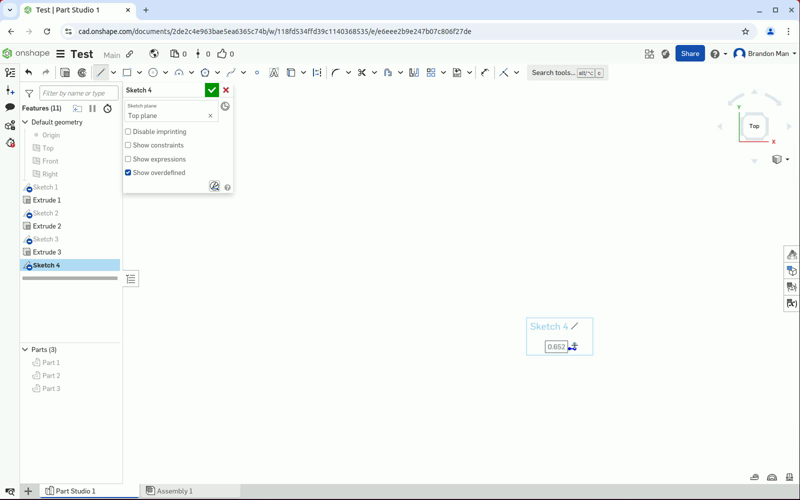
key_down(shift)
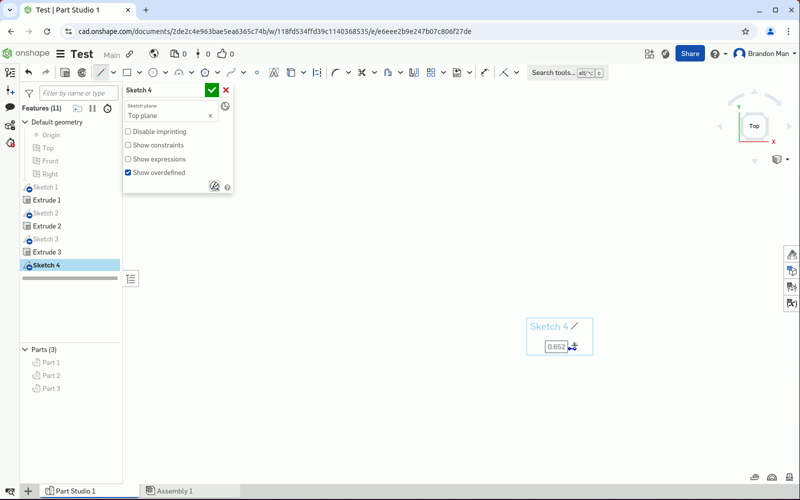
mouse_move(589, 344)
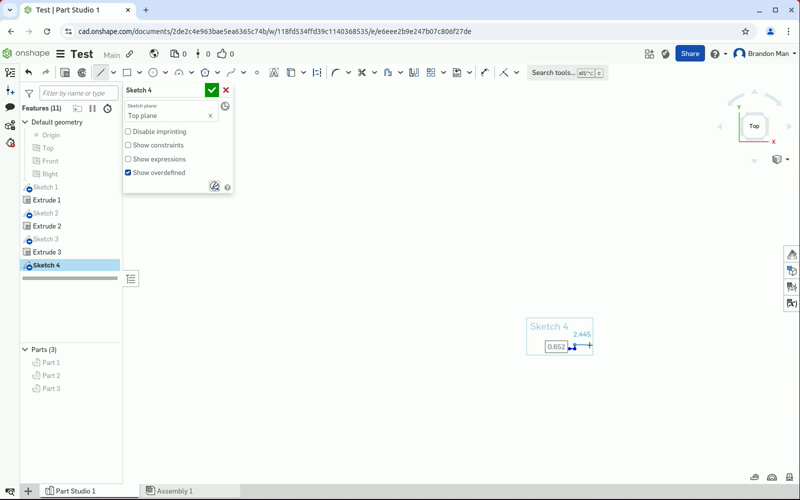
mouse_move(569, 344)
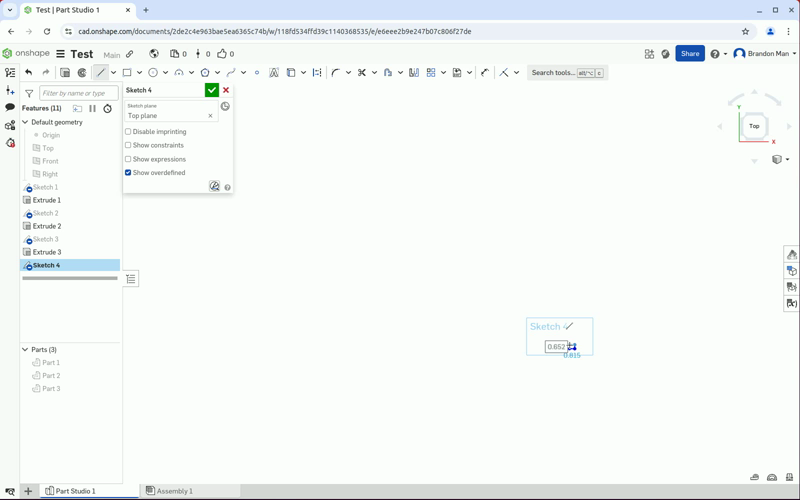
scroll(6)
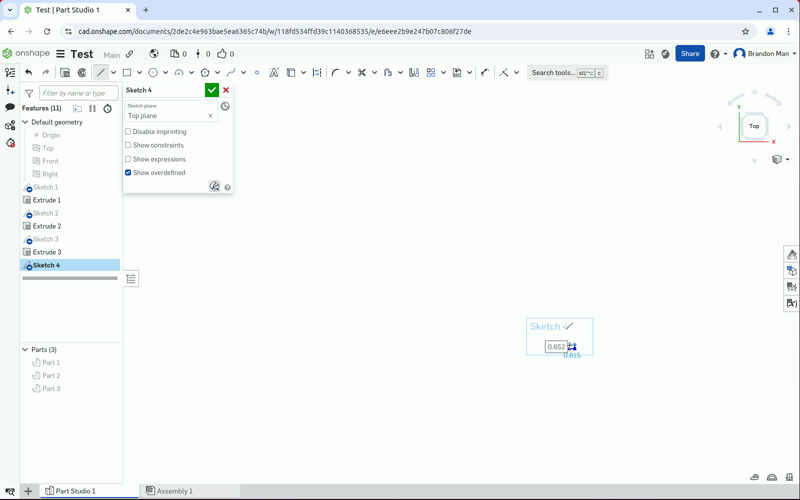
scroll(6)
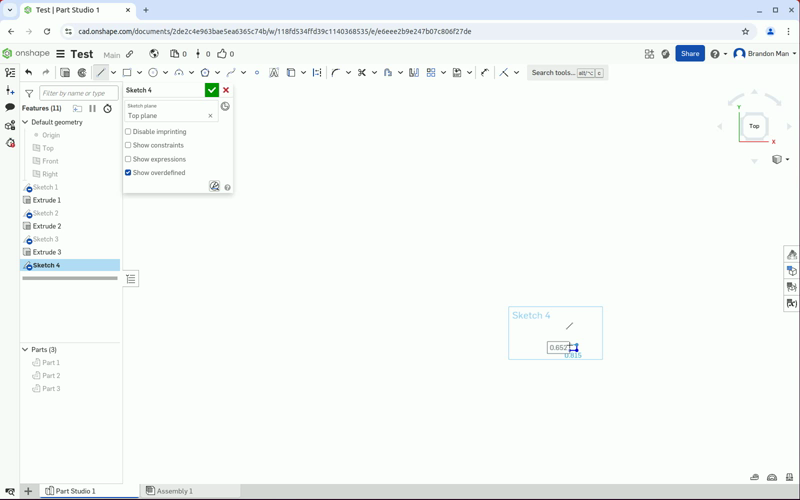
scroll(6)
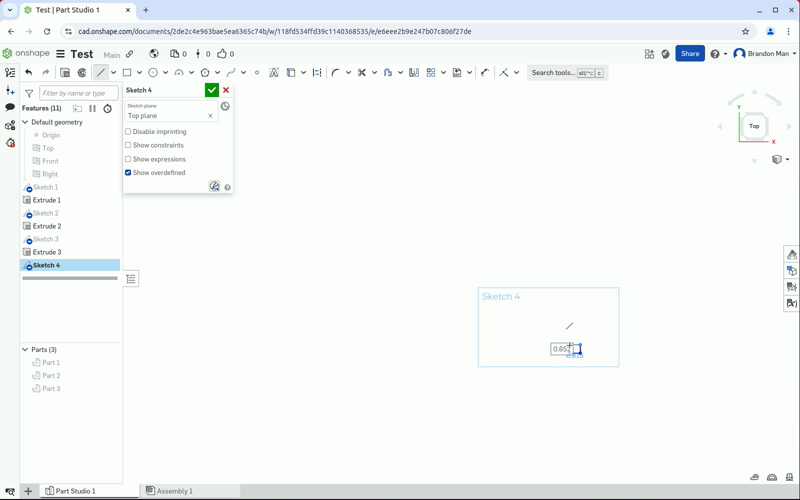
scroll(6)
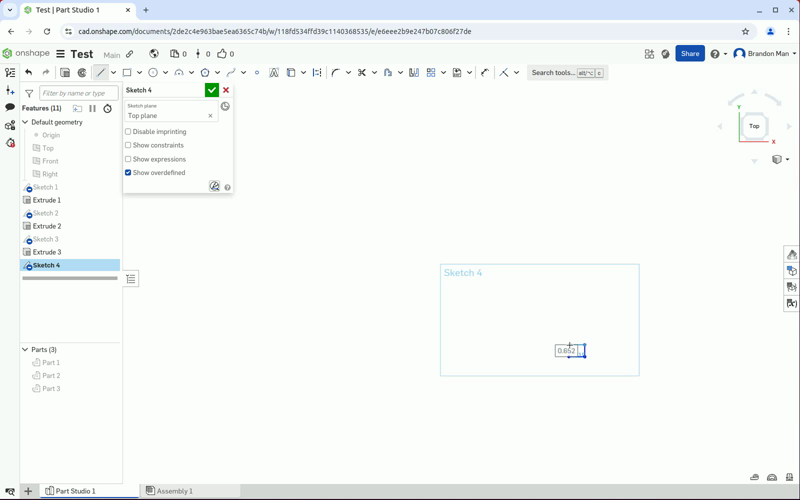
scroll(6)
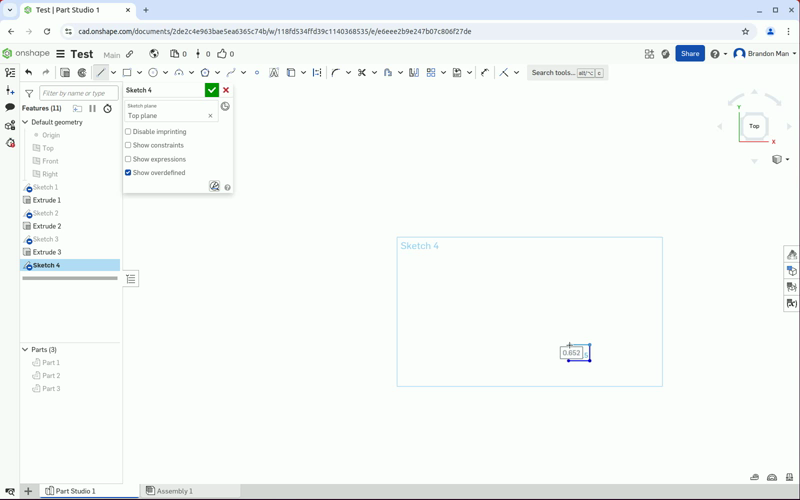
scroll(6)
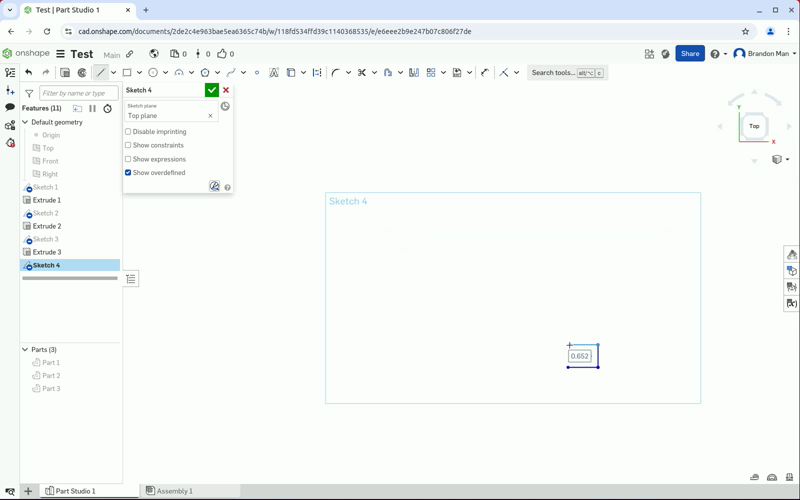
scroll(6)
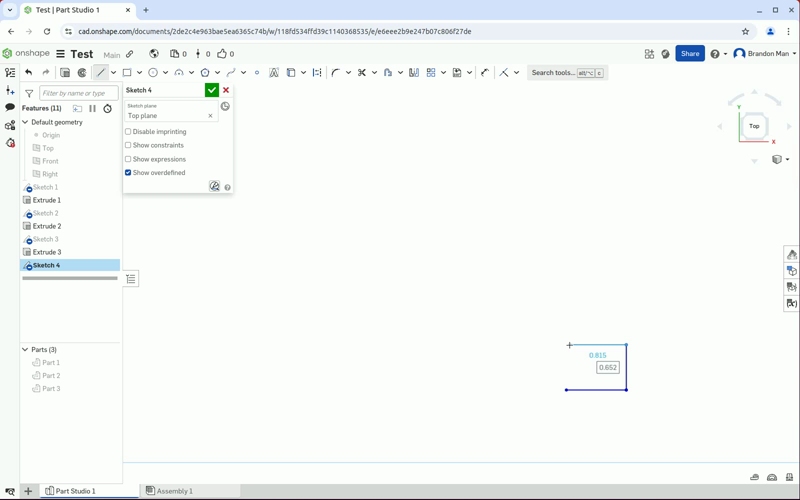
click(569, 344)
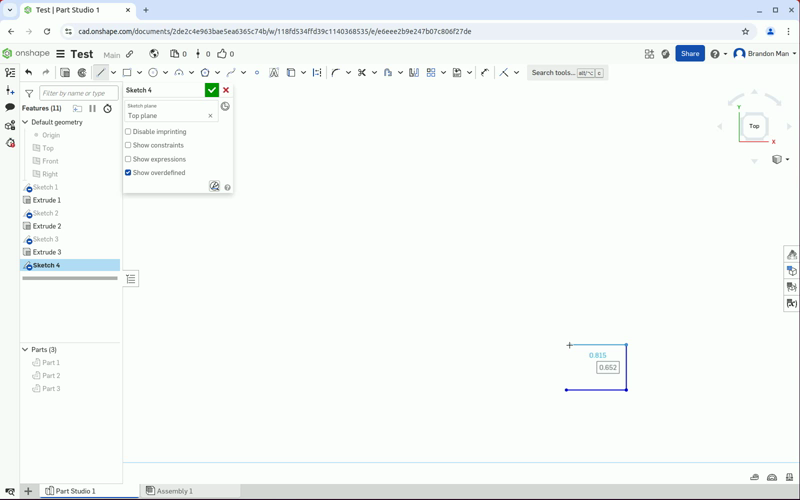
scroll(-6)
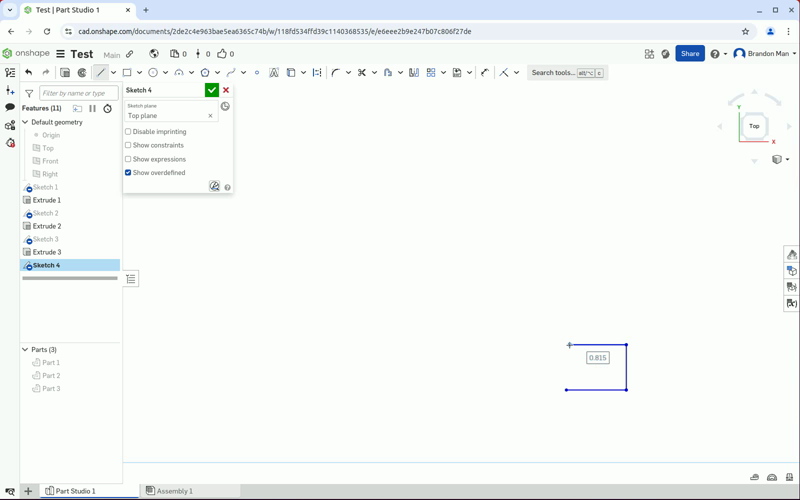
scroll(-6)
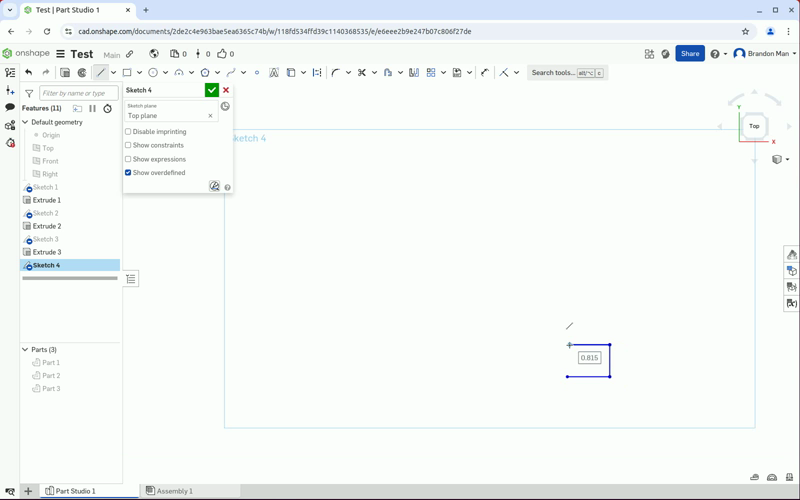
scroll(-6)
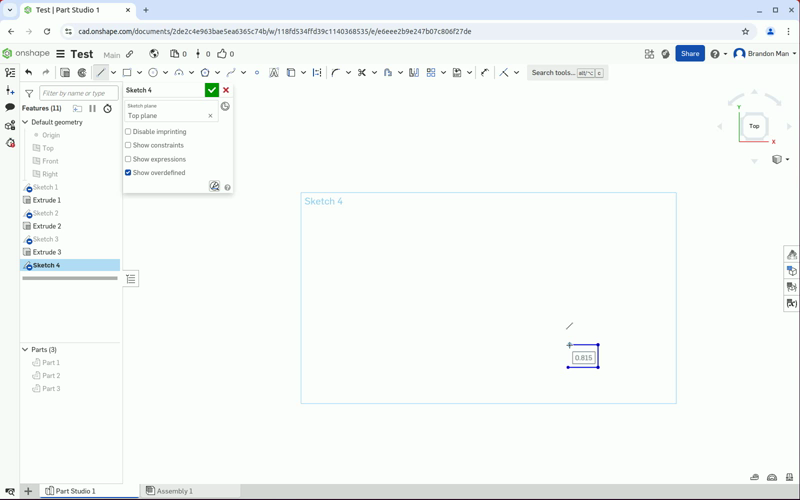
scroll(-6)
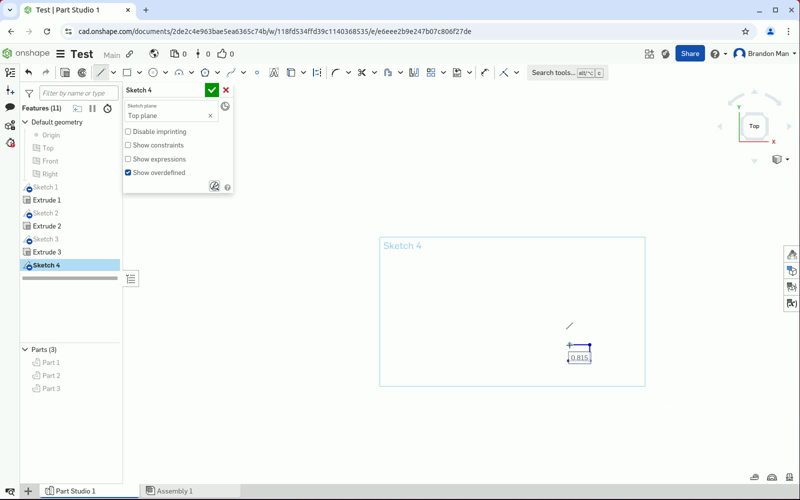
scroll(-6)
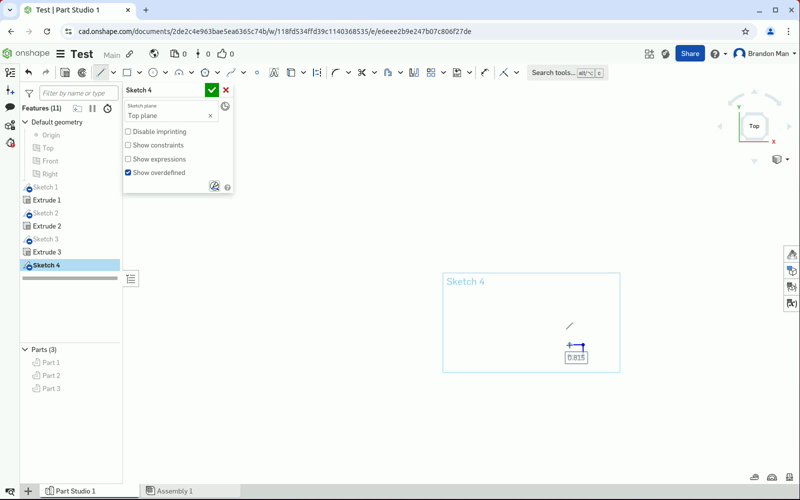
scroll(-6)
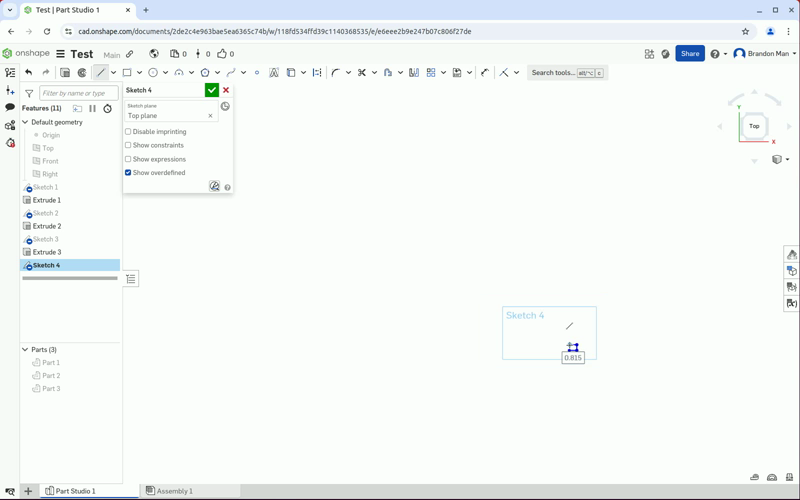
scroll(-6)
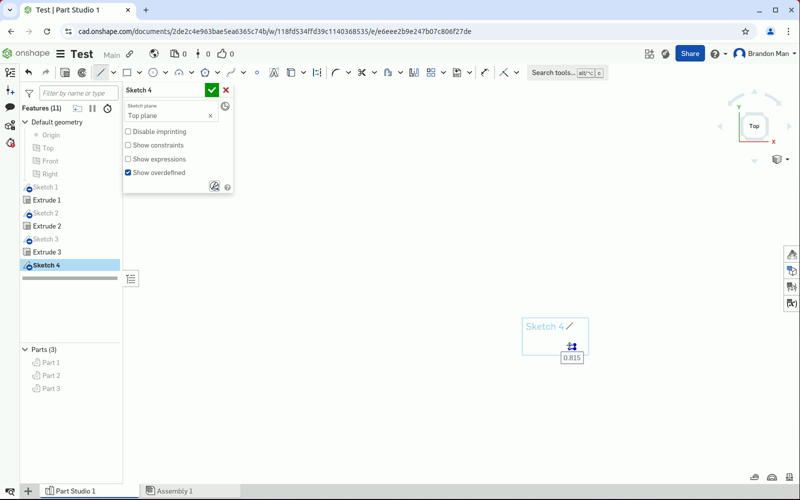
key_up(shift)
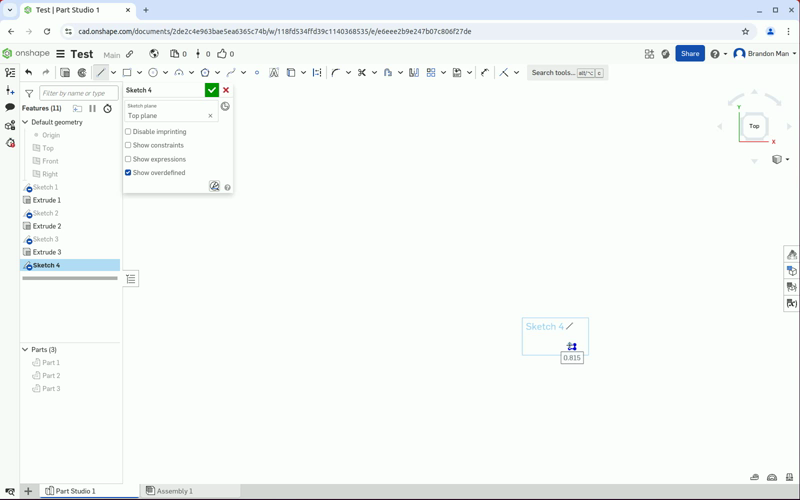
mouse_move(589, 344)
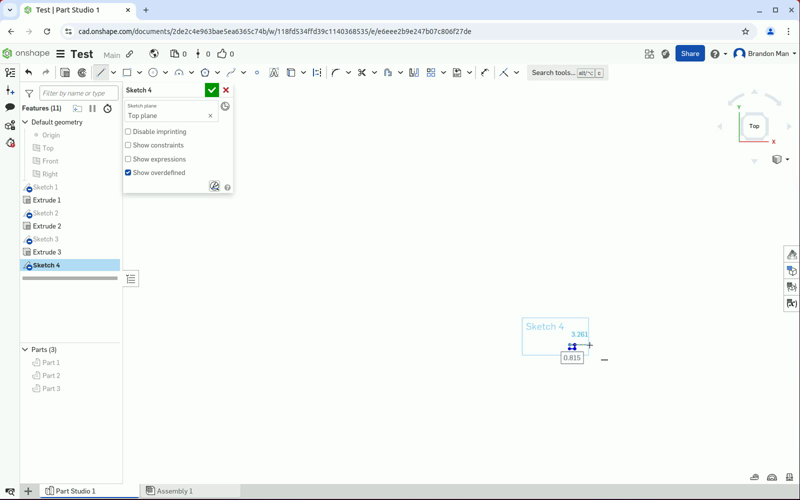
key_down(shift)
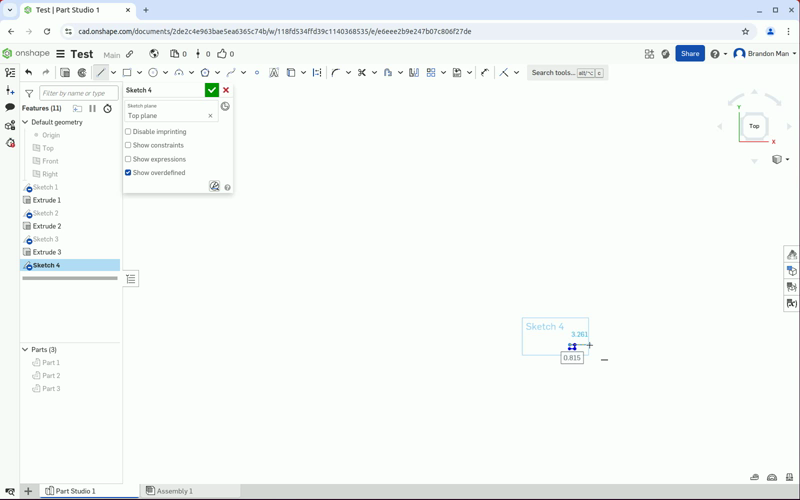
mouse_move(569, 348)
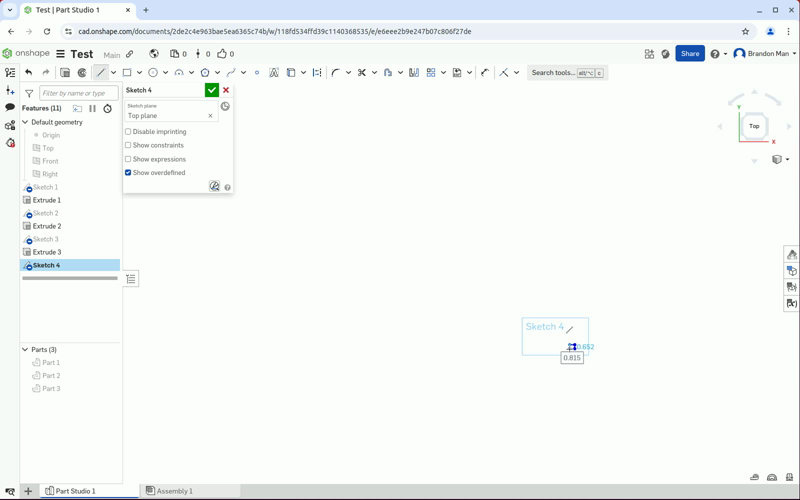
scroll(6)
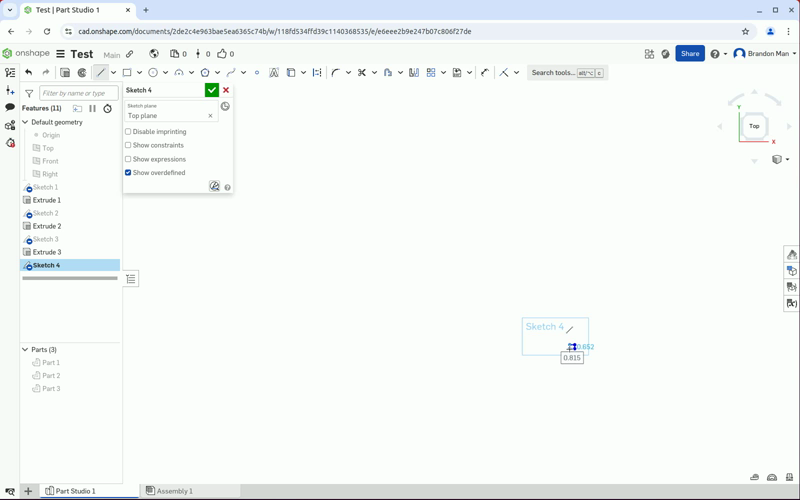
scroll(6)
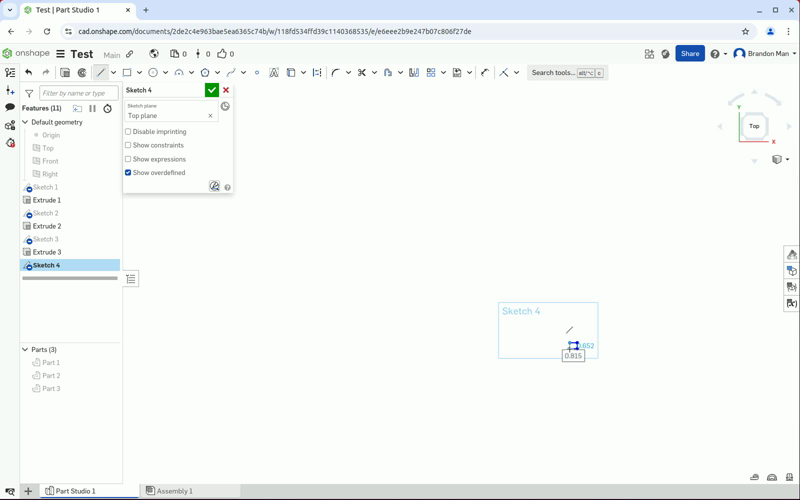
scroll(6)
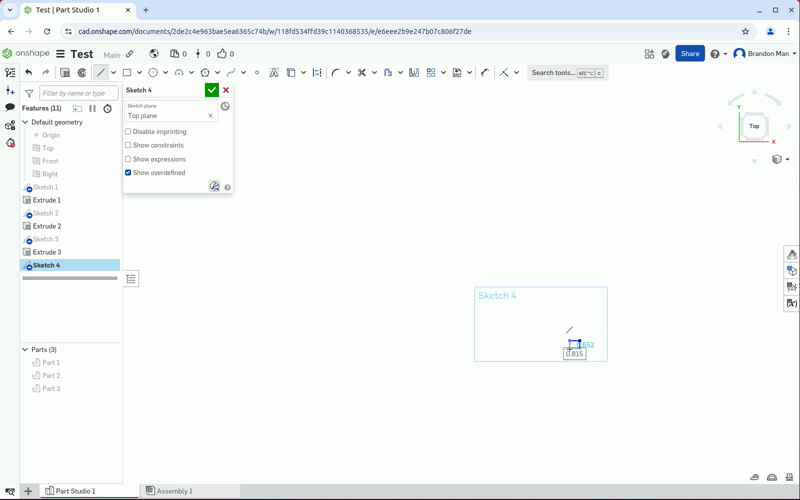
scroll(6)
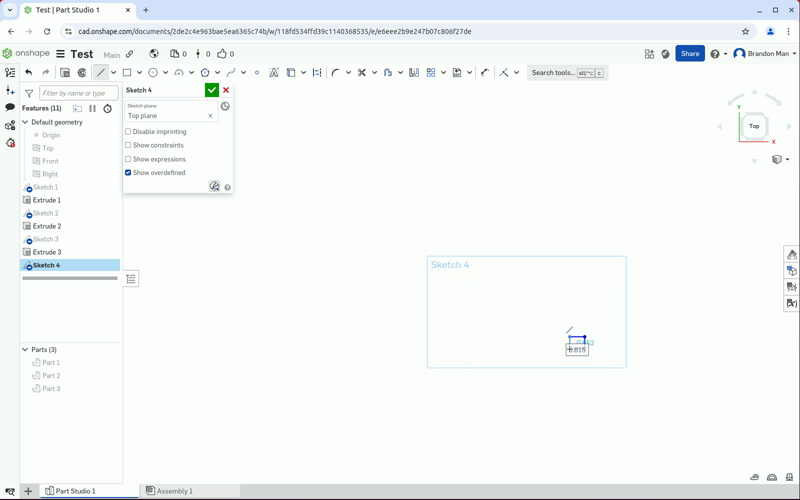
scroll(6)
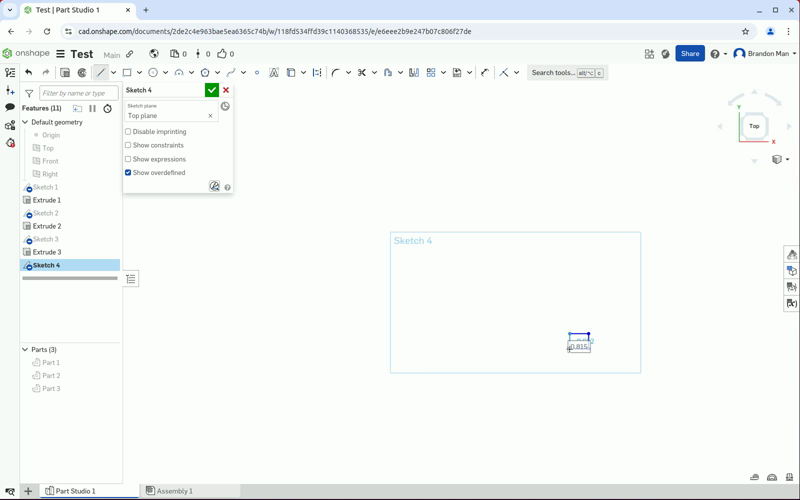
scroll(6)
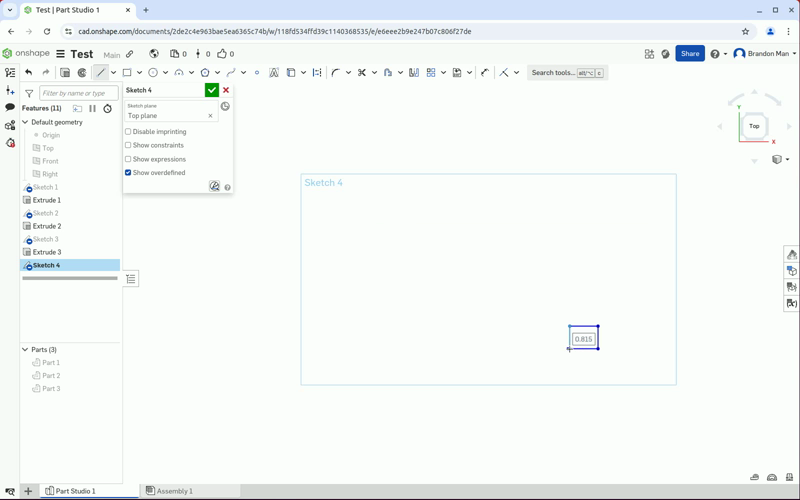
scroll(6)
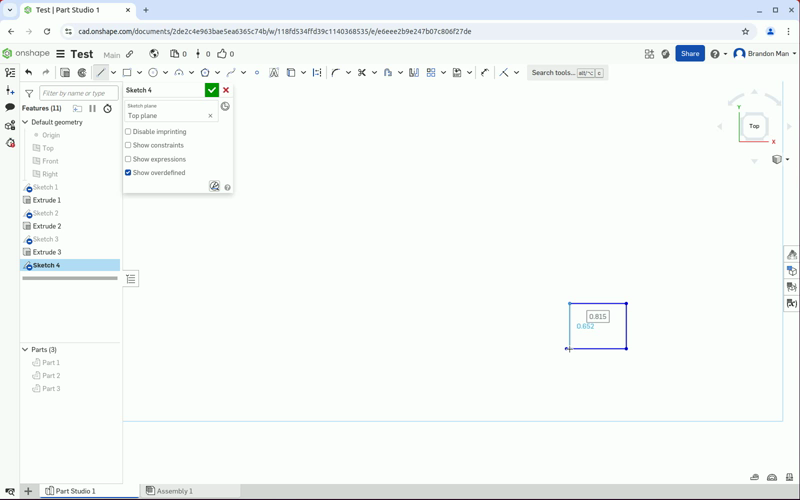
key_up(shift)
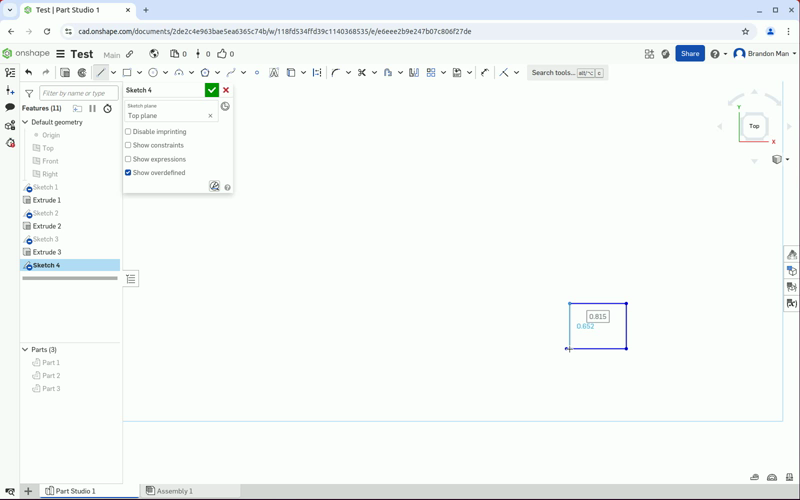
click(569, 348)
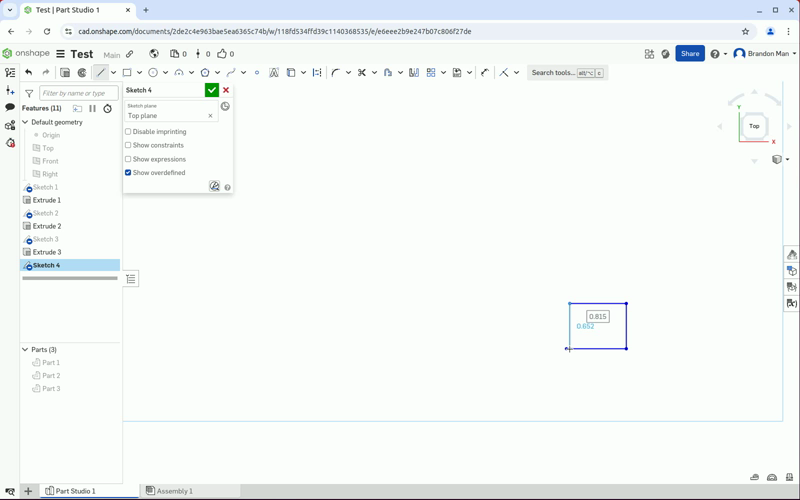
scroll(-6)
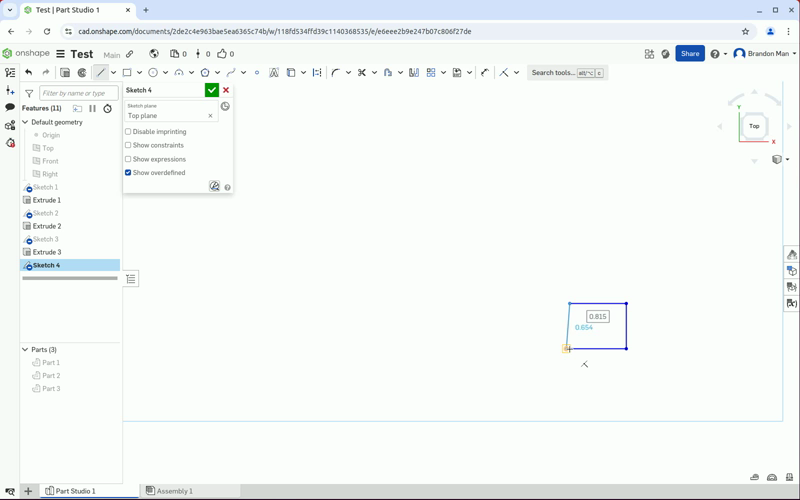
scroll(-6)
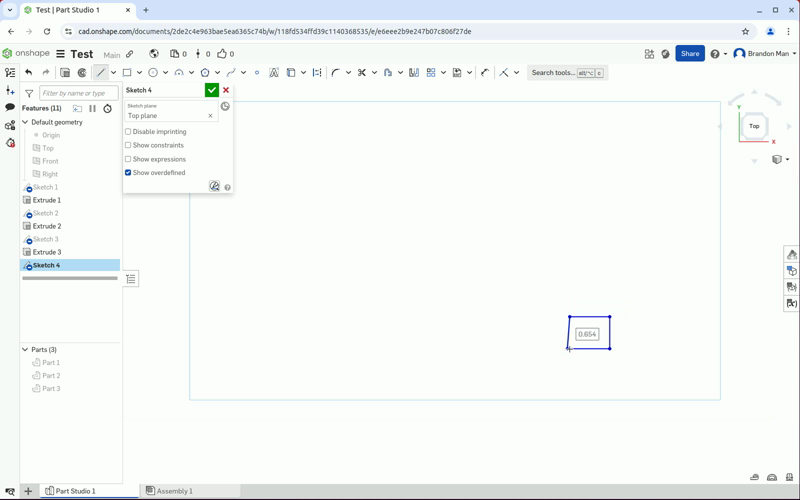
scroll(-6)
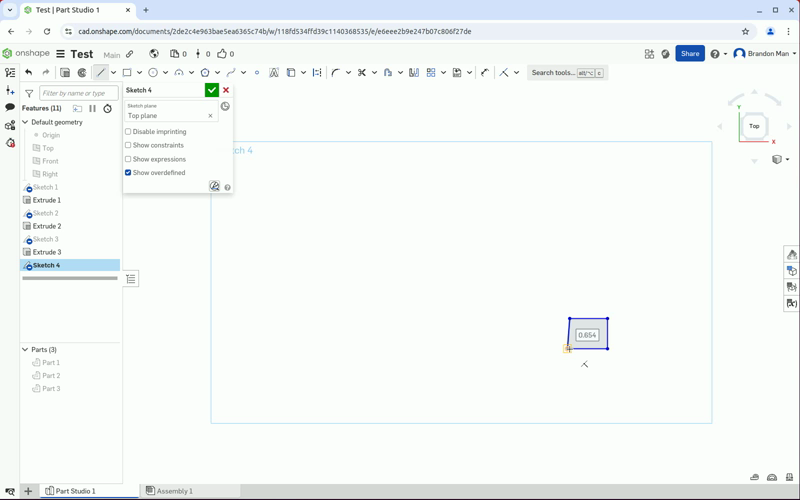
scroll(-6)
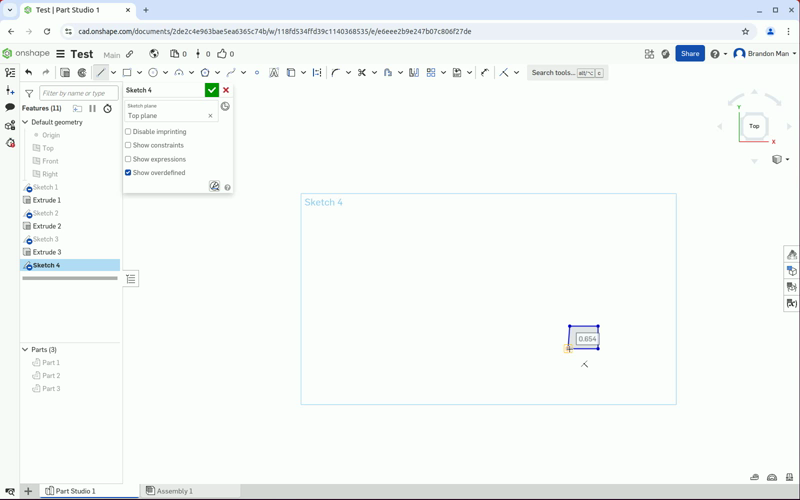
scroll(-6)
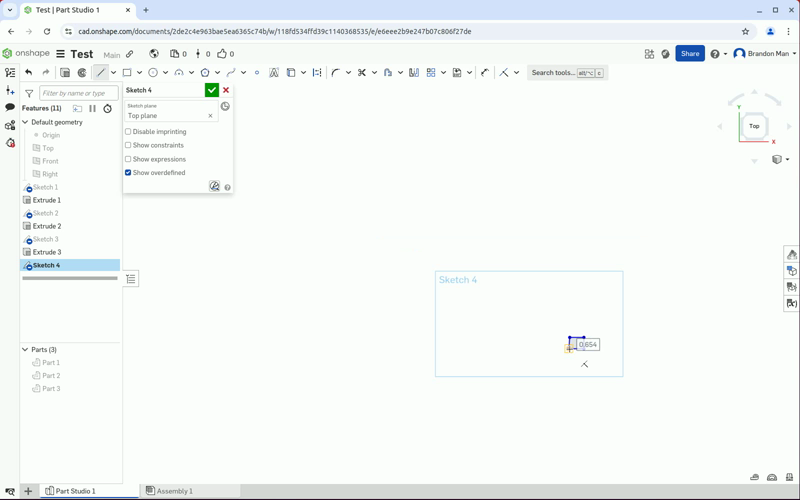
scroll(-6)
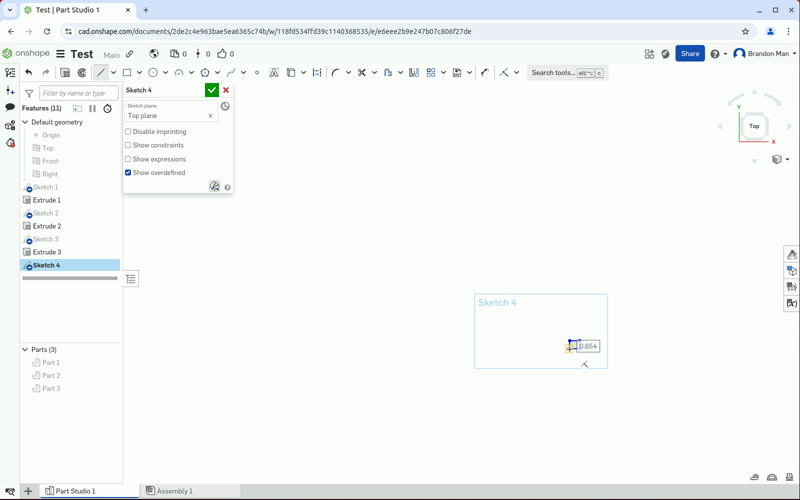
scroll(-6)
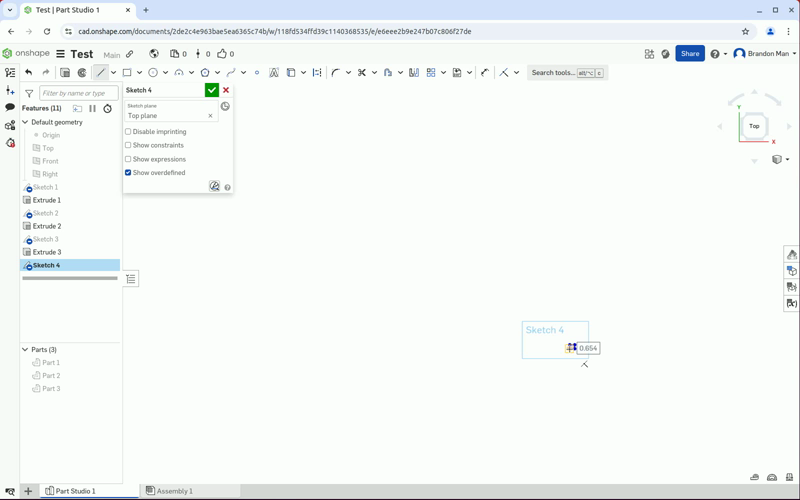
key(esc)
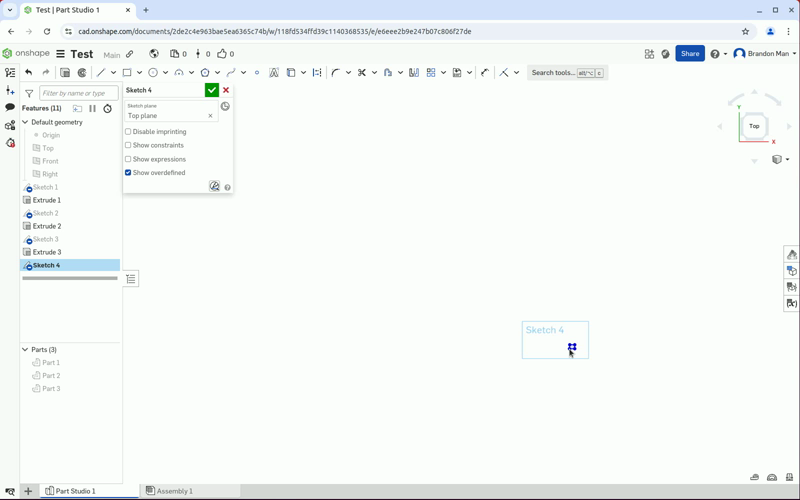
mouse_move(571, 347)
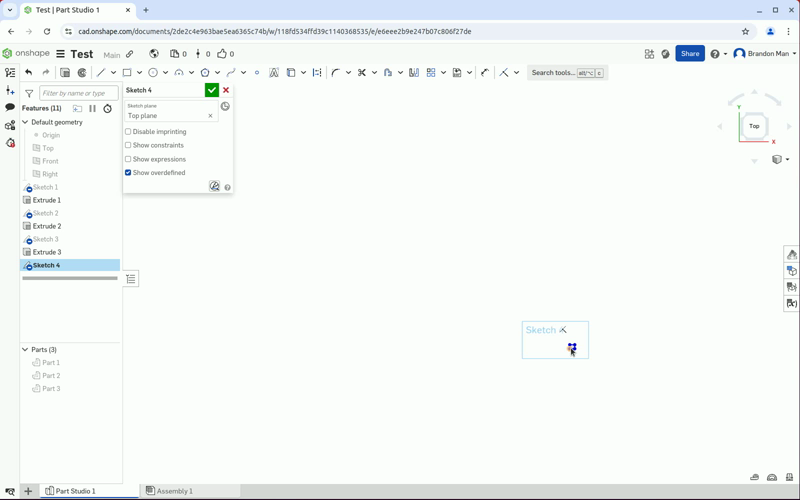
scroll(6)
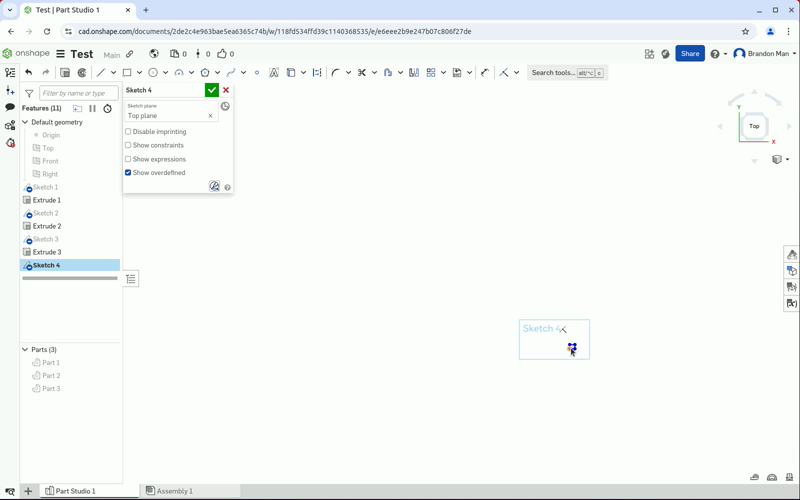
scroll(6)
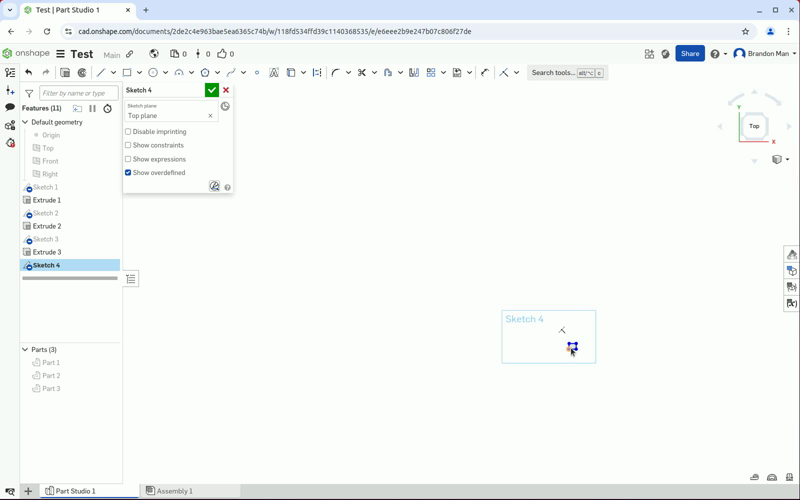
scroll(6)
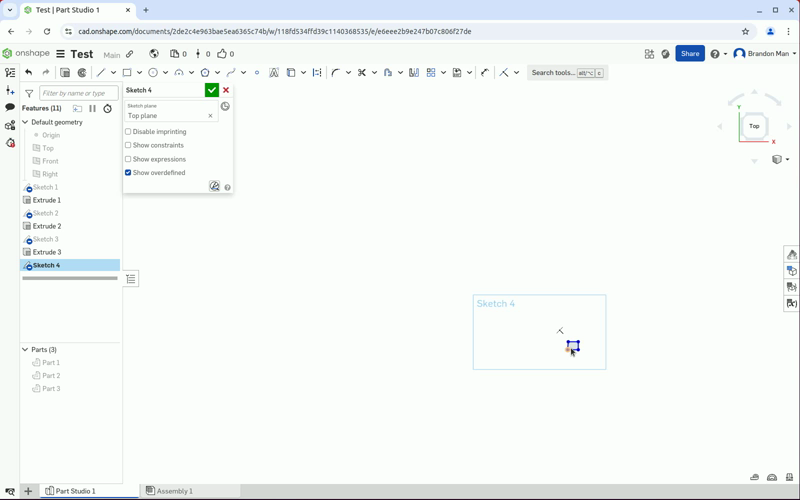
scroll(6)
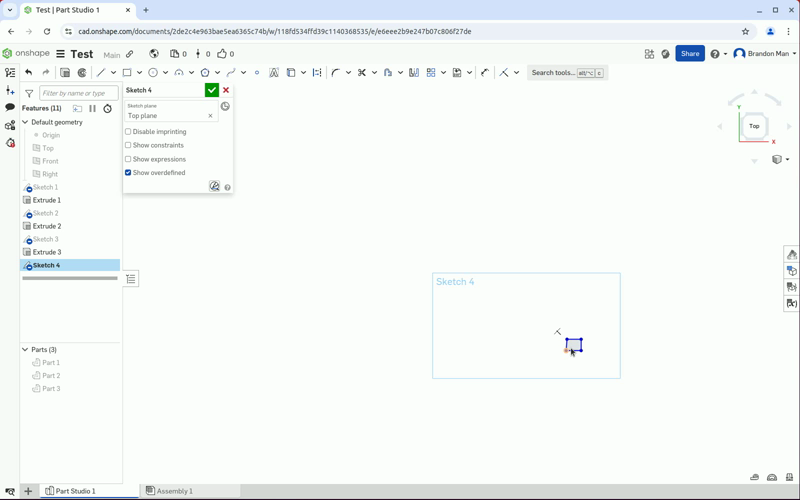
scroll(6)
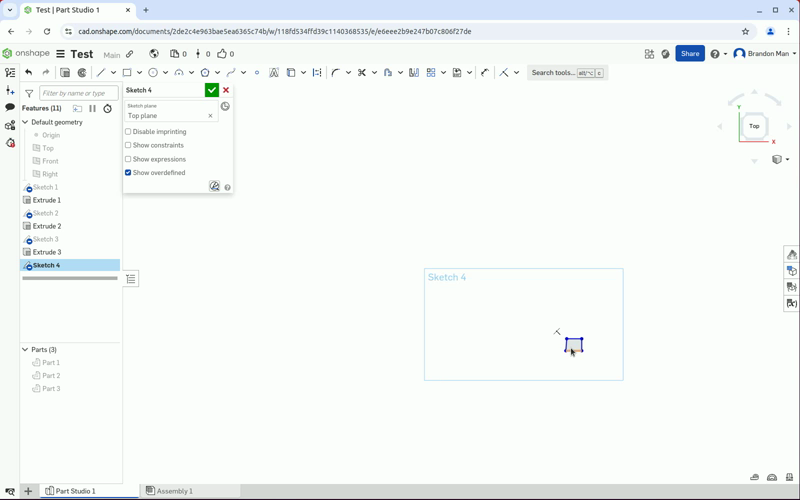
scroll(6)
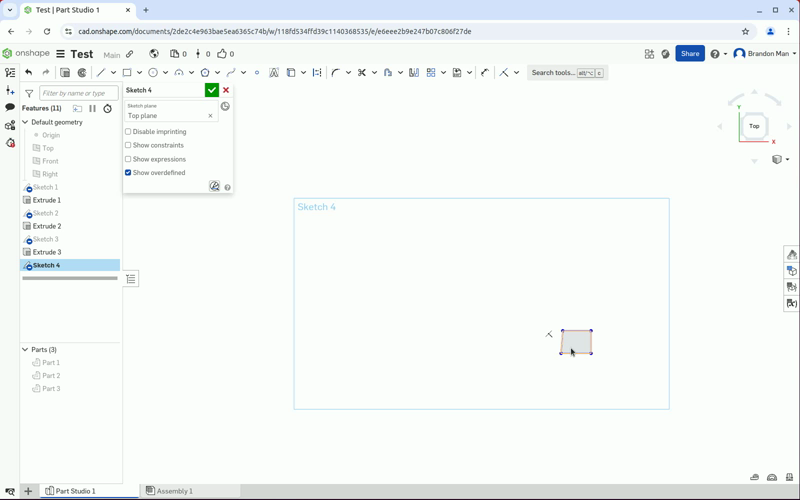
scroll(6)
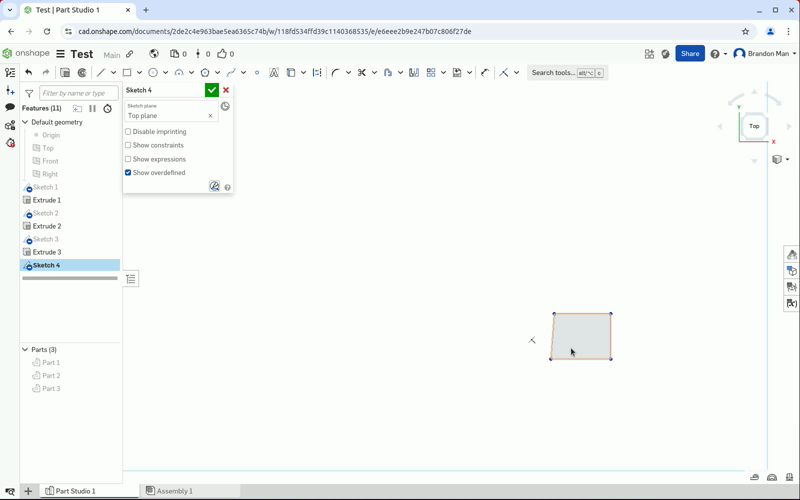
click(571, 347)
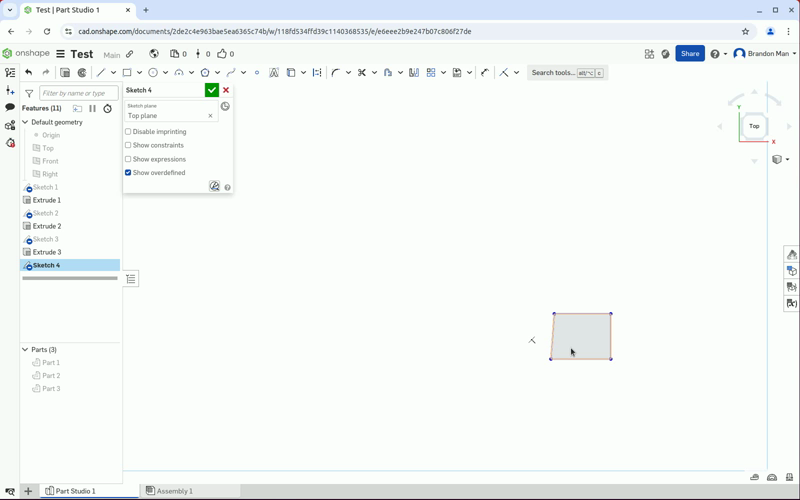
scroll(-6)
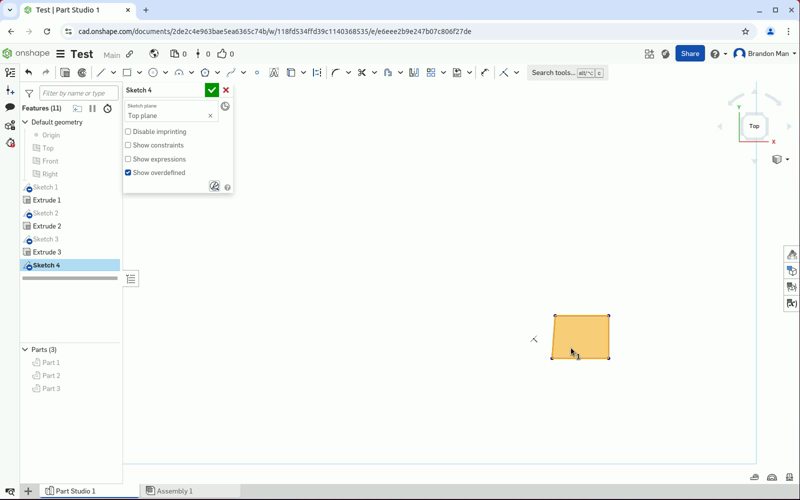
scroll(-6)
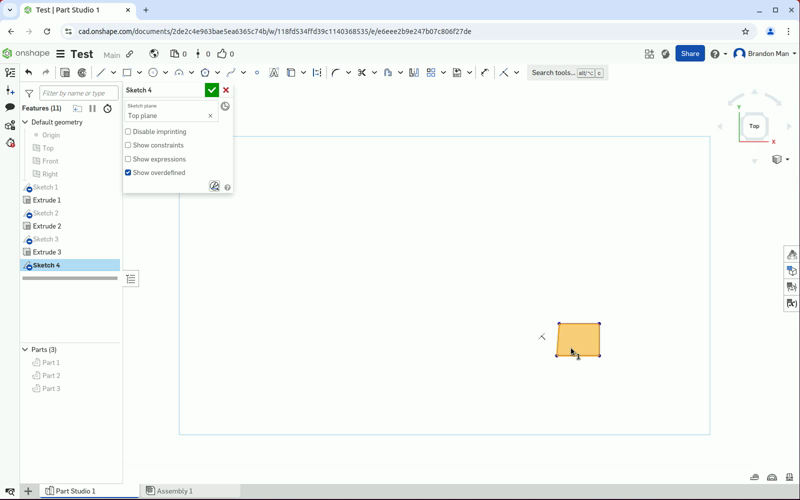
scroll(-6)
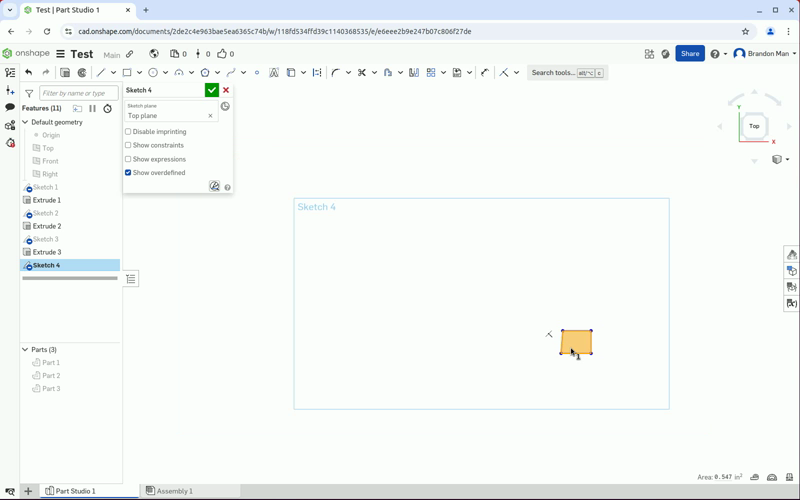
scroll(-6)
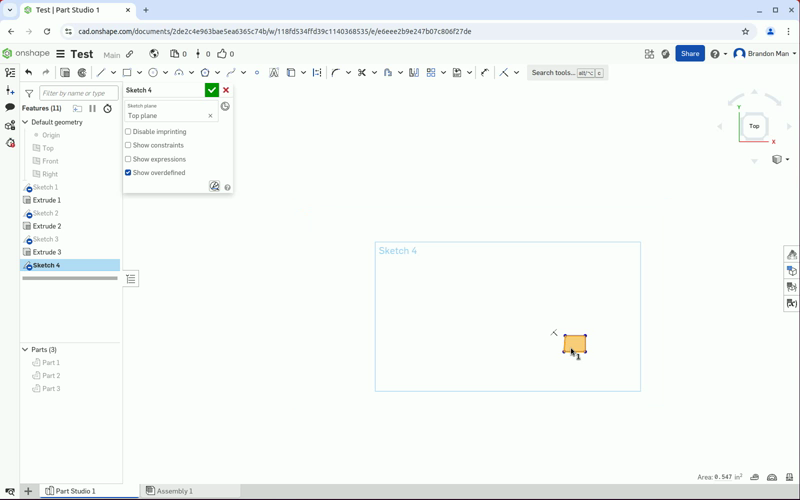
scroll(-6)
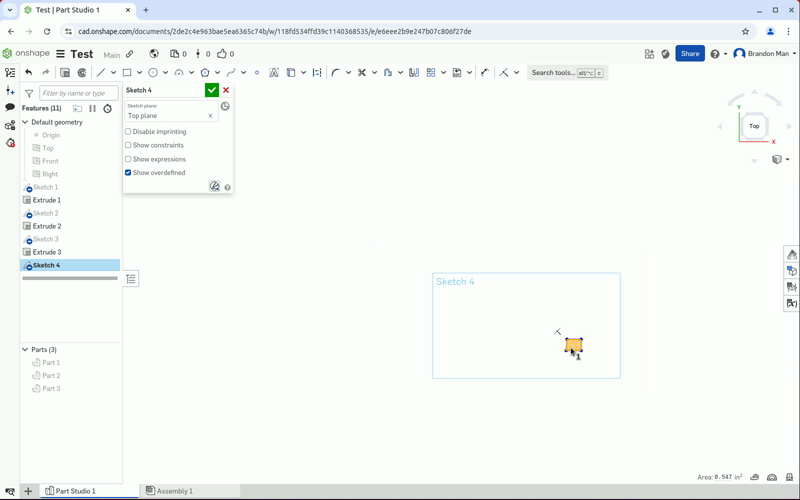
scroll(-6)
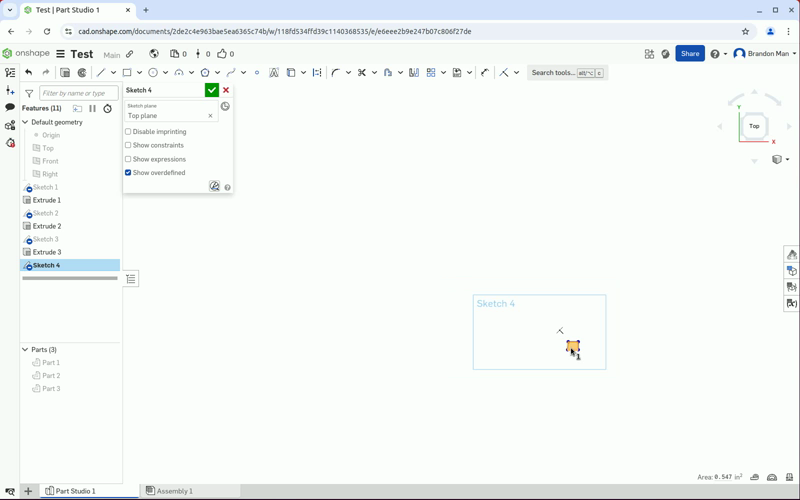
scroll(-6)
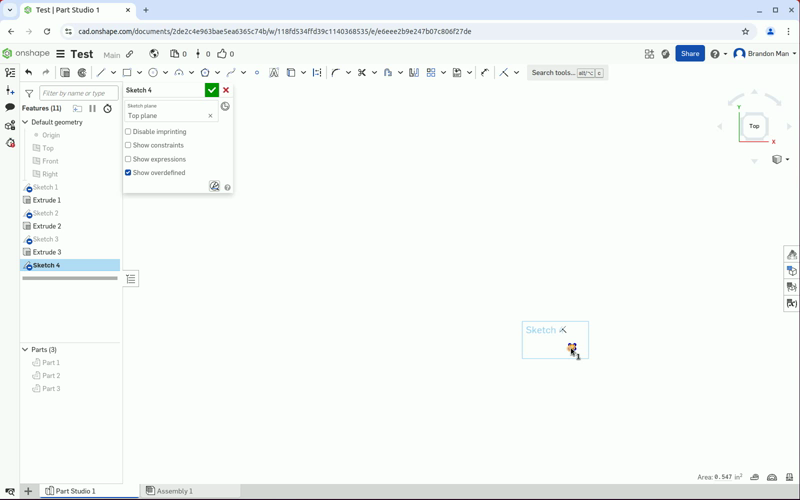
mouse_move(73, 352)
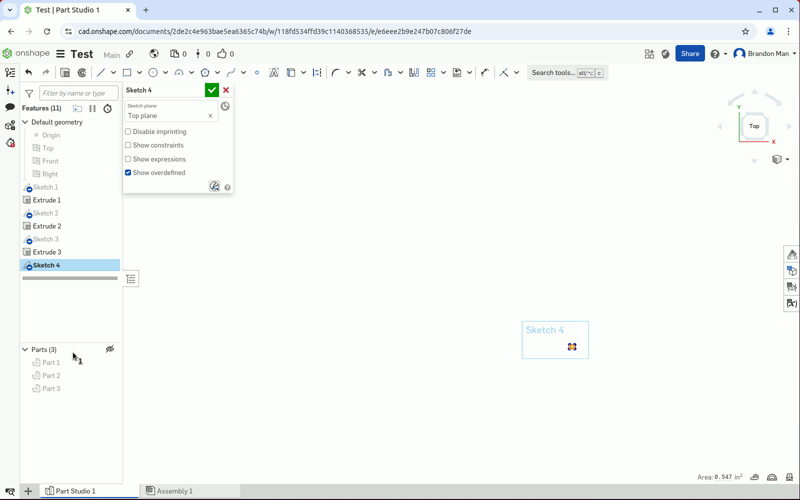
key(shift+y)
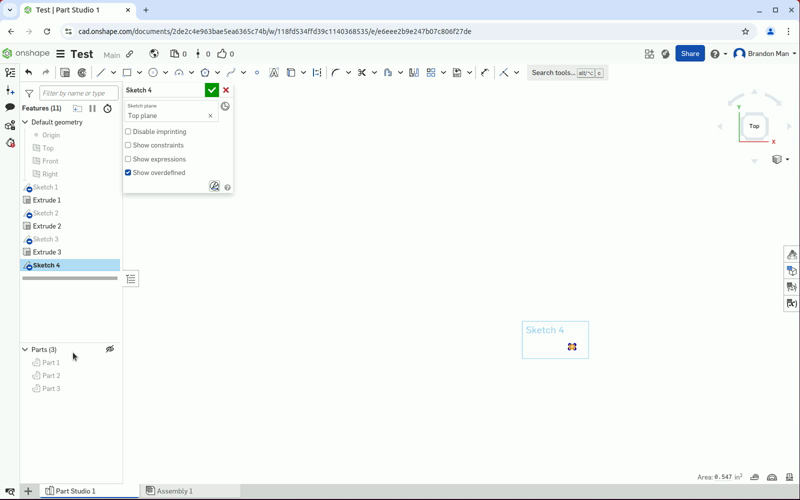
key(shift+e)
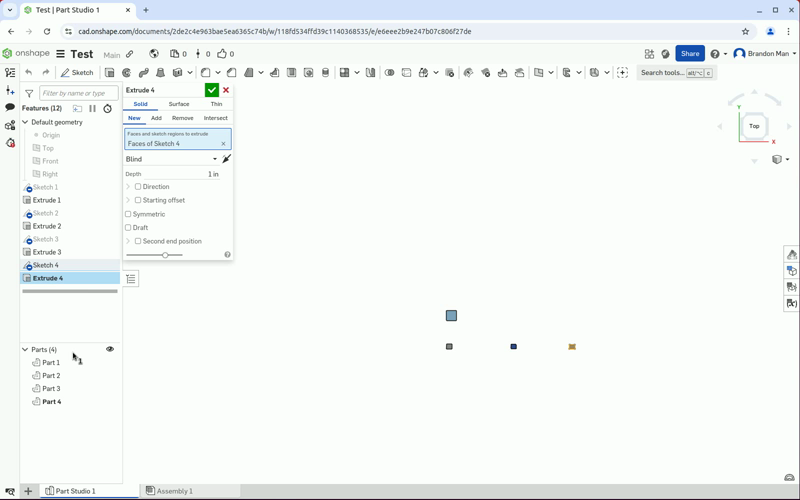
mouse_move(143, 106)
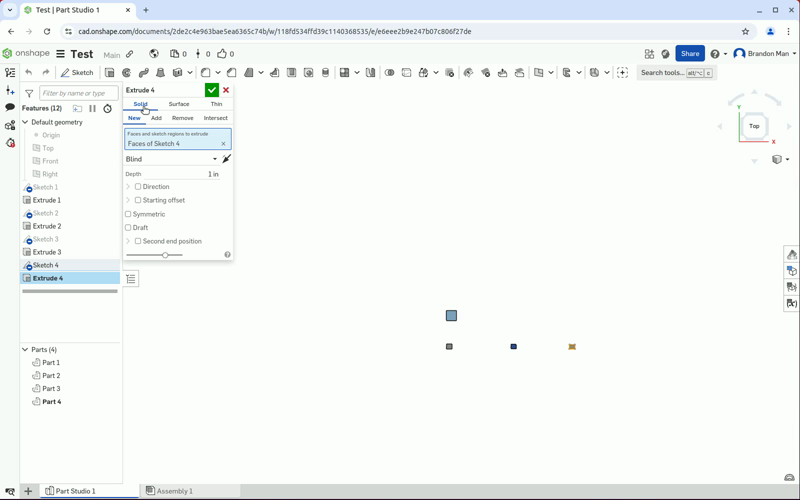
click(143, 106)
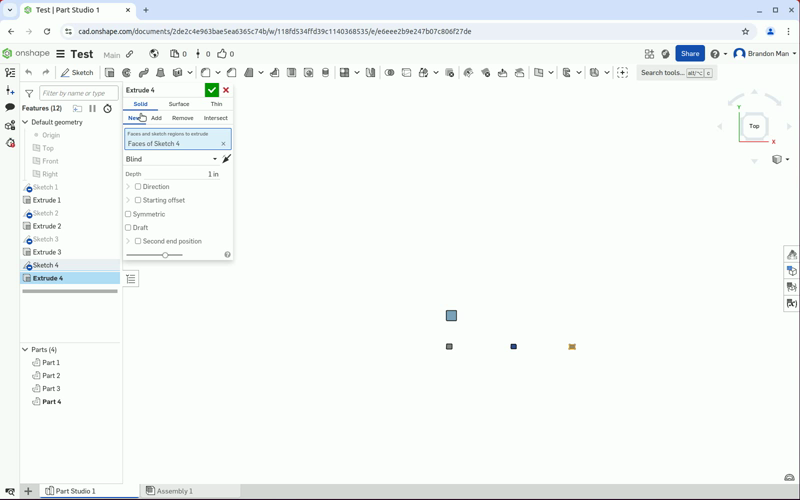
mouse_move(137, 120)
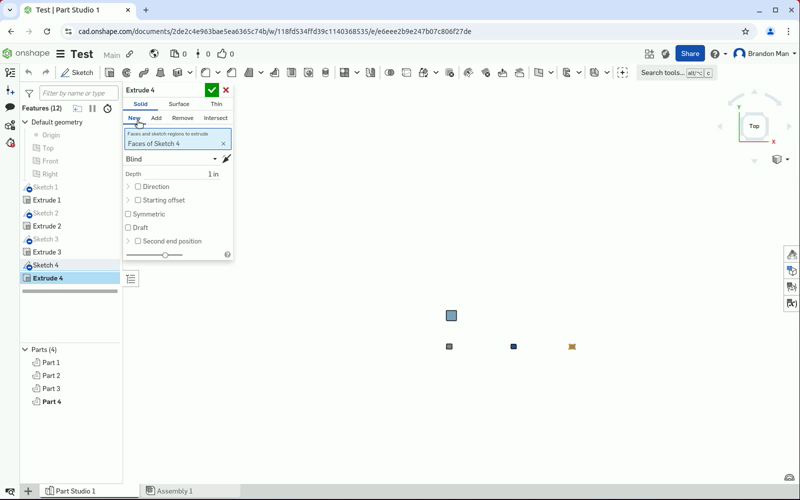
click(137, 120)
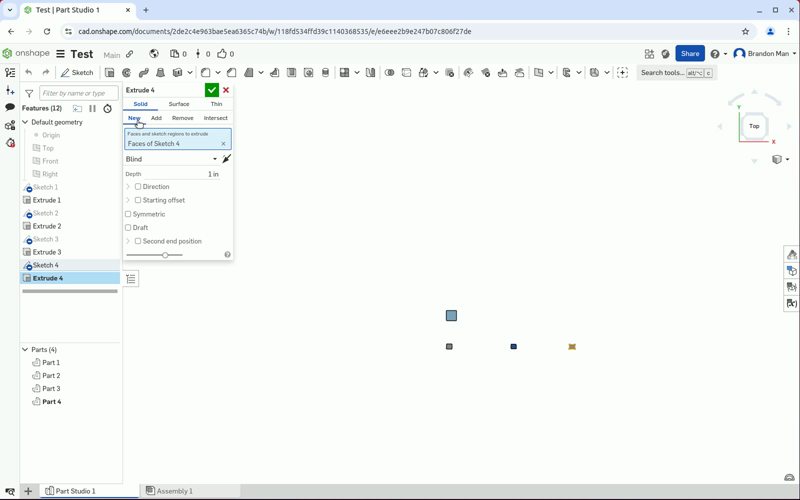
key(tab, 4)
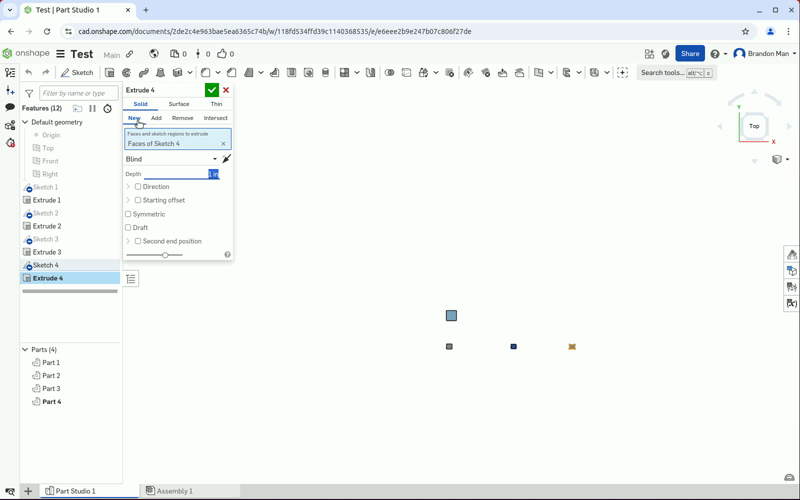
text(6.258)
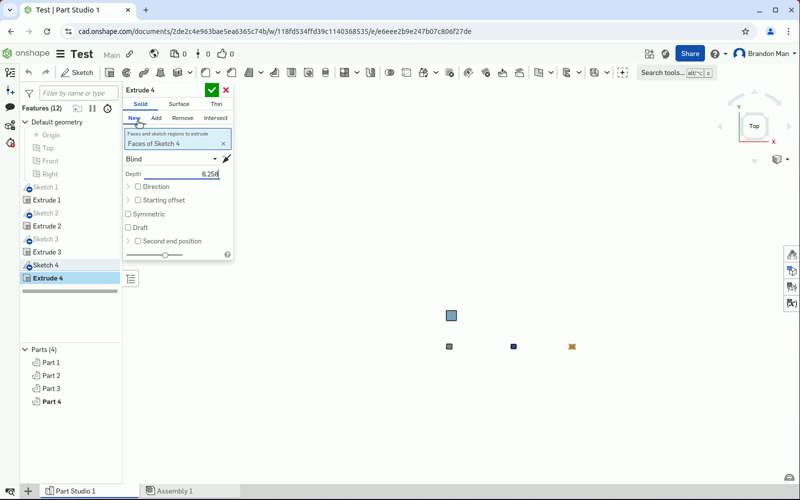
key(enter)
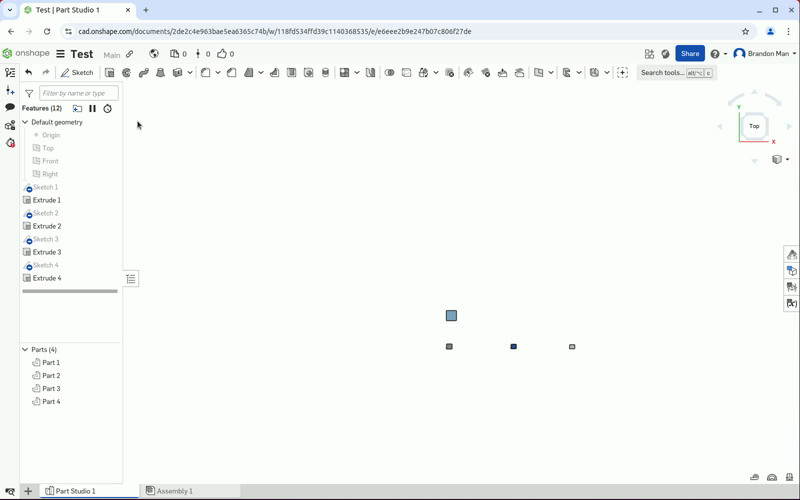
key(shift+h)
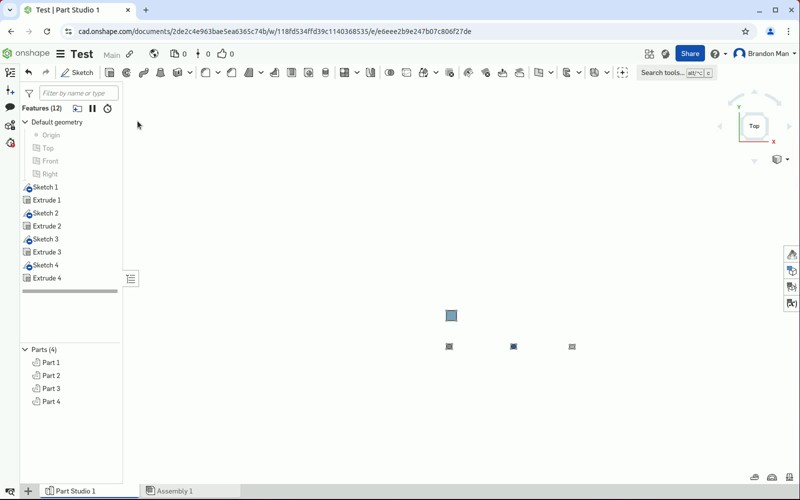
key(shift+h)
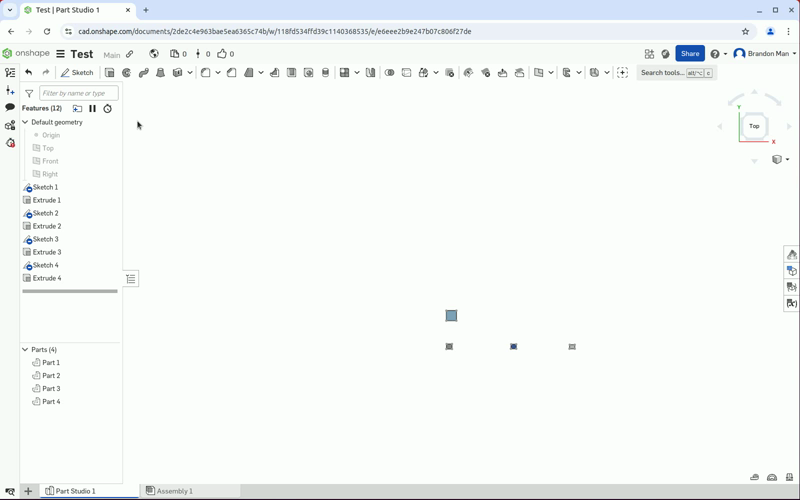
key(shift+7)
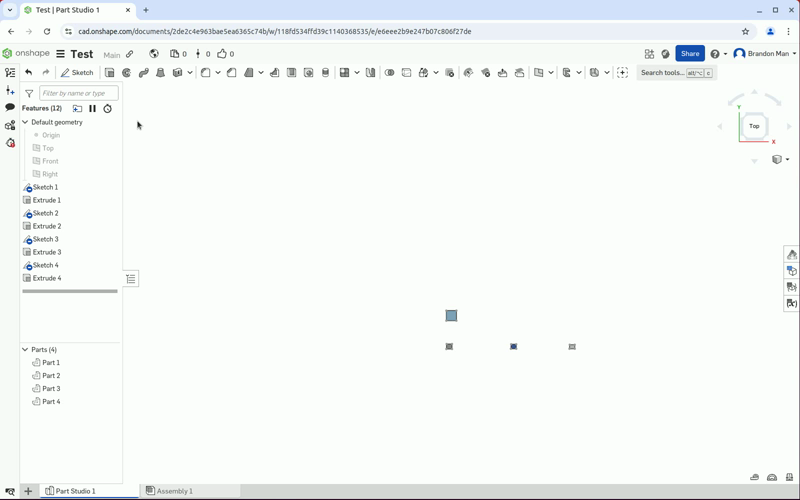
key(up, 3)
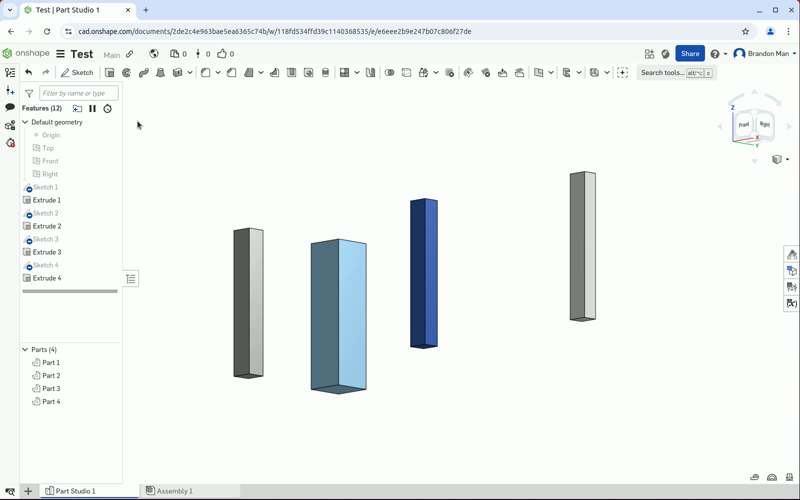
key(left, 3)
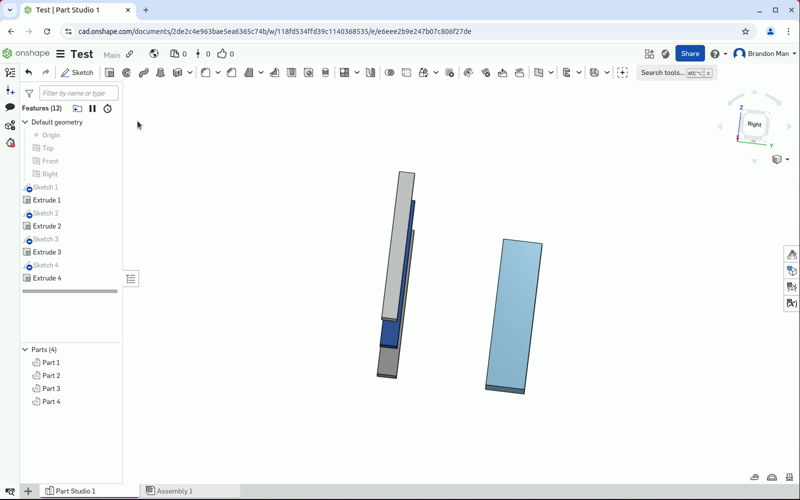
key(right, 3)
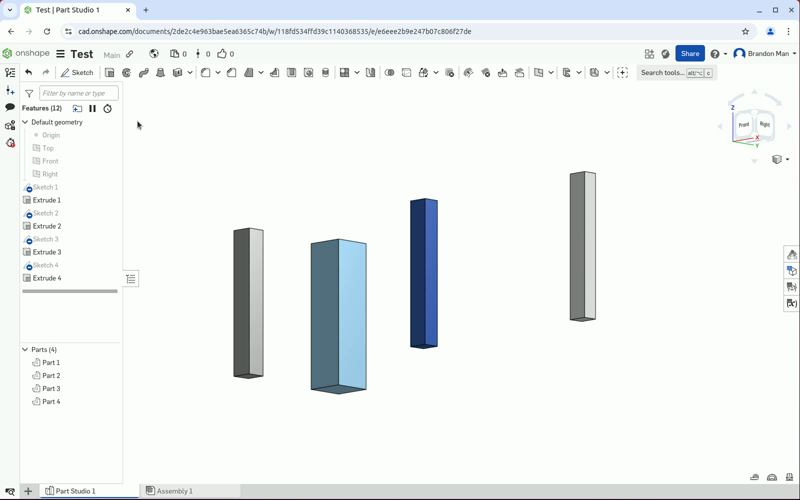
key(down, 3)
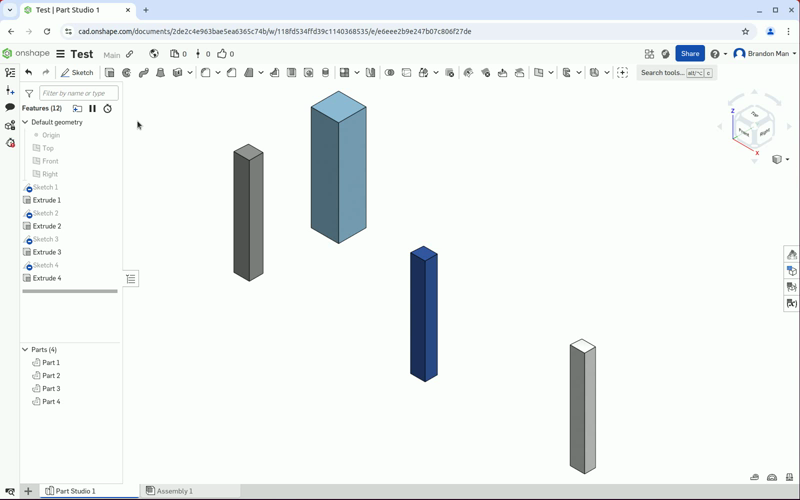
mouse_move(73, 189)
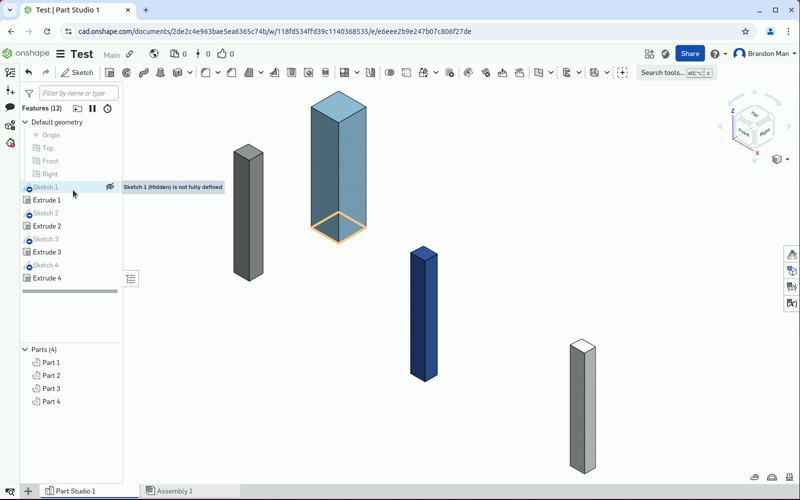
click(73, 189)